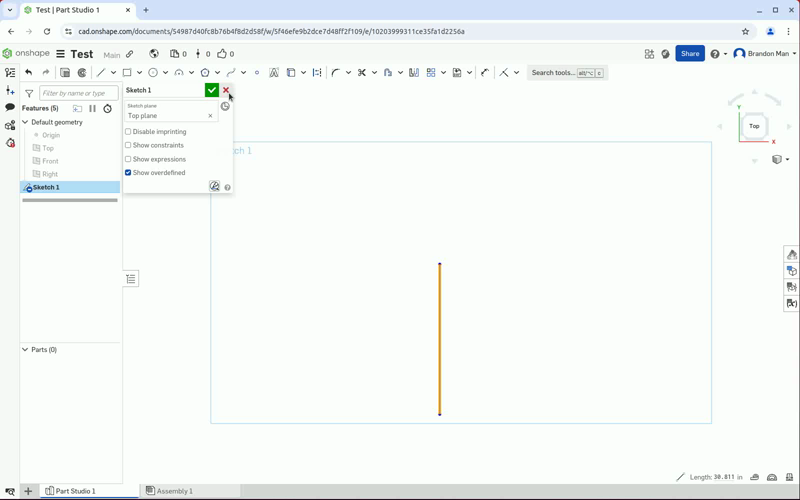
key(shift+h)
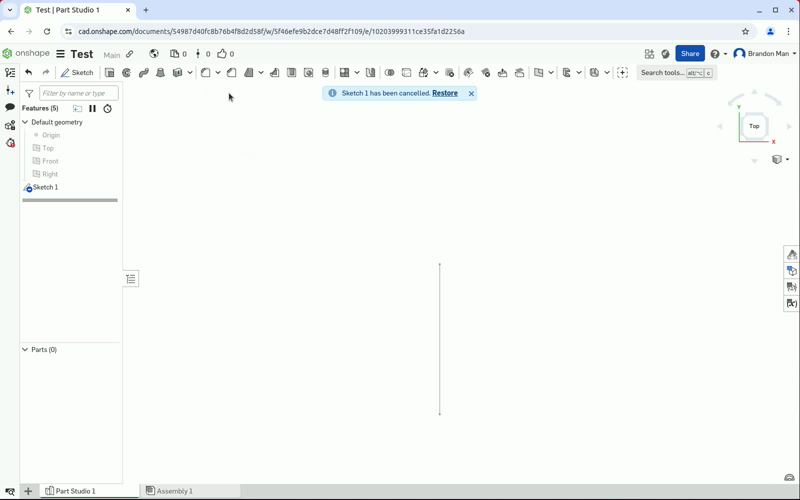
key(shift+s)
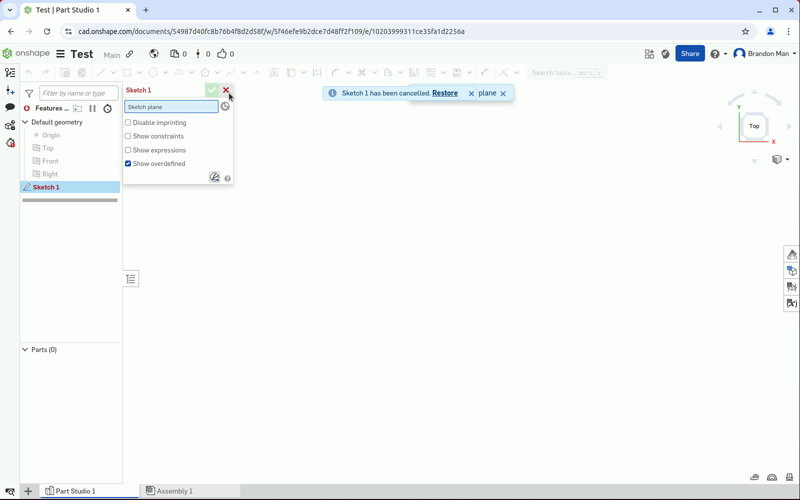
mouse_move(73, 150)
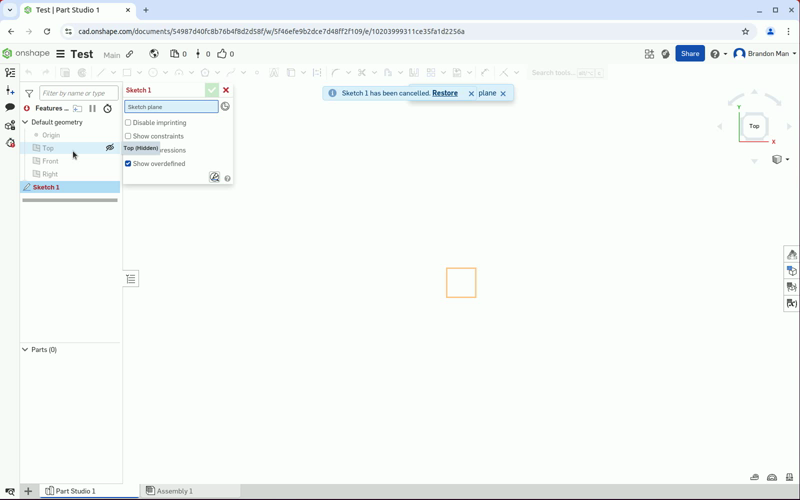
click(73, 150)
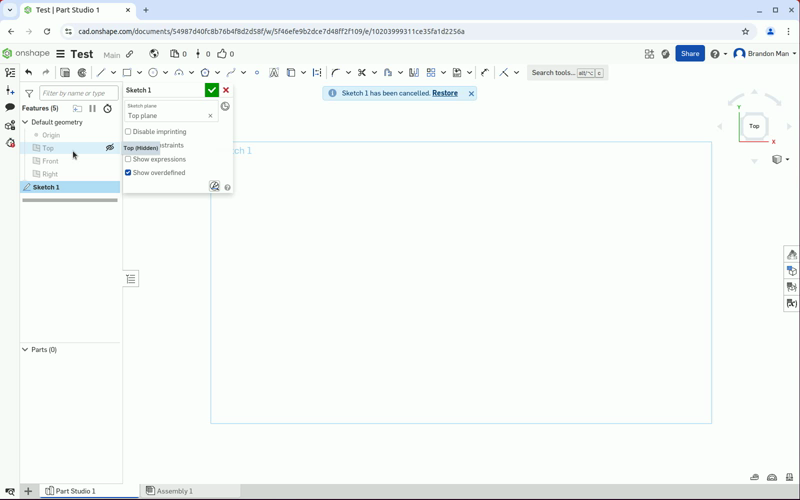
mouse_move(73, 352)
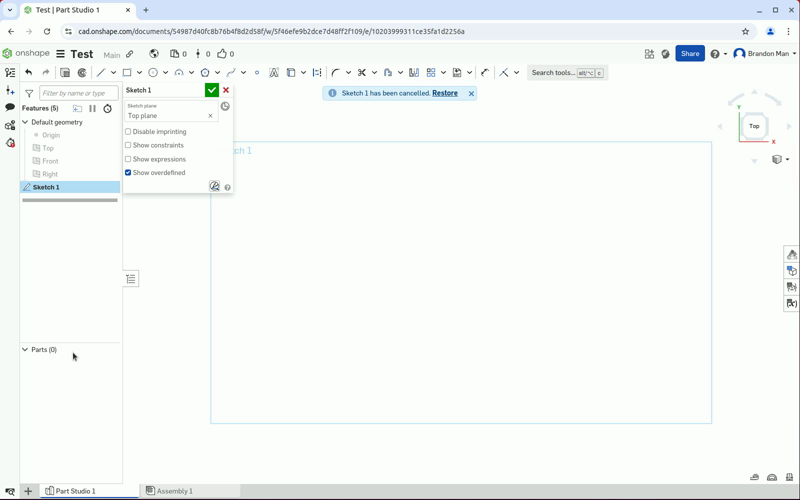
key(y)
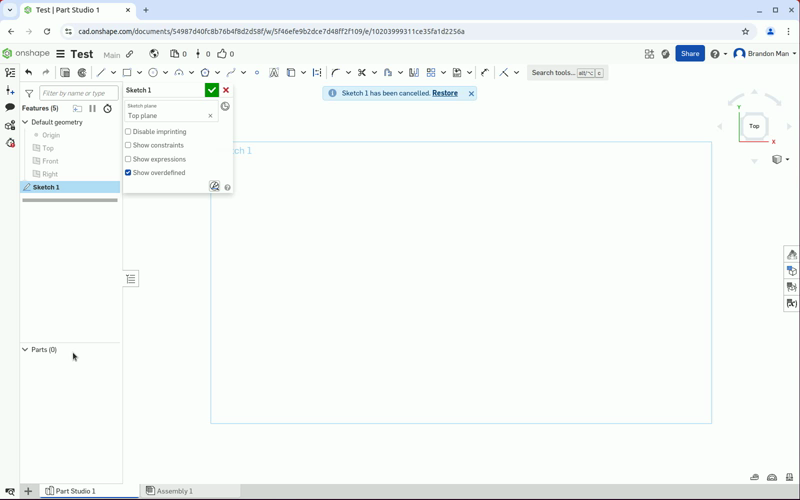
key(l)
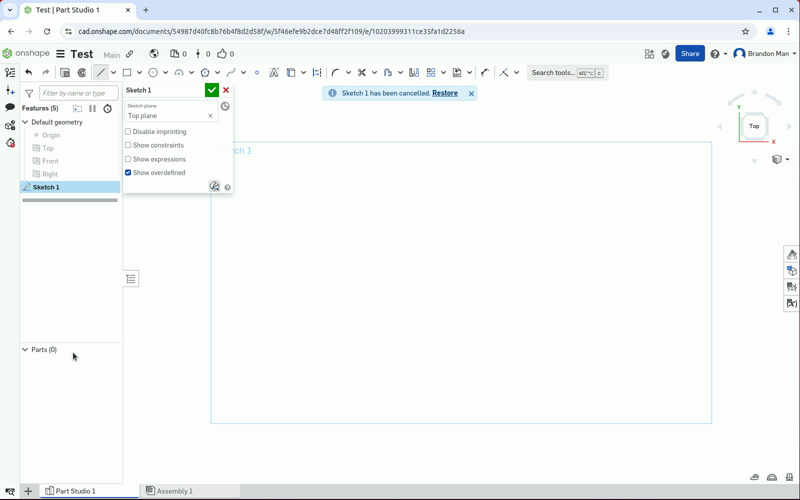
key_down(shift)
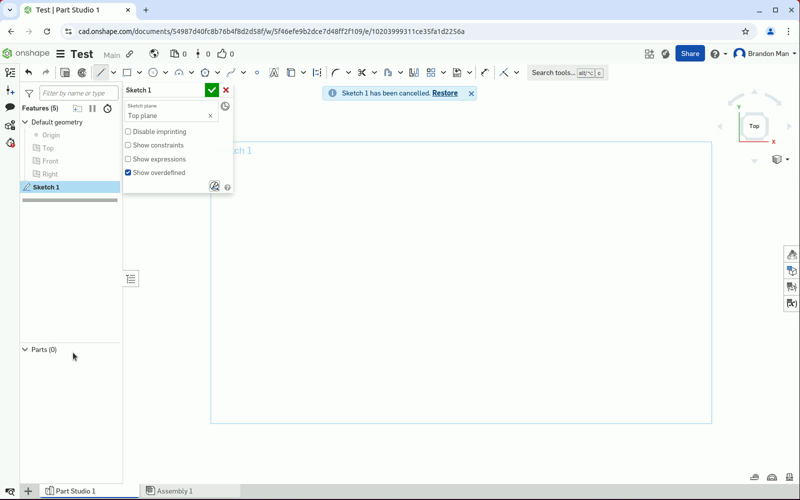
mouse_move(444, 291)
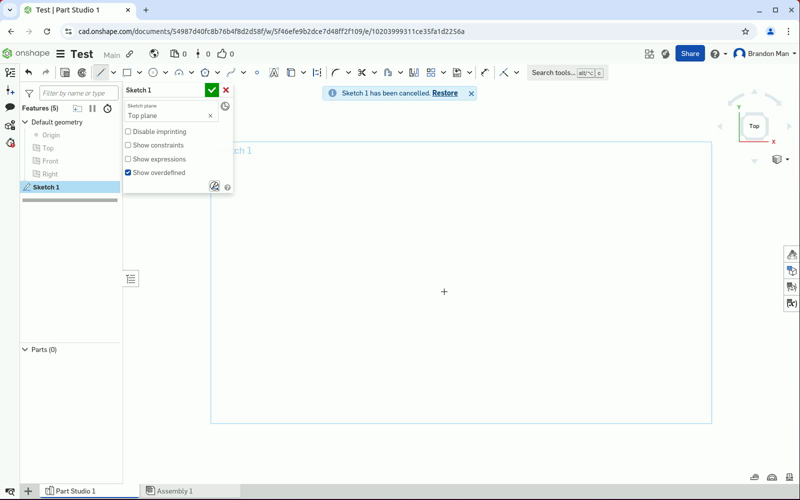
click(444, 291)
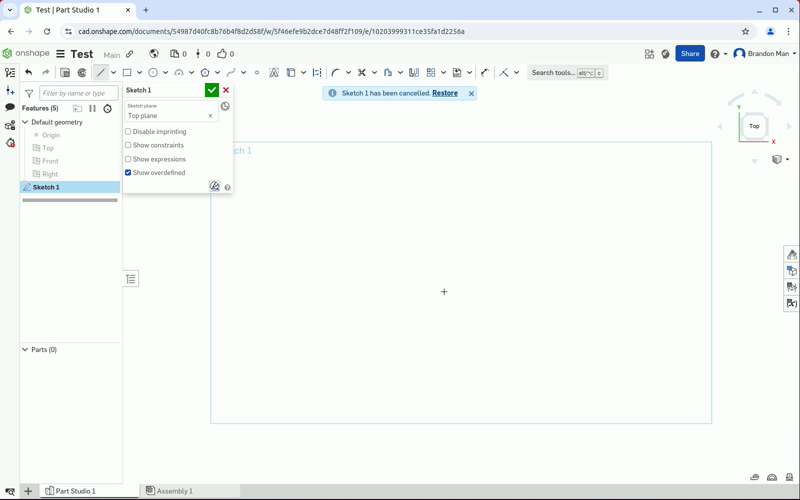
key_up(shift)
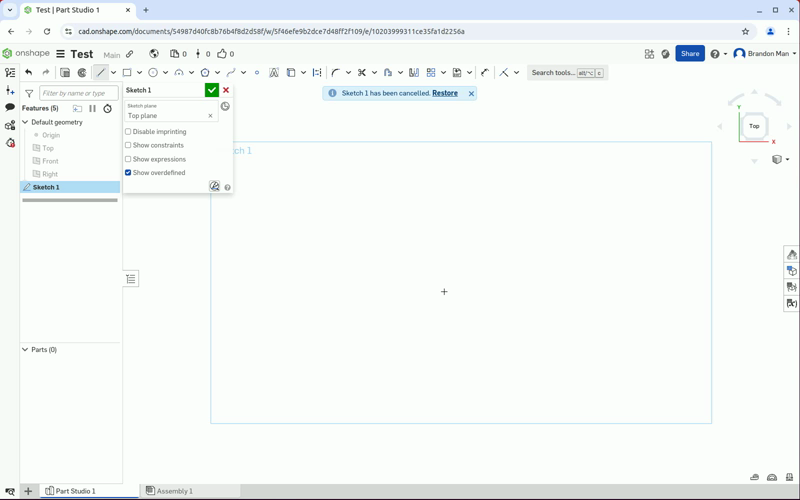
key_down(shift)
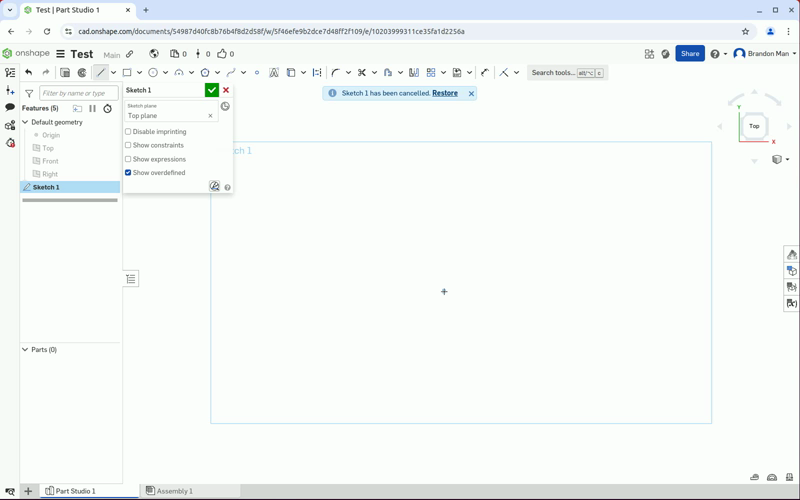
mouse_move(474, 291)
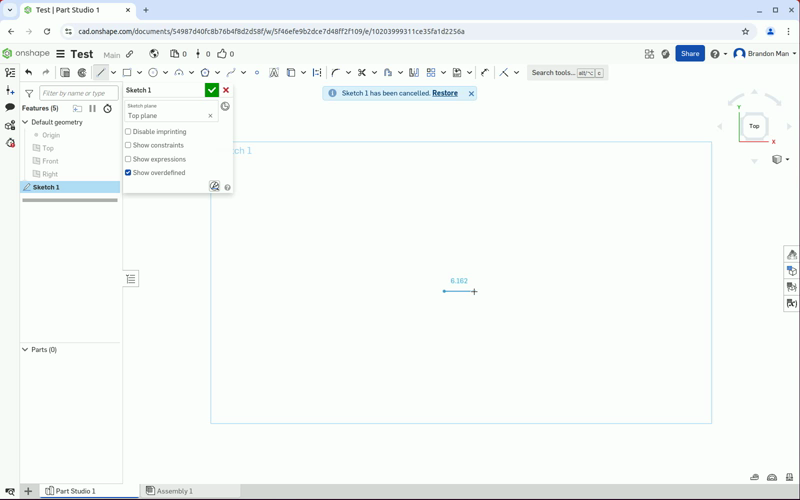
mouse_move(477, 291)
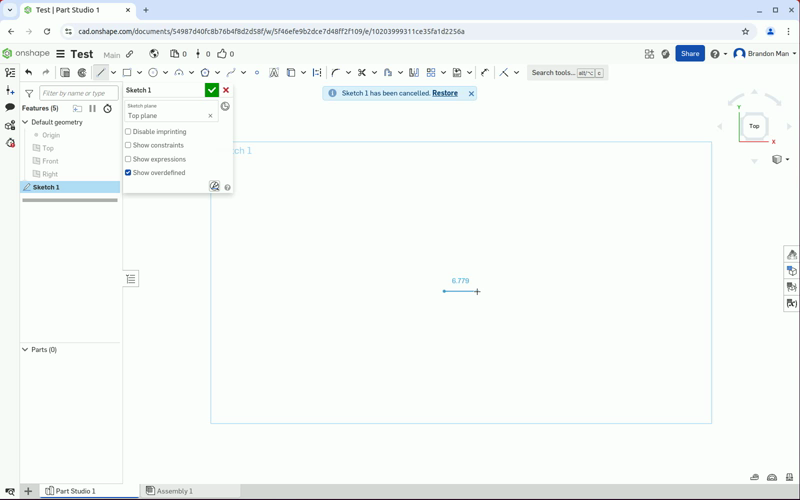
click(477, 291)
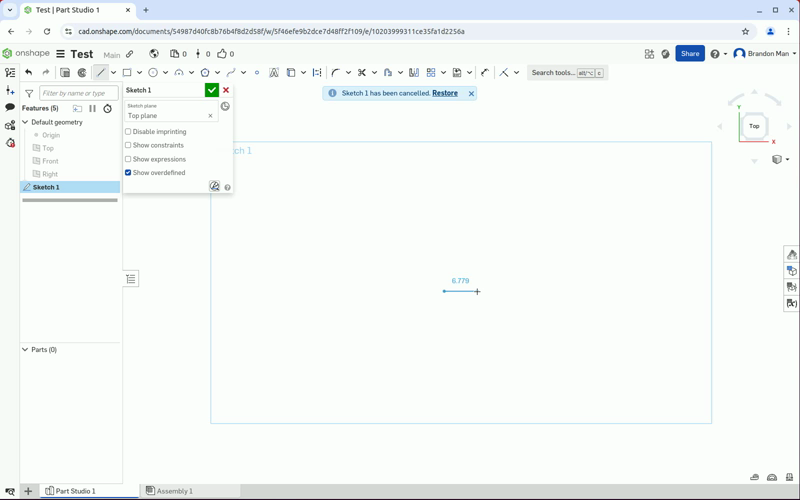
key_up(shift)
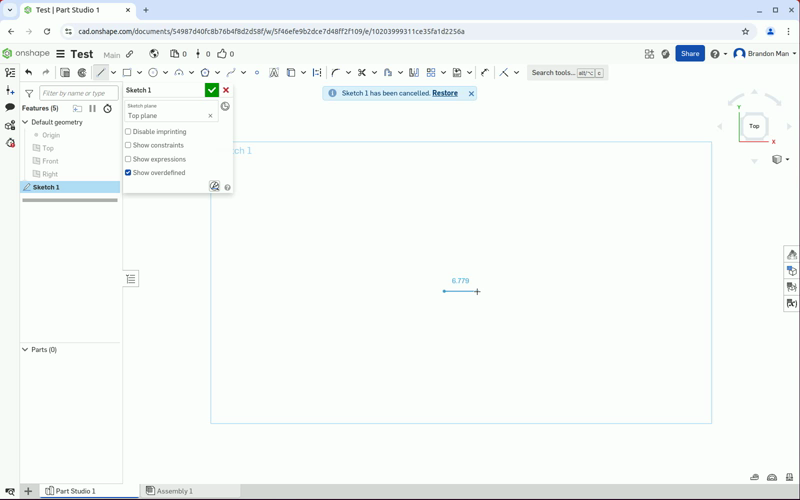
key_down(shift)
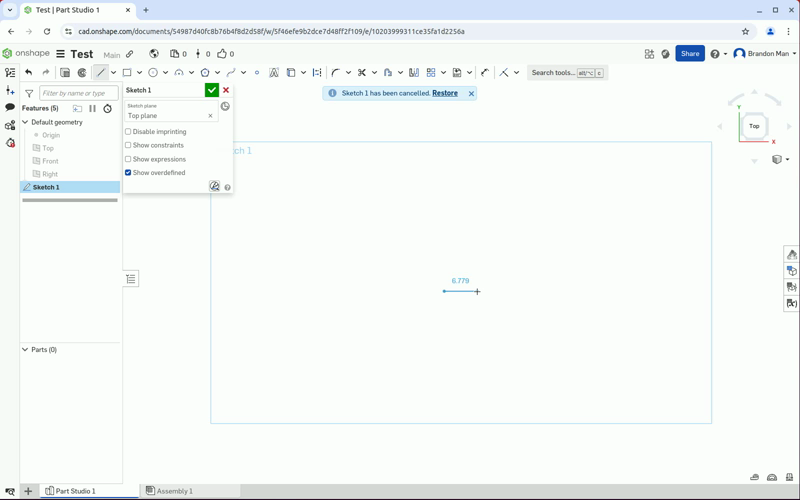
mouse_move(507, 291)
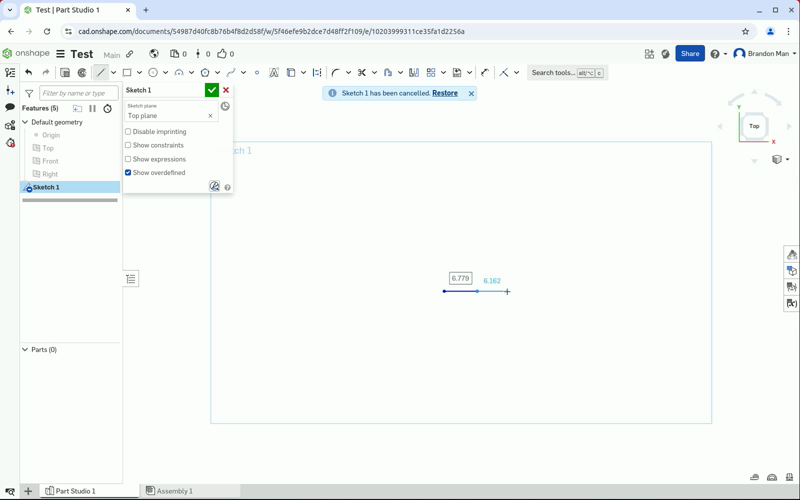
mouse_move(477, 274)
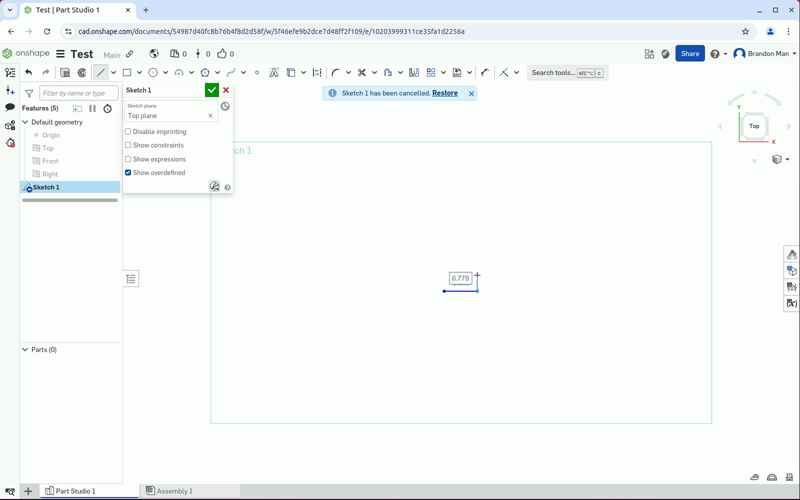
click(477, 274)
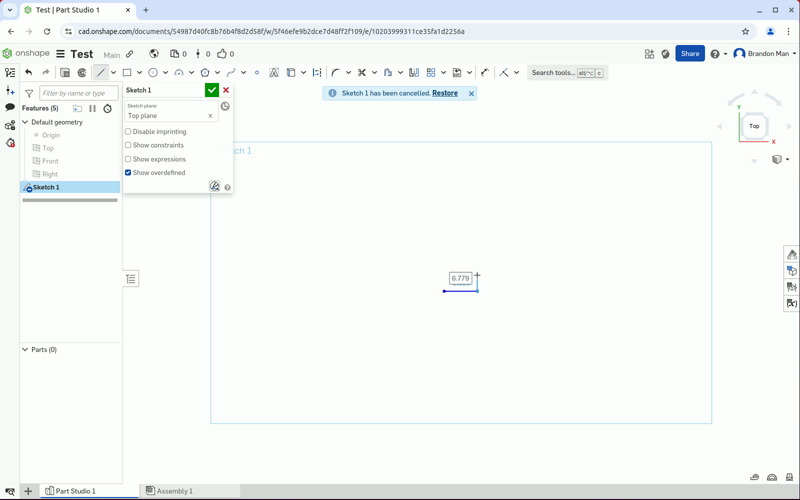
key_up(shift)
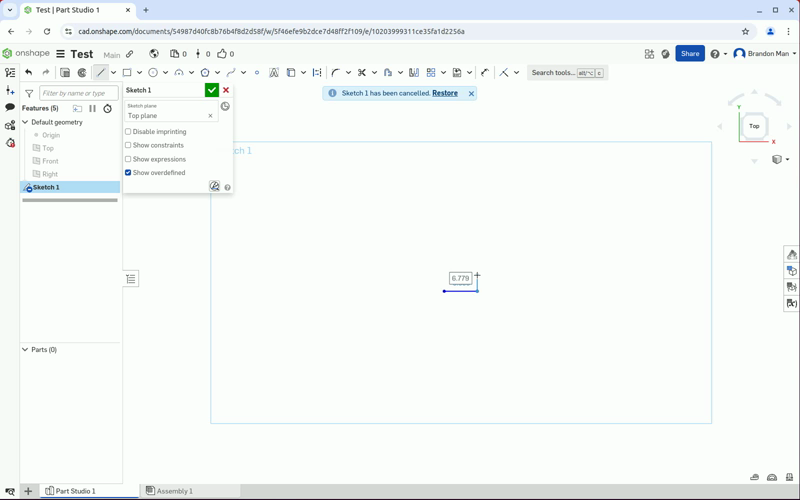
key_down(shift)
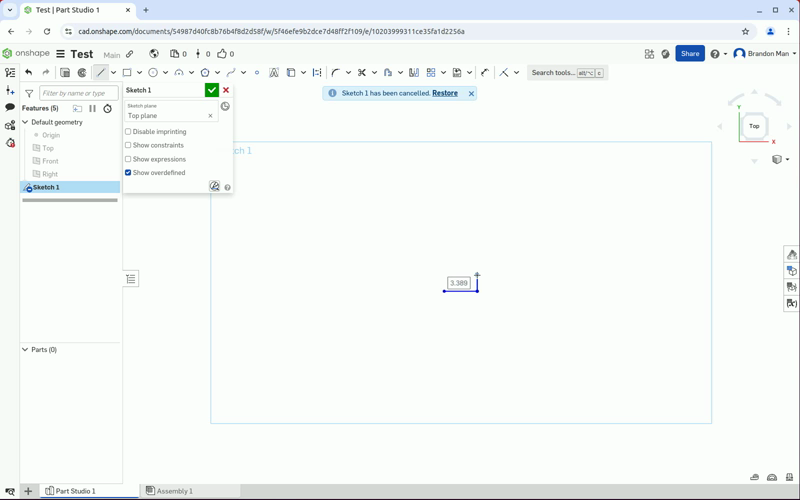
mouse_move(507, 274)
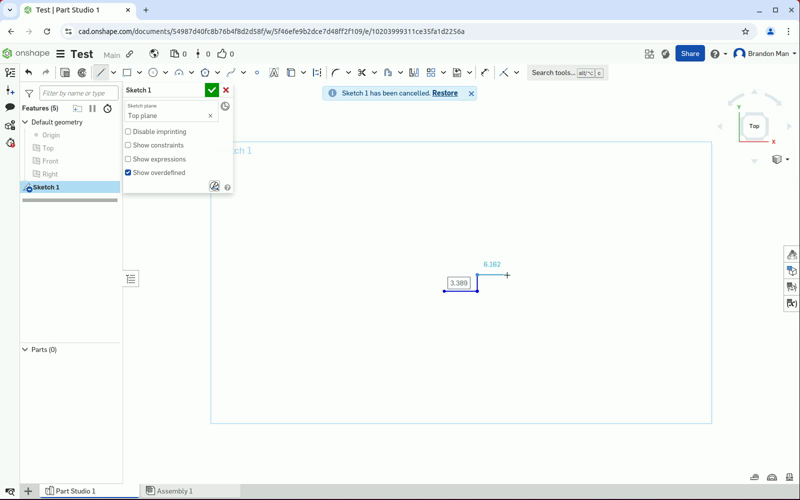
mouse_move(444, 274)
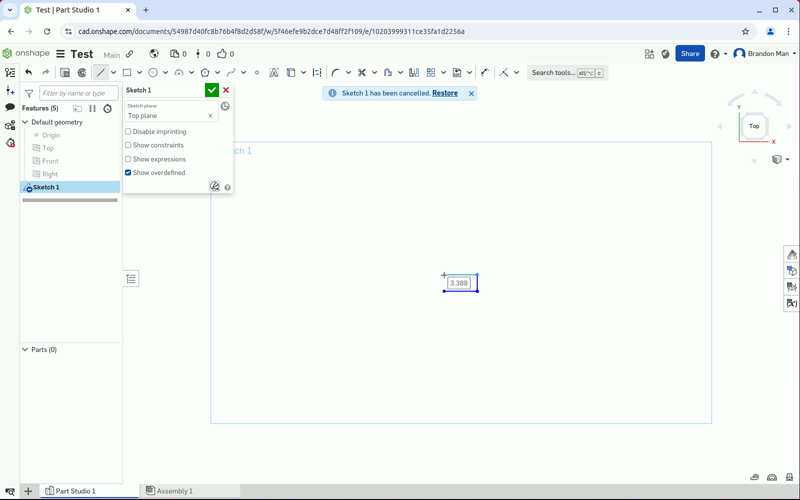
click(444, 274)
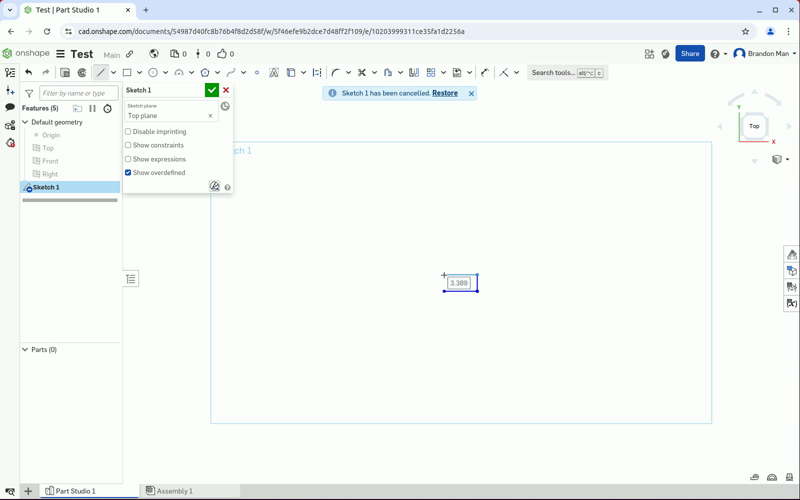
key_up(shift)
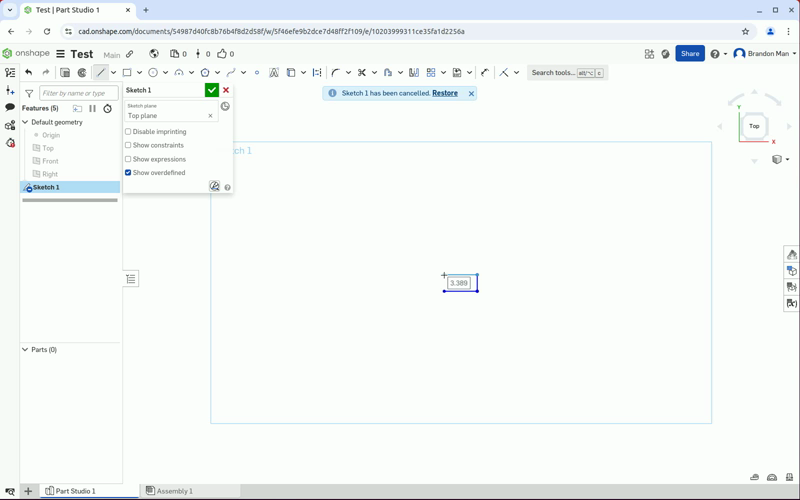
mouse_move(474, 274)
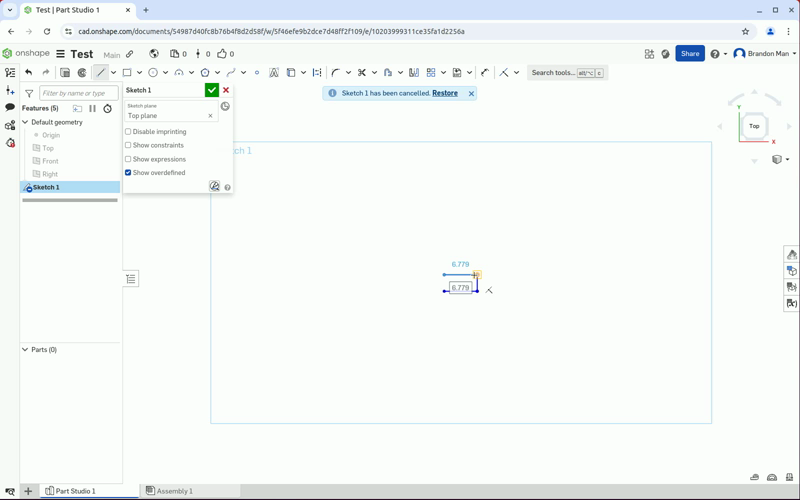
key_down(shift)
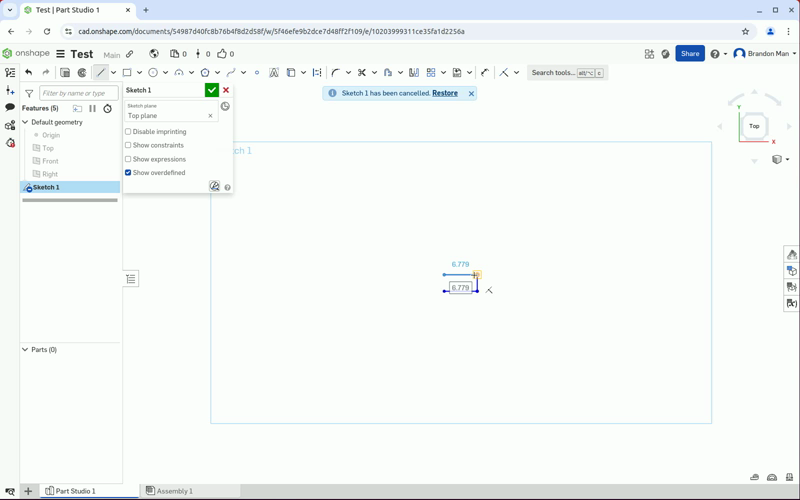
mouse_move(444, 291)
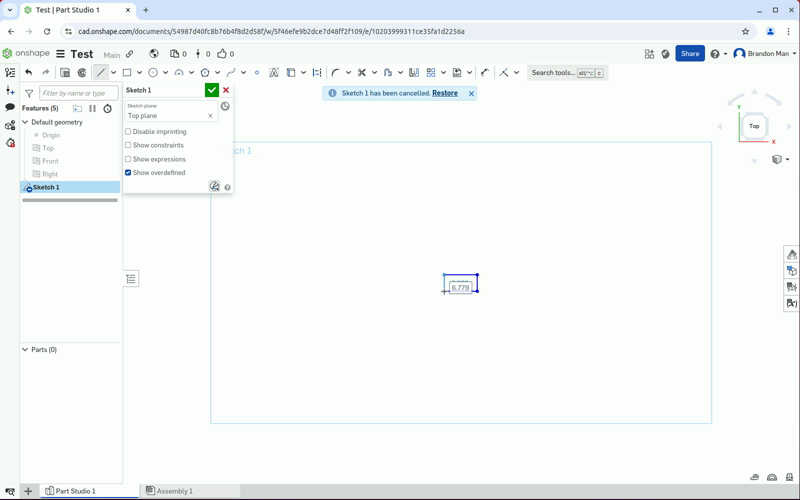
key_up(shift)
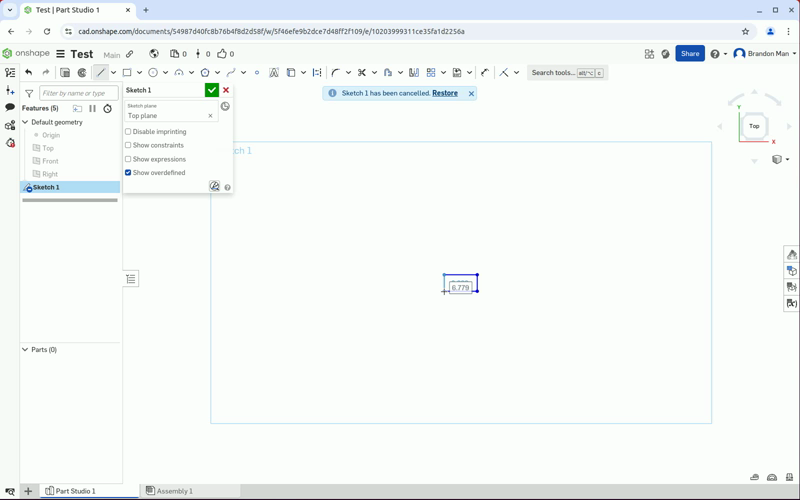
click(444, 291)
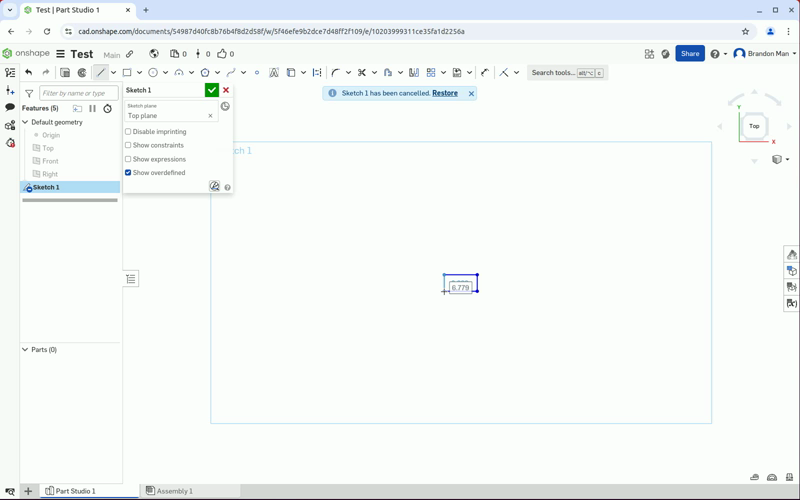
key(esc)
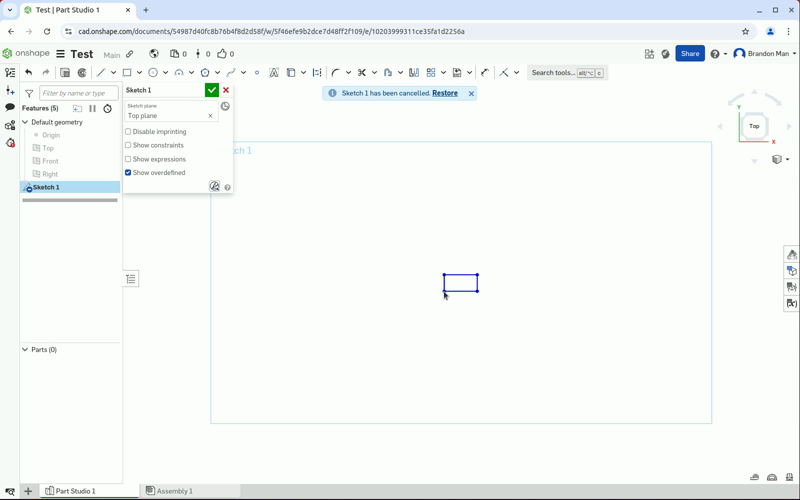
key(l)
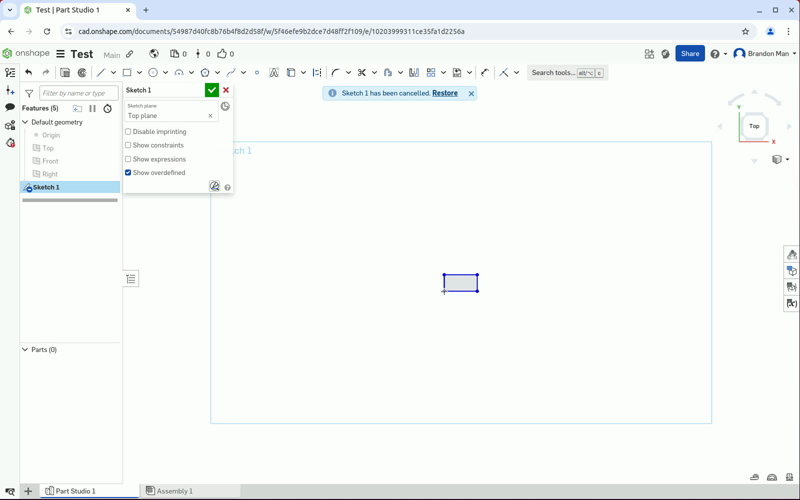
key_down(shift)
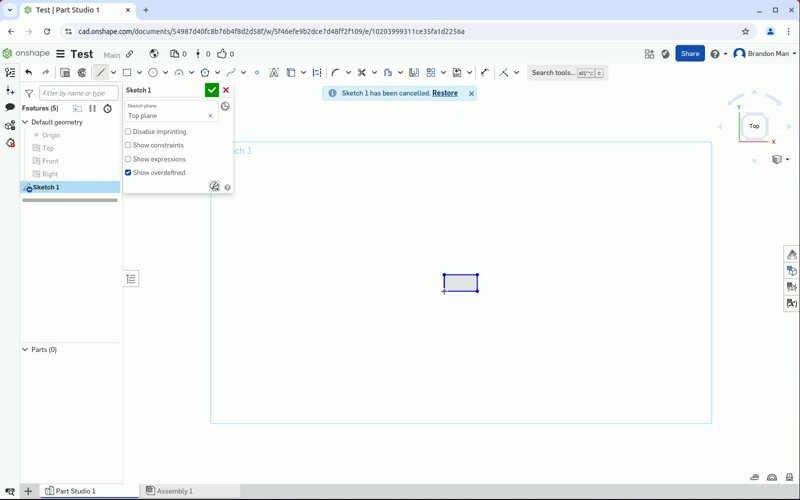
mouse_move(445, 290)
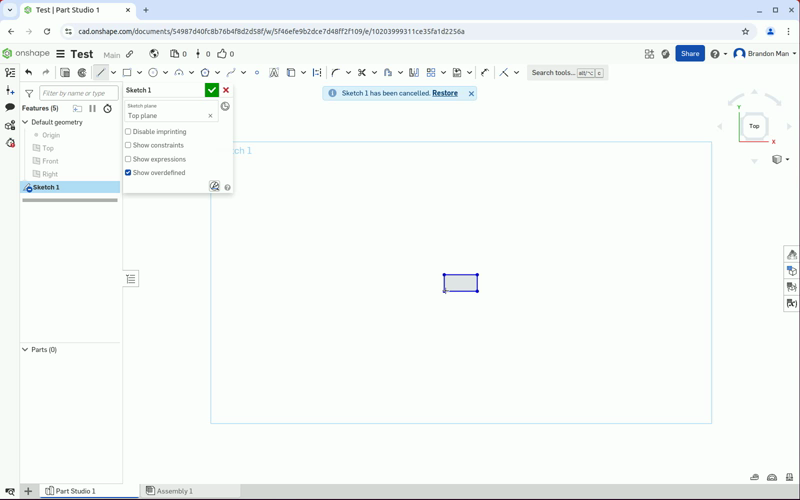
scroll(6)
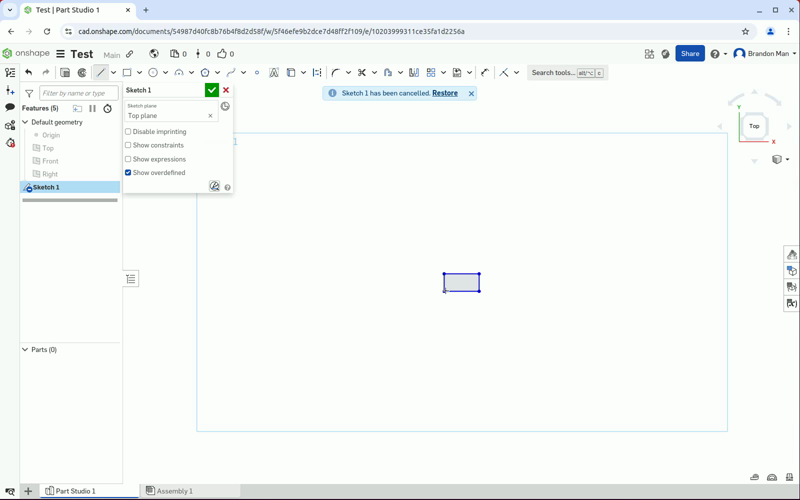
scroll(6)
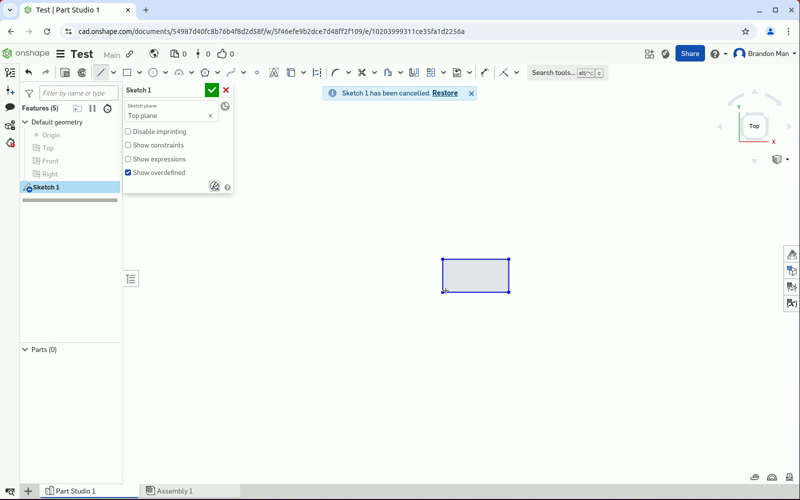
scroll(6)
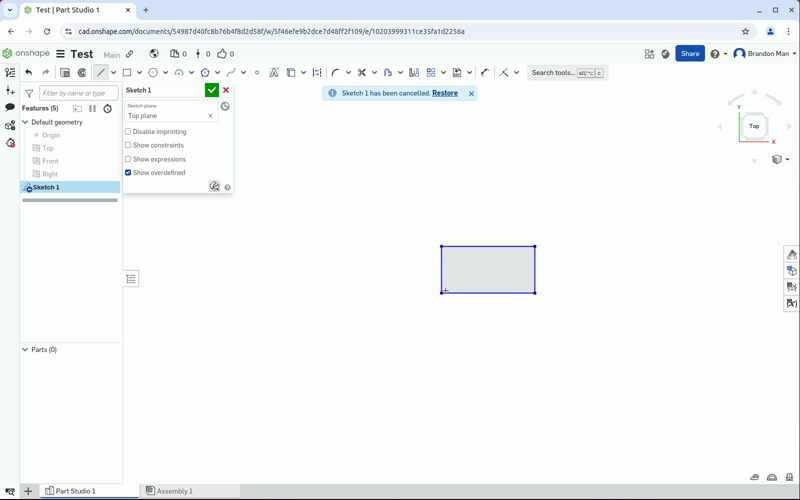
scroll(6)
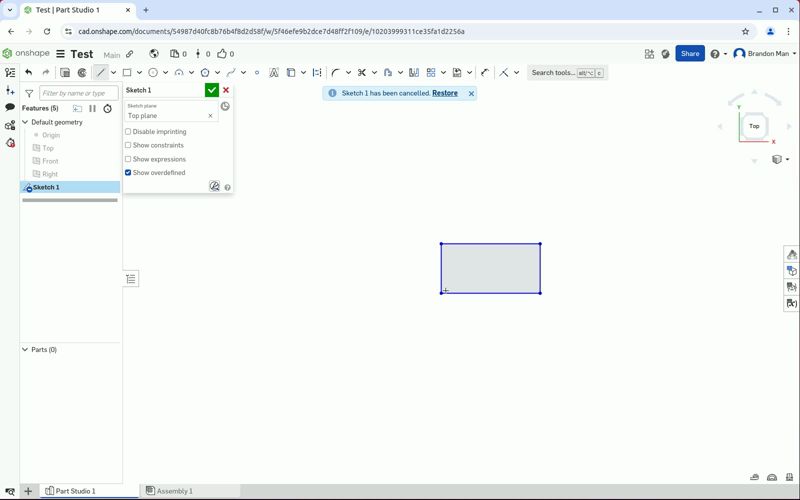
scroll(6)
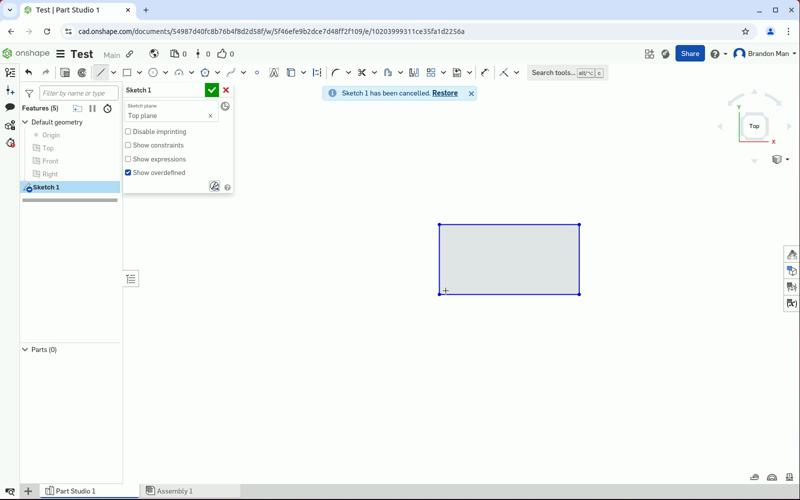
scroll(6)
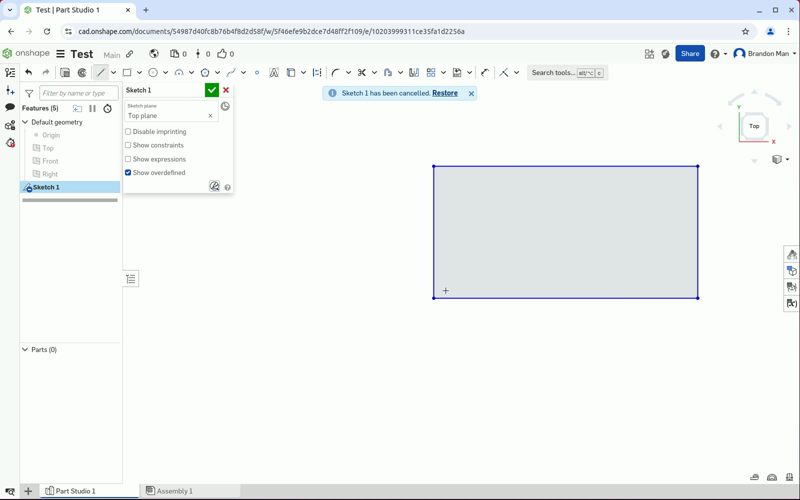
scroll(6)
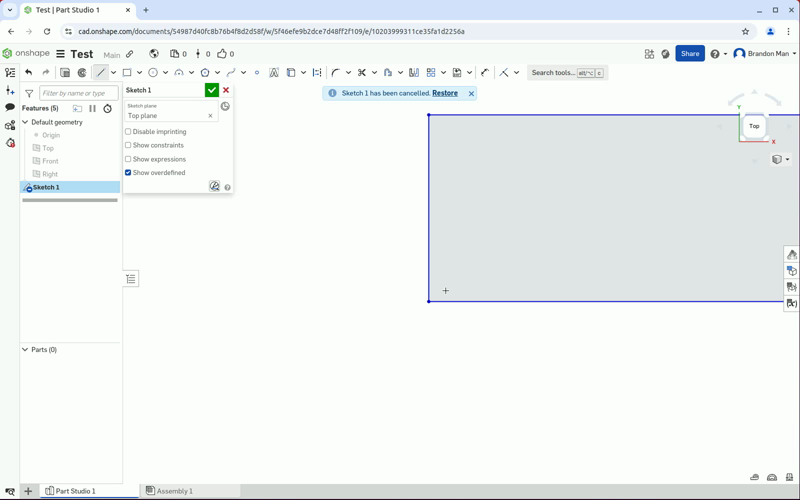
click(445, 290)
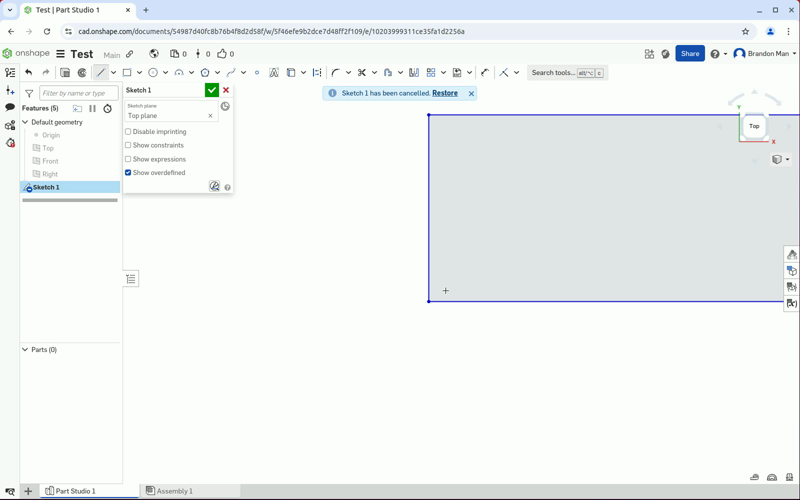
scroll(-6)
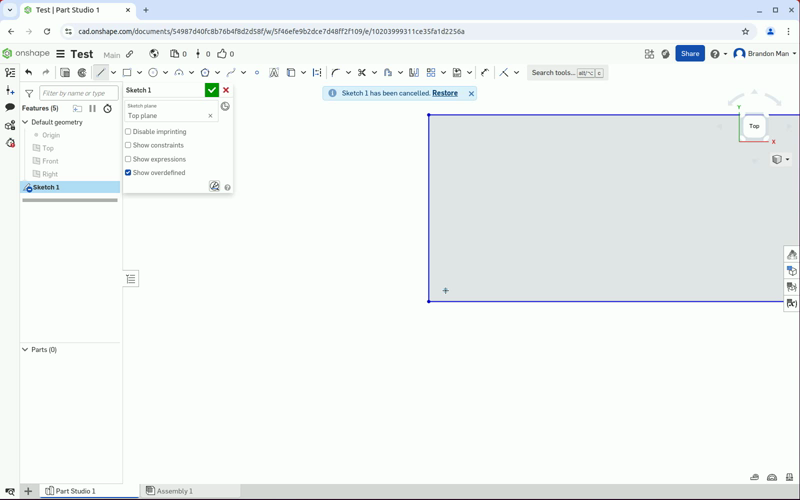
scroll(-6)
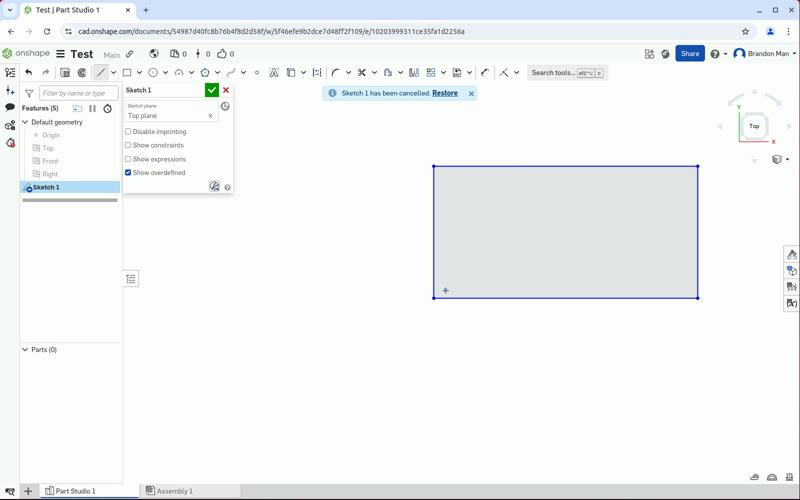
scroll(-6)
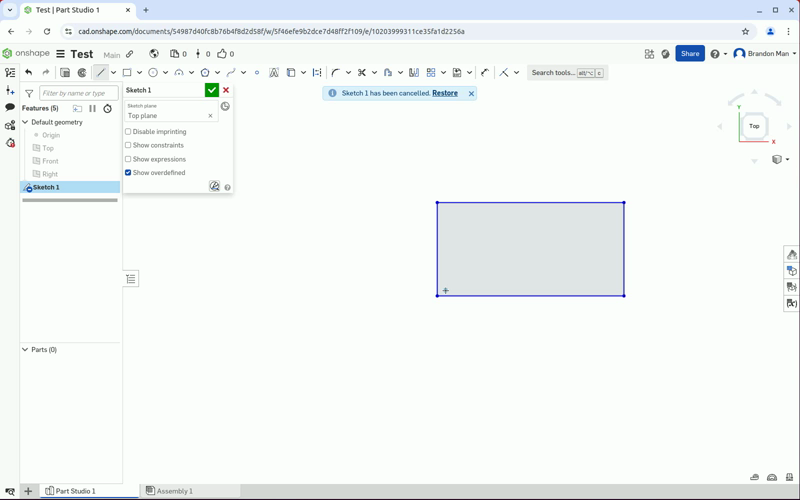
scroll(-6)
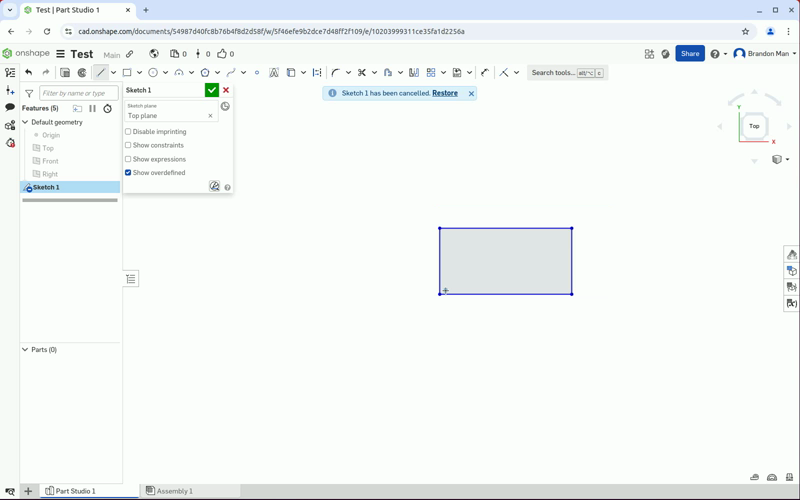
scroll(-6)
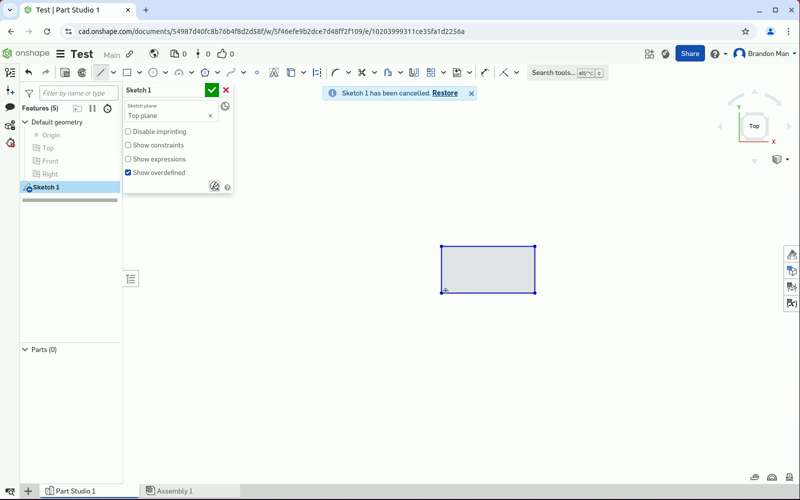
scroll(-6)
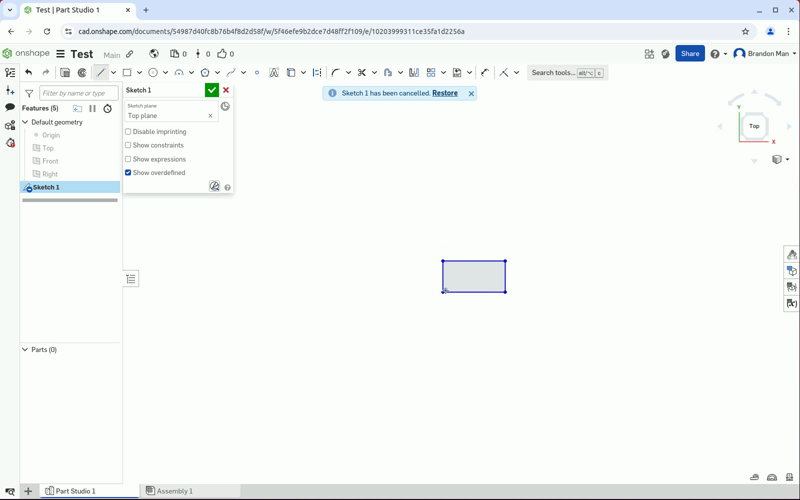
scroll(-6)
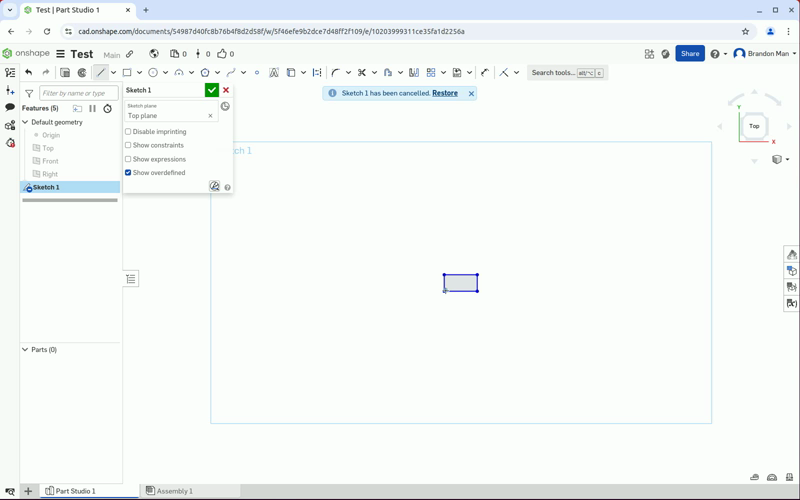
key_up(shift)
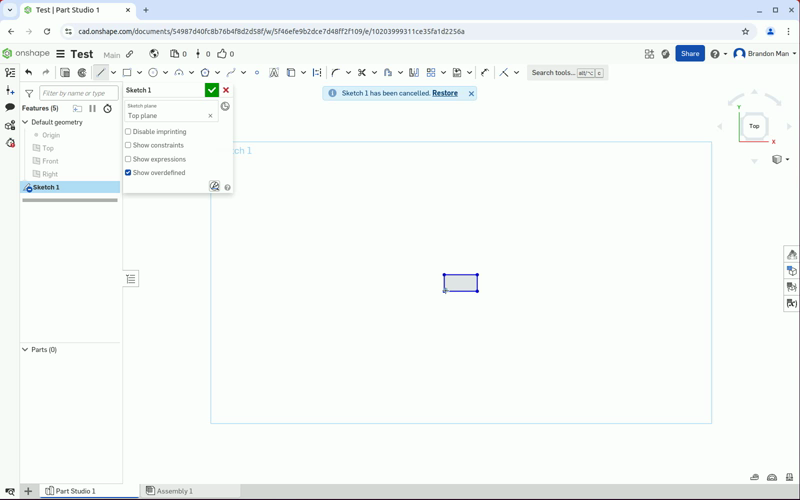
key_down(shift)
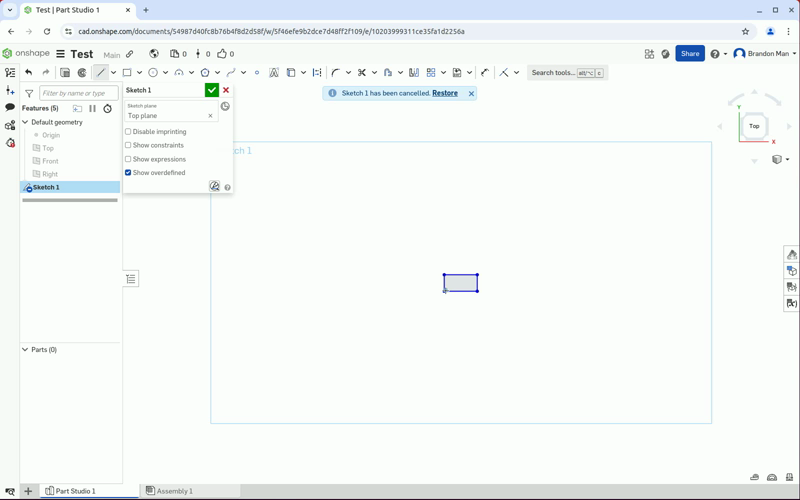
mouse_move(475, 290)
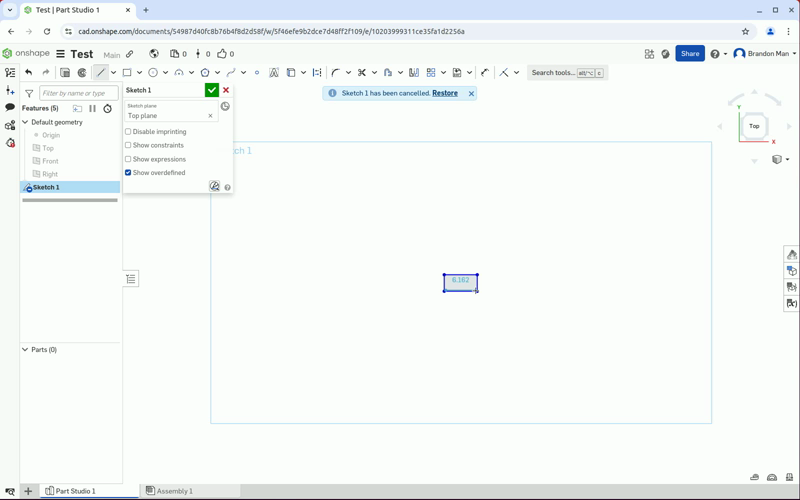
mouse_move(475, 290)
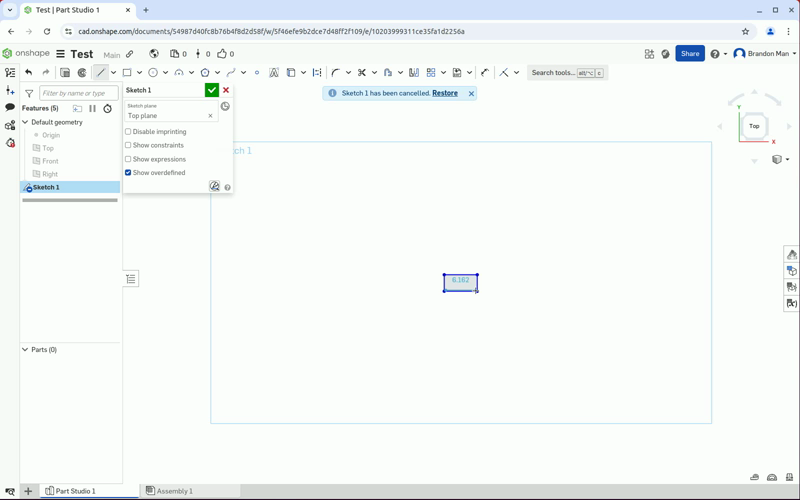
scroll(6)
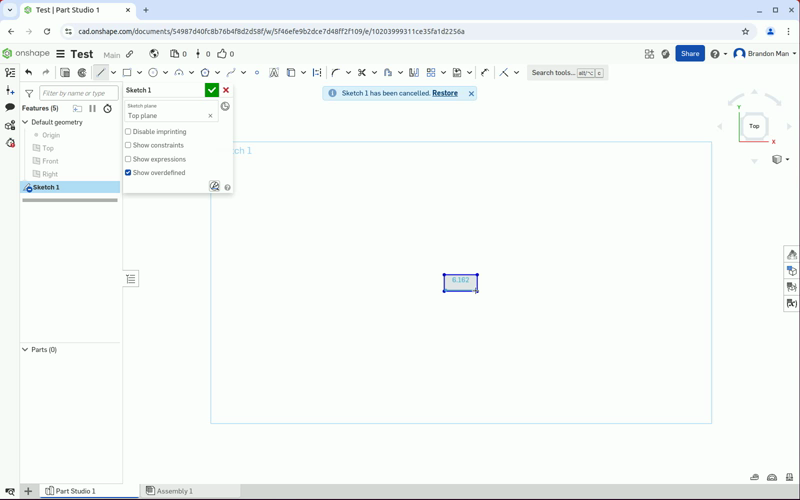
scroll(6)
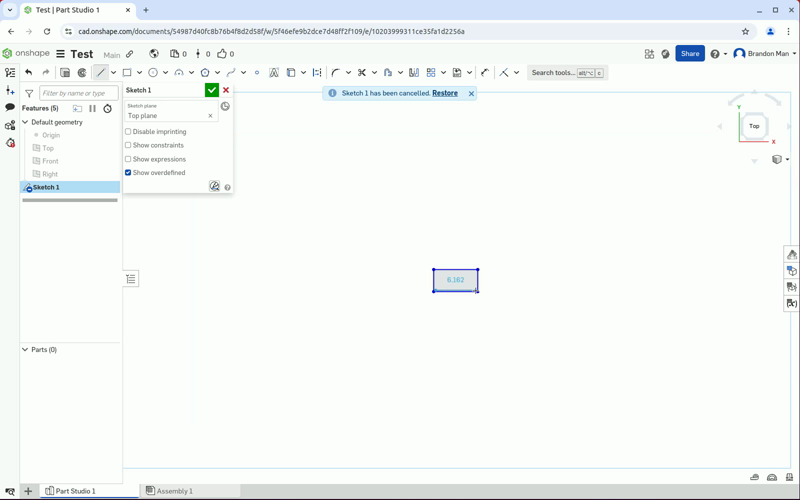
scroll(6)
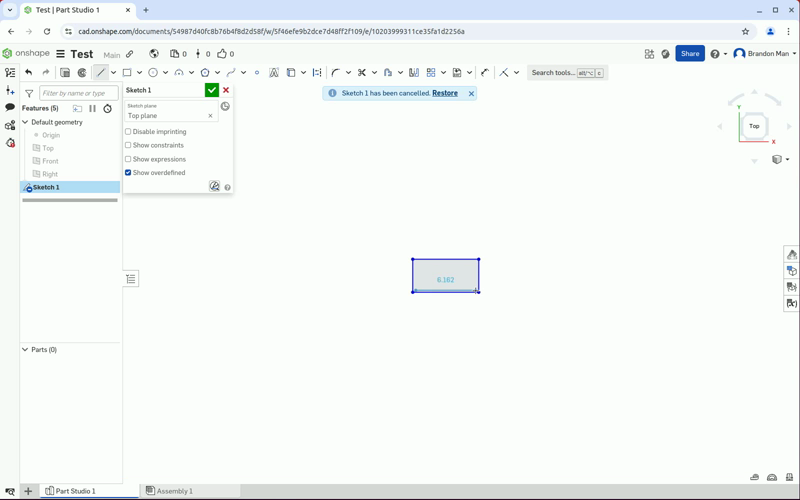
scroll(6)
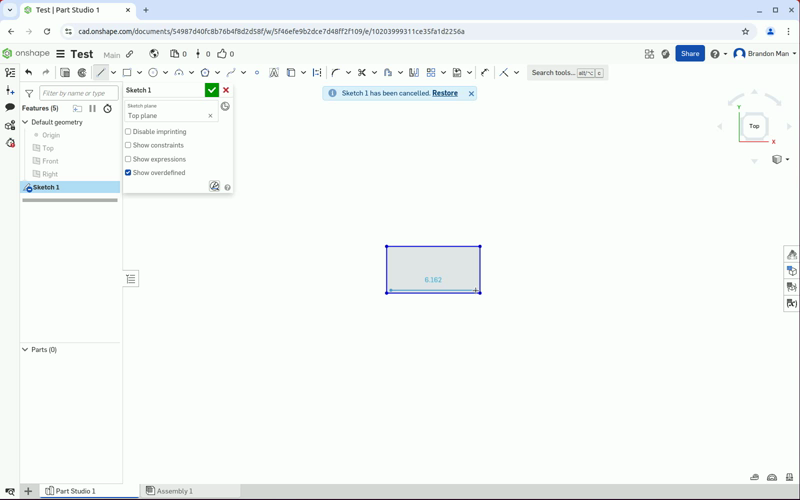
scroll(6)
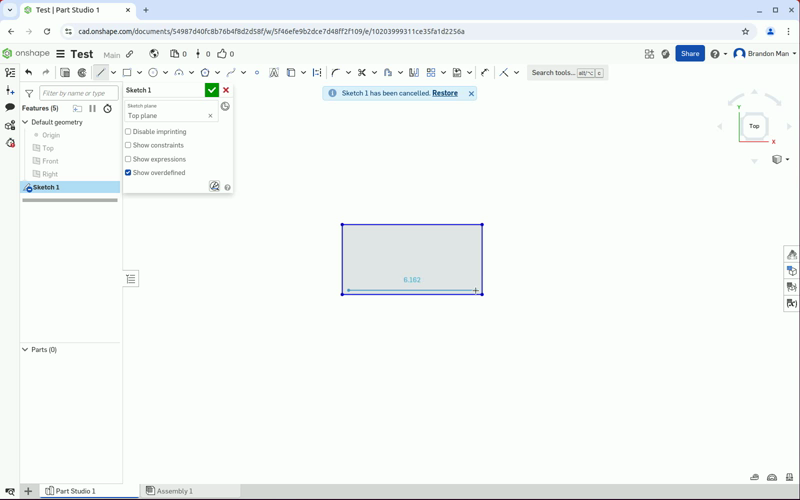
scroll(6)
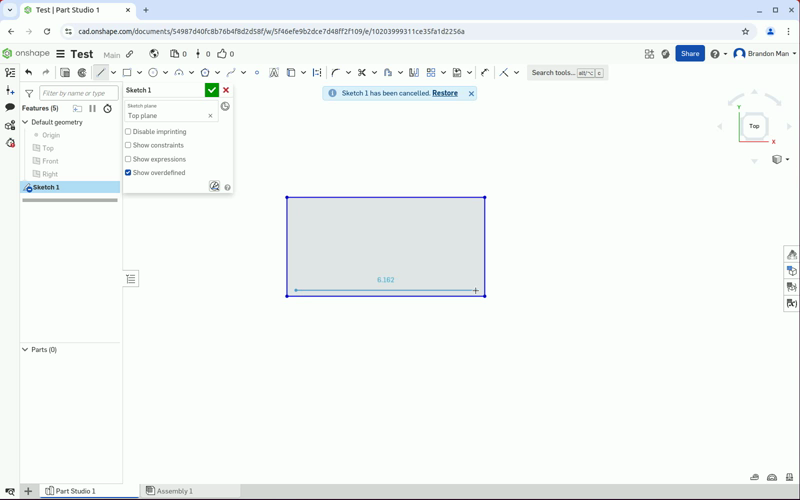
scroll(6)
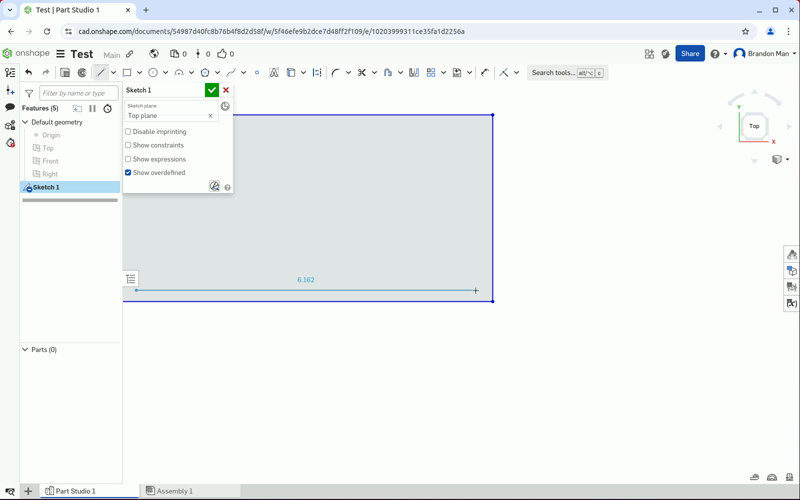
click(475, 290)
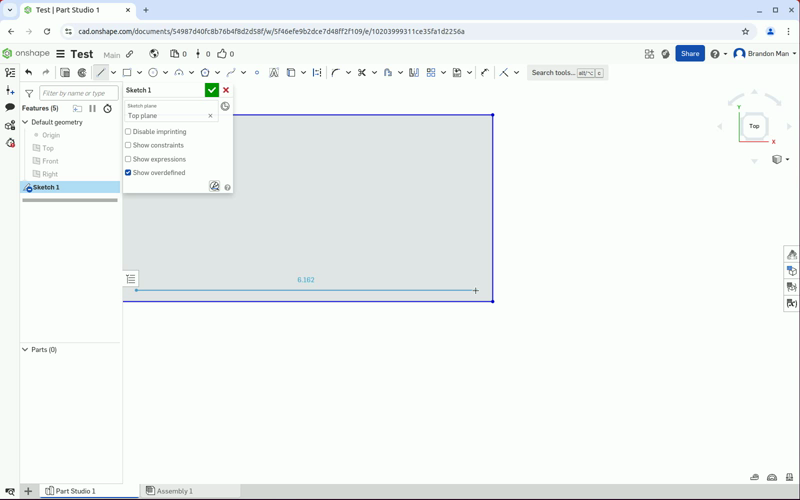
scroll(-6)
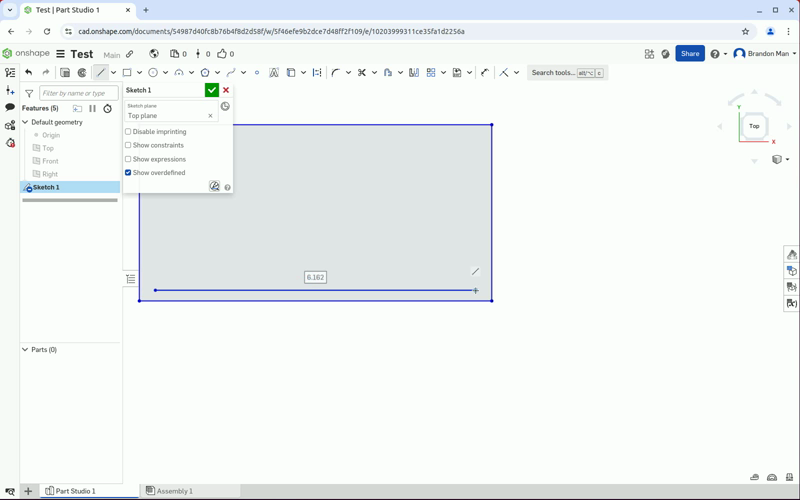
scroll(-6)
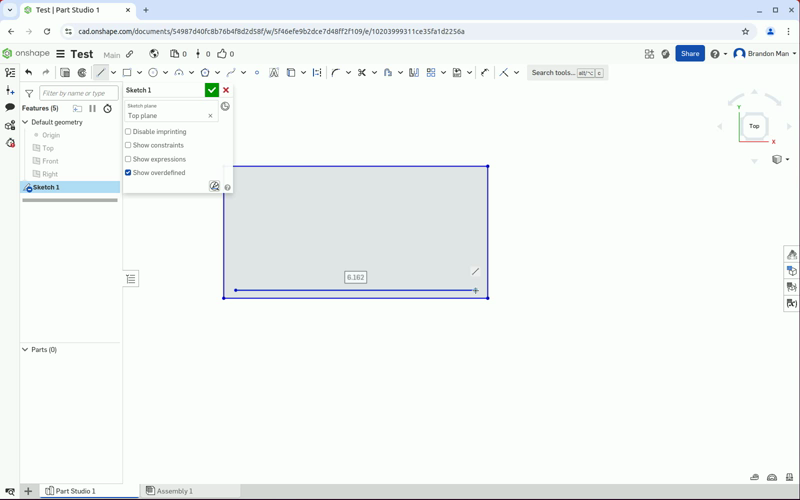
scroll(-6)
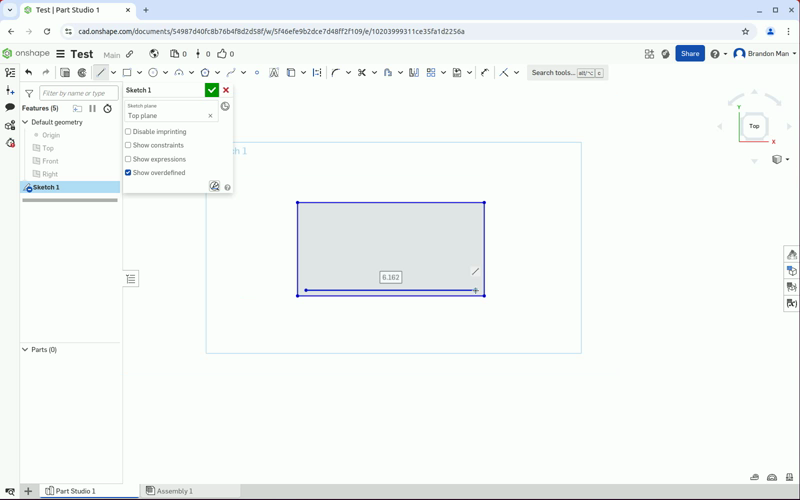
scroll(-6)
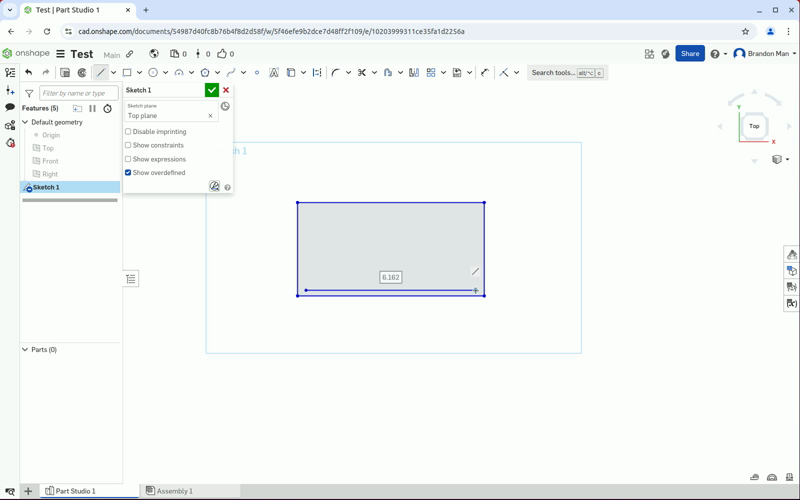
scroll(-6)
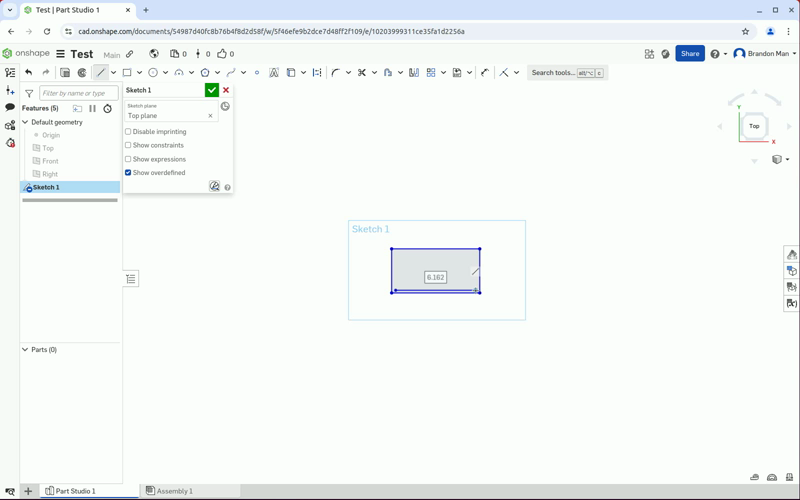
scroll(-6)
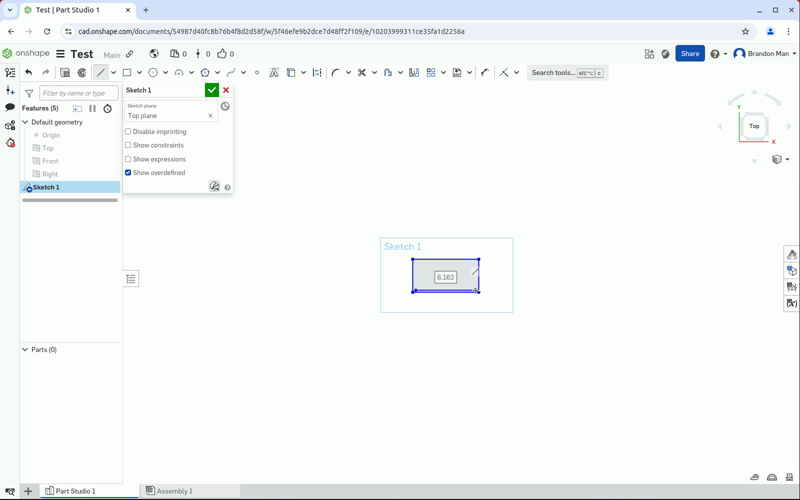
scroll(-6)
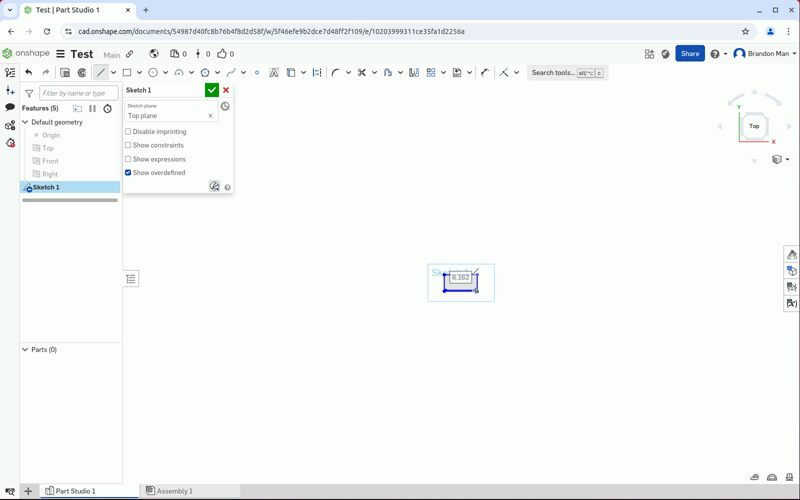
key_up(shift)
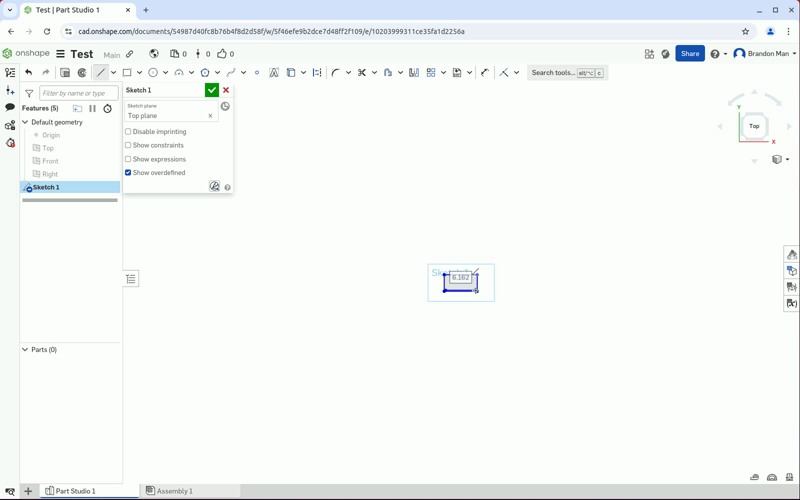
key_down(shift)
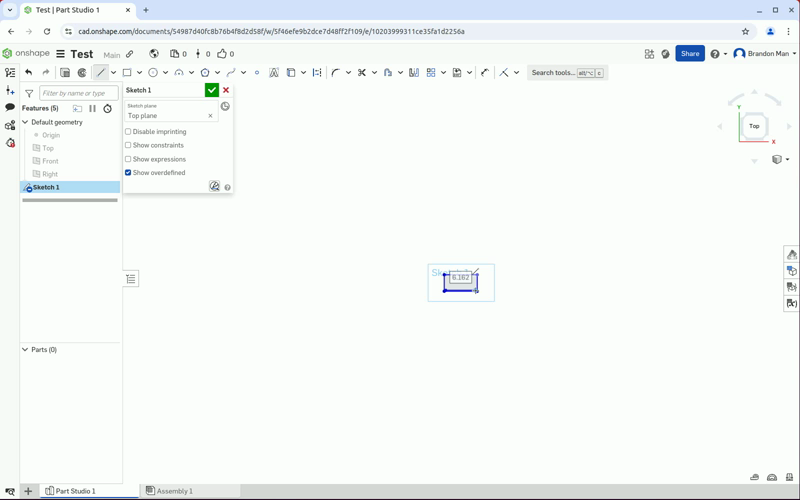
mouse_move(505, 290)
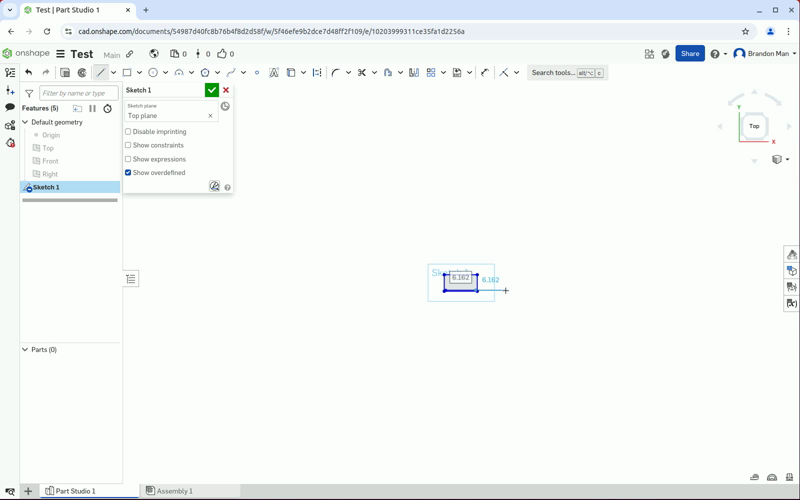
mouse_move(475, 275)
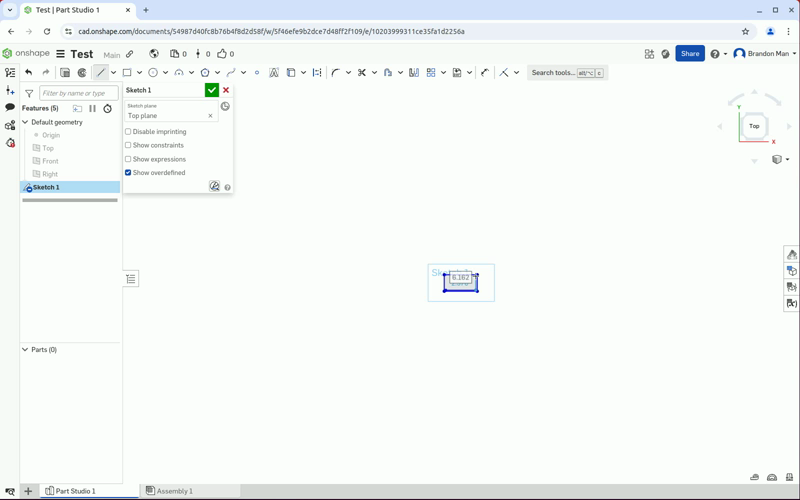
scroll(6)
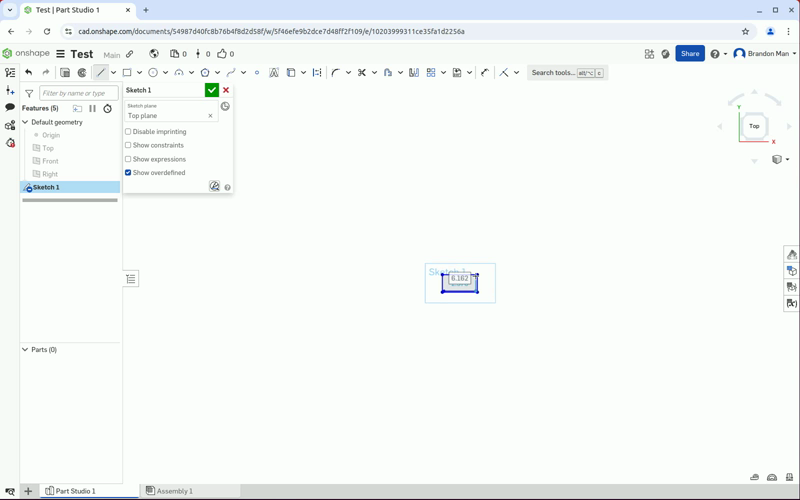
scroll(6)
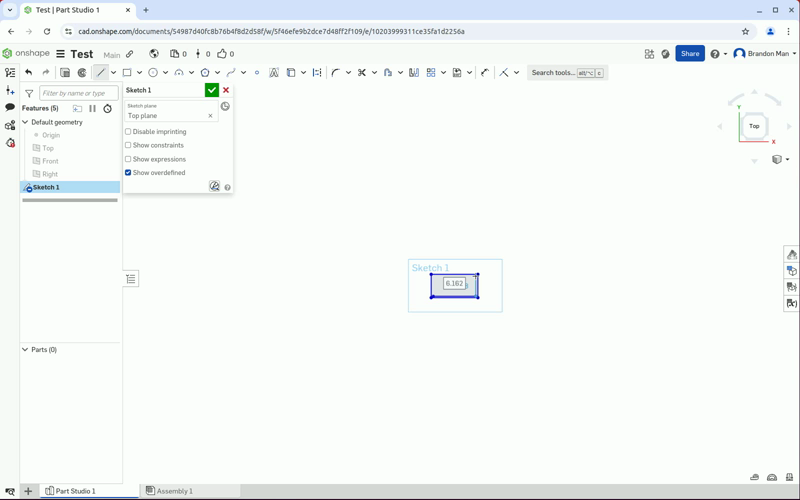
scroll(6)
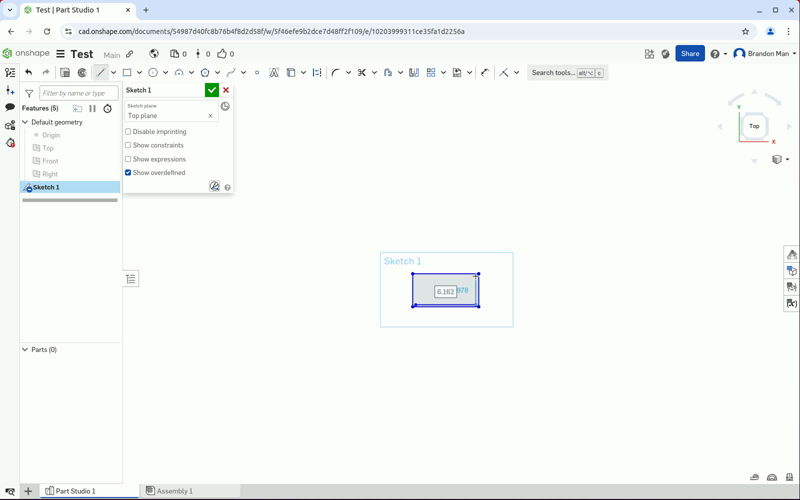
scroll(6)
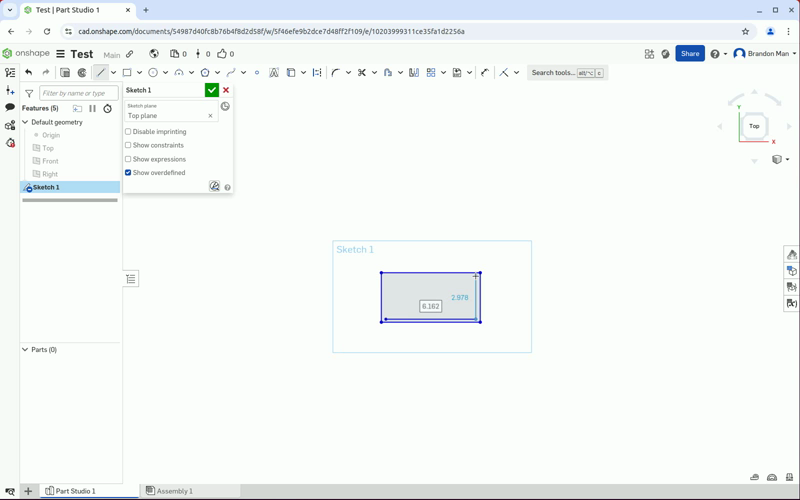
scroll(6)
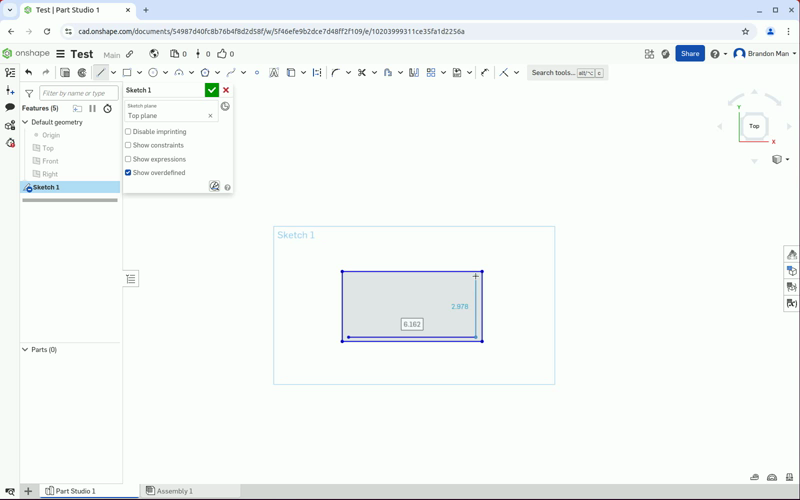
scroll(6)
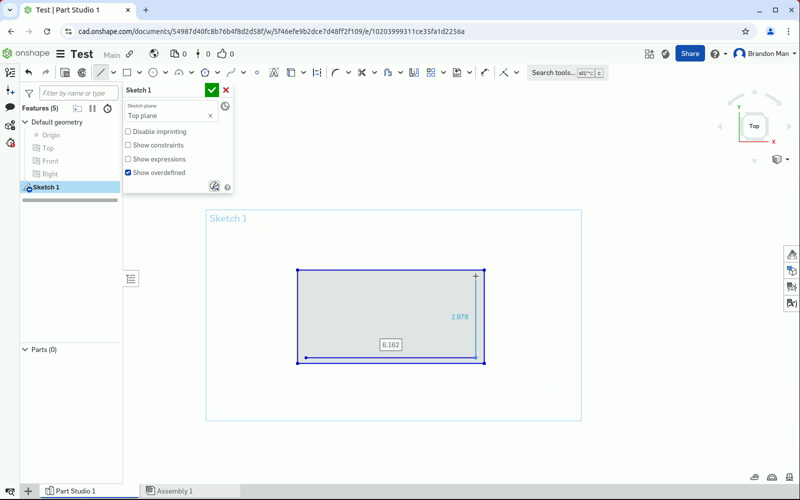
scroll(6)
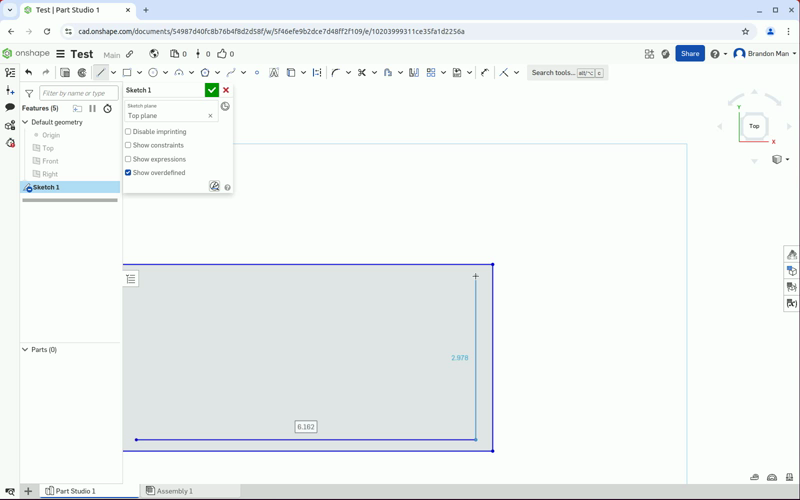
click(475, 275)
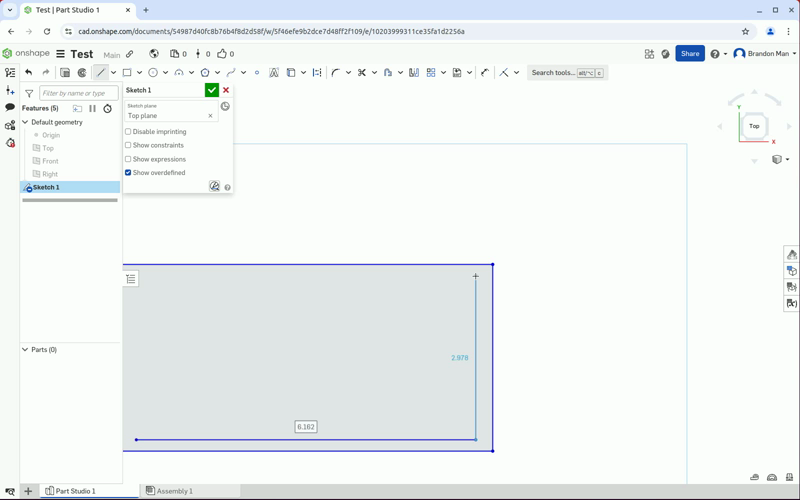
scroll(-6)
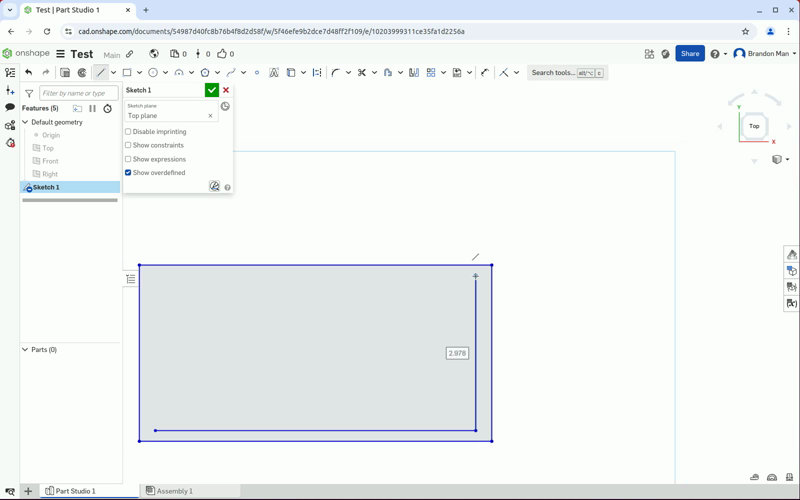
scroll(-6)
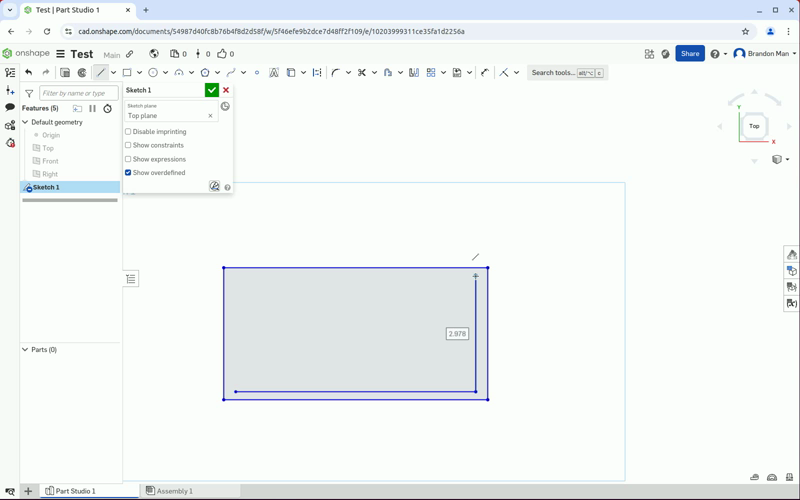
scroll(-6)
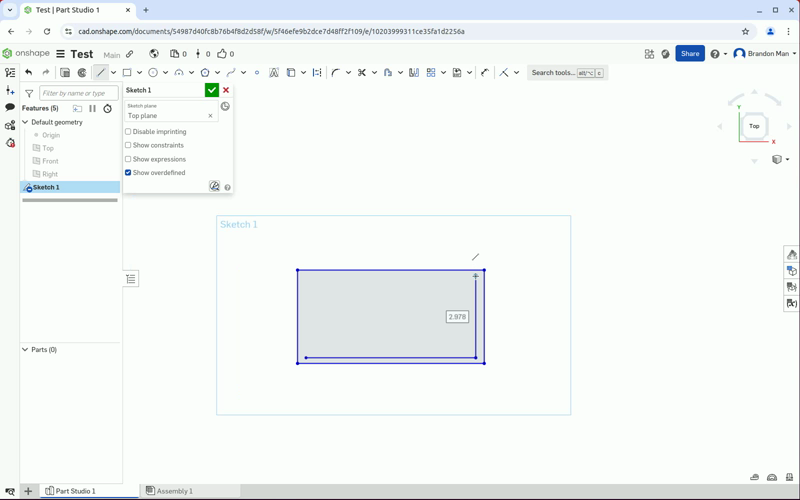
scroll(-6)
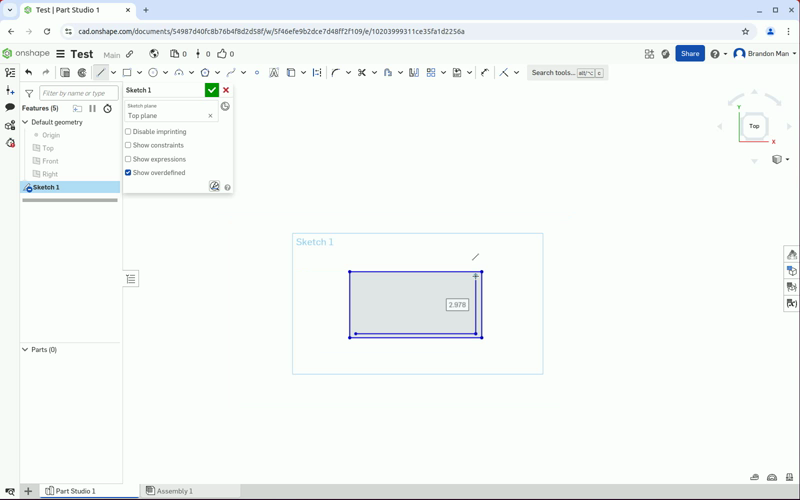
scroll(-6)
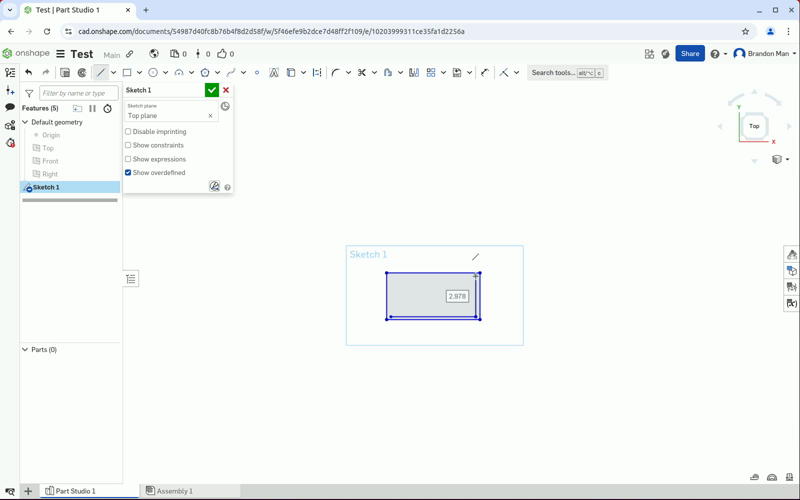
scroll(-6)
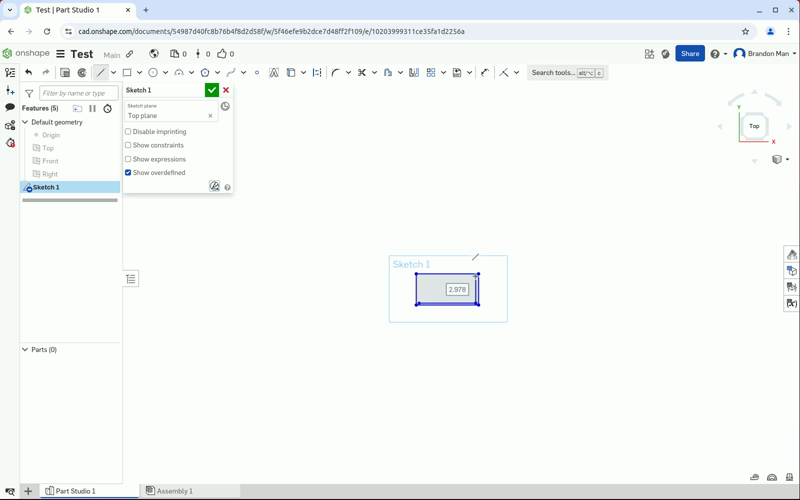
scroll(-6)
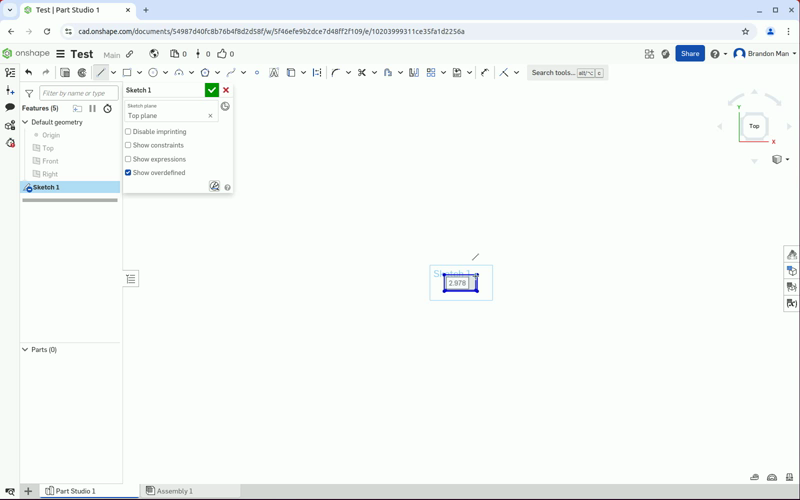
key_up(shift)
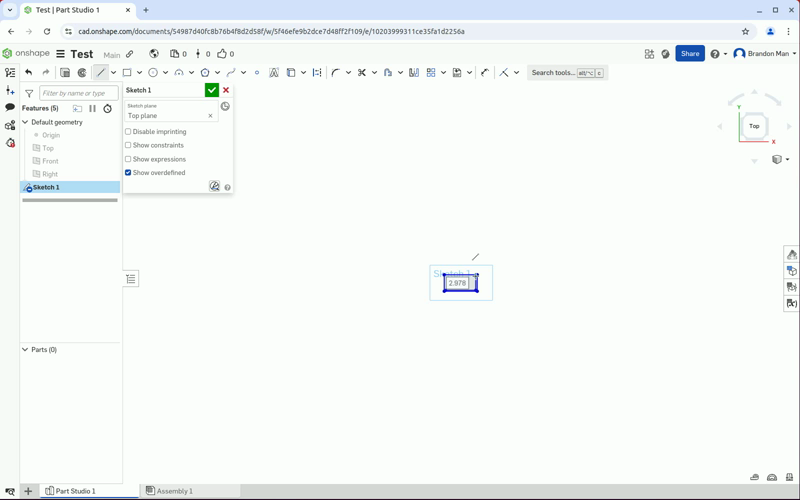
key_down(shift)
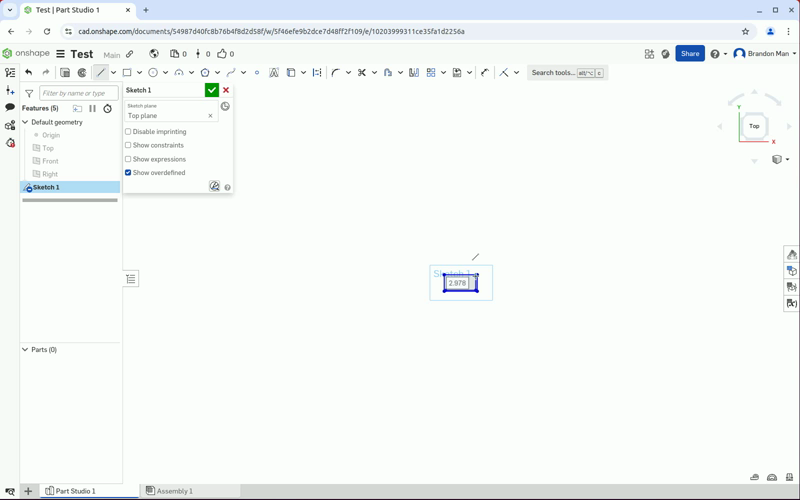
mouse_move(505, 275)
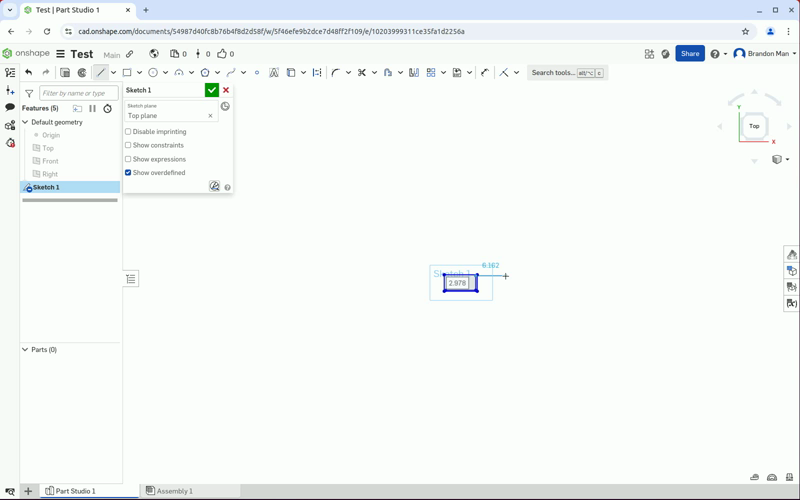
mouse_move(445, 275)
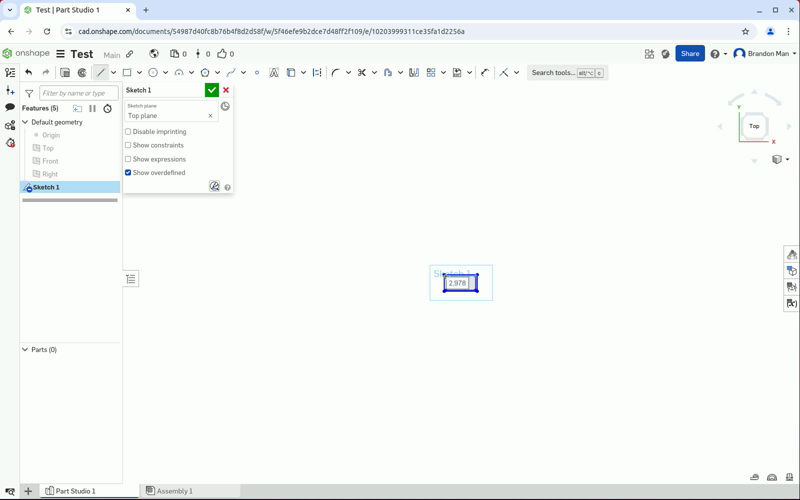
scroll(6)
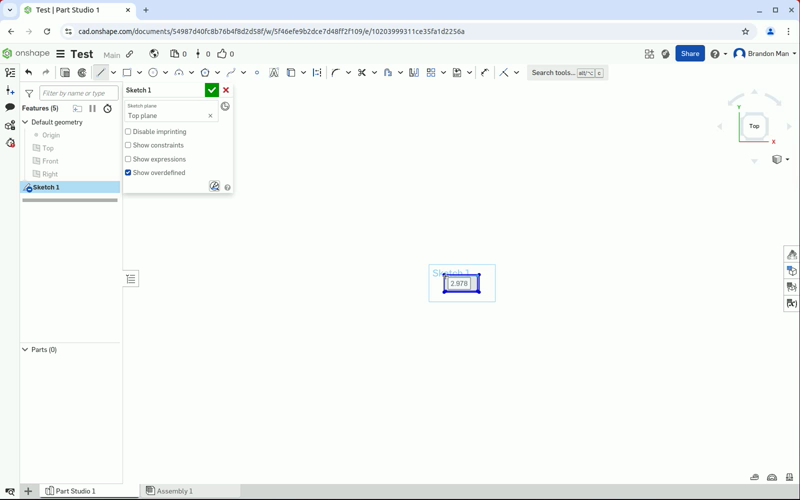
scroll(6)
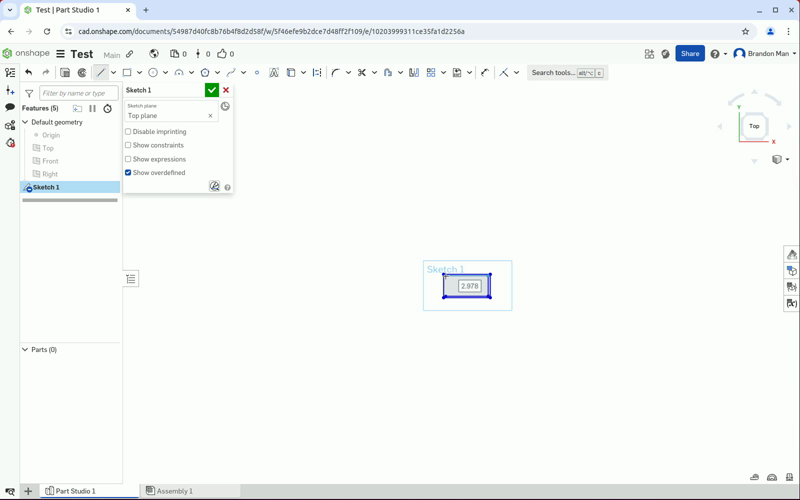
scroll(6)
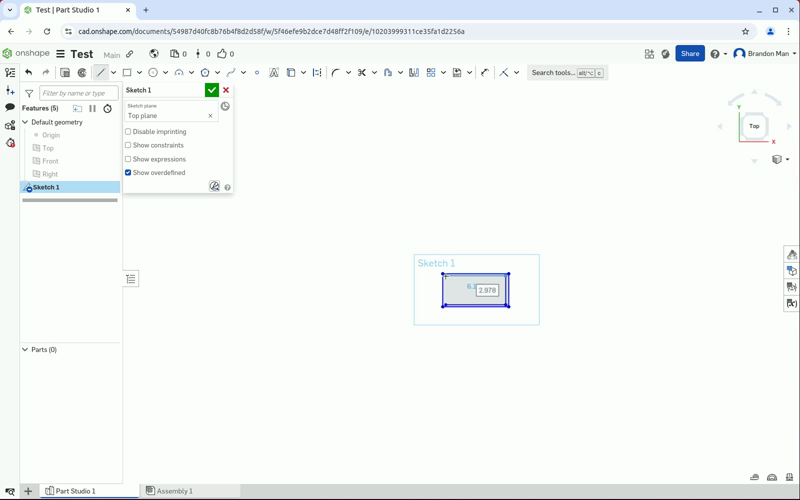
scroll(6)
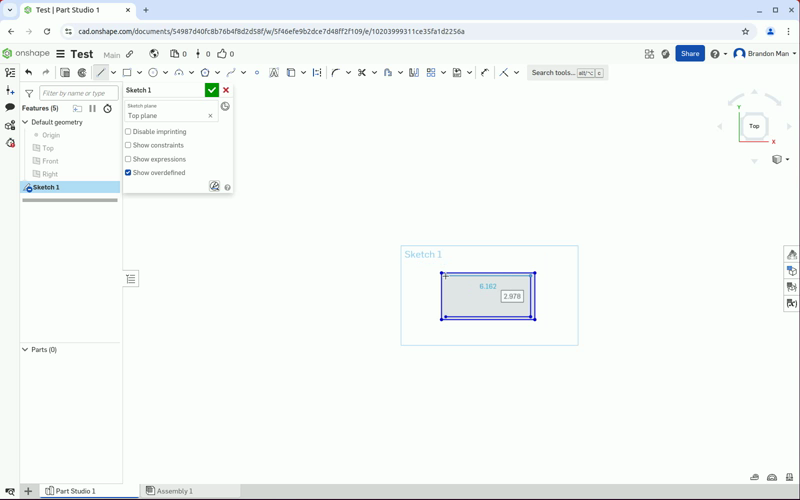
scroll(6)
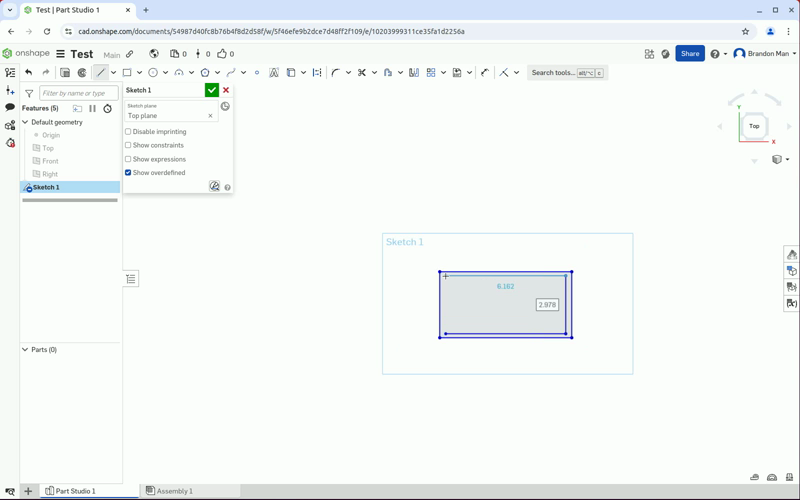
scroll(6)
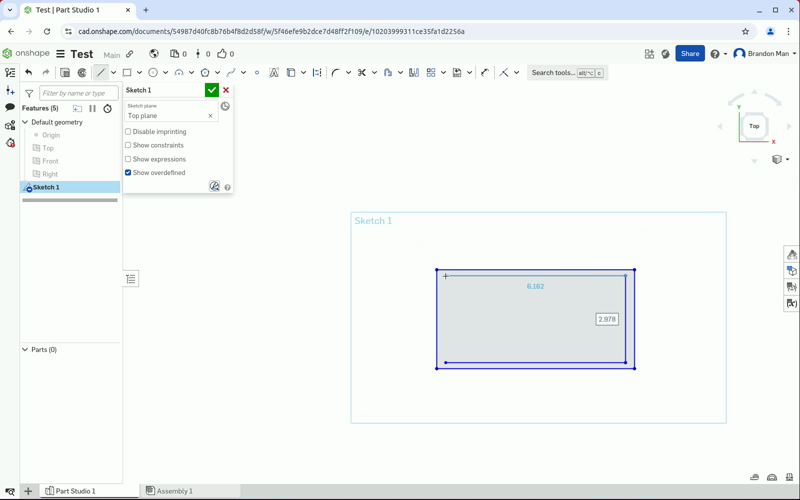
scroll(6)
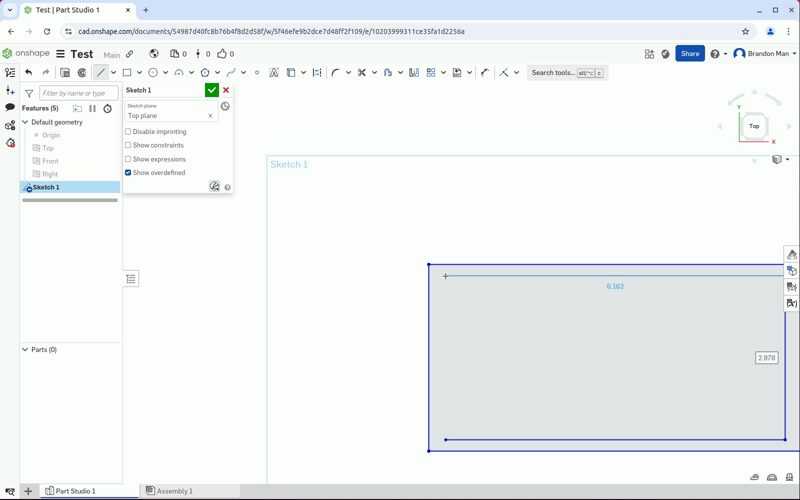
click(445, 275)
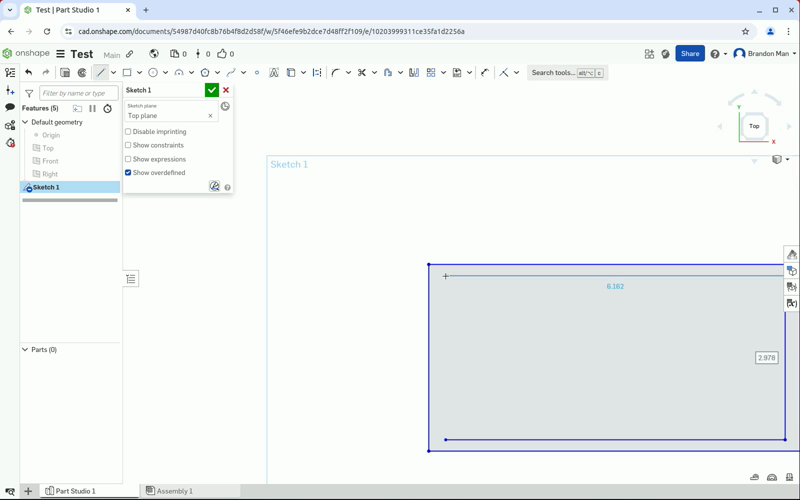
scroll(-6)
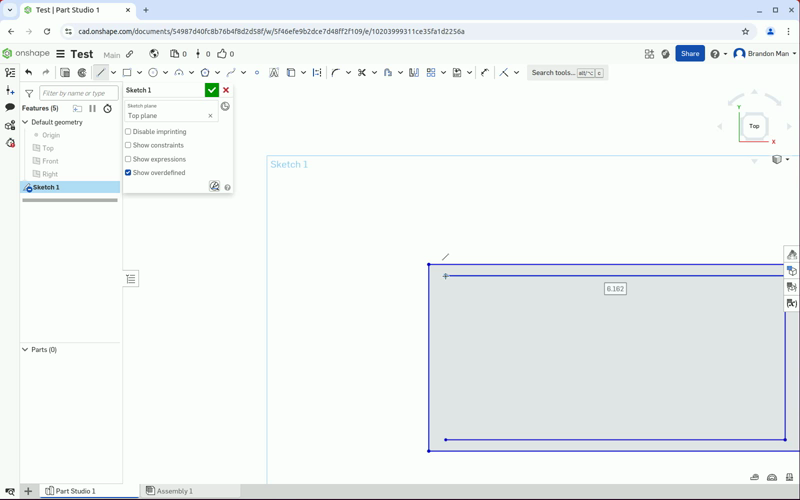
scroll(-6)
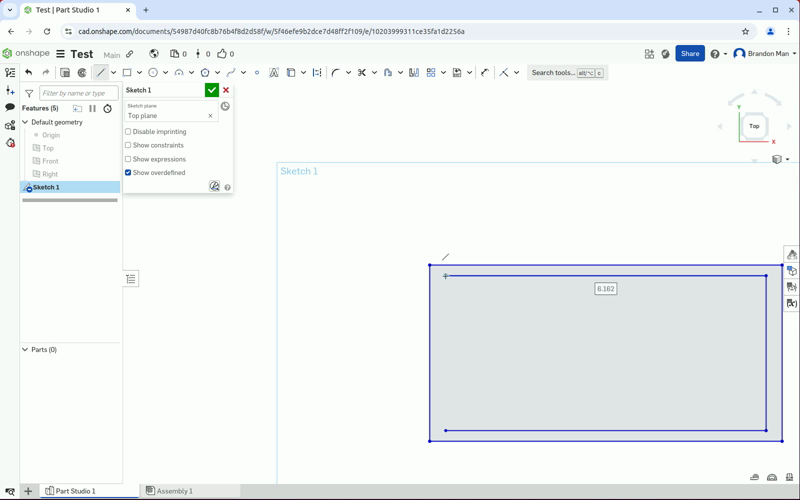
scroll(-6)
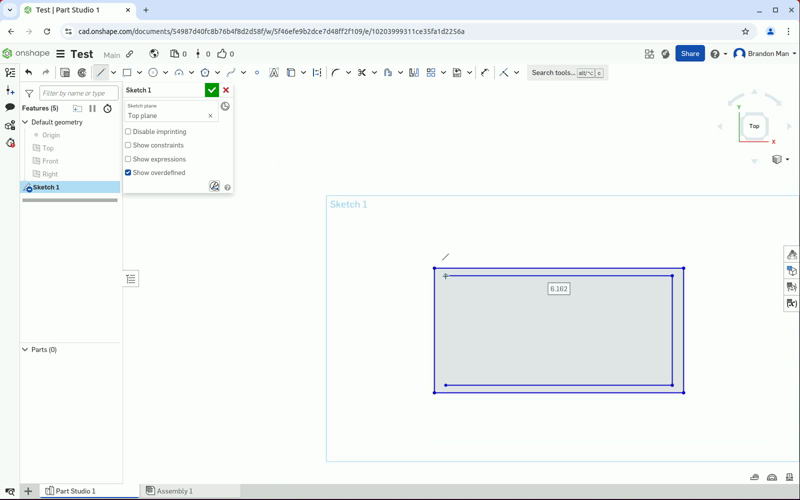
scroll(-6)
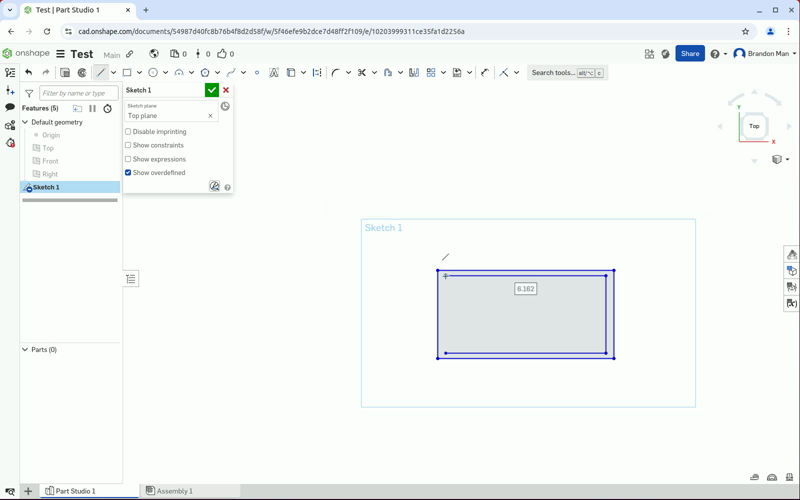
scroll(-6)
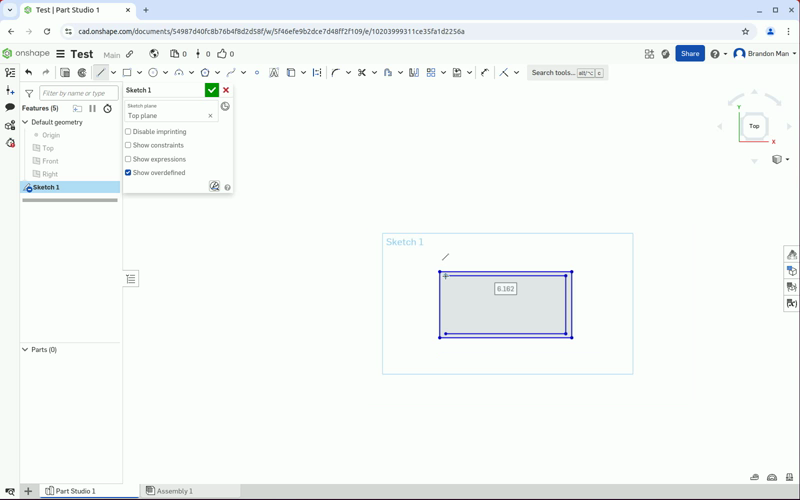
scroll(-6)
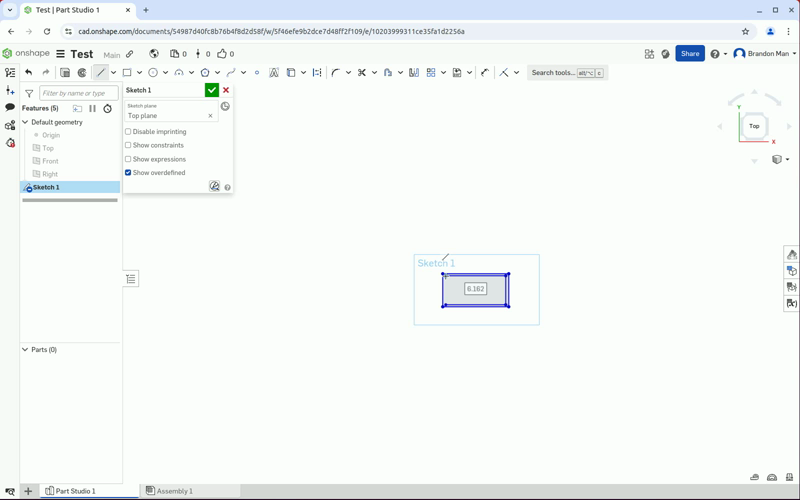
scroll(-6)
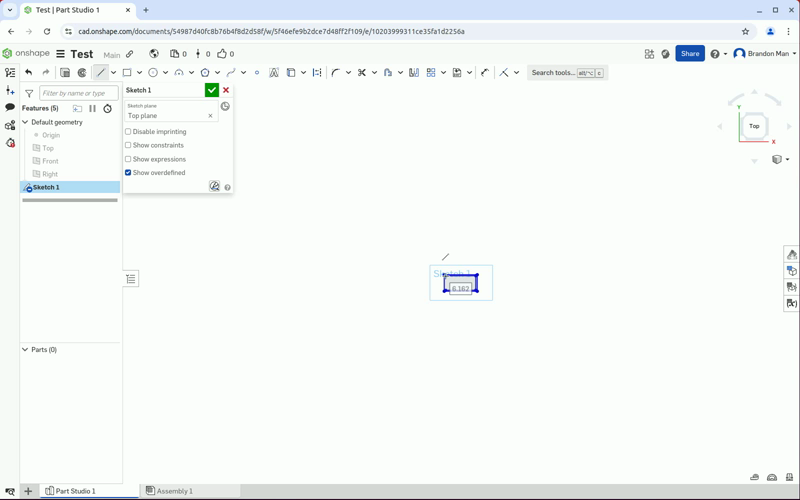
key_up(shift)
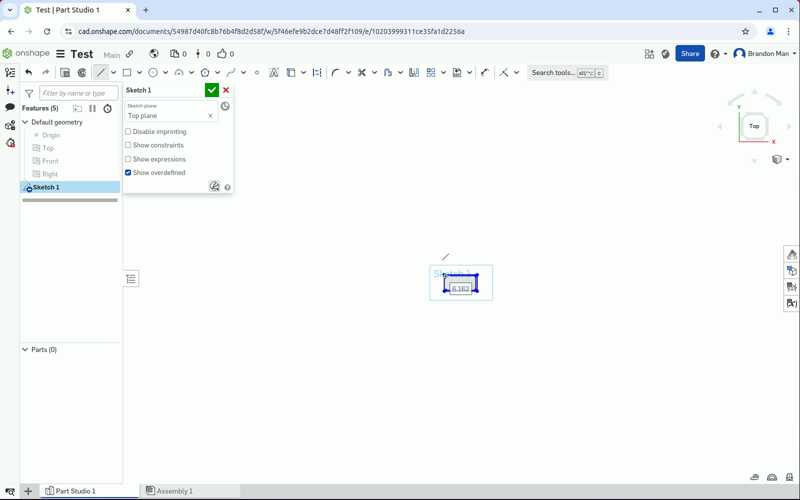
mouse_move(475, 275)
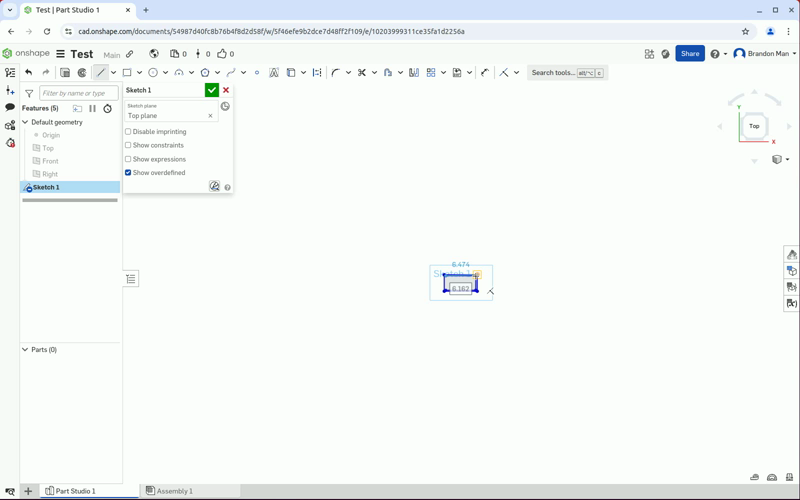
key_down(shift)
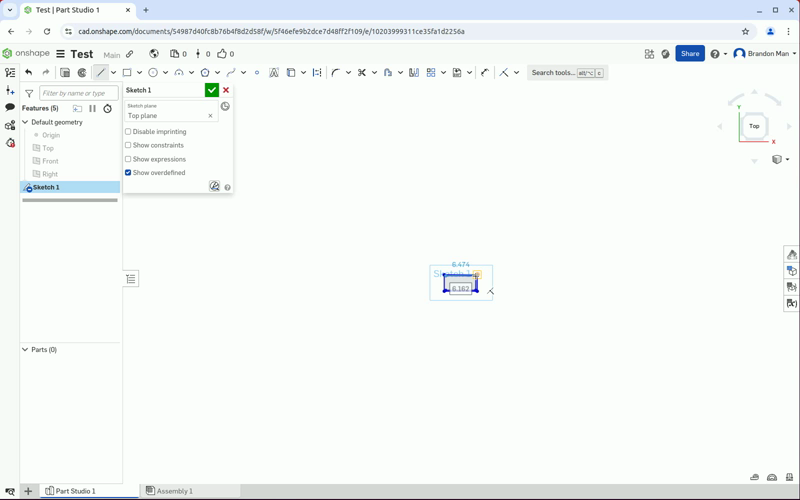
mouse_move(445, 290)
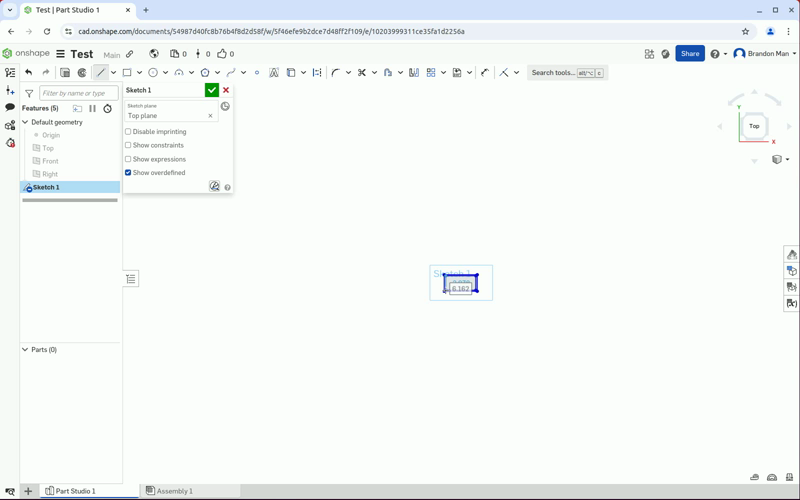
scroll(6)
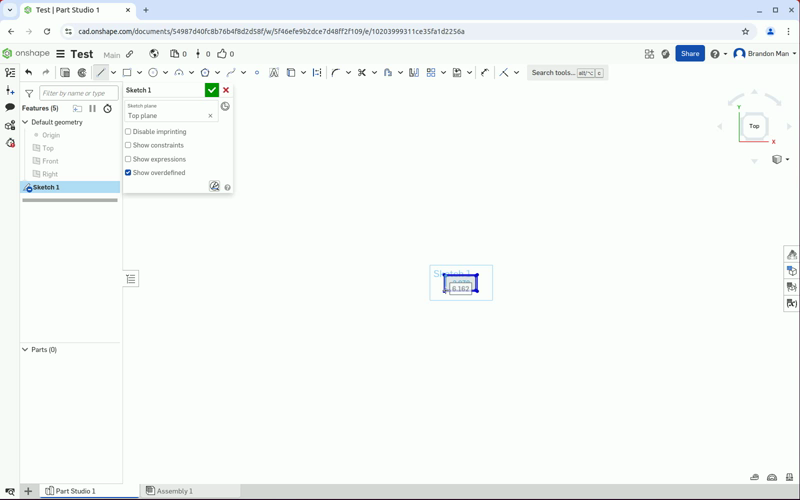
scroll(6)
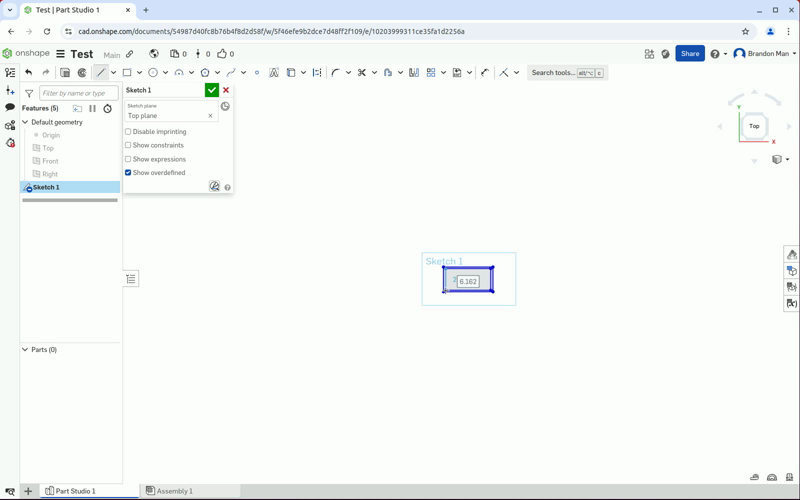
scroll(6)
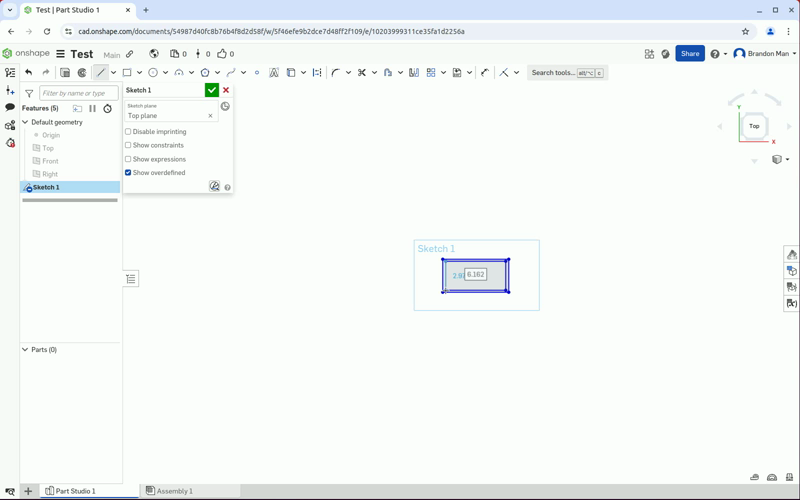
scroll(6)
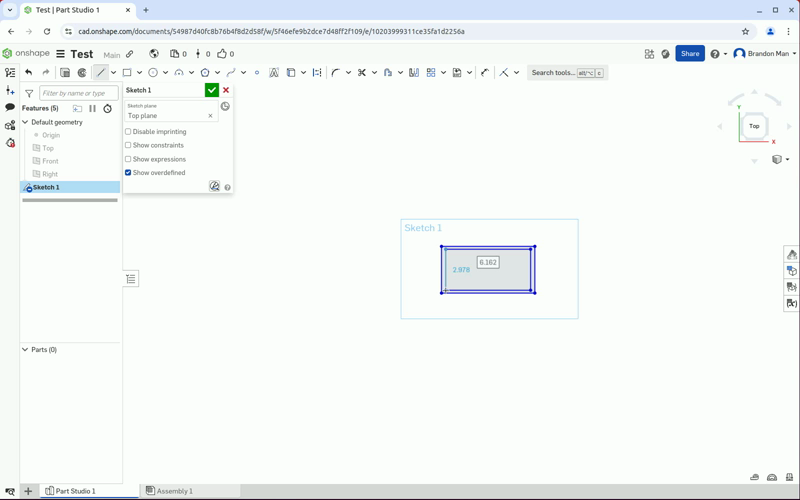
scroll(6)
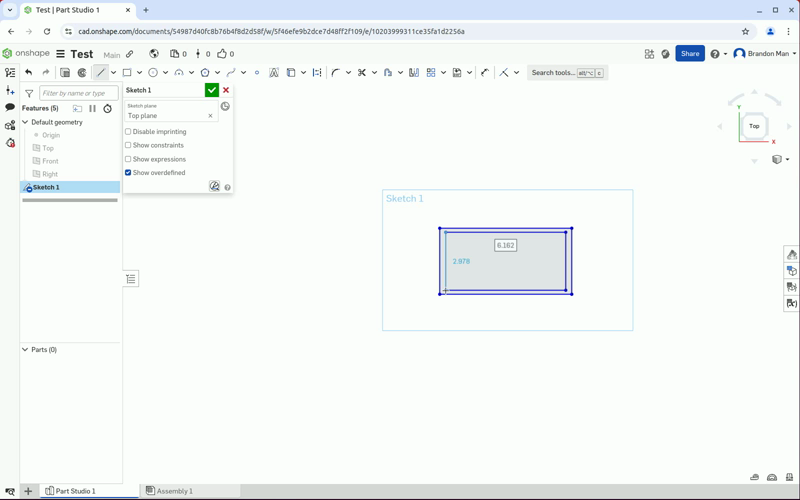
scroll(6)
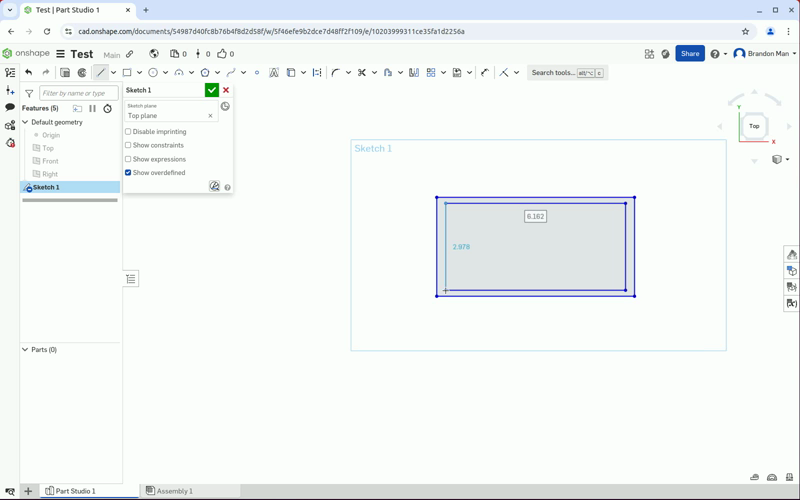
scroll(6)
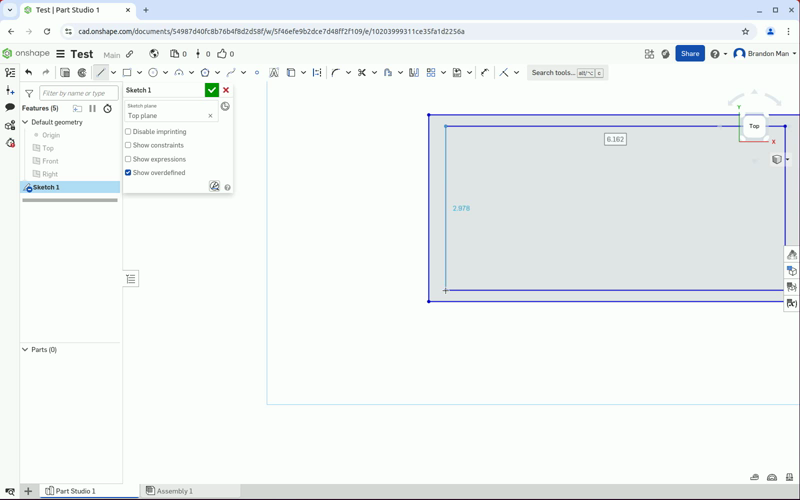
key_up(shift)
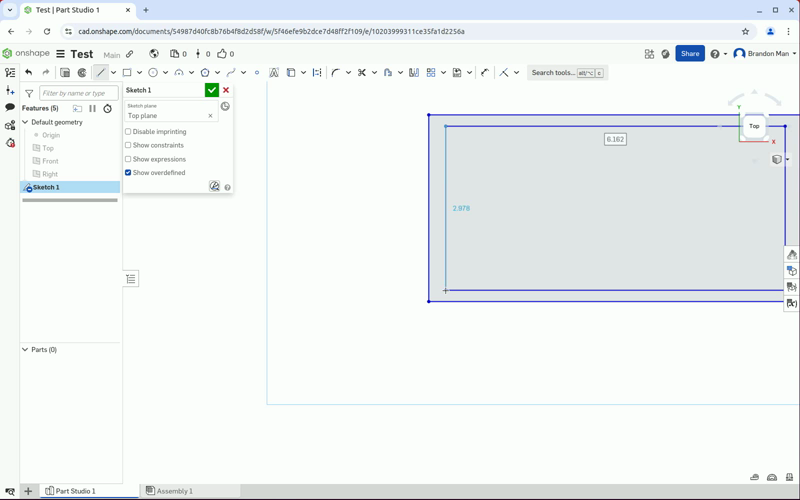
click(445, 290)
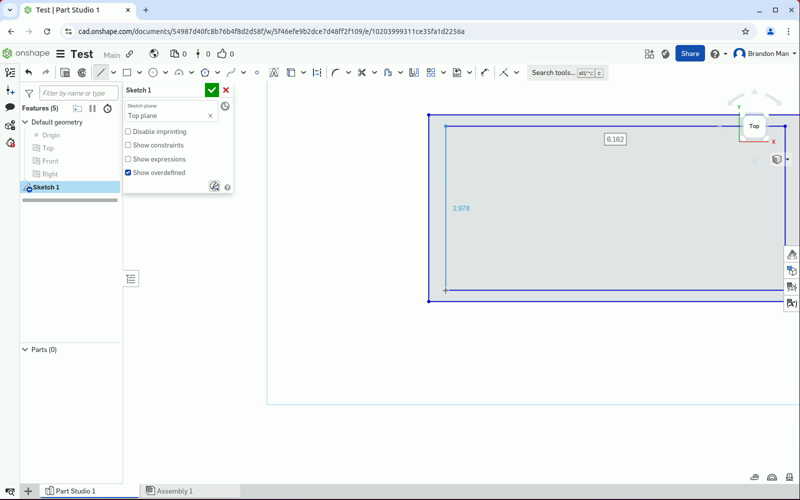
scroll(-6)
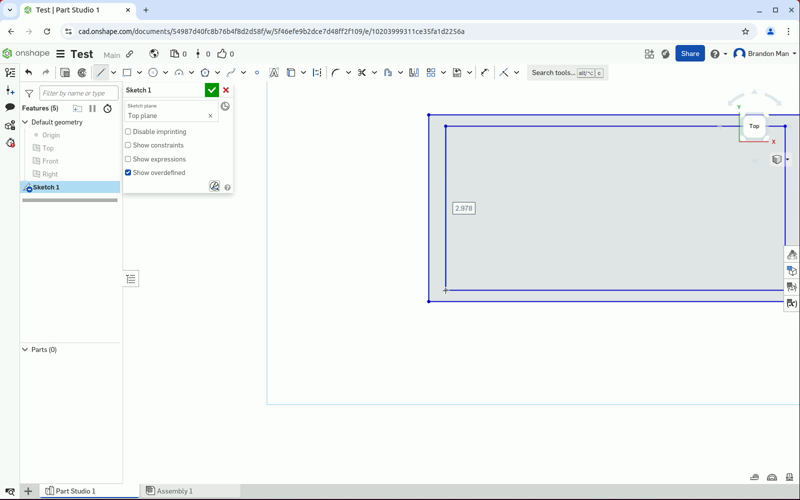
scroll(-6)
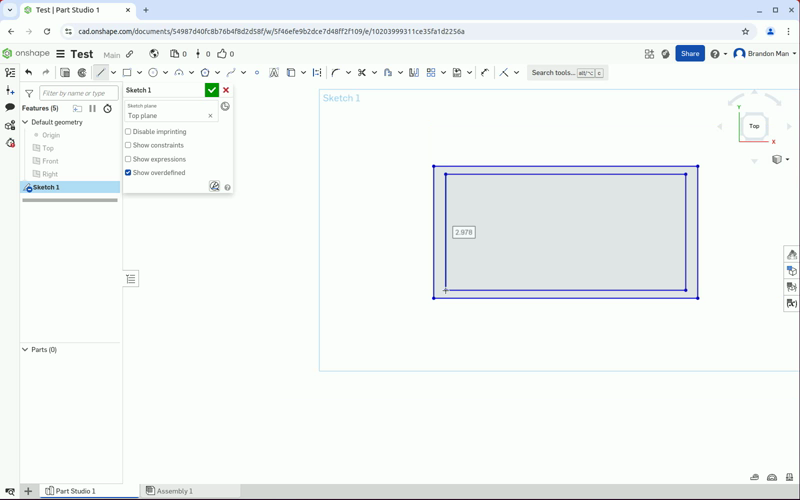
scroll(-6)
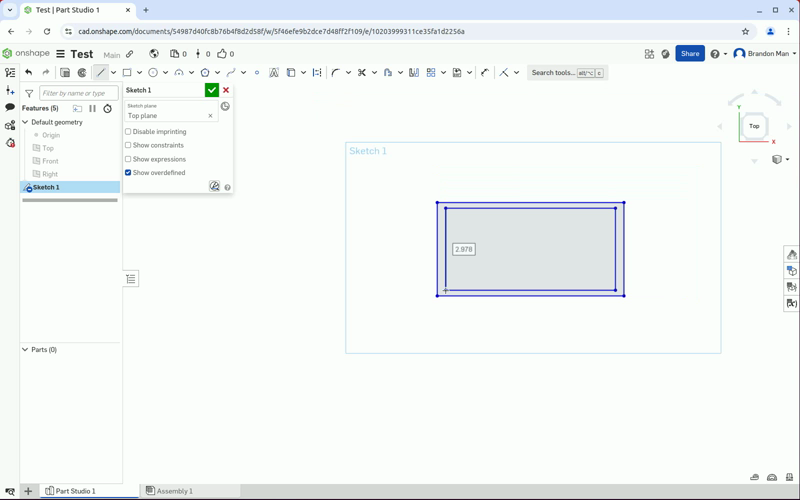
scroll(-6)
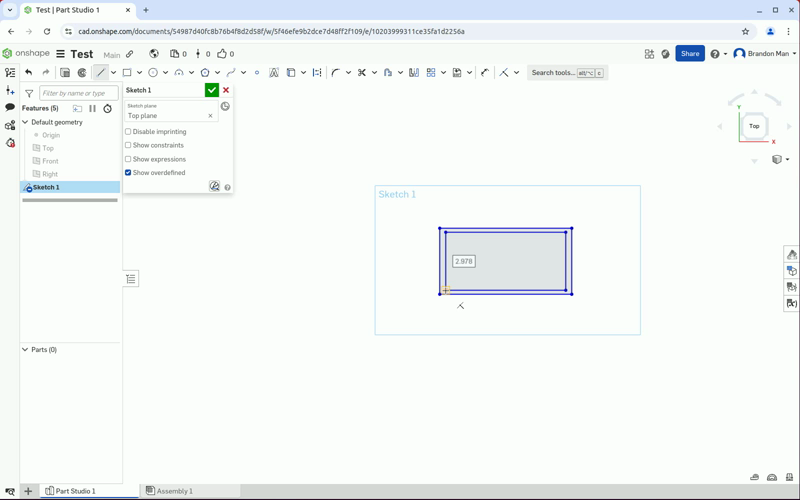
scroll(-6)
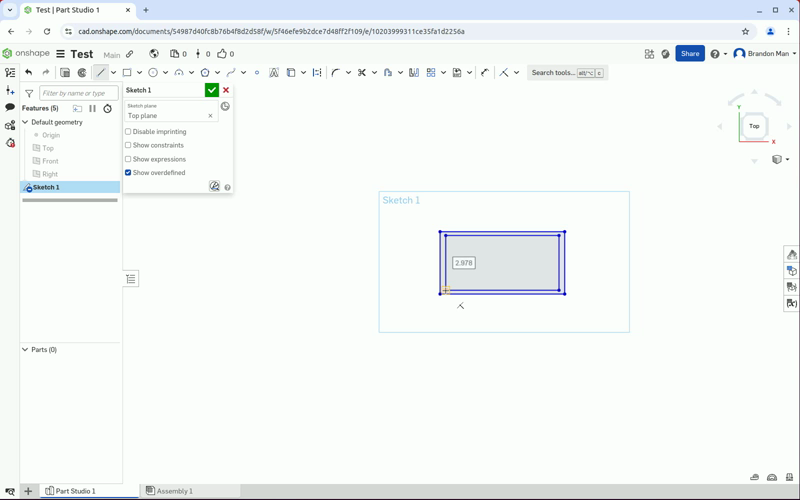
scroll(-6)
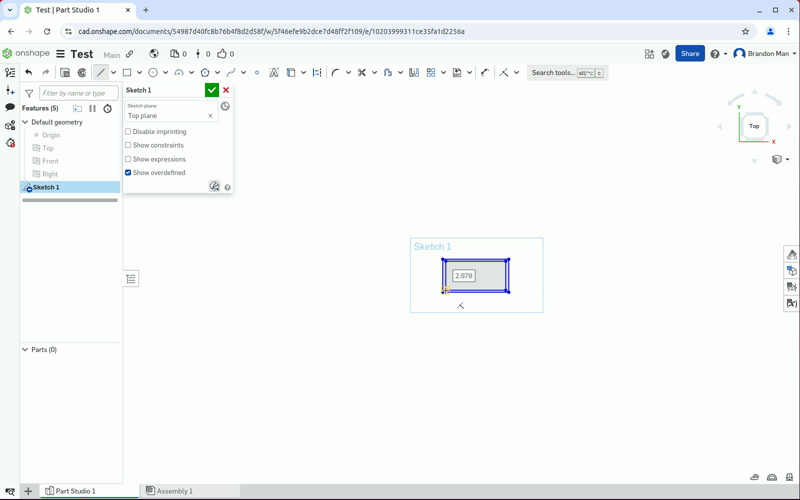
scroll(-6)
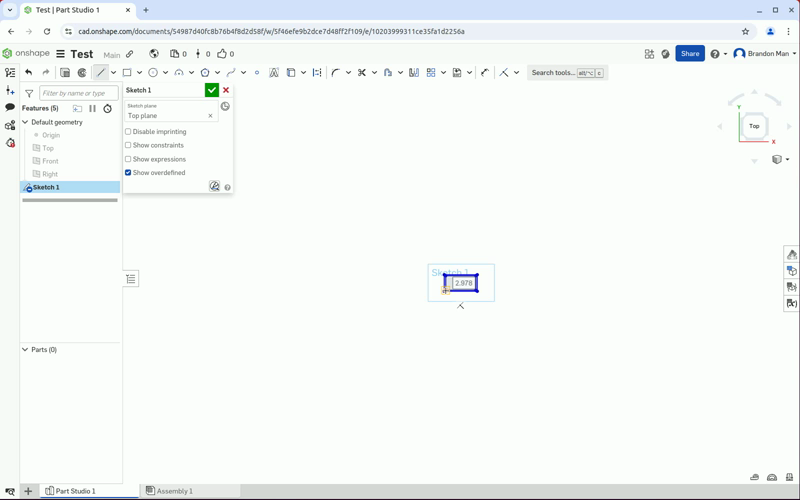
key(esc)
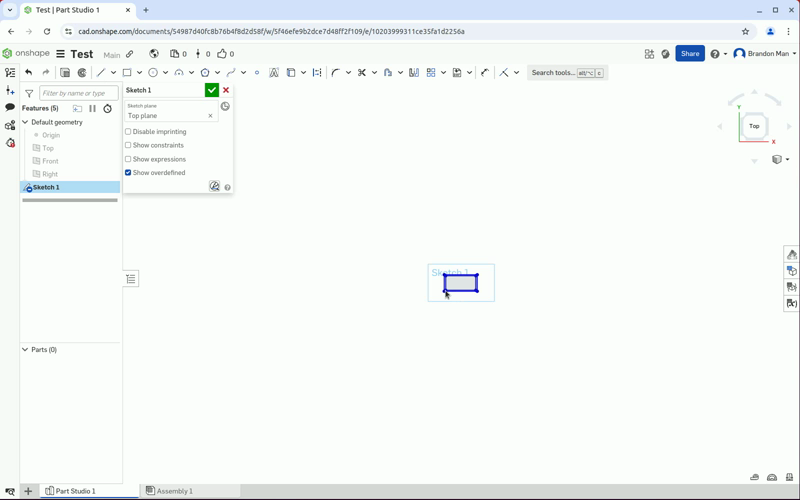
mouse_move(467, 275)
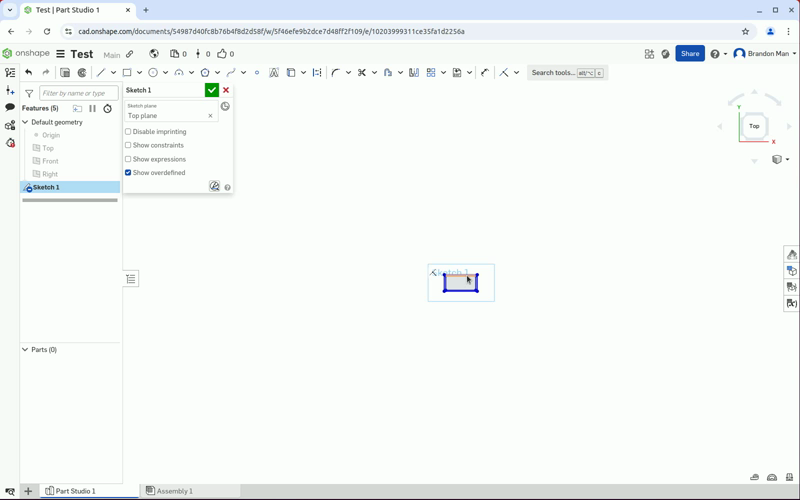
scroll(6)
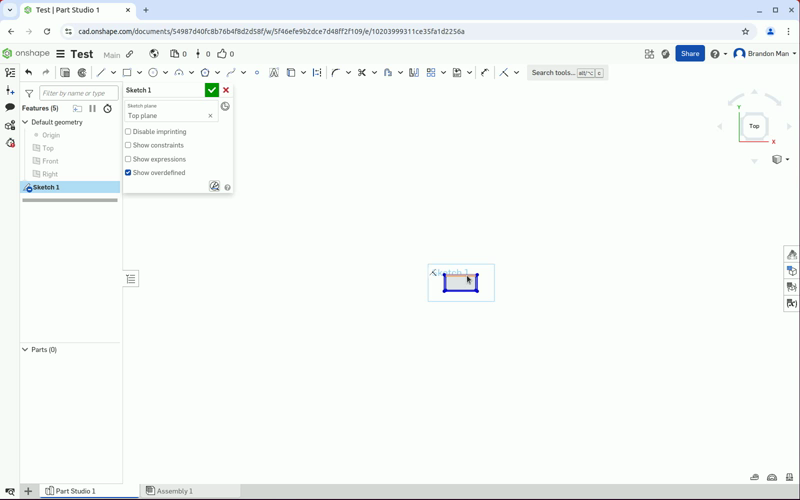
scroll(6)
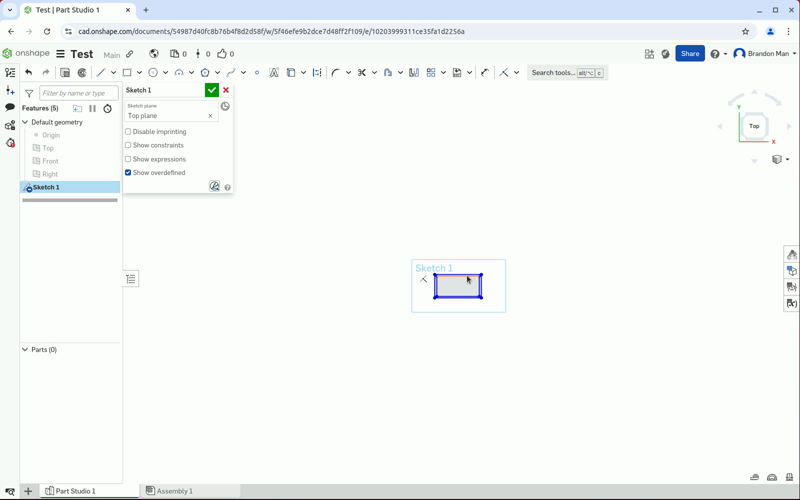
scroll(6)
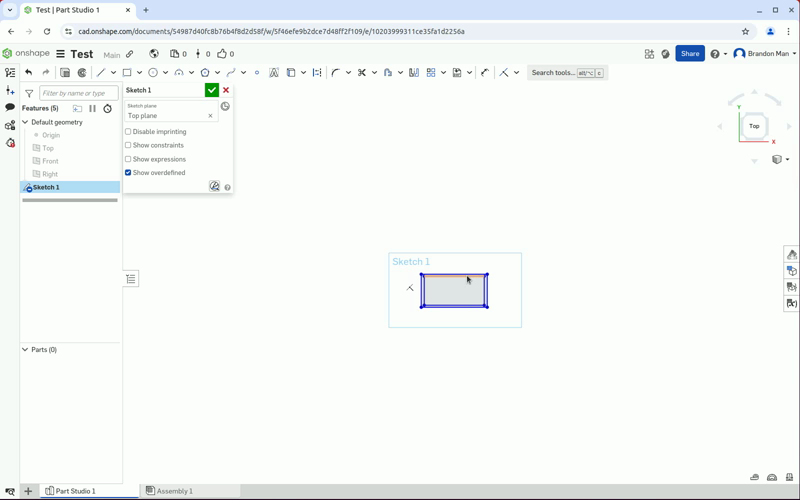
scroll(6)
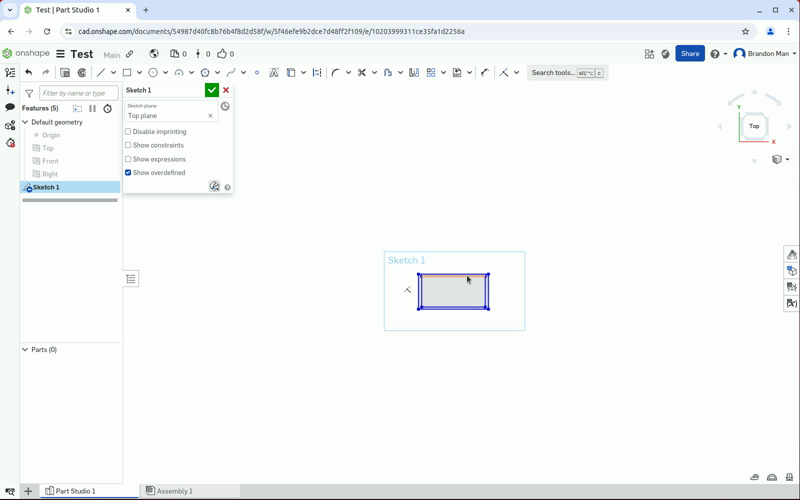
scroll(6)
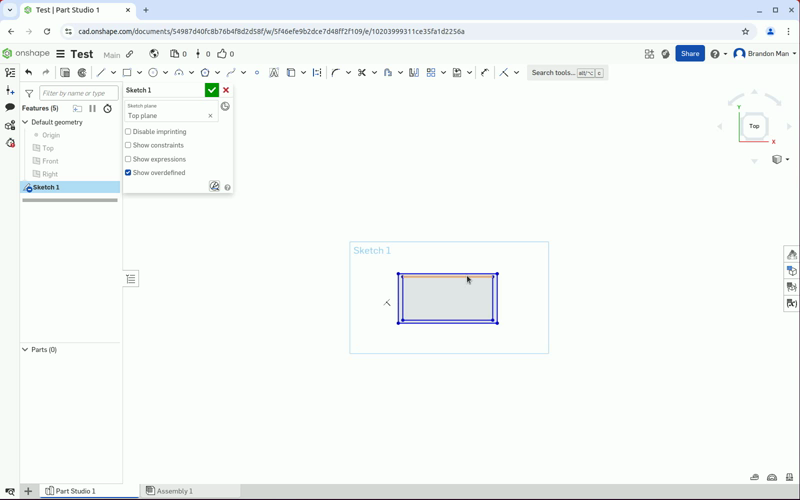
scroll(6)
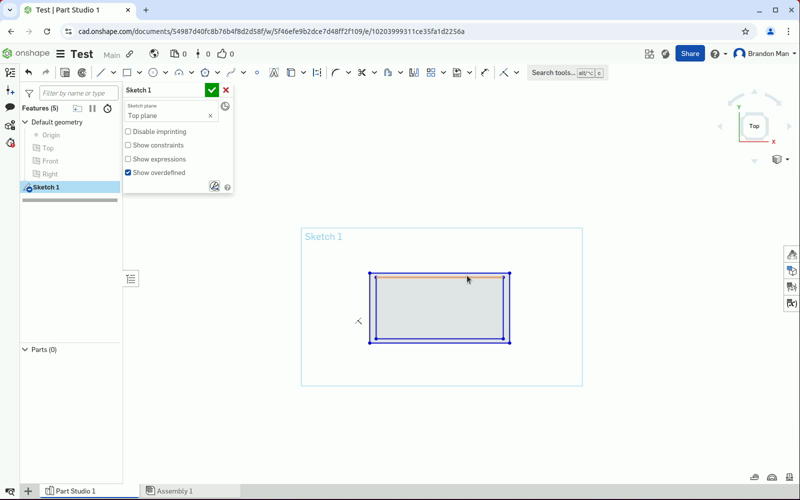
scroll(6)
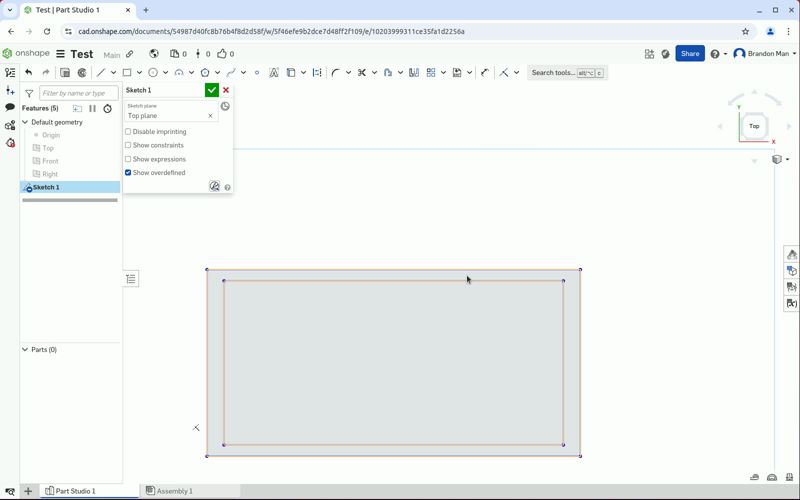
click(467, 275)
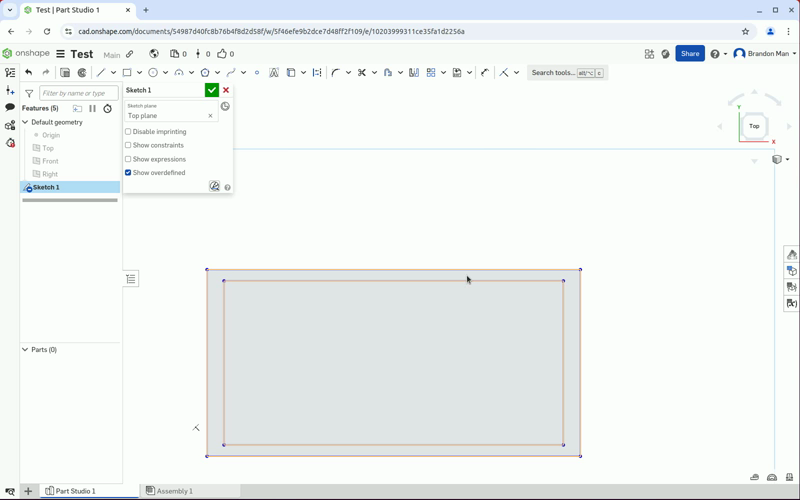
scroll(-6)
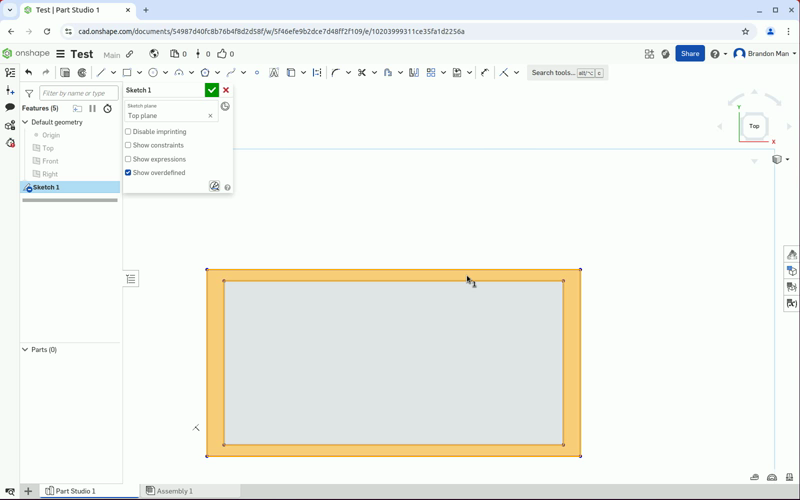
scroll(-6)
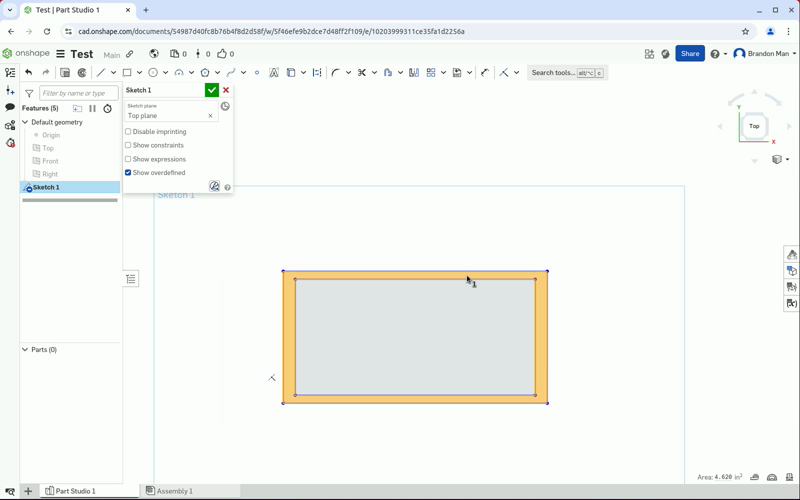
scroll(-6)
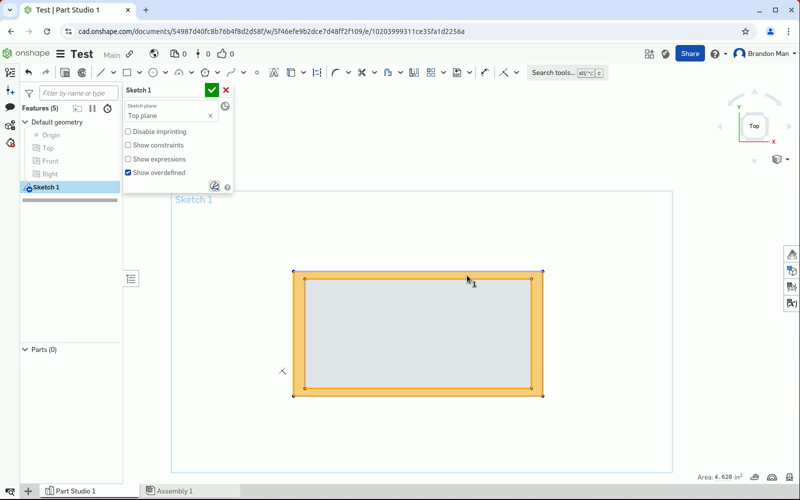
scroll(-6)
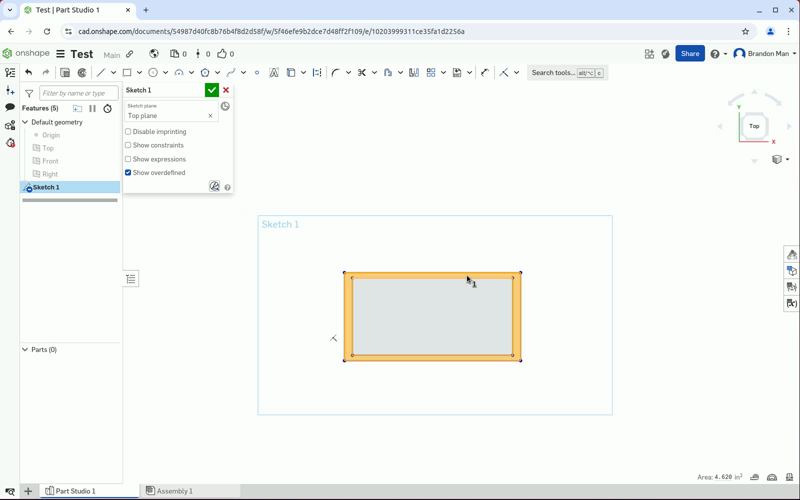
scroll(-6)
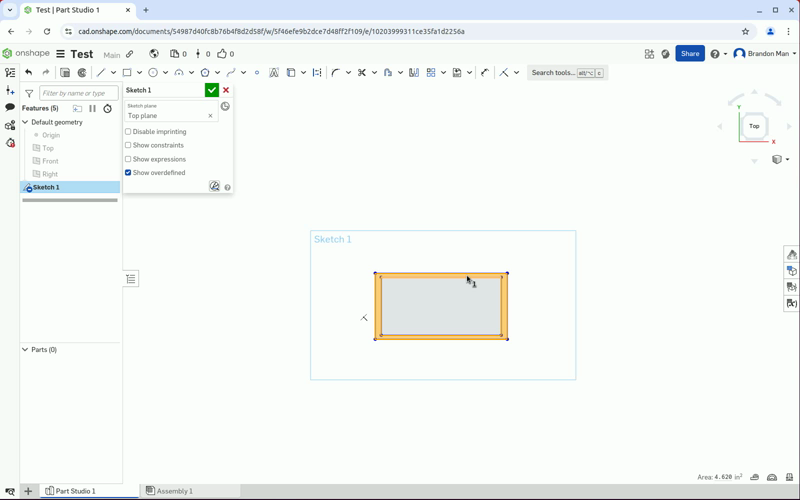
scroll(-6)
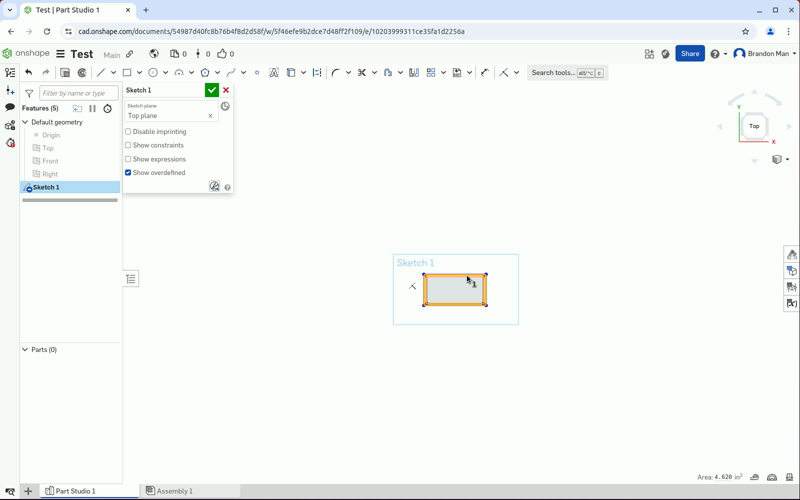
scroll(-6)
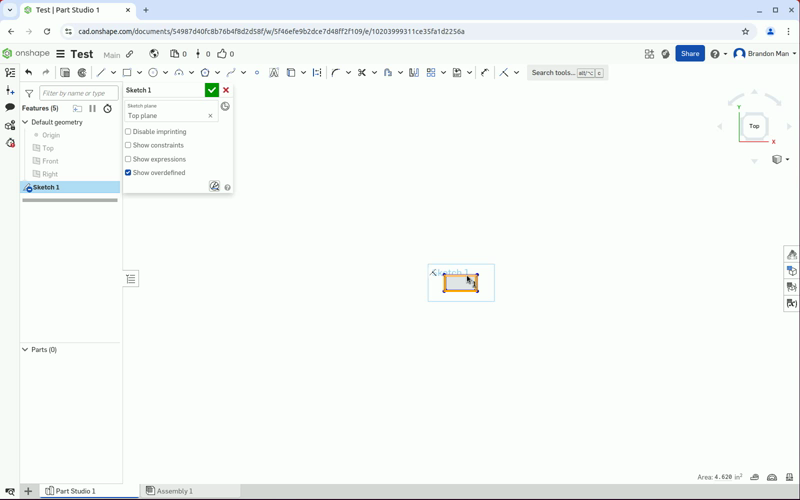
mouse_move(73, 352)
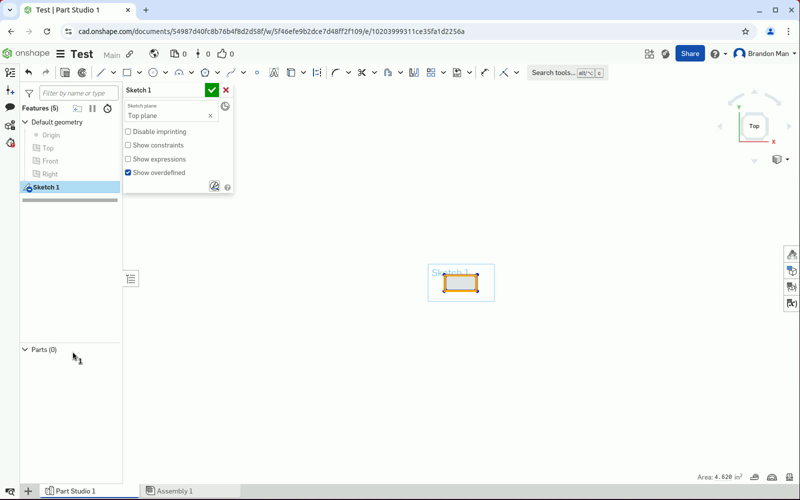
key(shift+y)
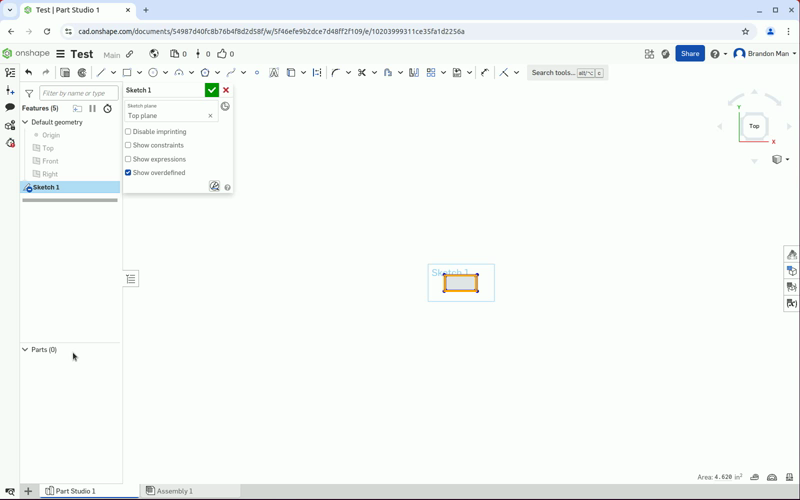
key(shift+e)
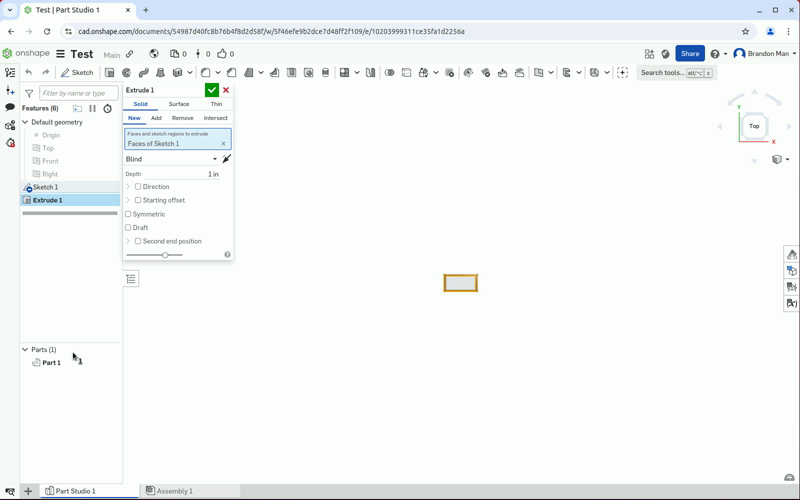
mouse_move(143, 106)
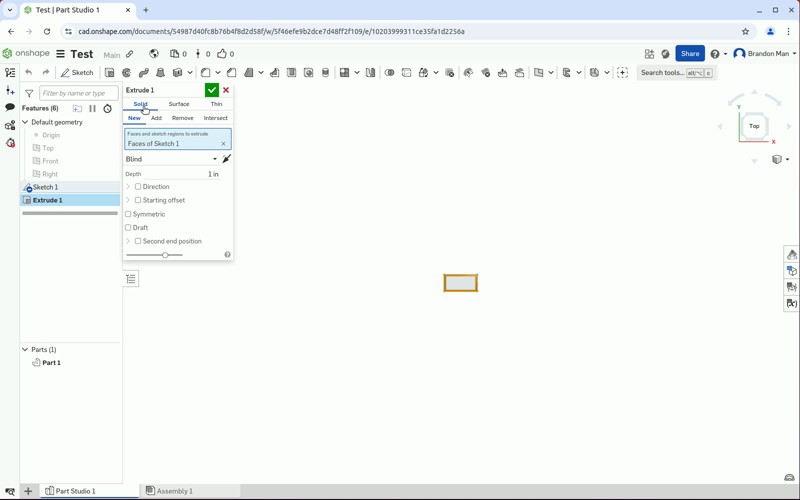
click(143, 106)
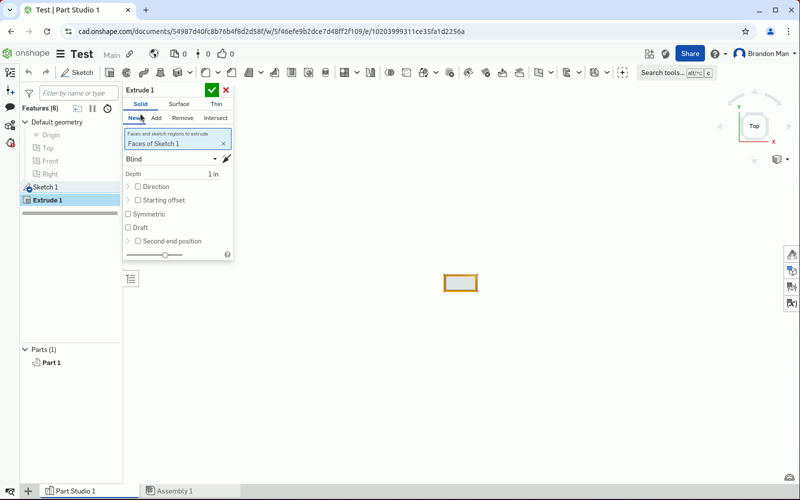
mouse_move(137, 120)
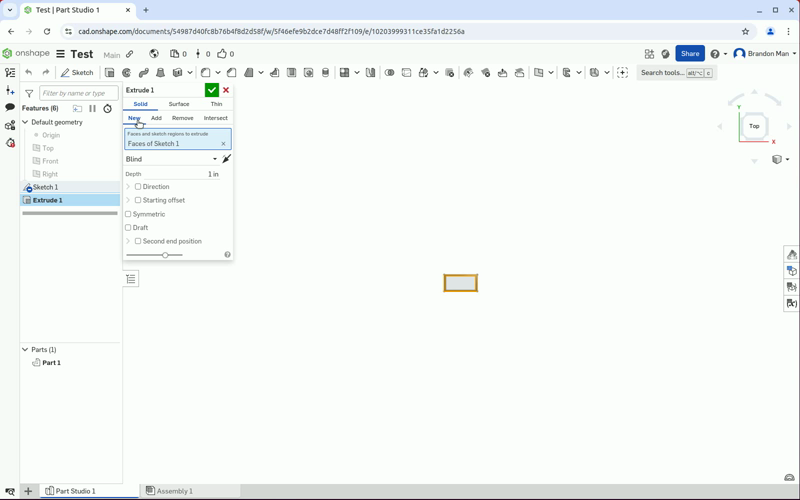
click(137, 120)
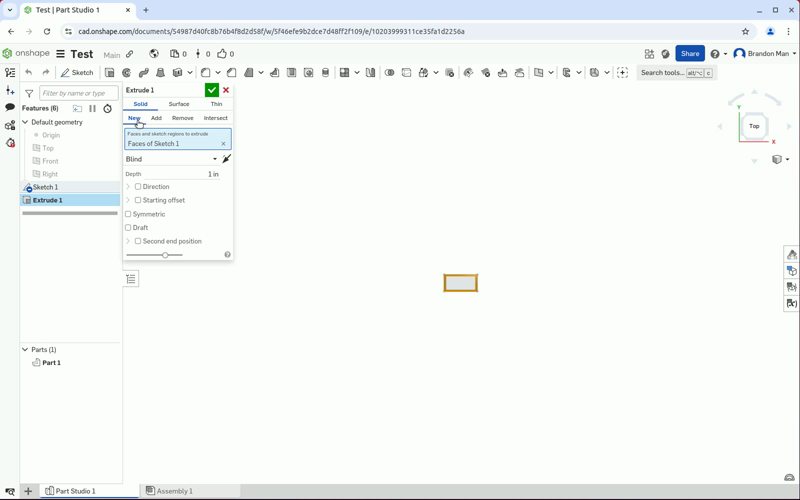
key(tab, 4)
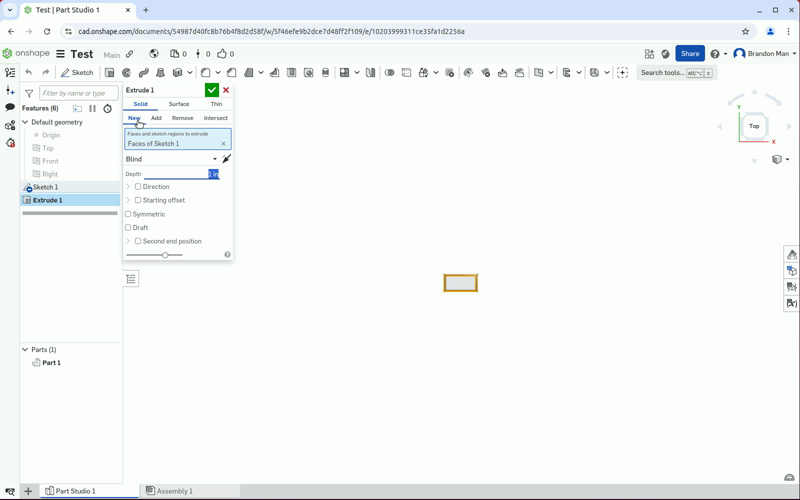
text(23.108)
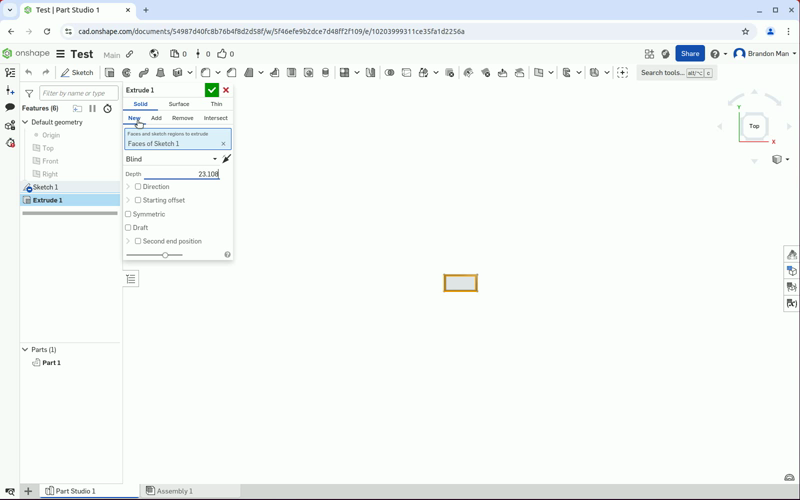
key(enter)
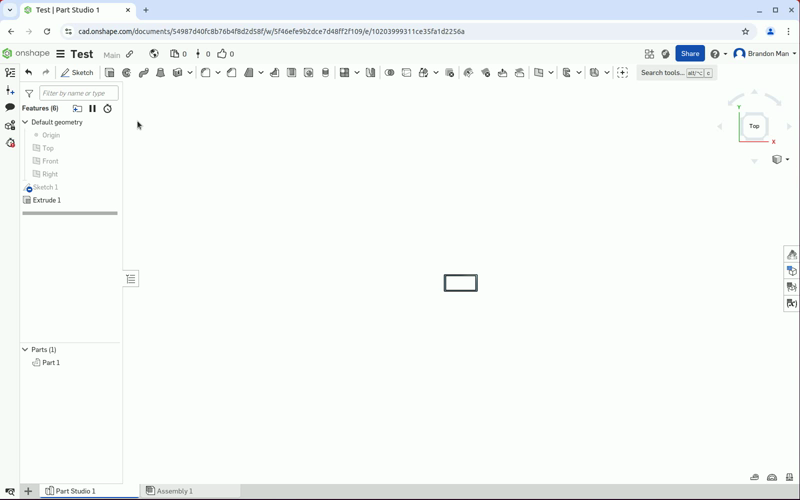
key(shift+h)
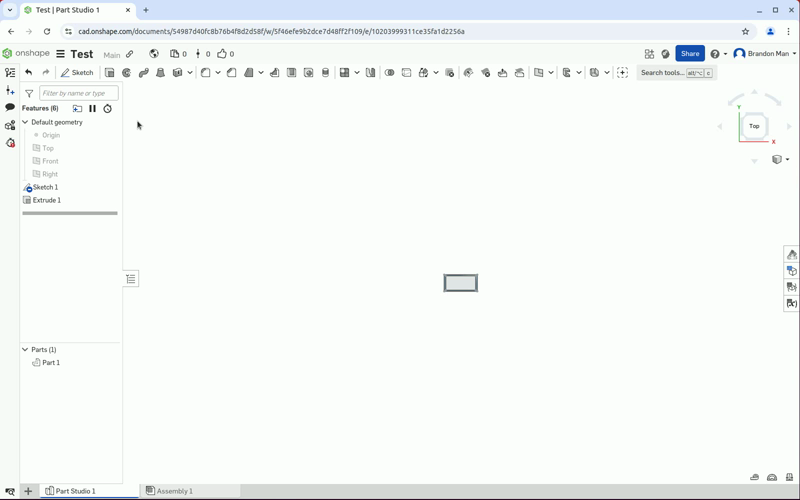
key(shift+h)
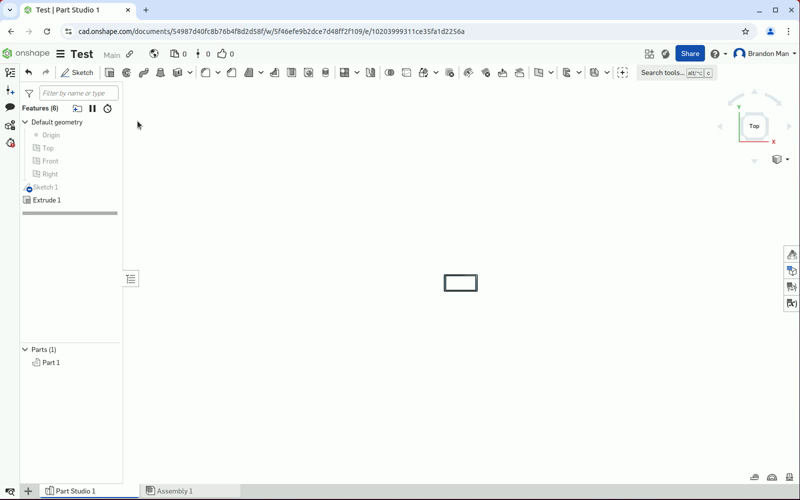
mouse_move(73, 189)
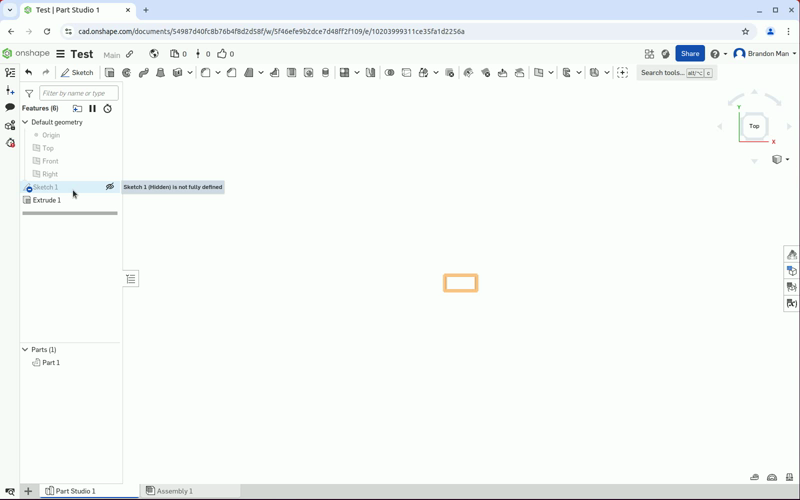
click(73, 189)
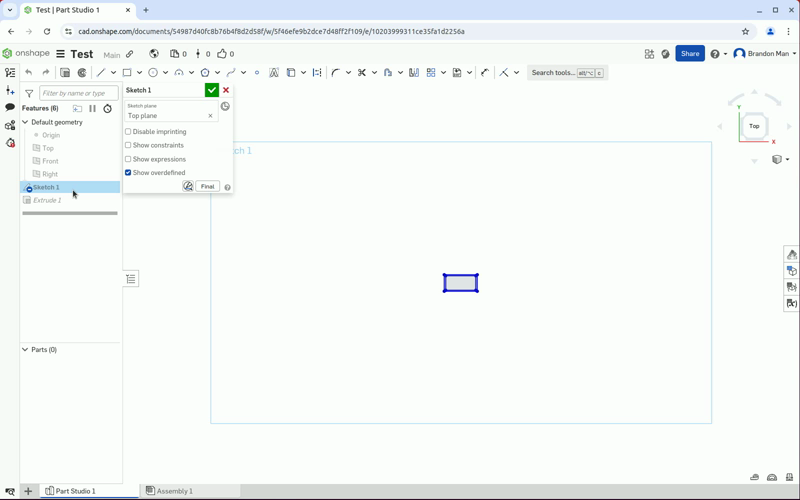
mouse_move(229, 92)
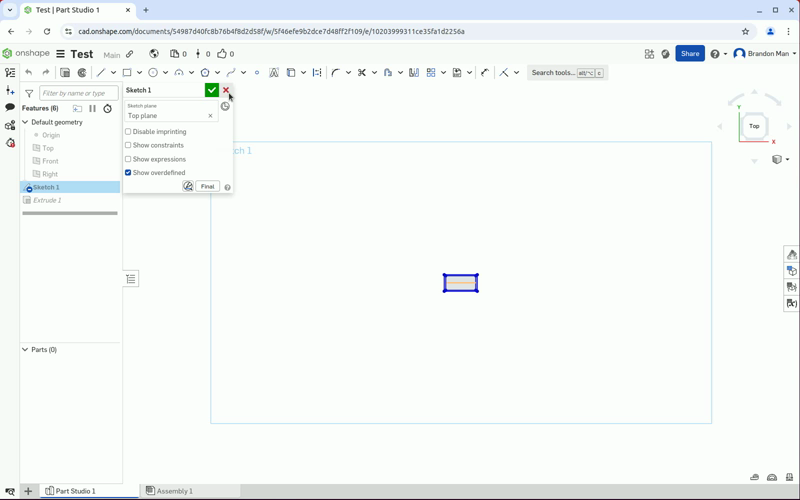
click(229, 92)
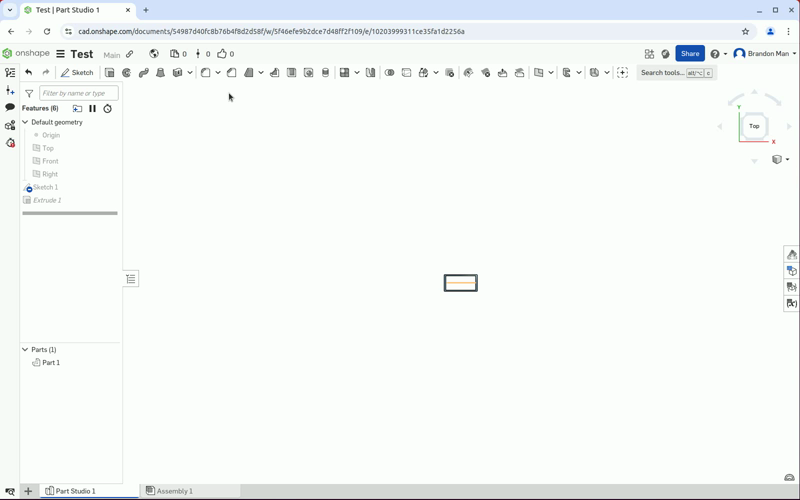
mouse_move(73, 352)
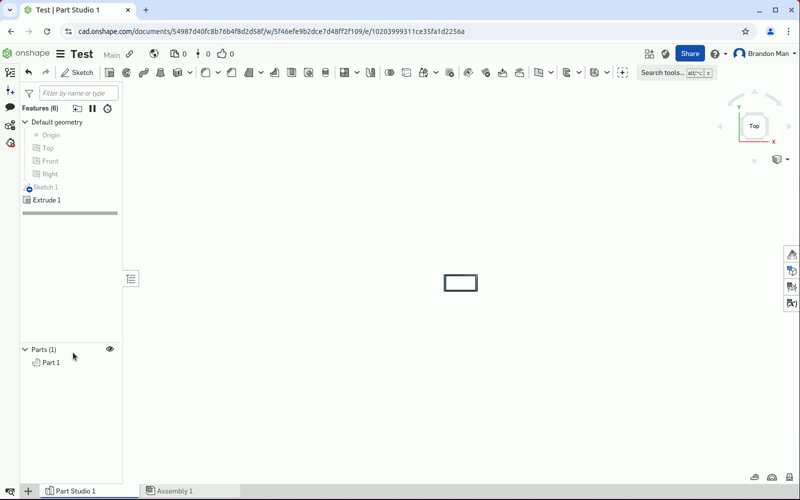
key(y)
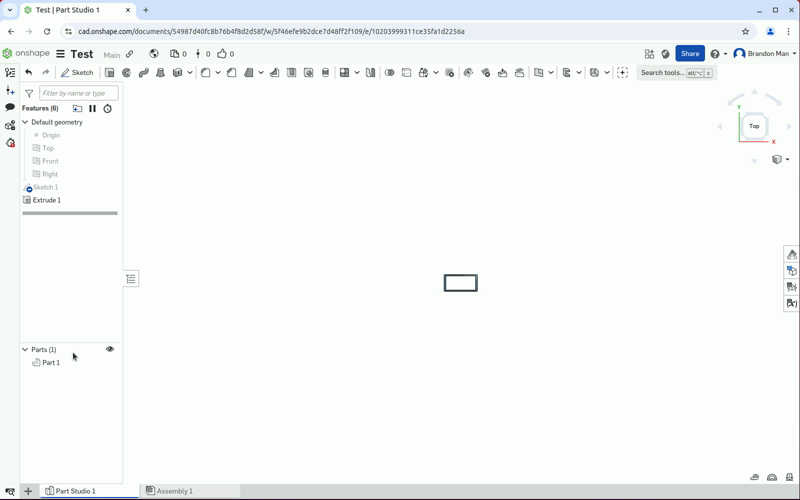
key(shift+p)
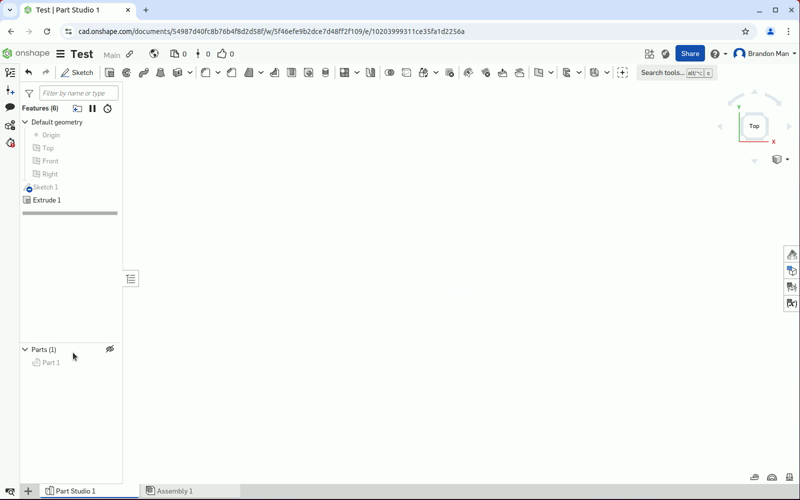
key(space)
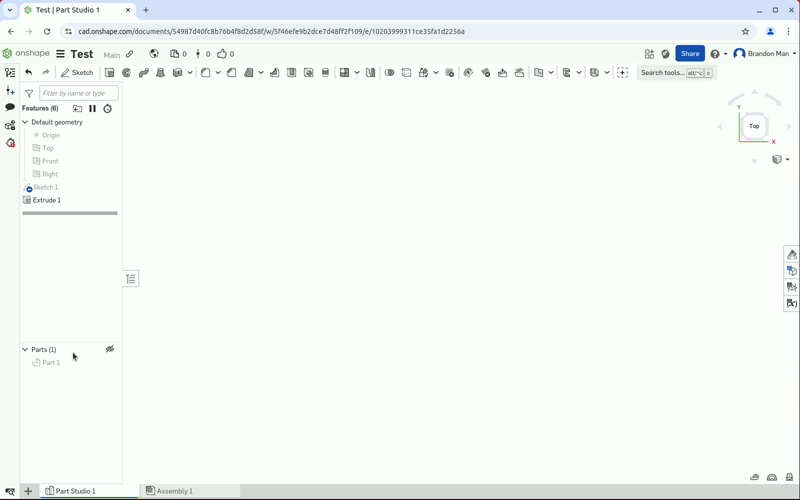
key_down(shift)
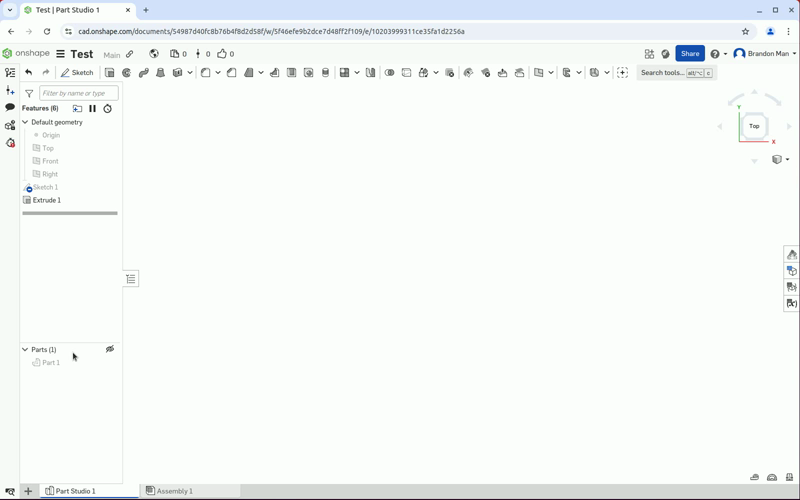
key(up)
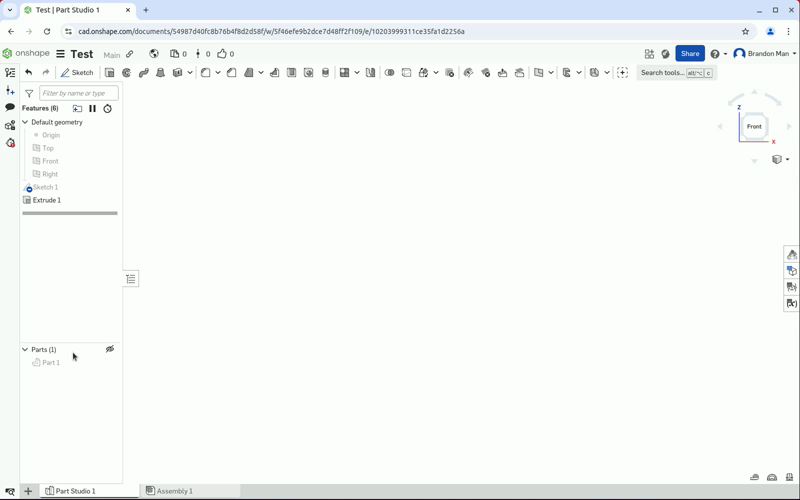
key_up(shift)
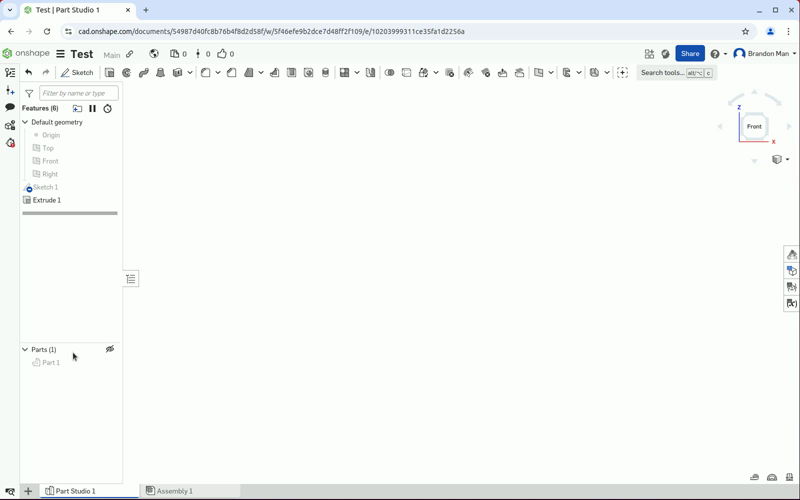
mouse_move(73, 352)
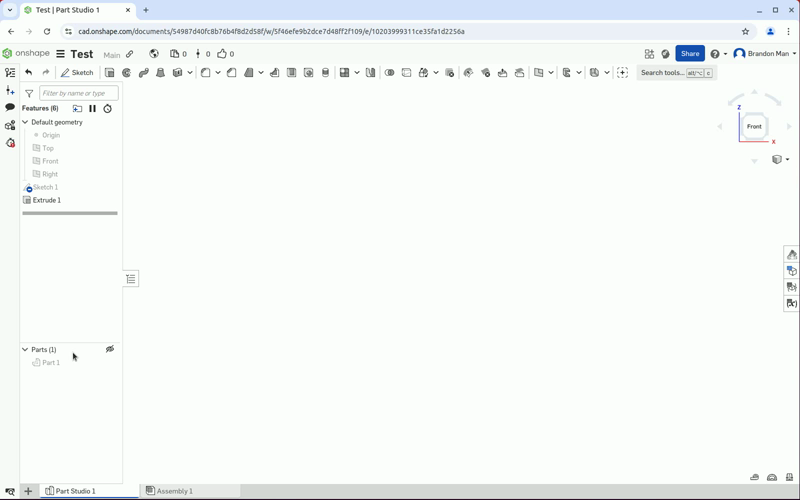
key(shift+y)
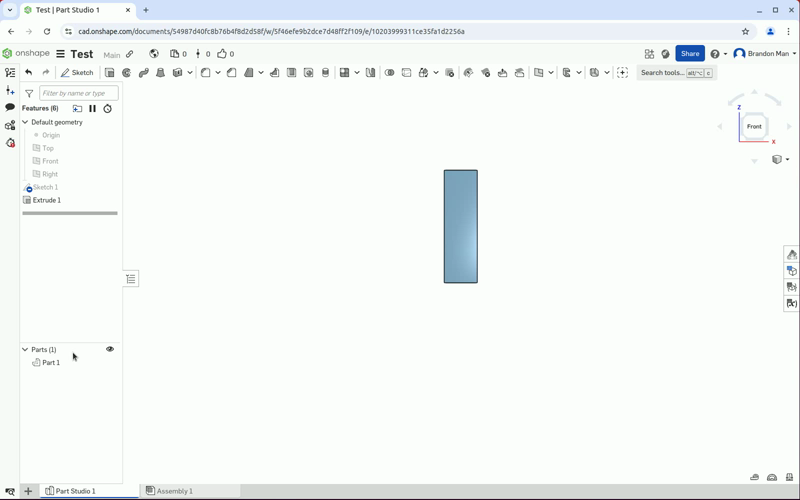
mouse_move(541, 75)
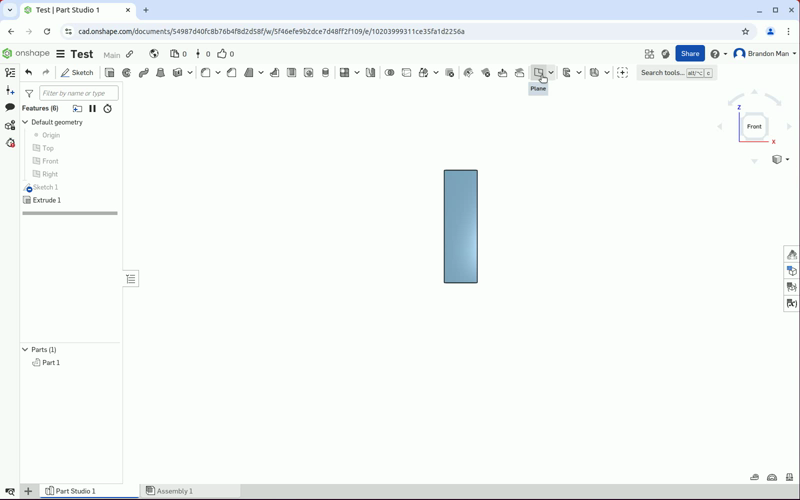
click(541, 75)
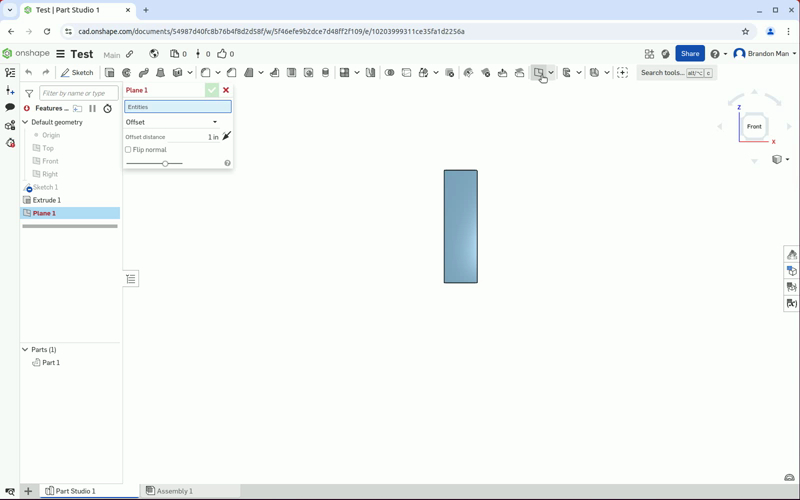
mouse_move(73, 163)
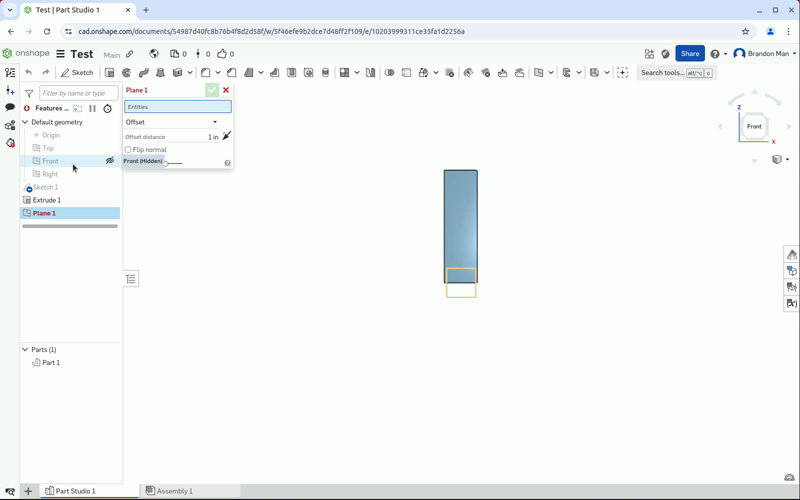
click(73, 163)
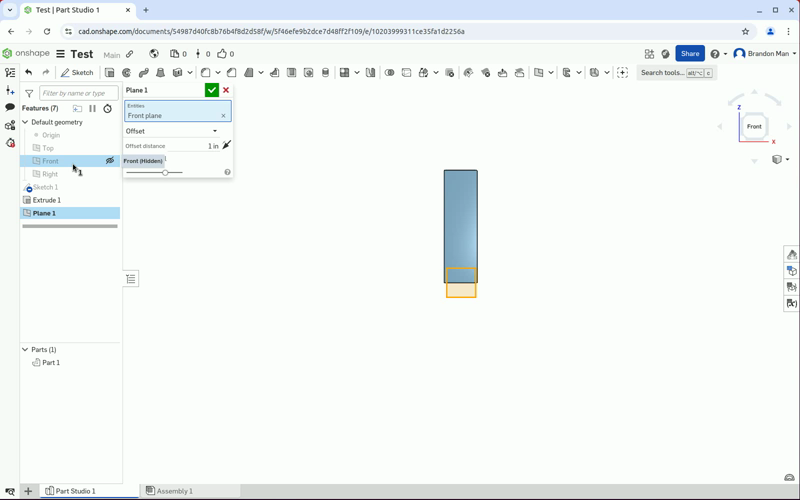
key(tab, 2)
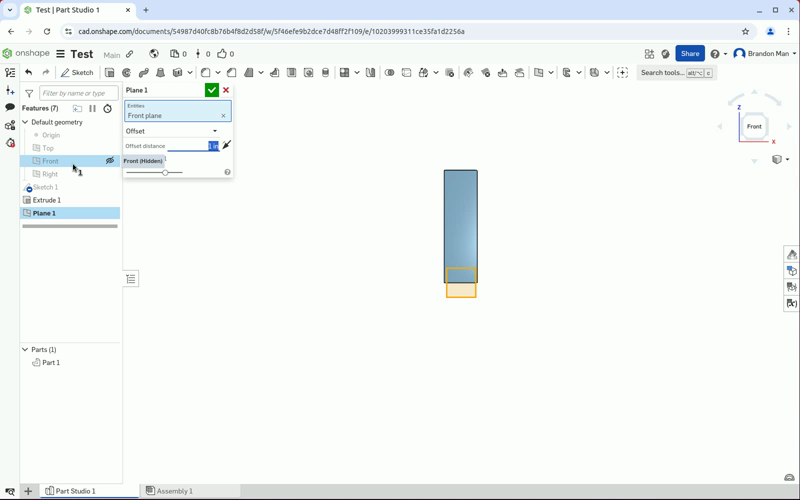
text(1.695)
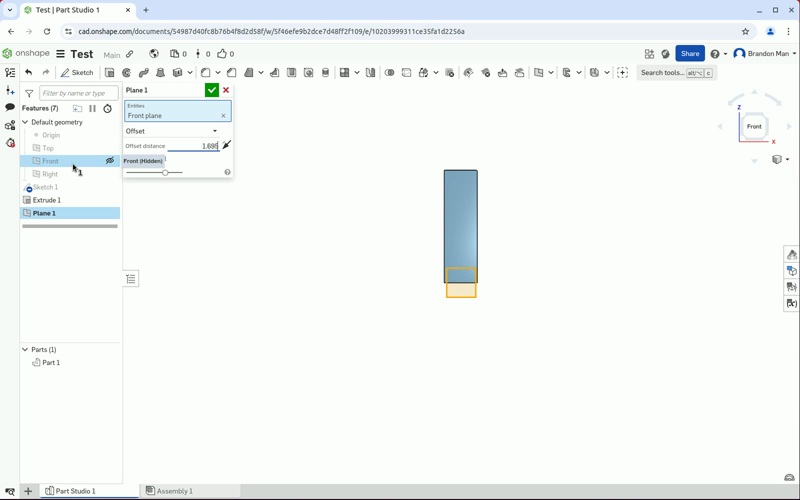
key(enter, 2)
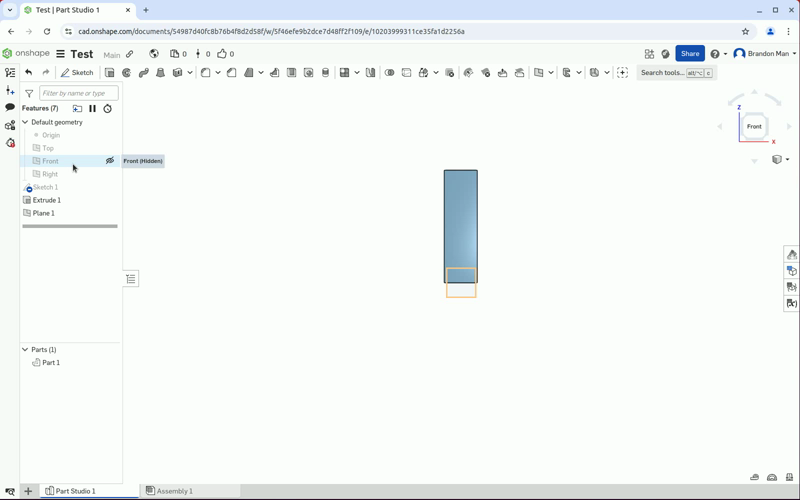
key(shift+s)
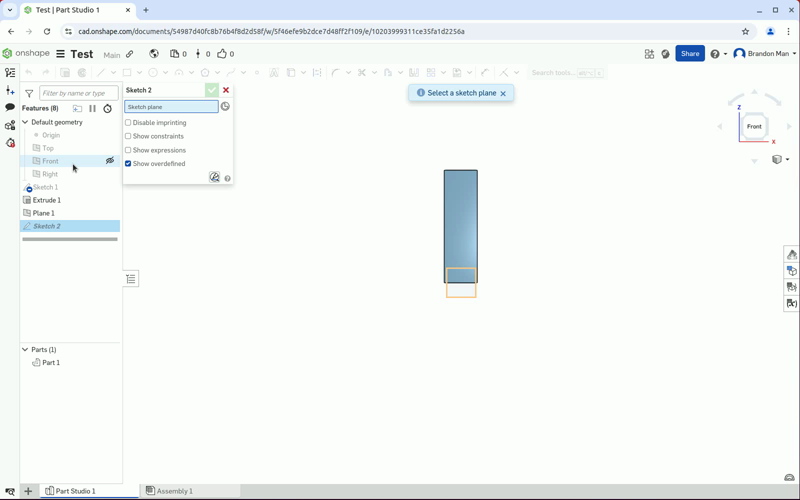
mouse_move(73, 215)
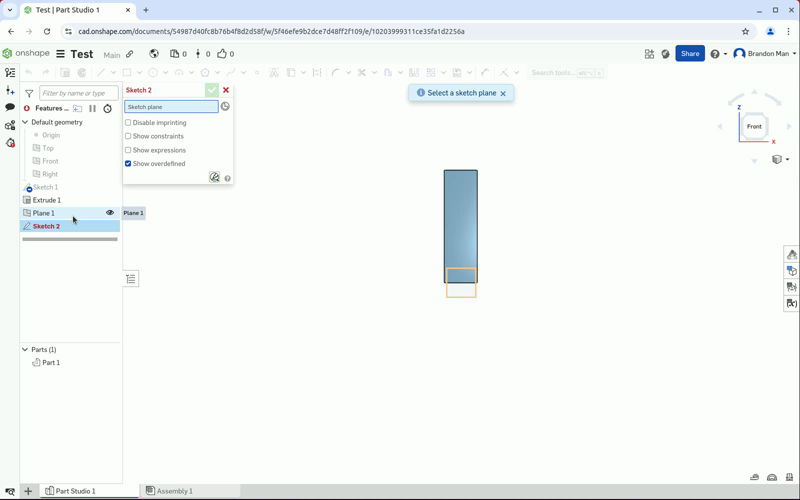
click(73, 215)
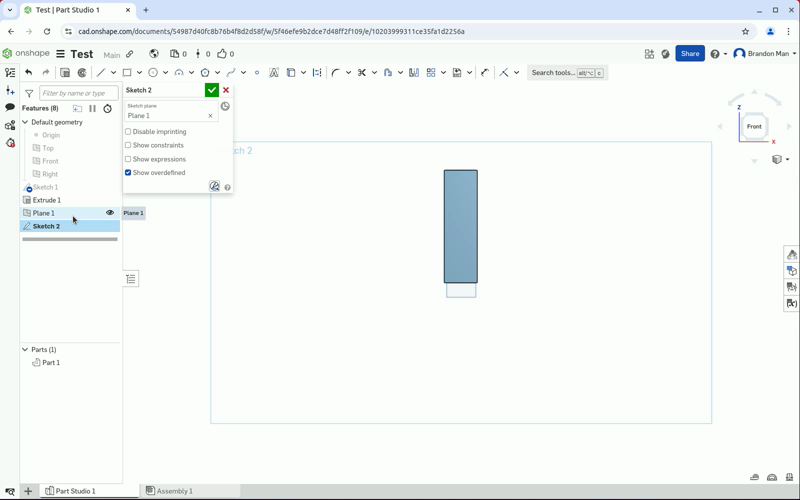
mouse_move(73, 352)
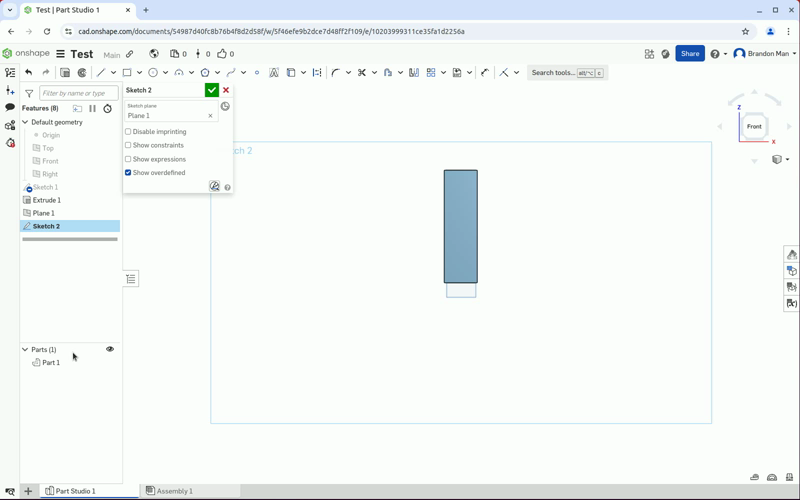
key(y)
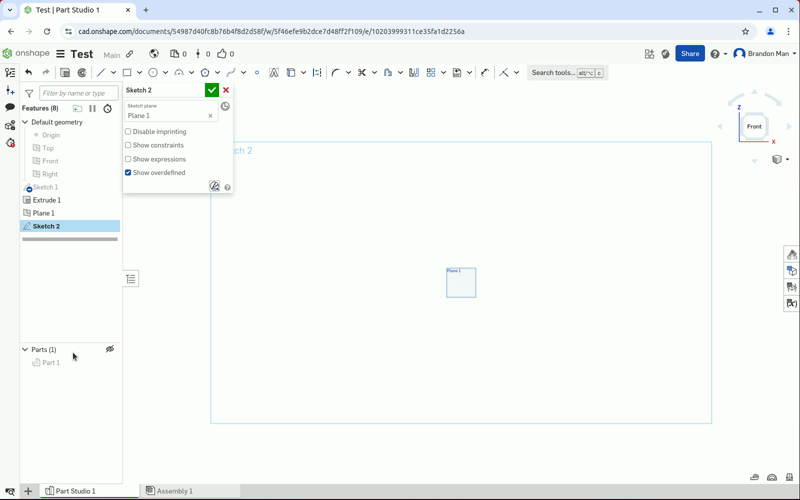
key(c)
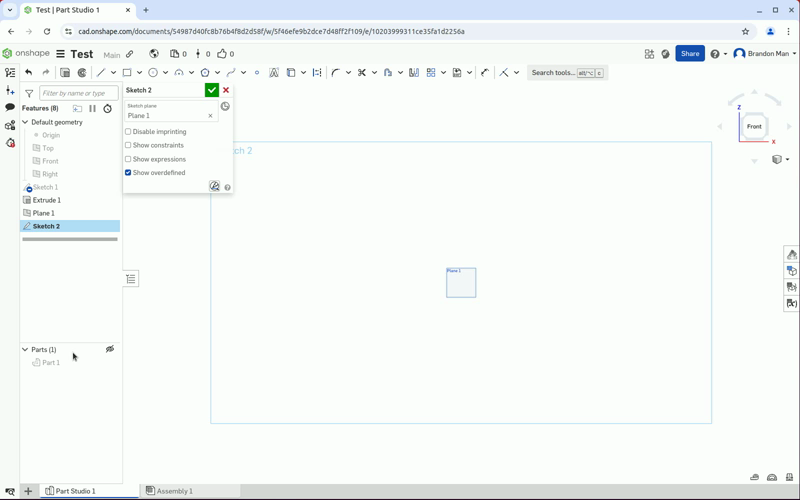
key_down(shift)
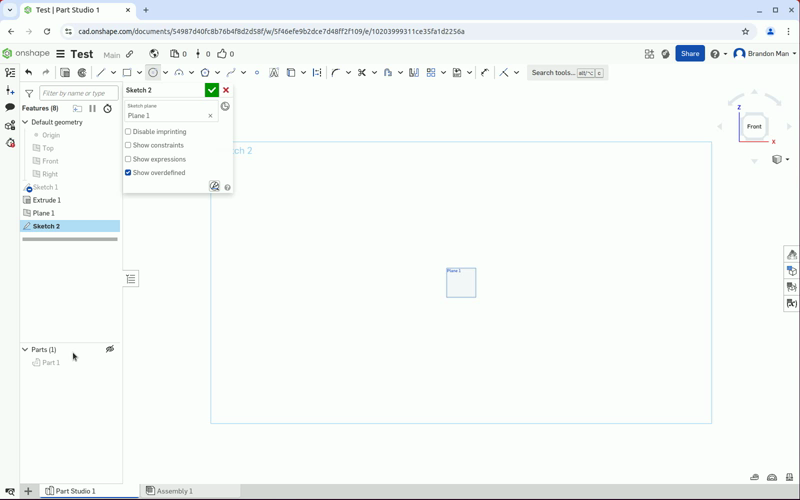
mouse_move(460, 186)
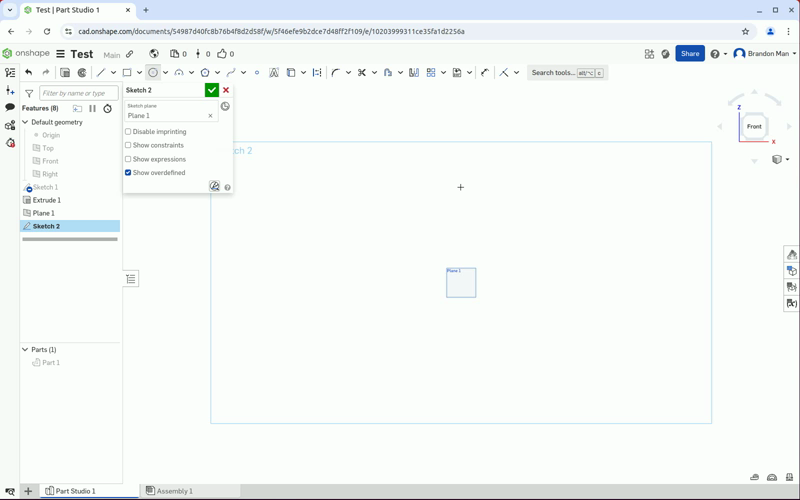
click(460, 186)
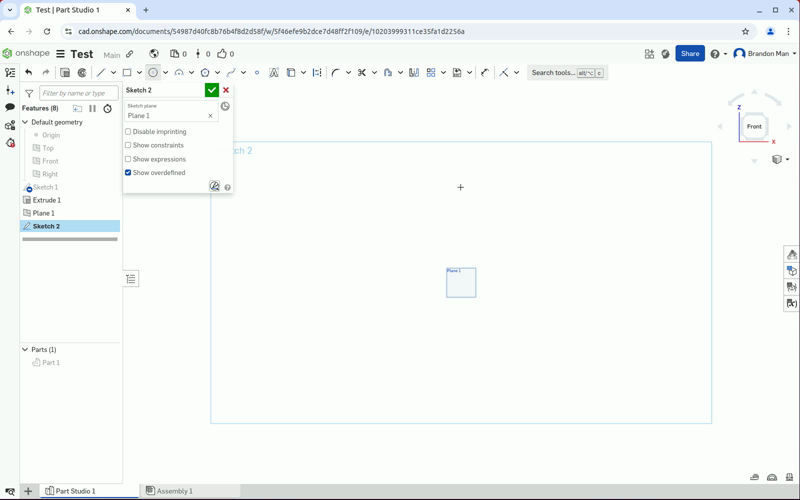
key_up(shift)
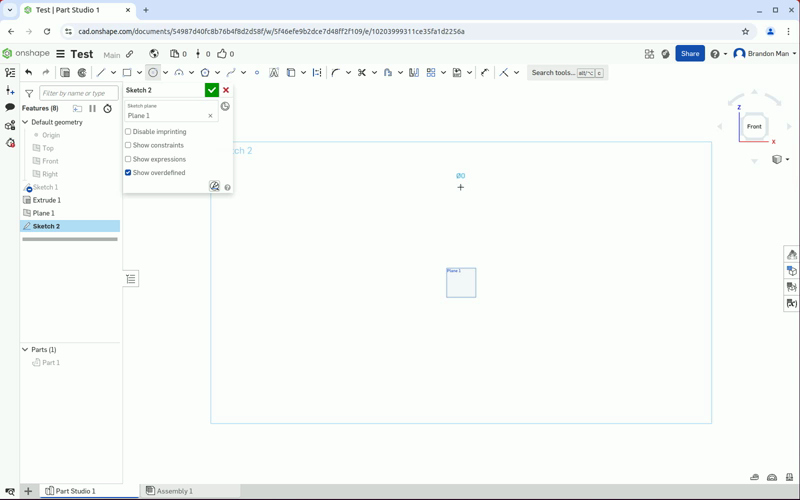
mouse_move(470, 186)
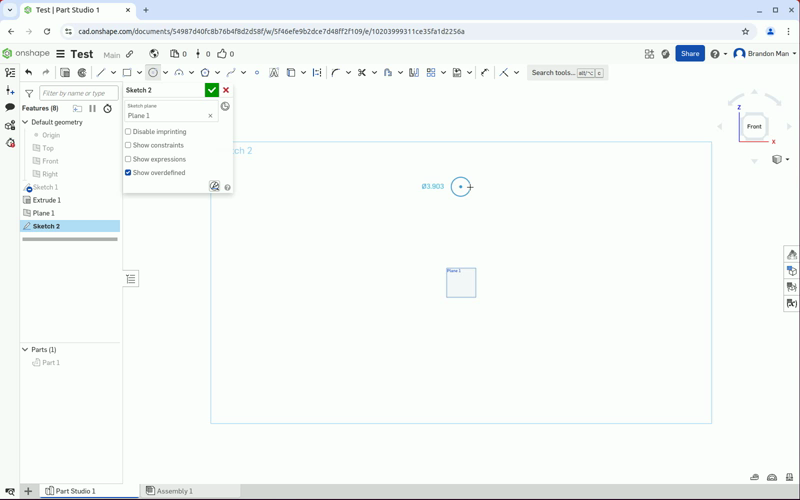
click(470, 186)
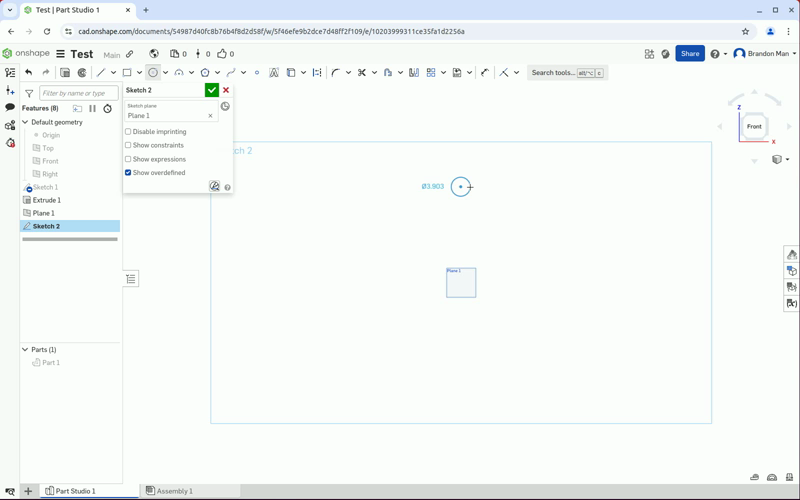
key(esc)
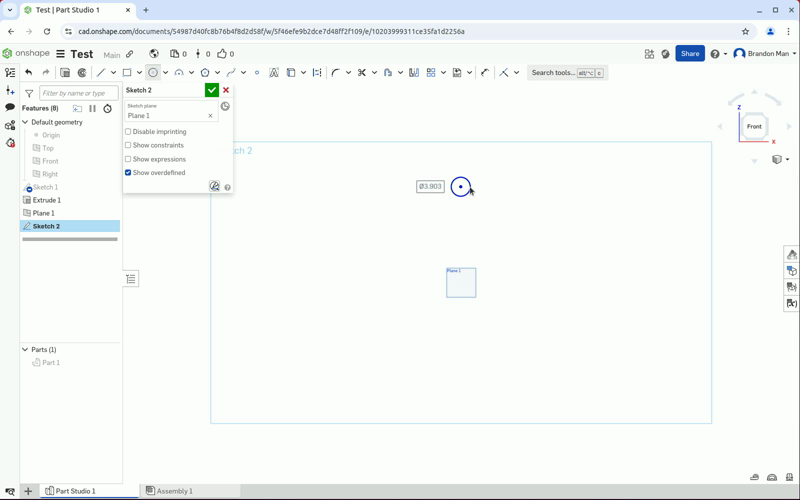
mouse_move(462, 192)
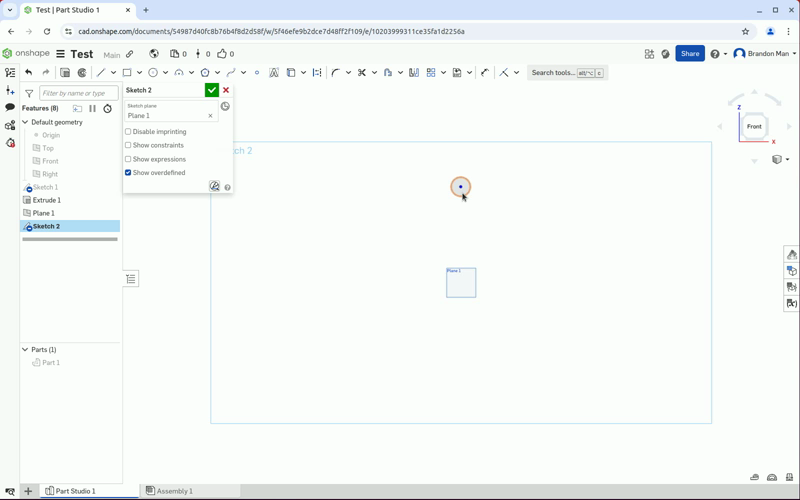
scroll(6)
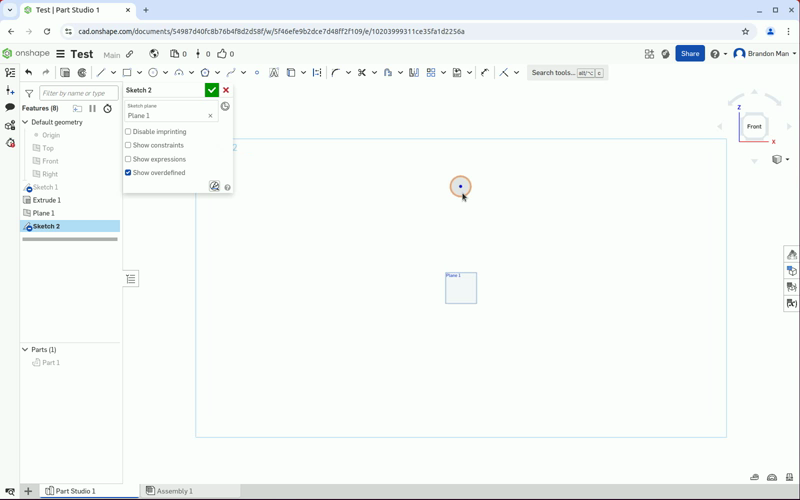
scroll(6)
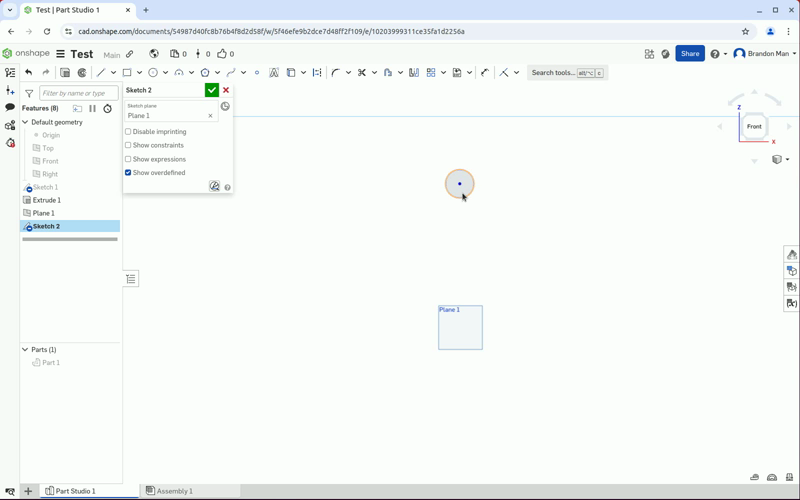
scroll(6)
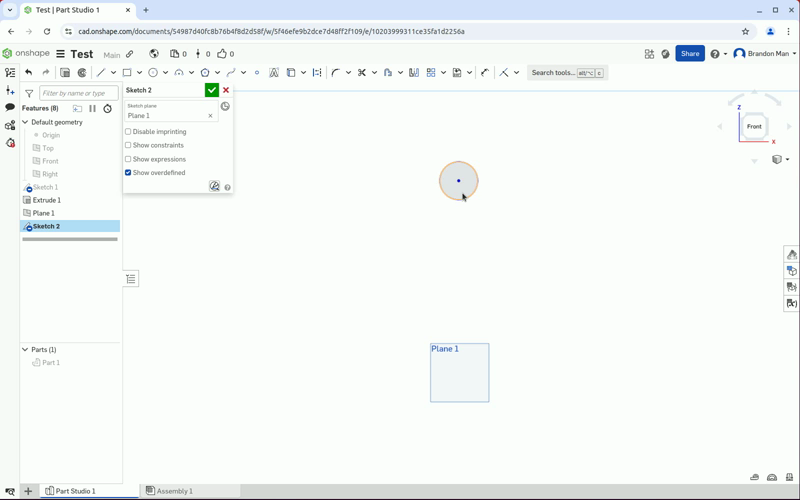
scroll(6)
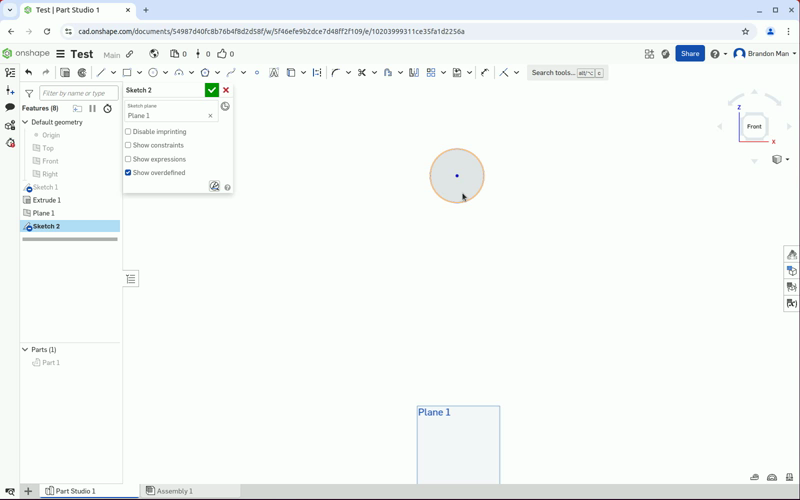
scroll(6)
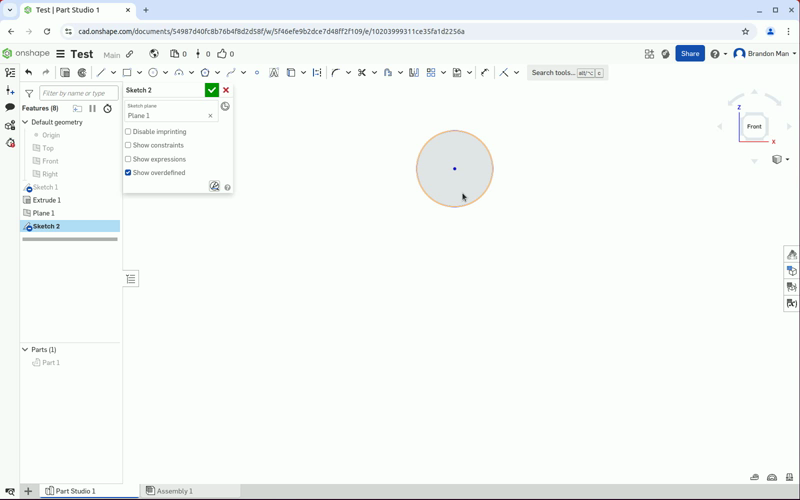
scroll(6)
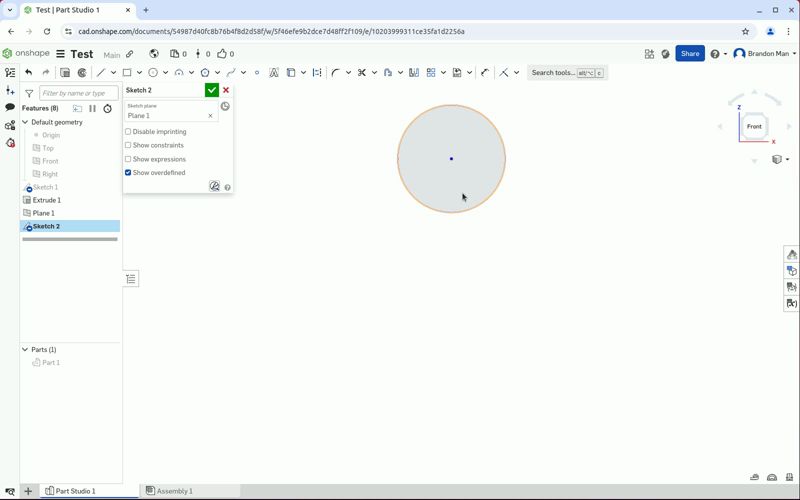
scroll(6)
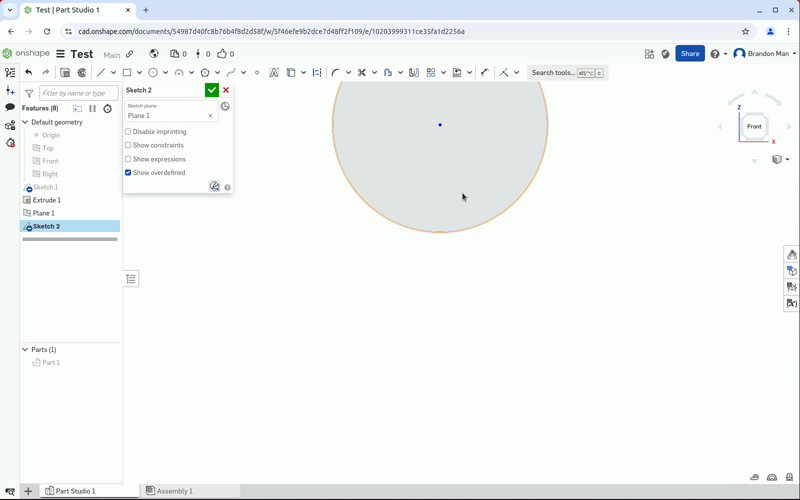
click(462, 192)
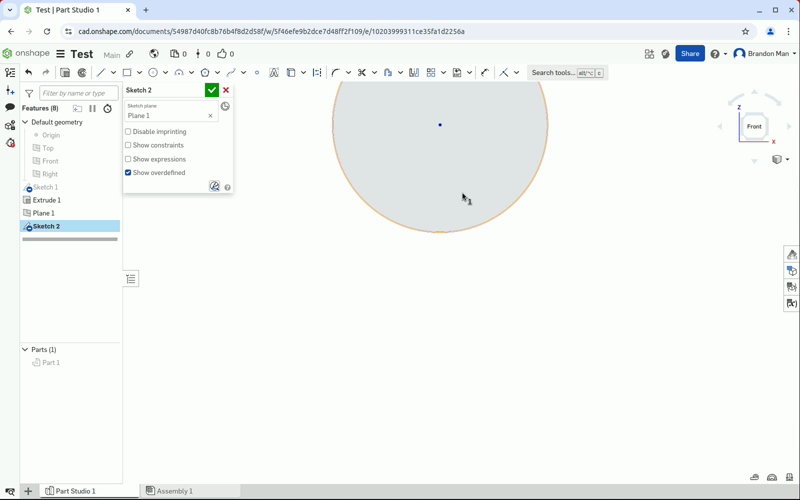
scroll(-6)
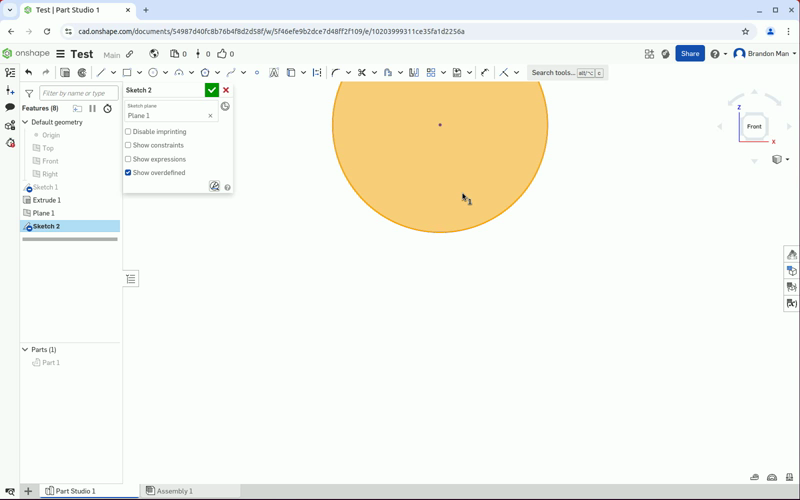
scroll(-6)
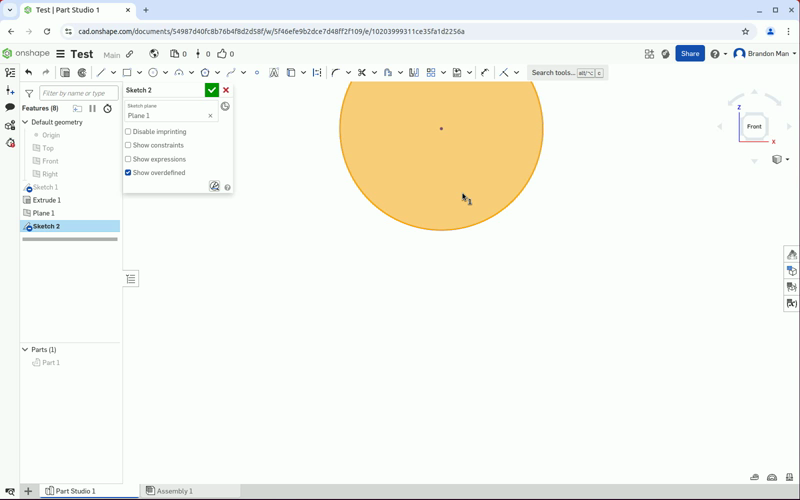
scroll(-6)
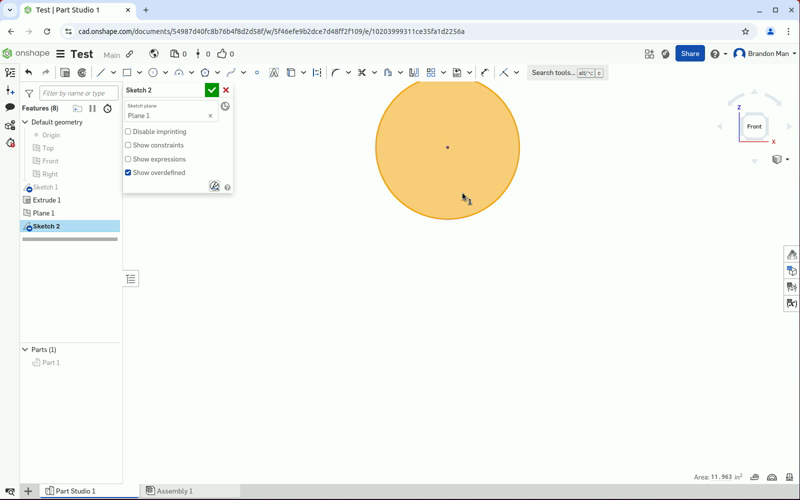
scroll(-6)
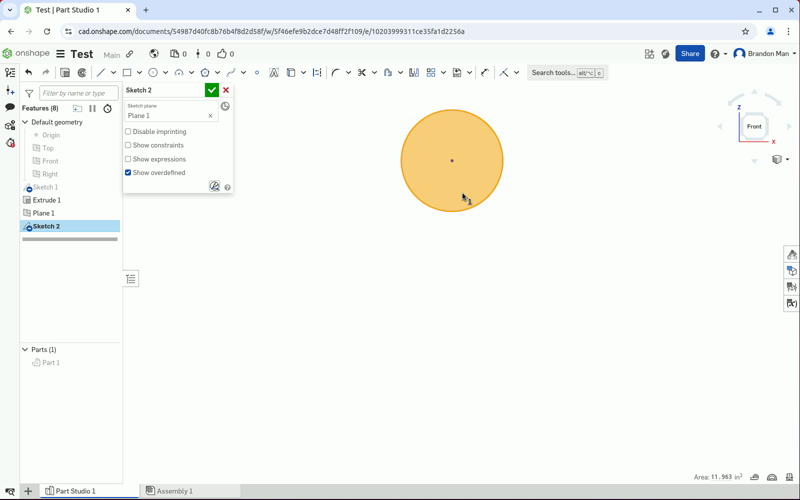
scroll(-6)
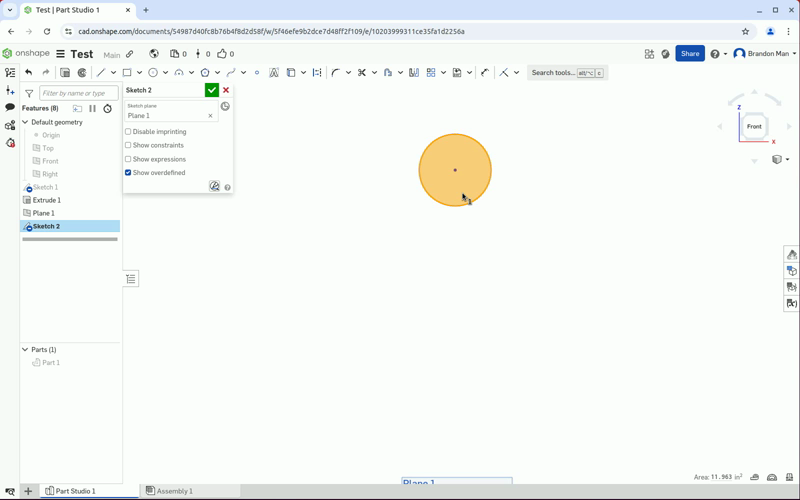
scroll(-6)
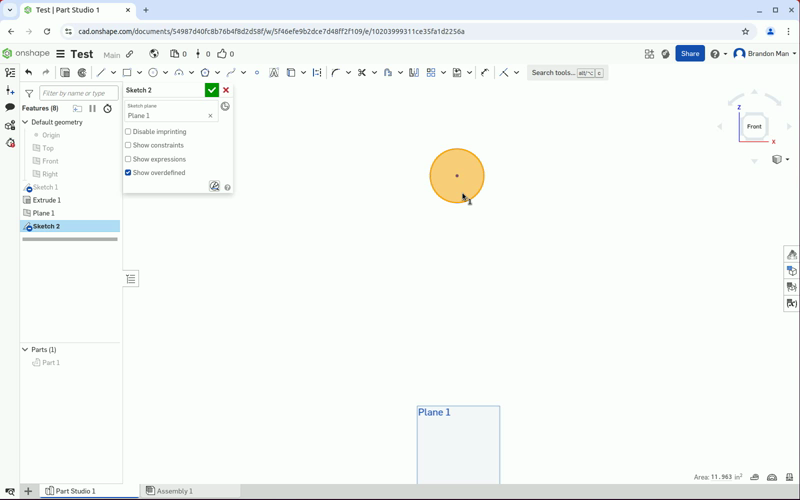
scroll(-6)
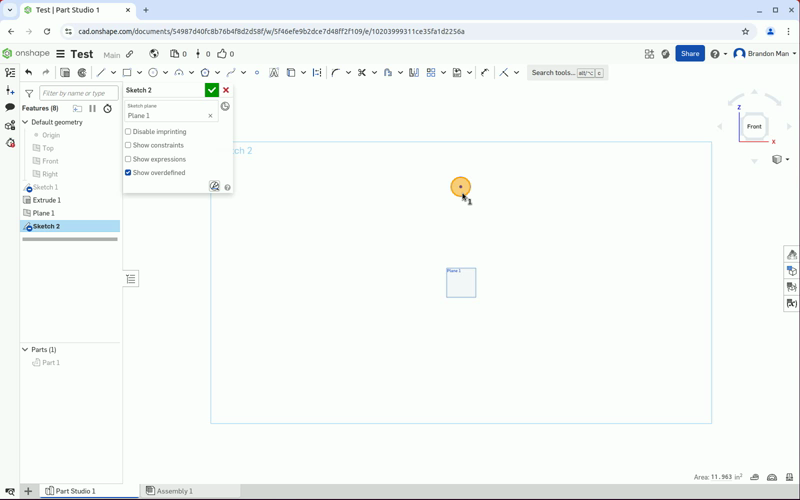
mouse_move(73, 352)
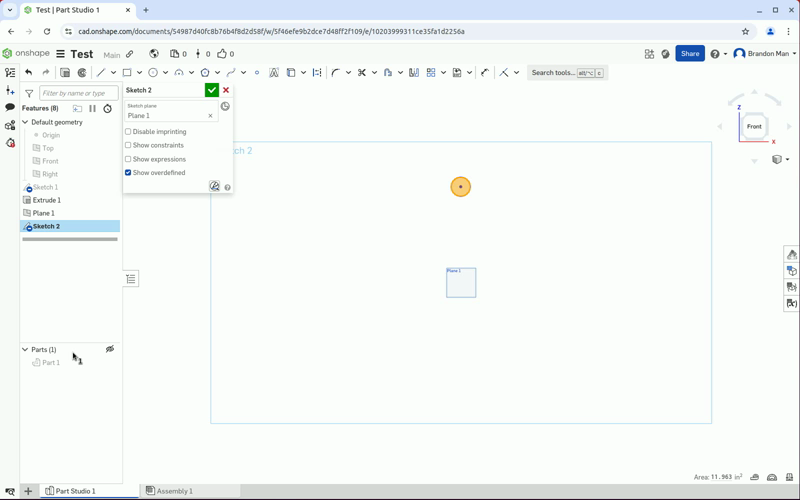
key(shift+y)
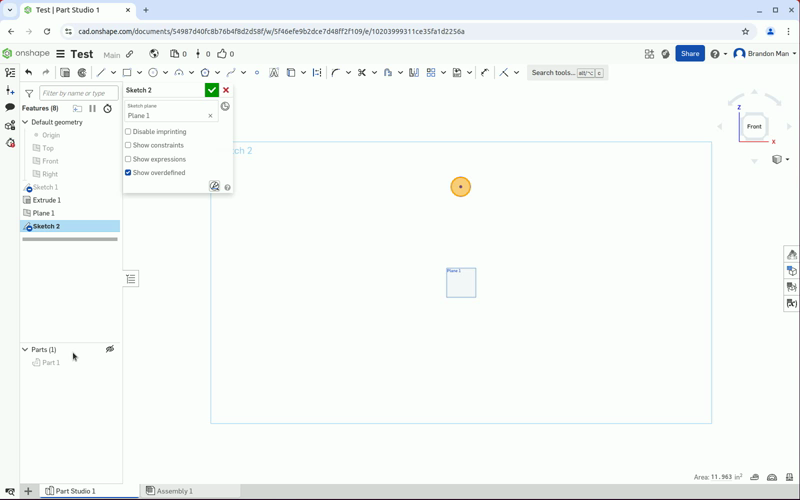
key(shift+e)
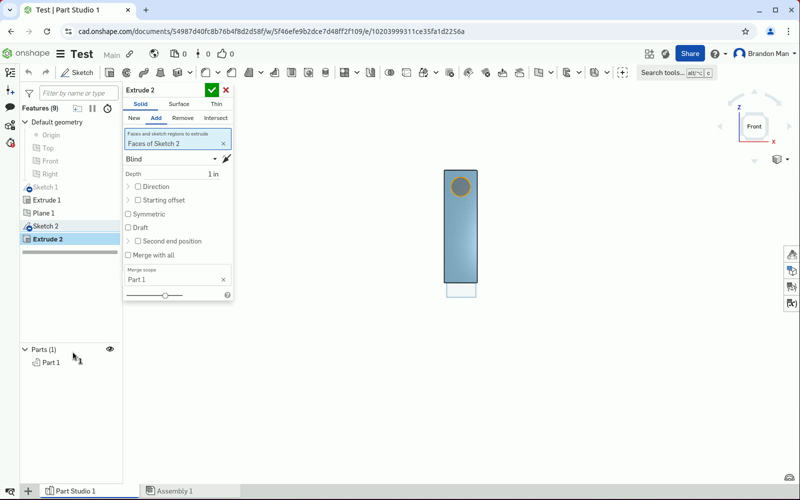
mouse_move(143, 106)
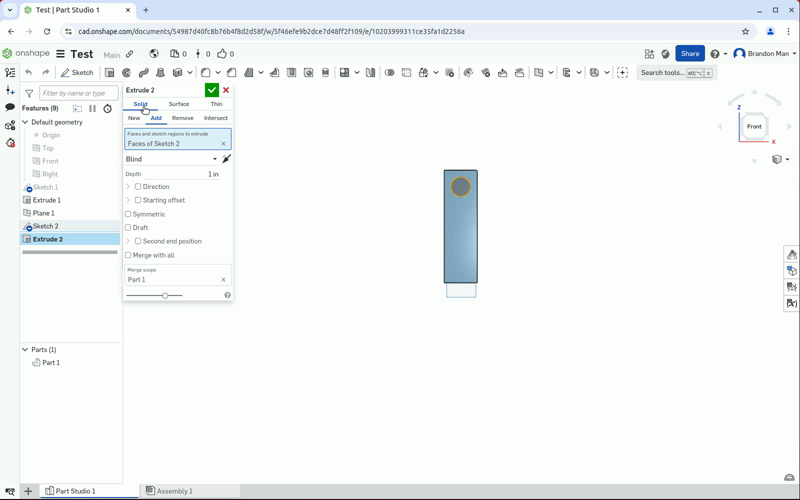
click(143, 106)
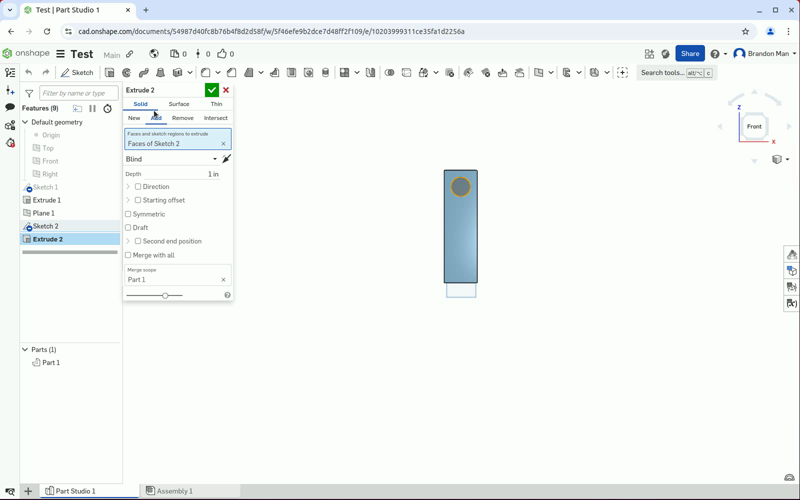
mouse_move(186, 120)
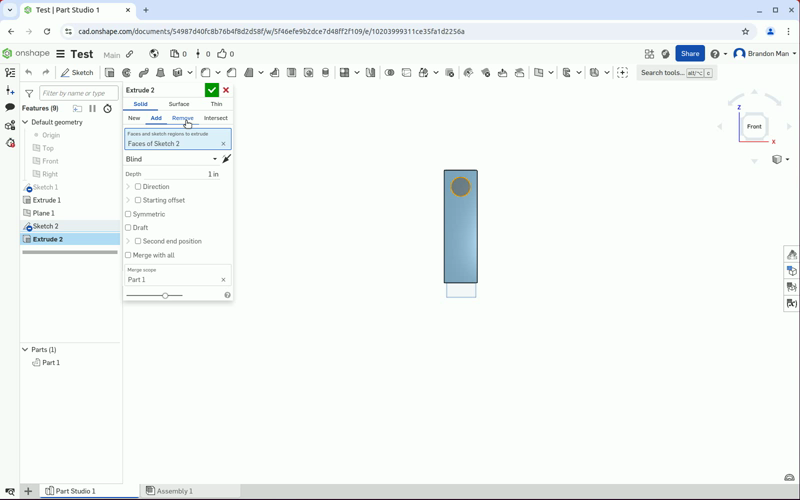
click(186, 120)
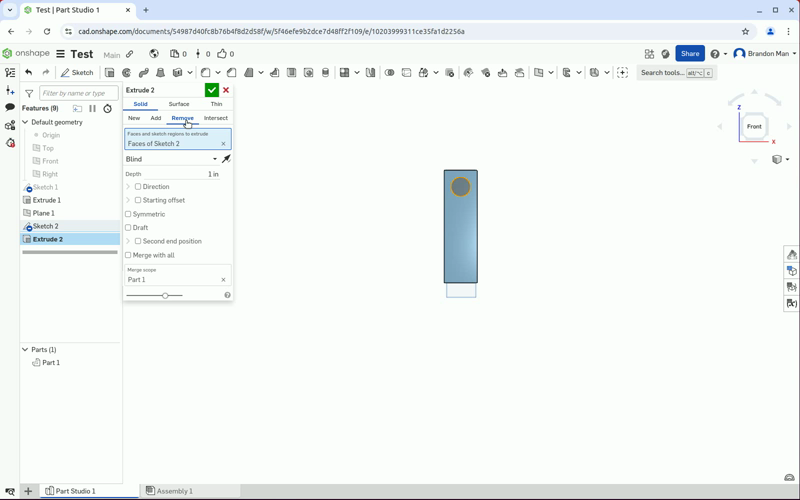
key(tab, 4)
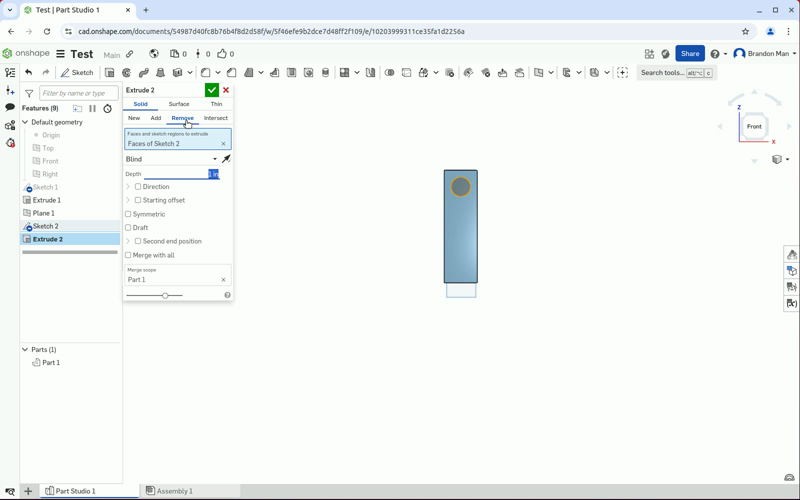
text(3.37)
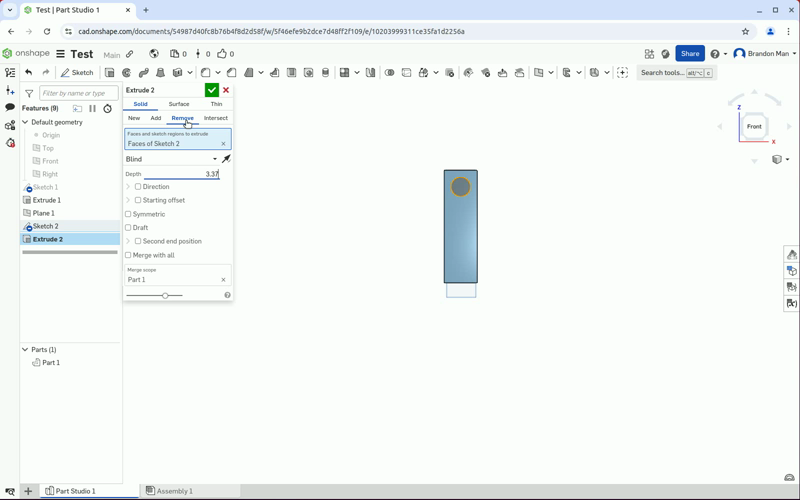
key(tab, 6)
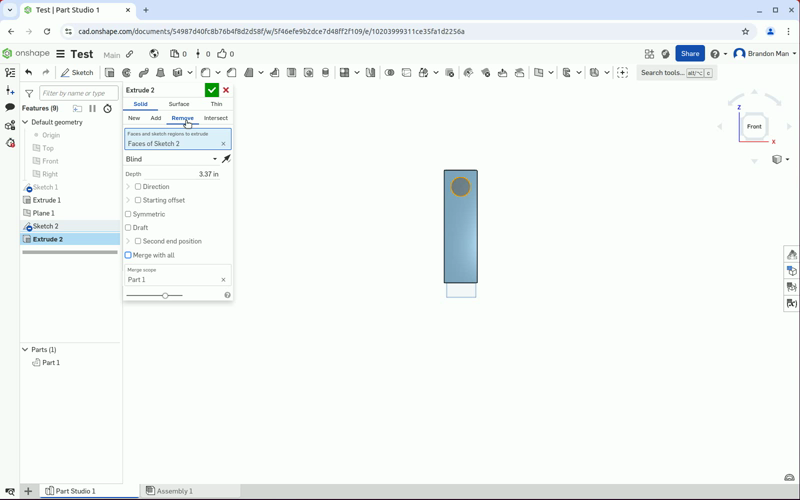
key(space)
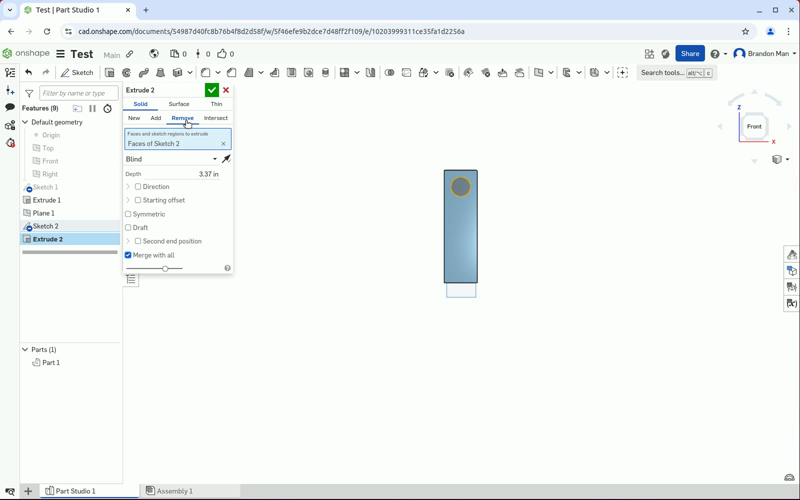
key(enter)
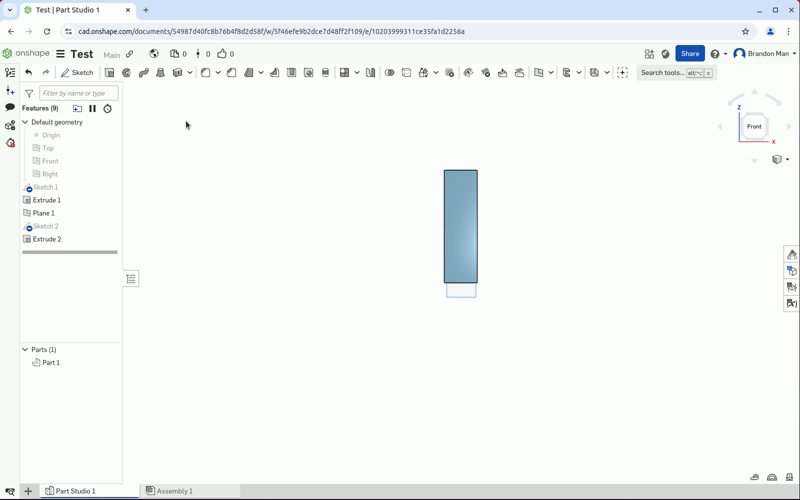
key(shift+h)
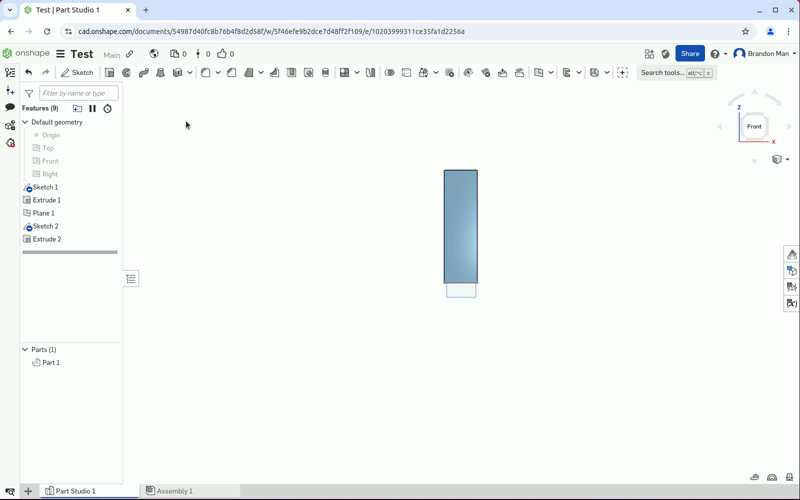
key(shift+h)
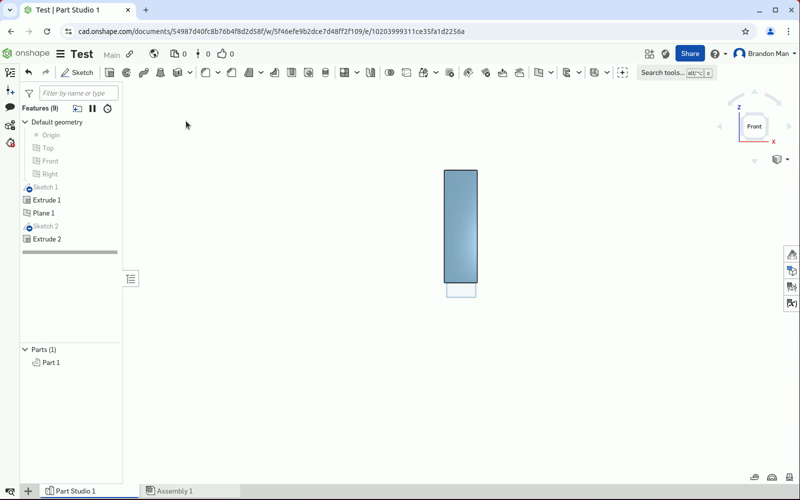
mouse_move(73, 189)
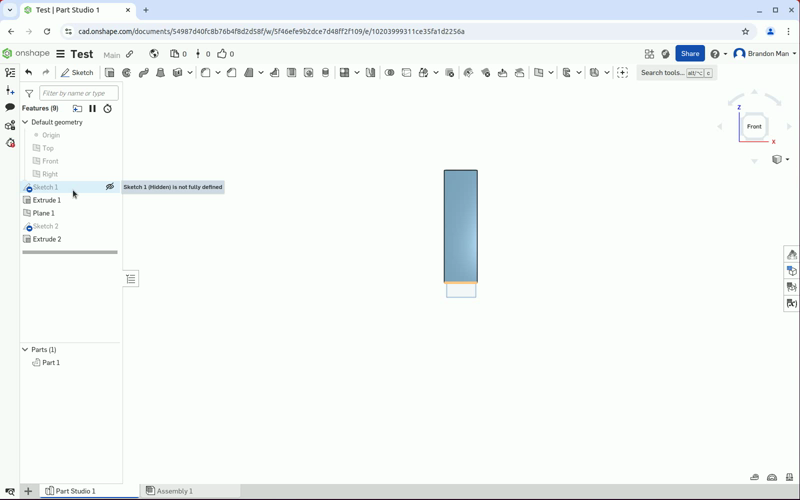
click(73, 189)
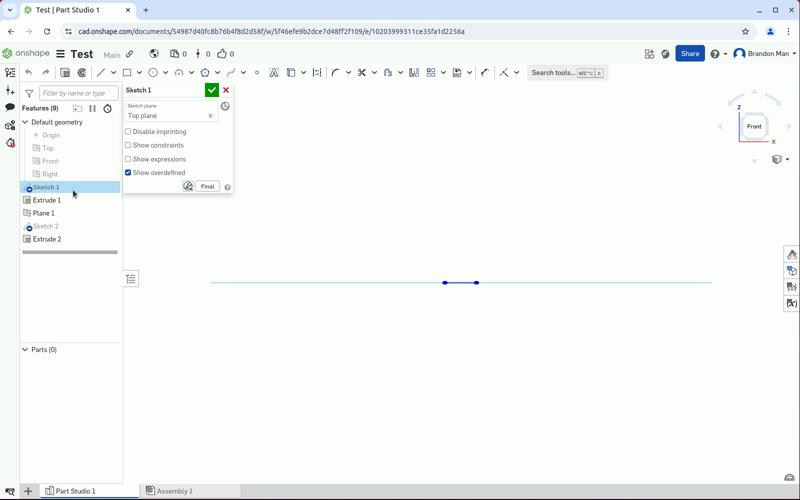
mouse_move(229, 92)
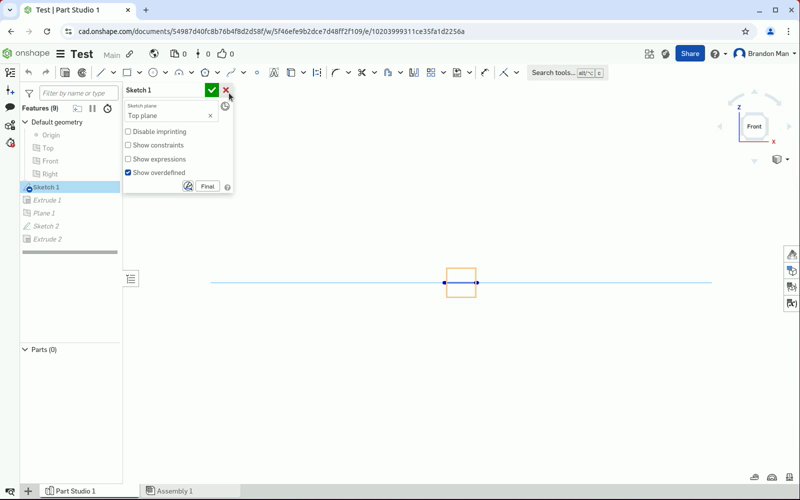
click(229, 92)
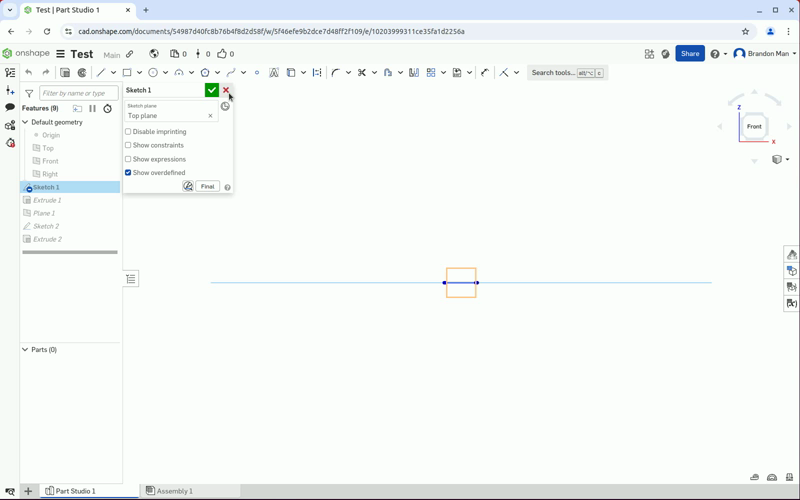
key(shift+s)
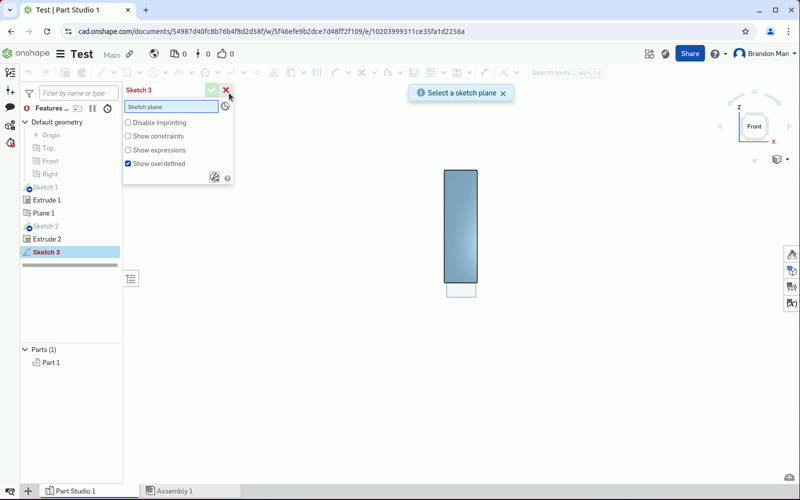
mouse_move(73, 215)
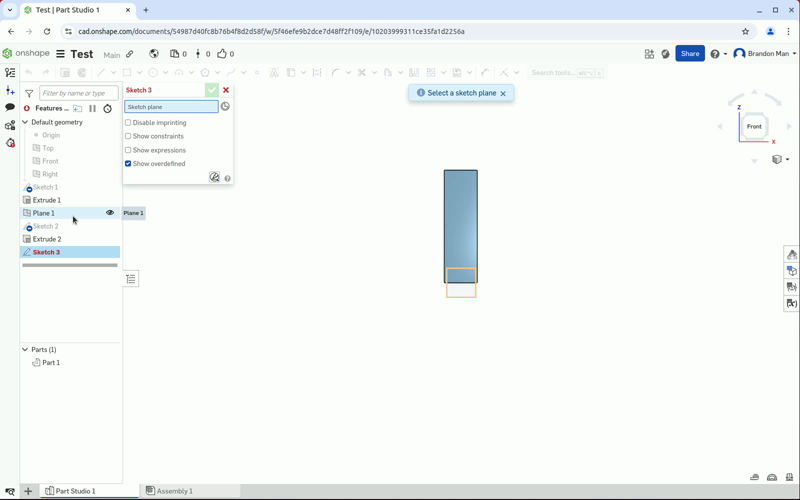
click(73, 215)
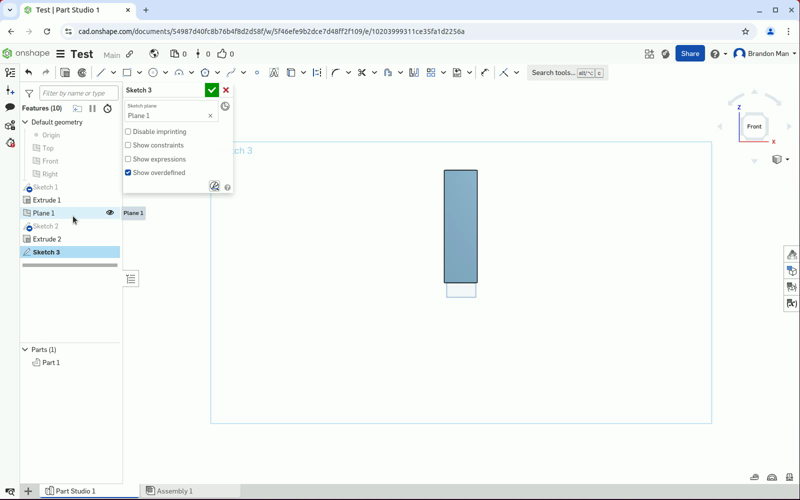
mouse_move(73, 352)
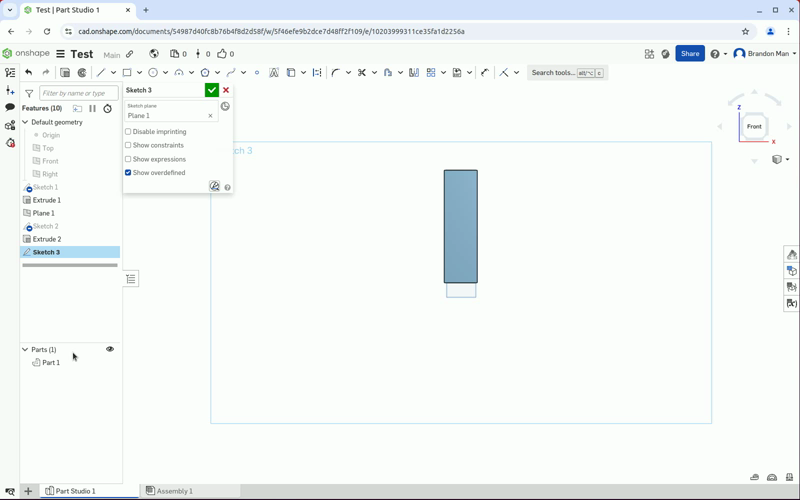
key(y)
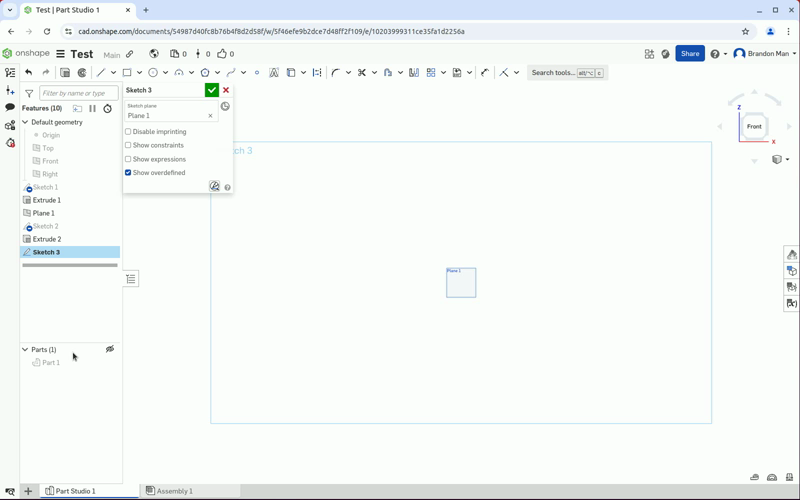
key(c)
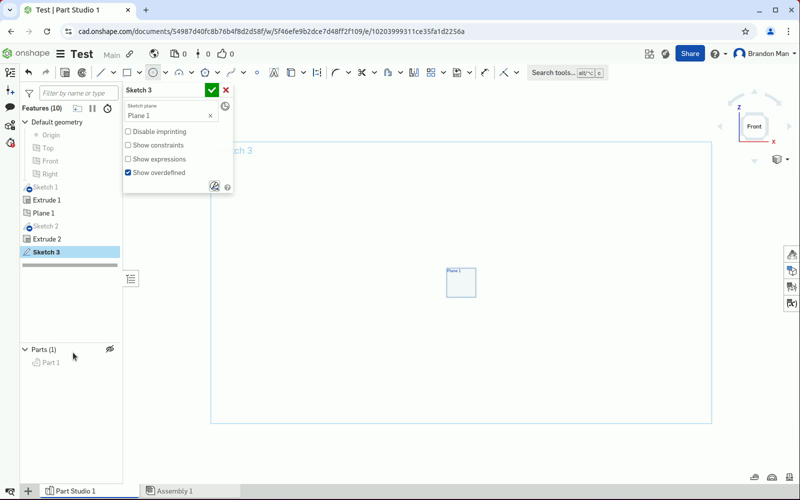
key_down(shift)
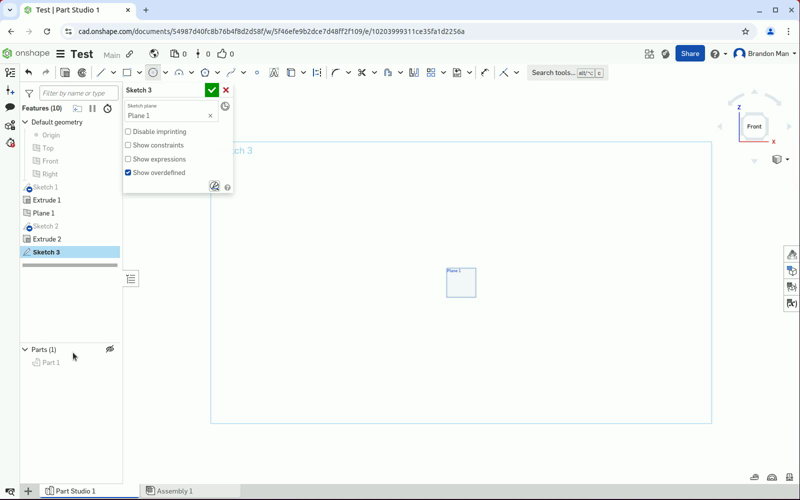
mouse_move(450, 204)
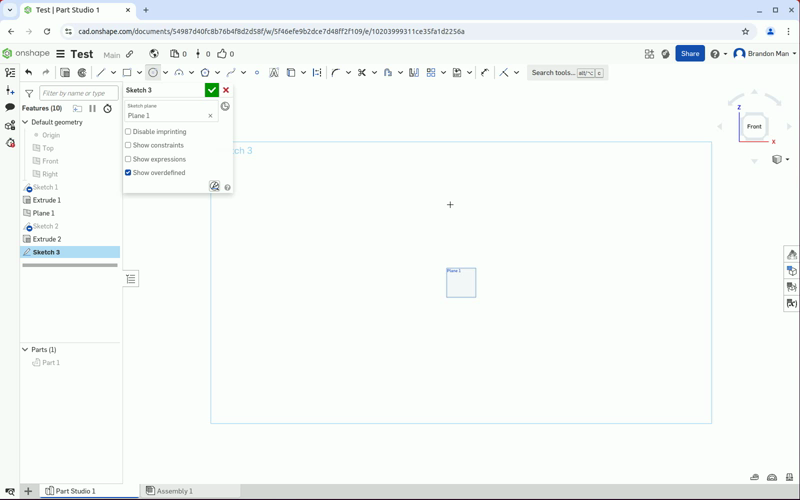
click(450, 204)
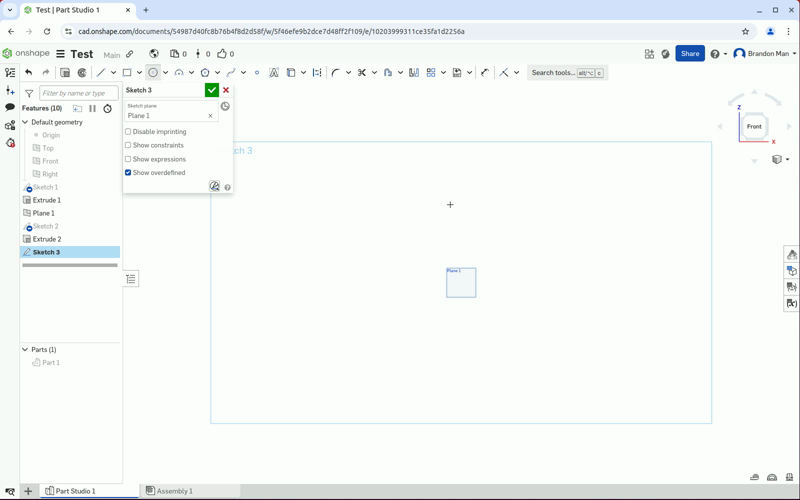
key_up(shift)
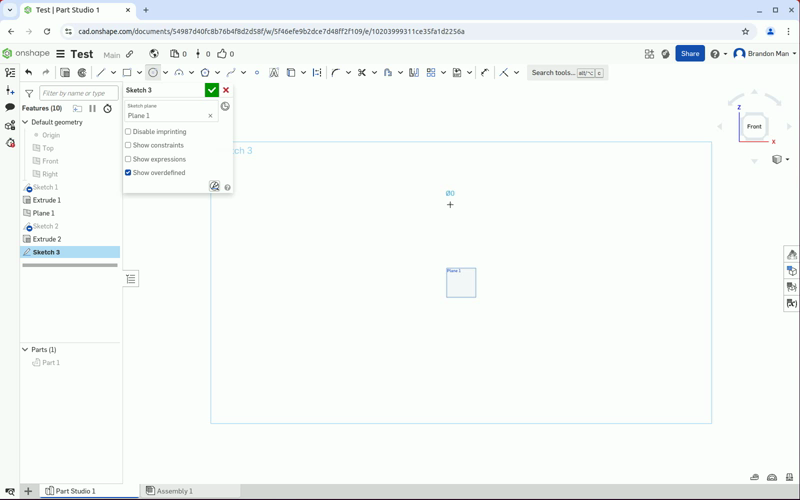
mouse_move(452, 204)
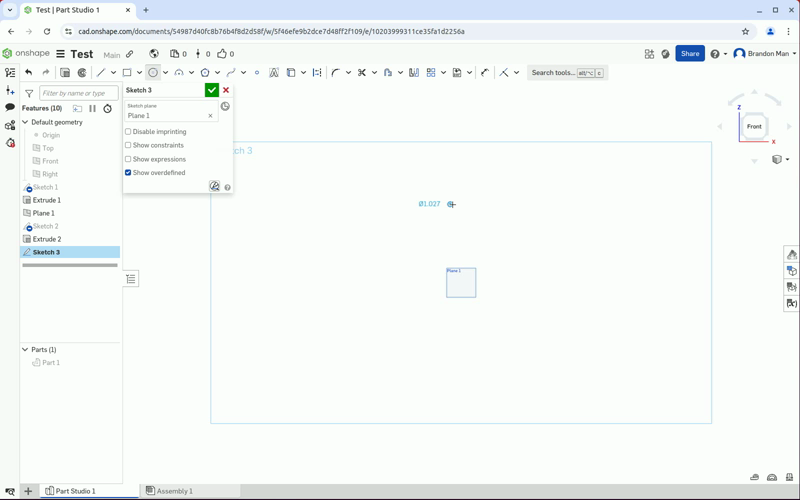
scroll(6)
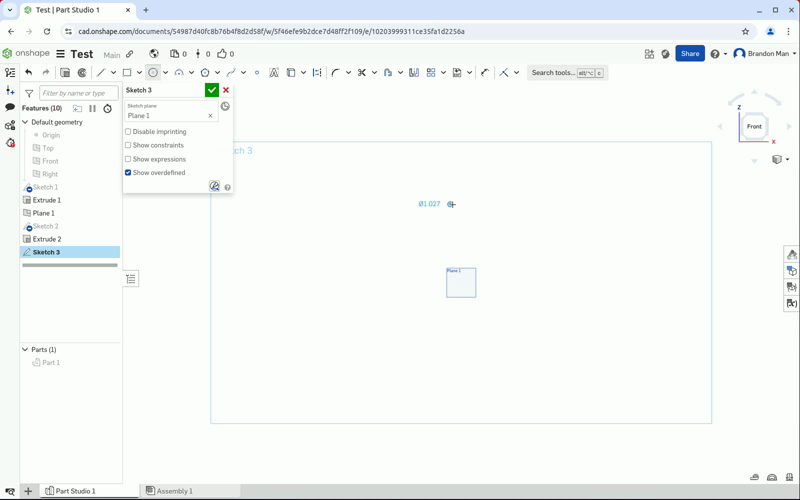
scroll(6)
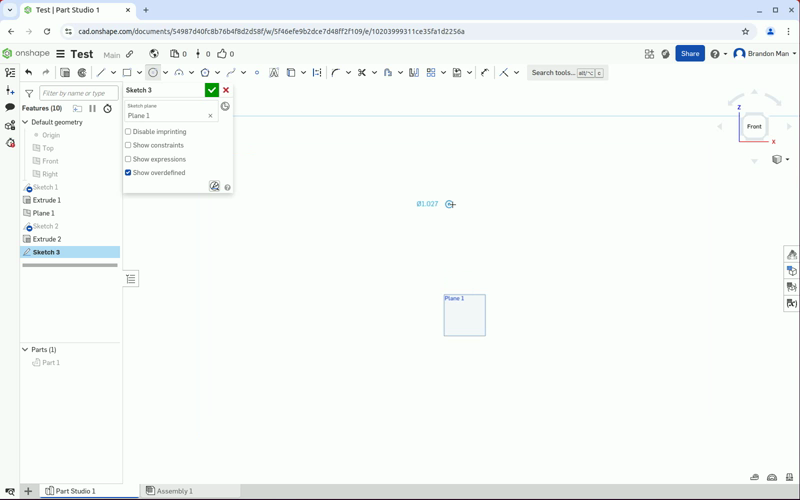
scroll(6)
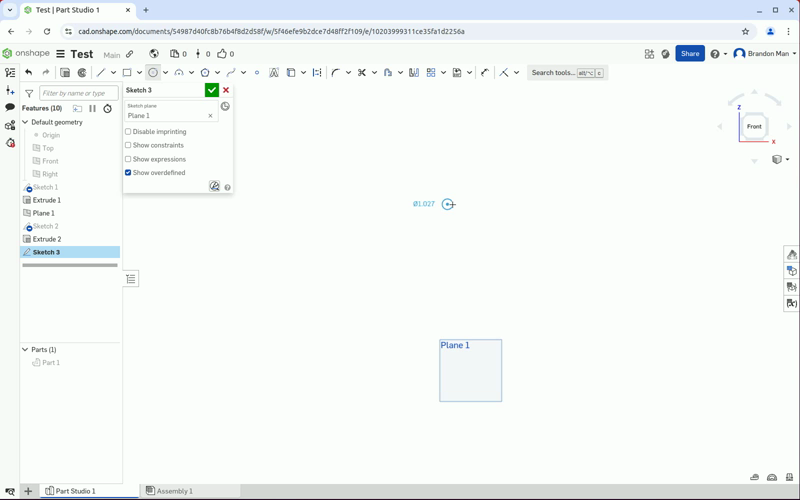
scroll(6)
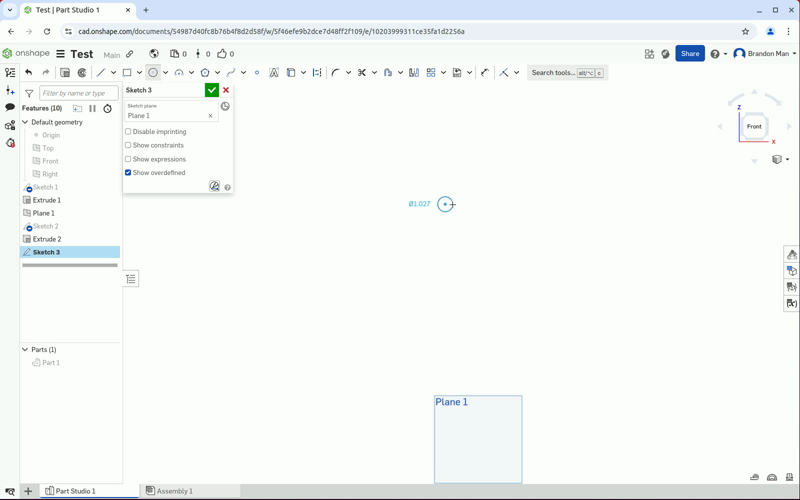
scroll(6)
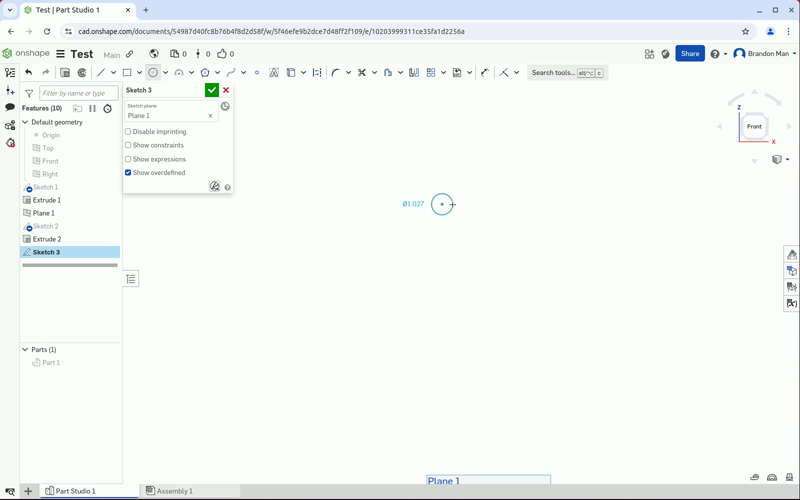
scroll(6)
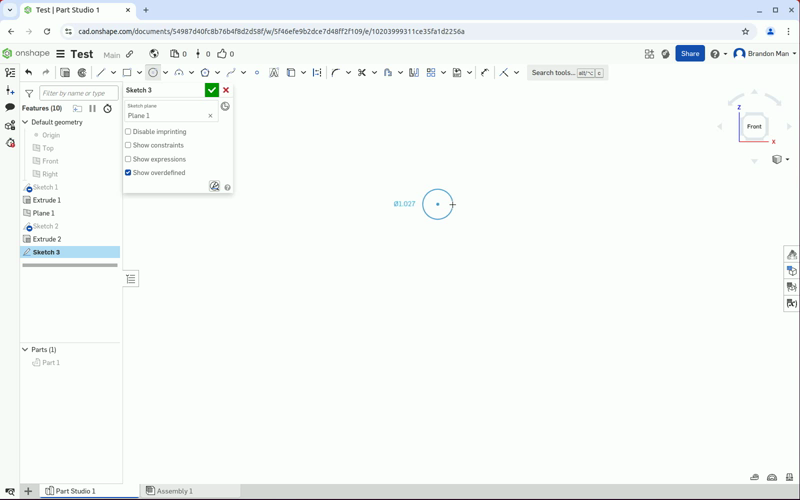
scroll(6)
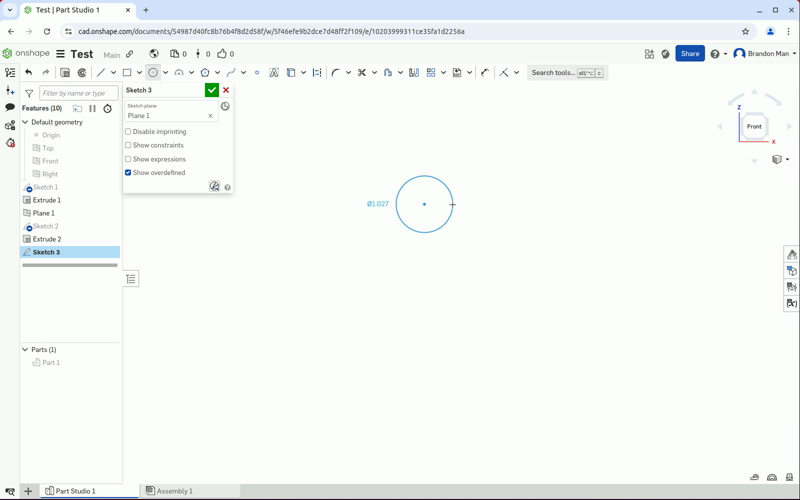
click(452, 204)
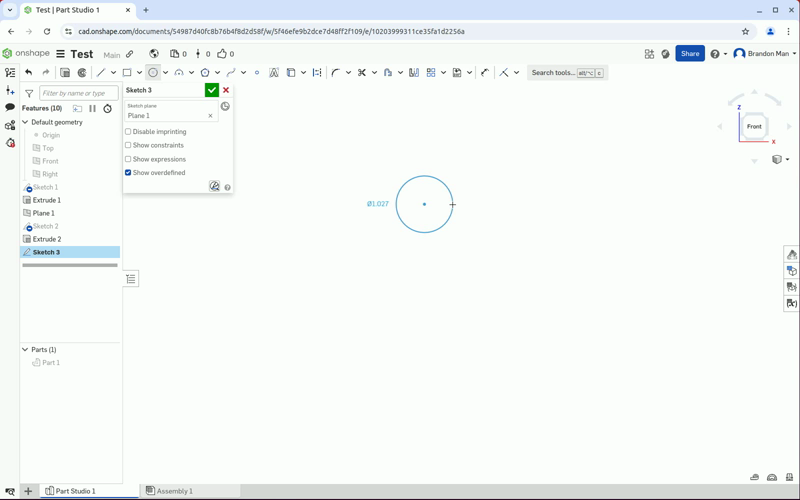
scroll(-6)
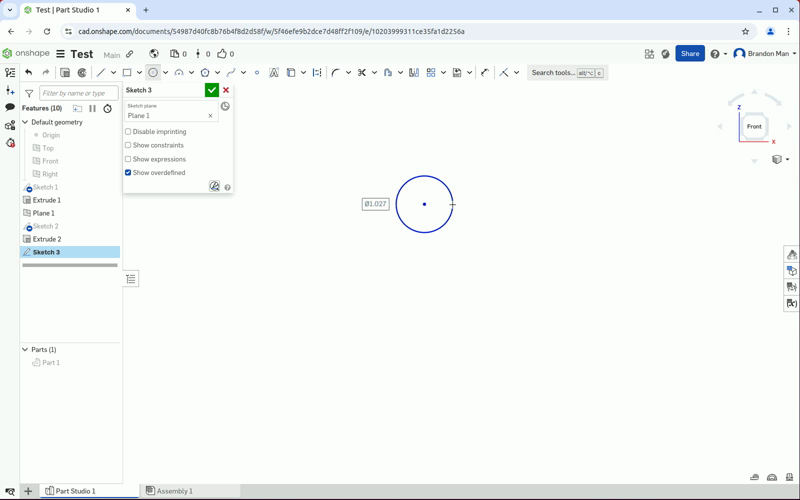
scroll(-6)
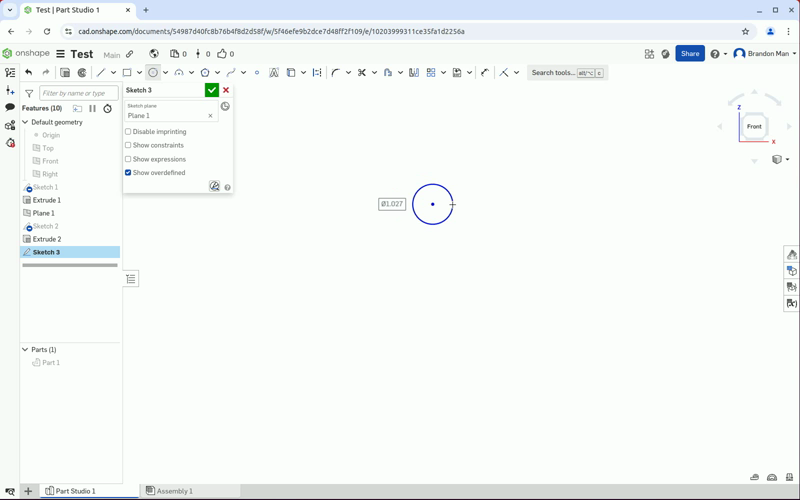
scroll(-6)
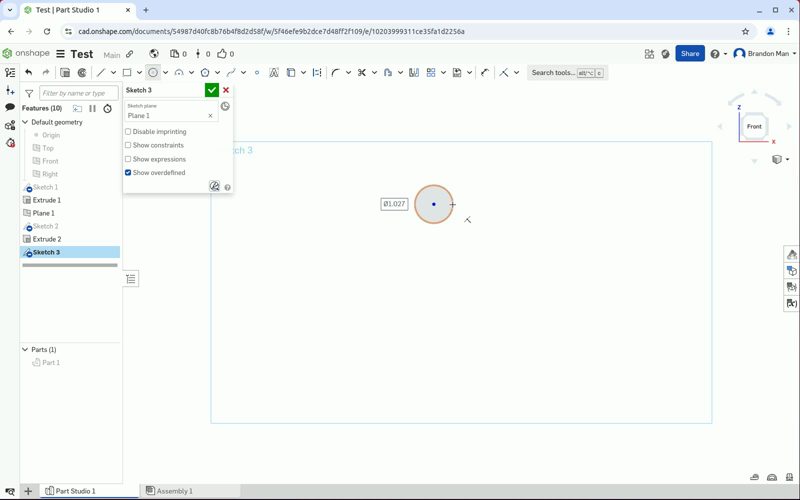
scroll(-6)
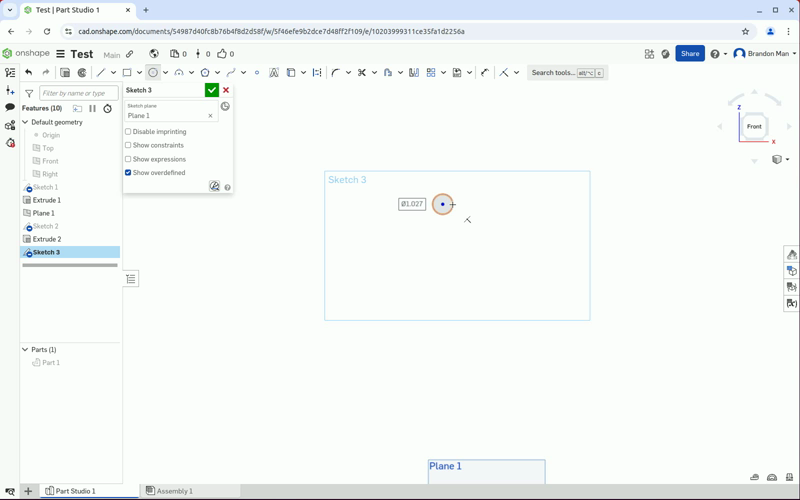
scroll(-6)
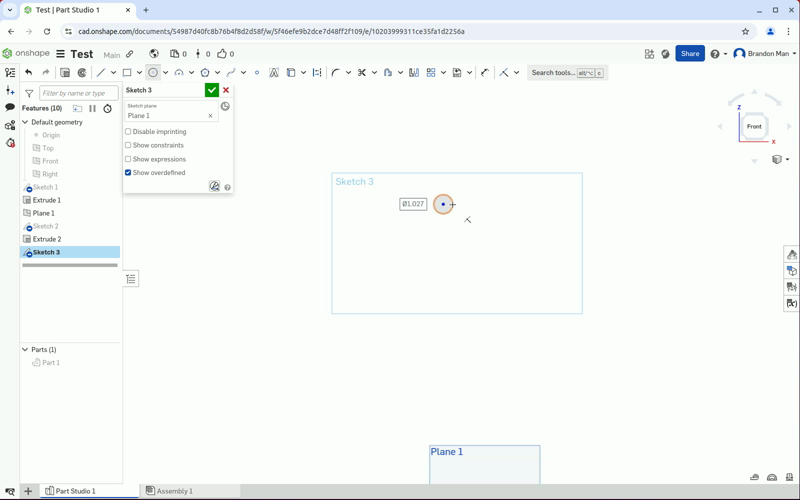
scroll(-6)
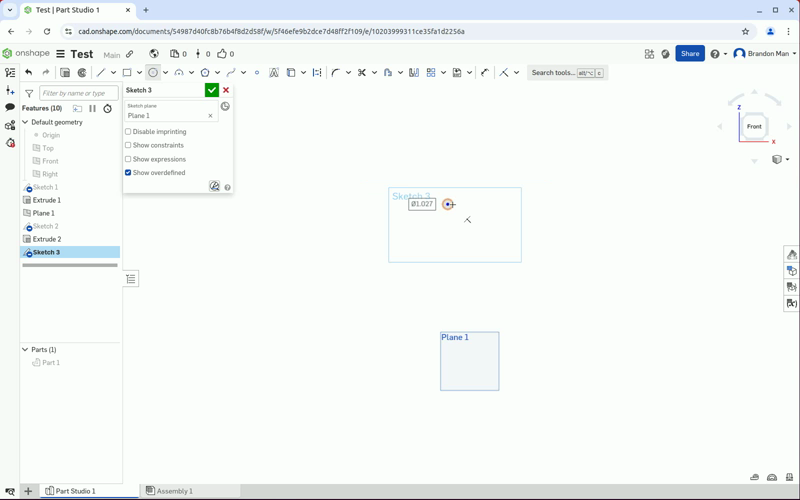
scroll(-6)
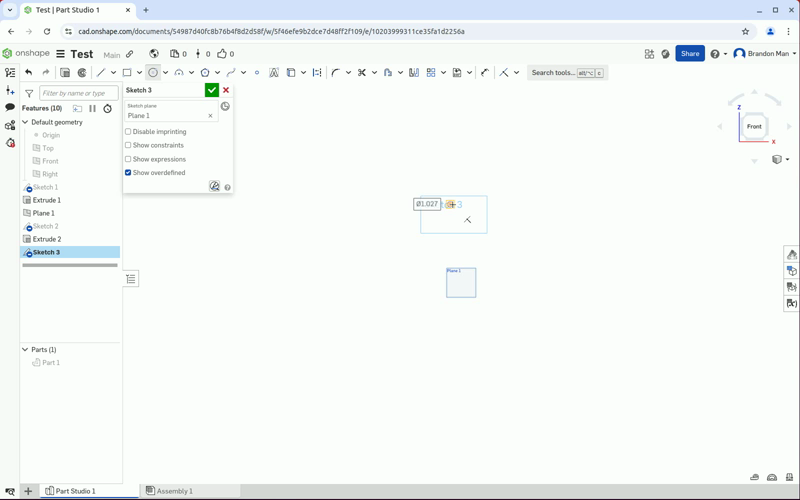
key(esc)
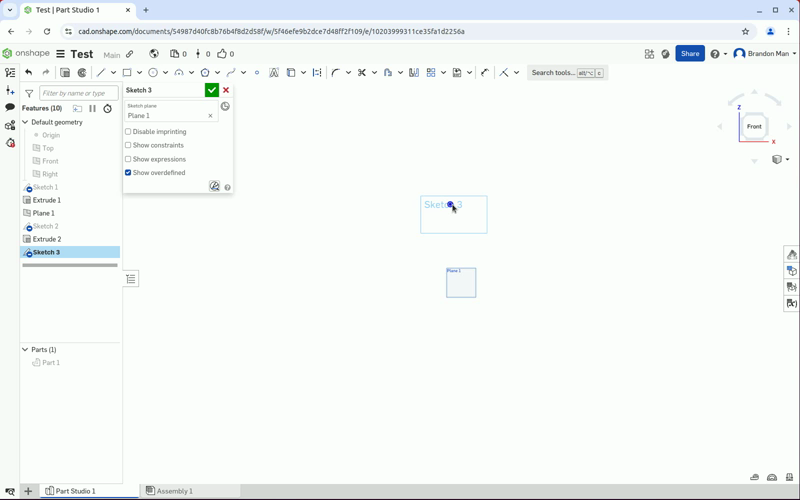
mouse_move(450, 202)
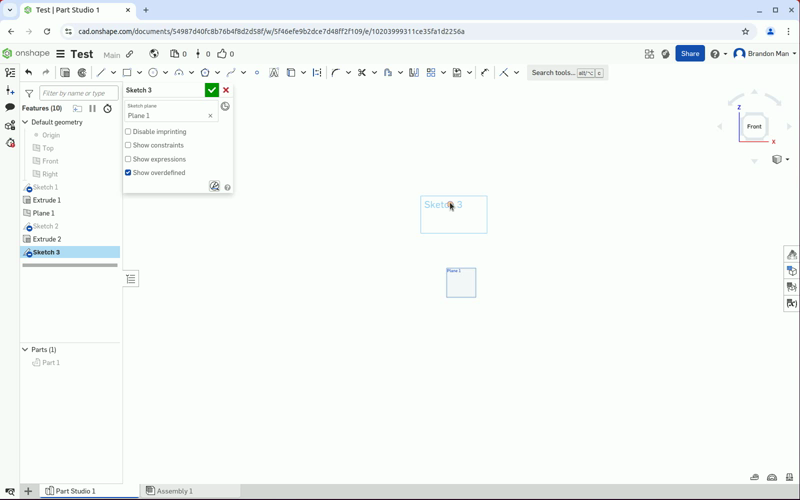
scroll(6)
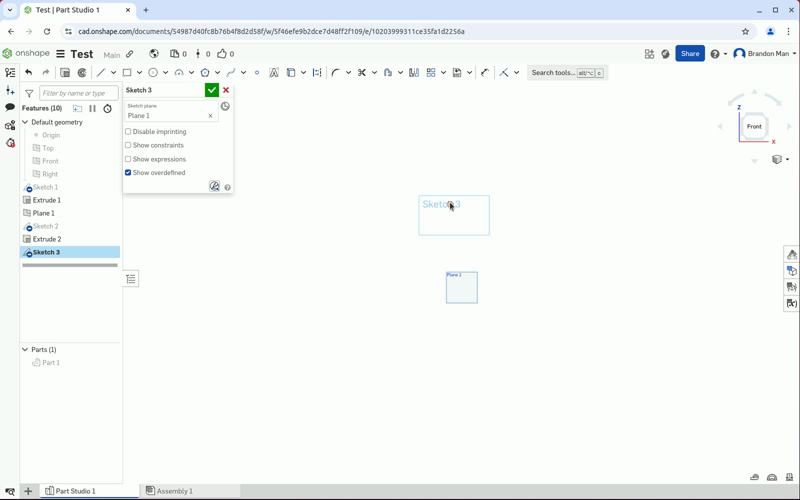
scroll(6)
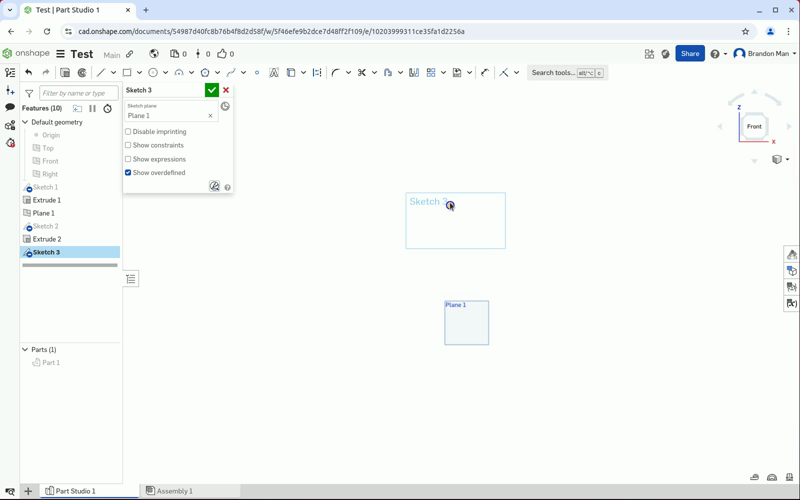
scroll(6)
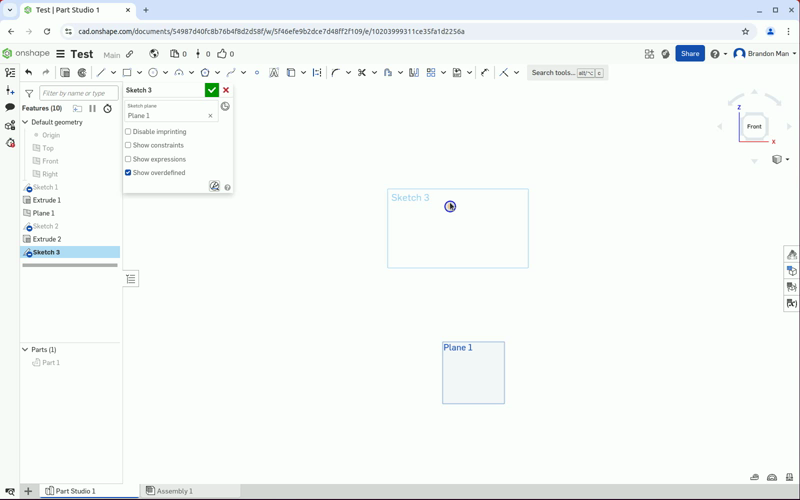
scroll(6)
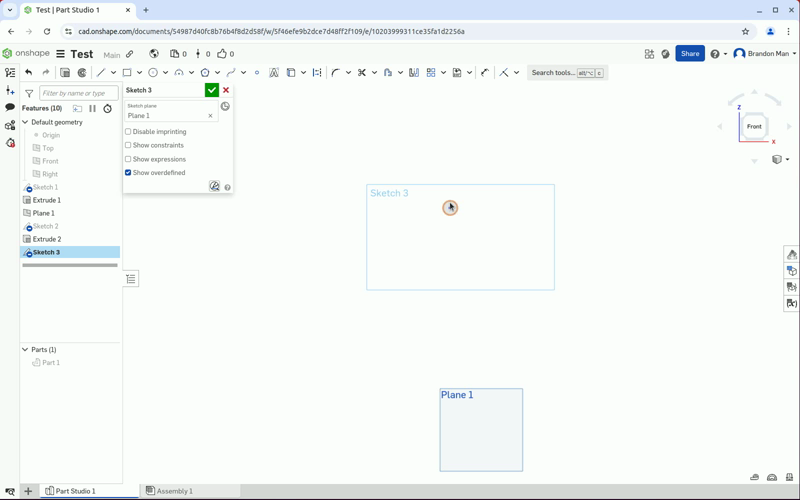
scroll(6)
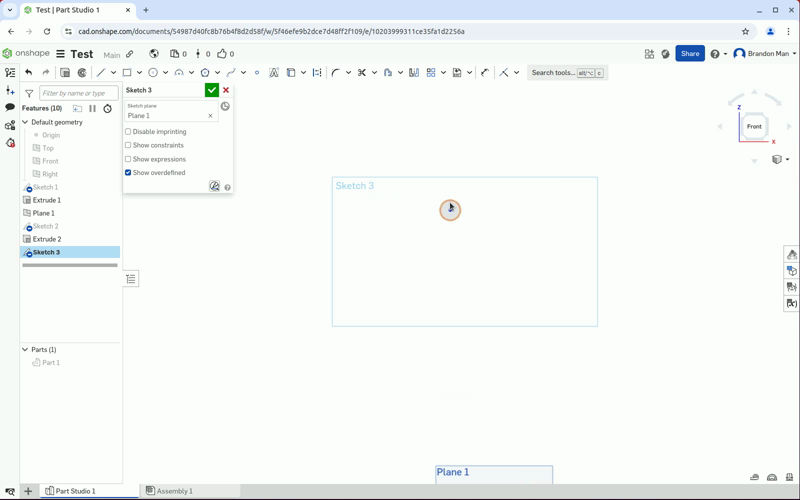
scroll(6)
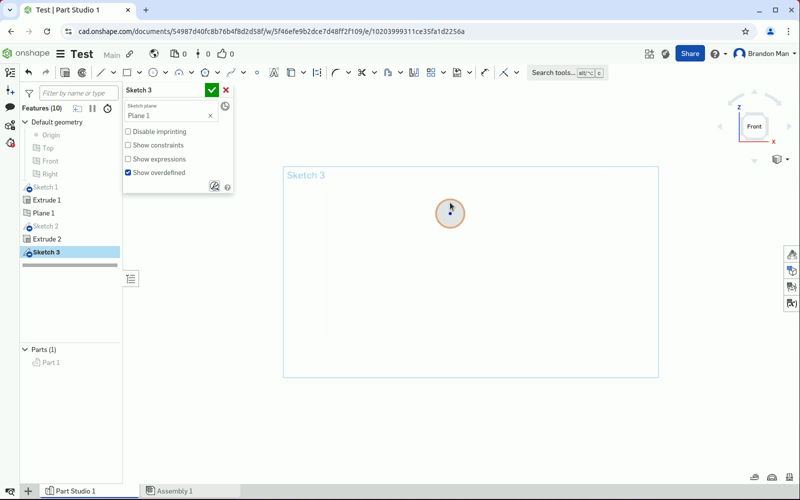
scroll(6)
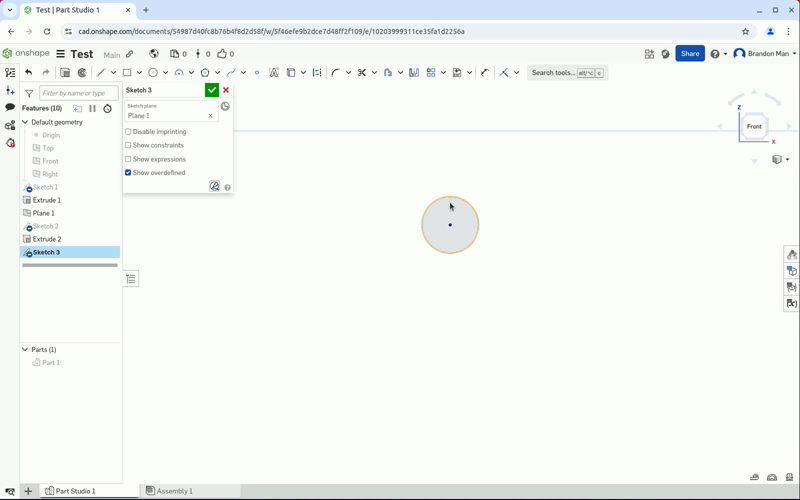
click(450, 202)
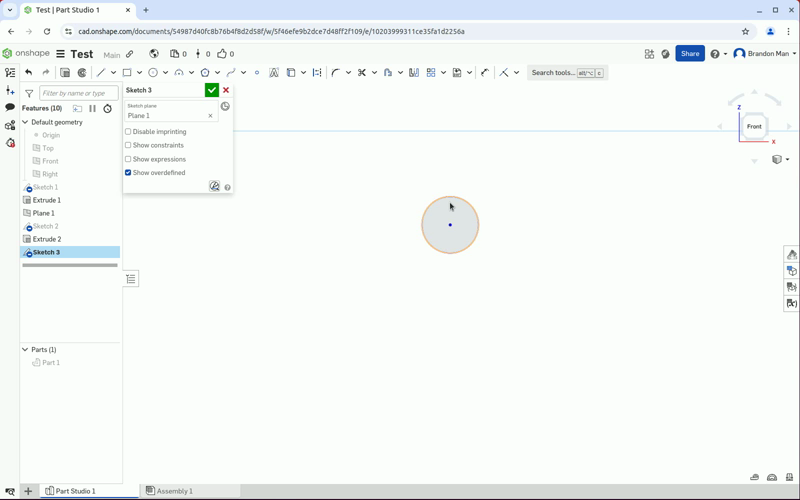
scroll(-6)
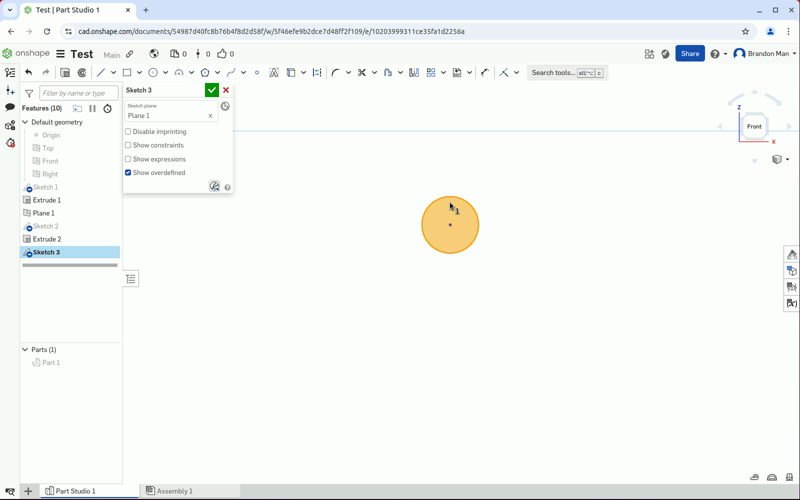
scroll(-6)
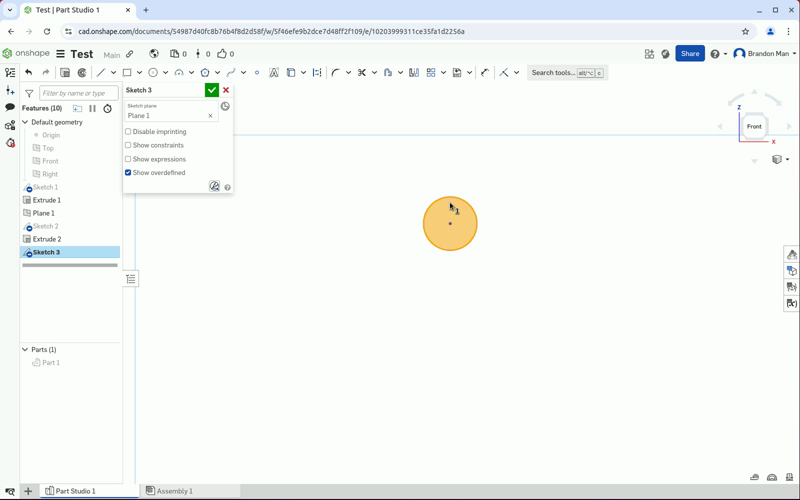
scroll(-6)
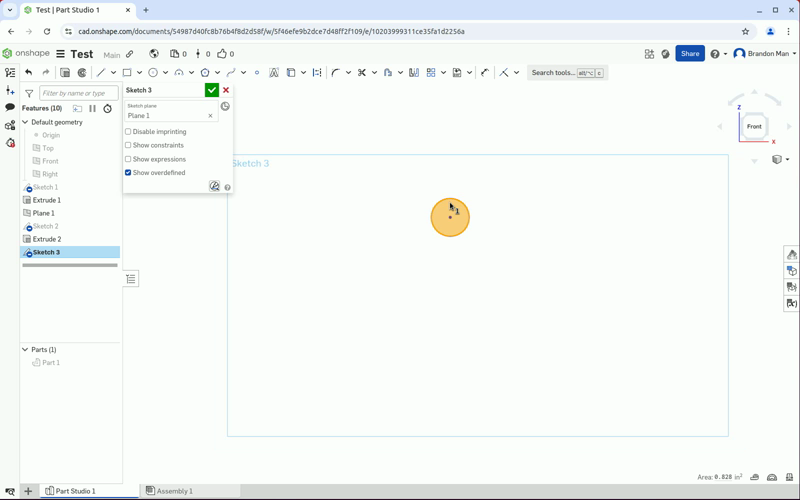
scroll(-6)
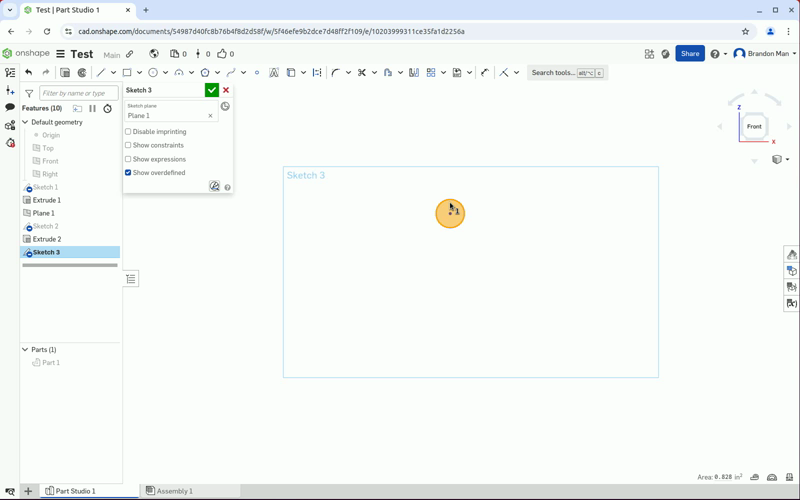
scroll(-6)
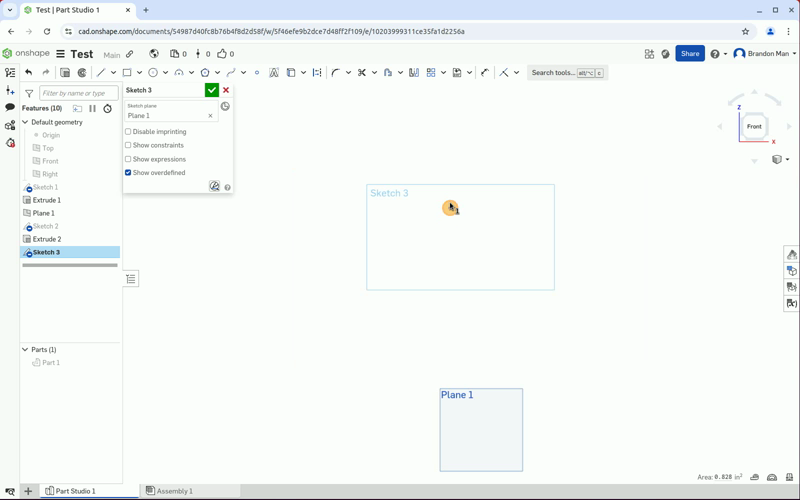
scroll(-6)
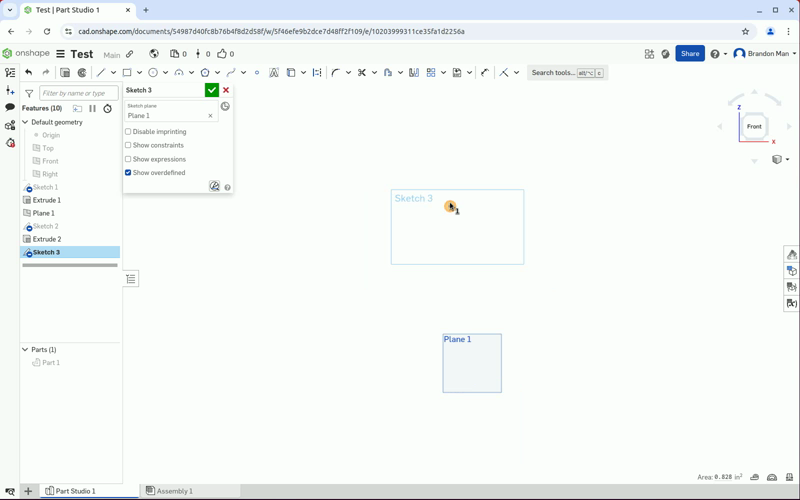
scroll(-6)
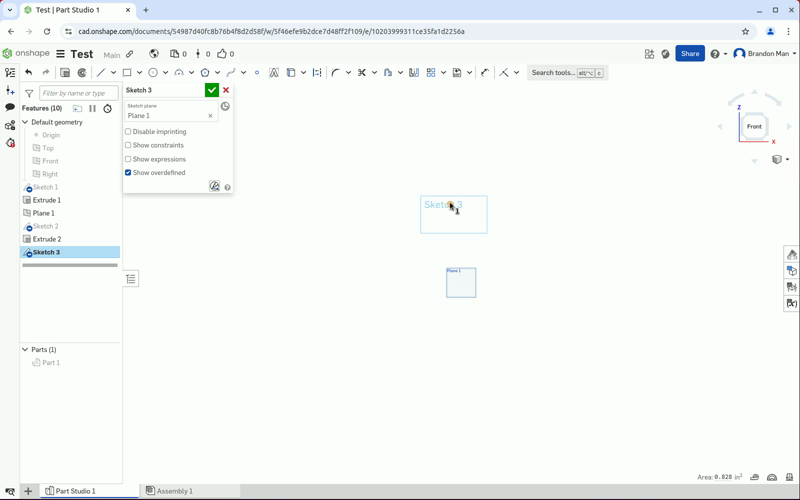
mouse_move(73, 352)
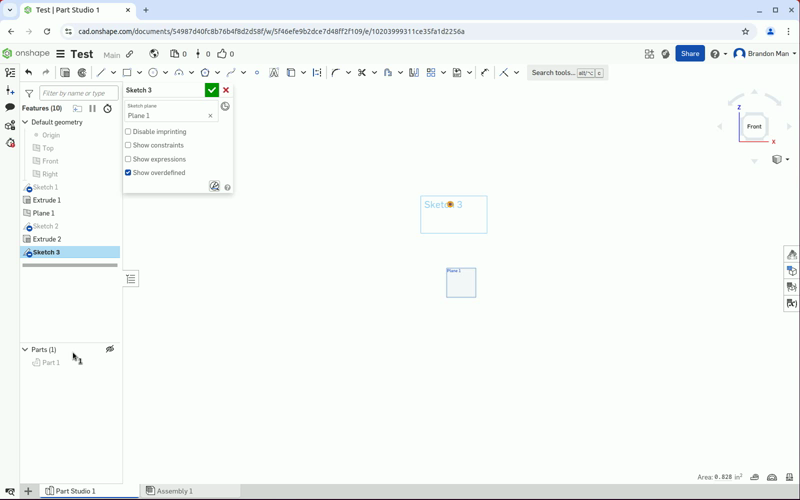
key(shift+y)
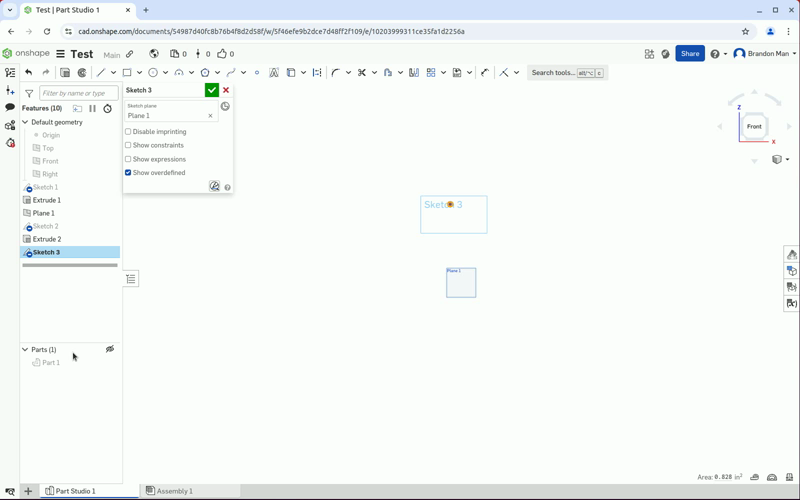
key(shift+e)
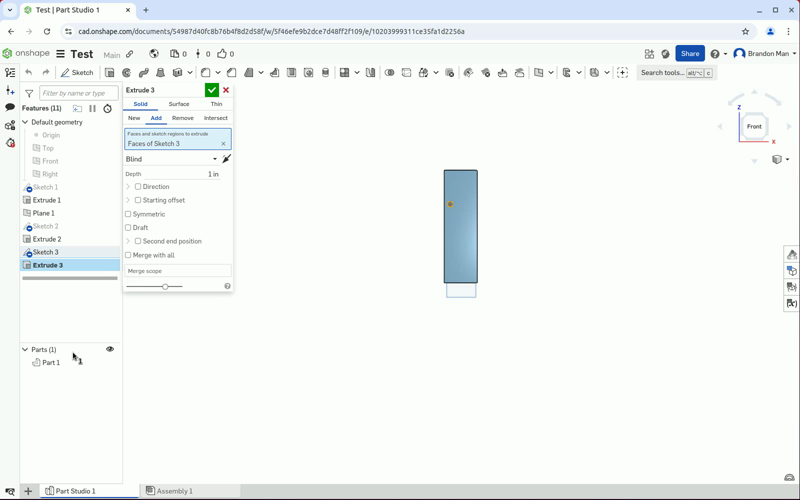
mouse_move(143, 106)
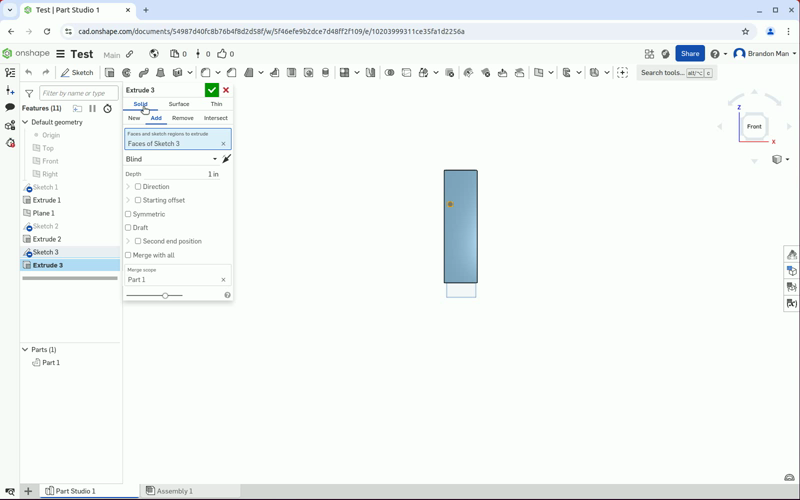
click(143, 106)
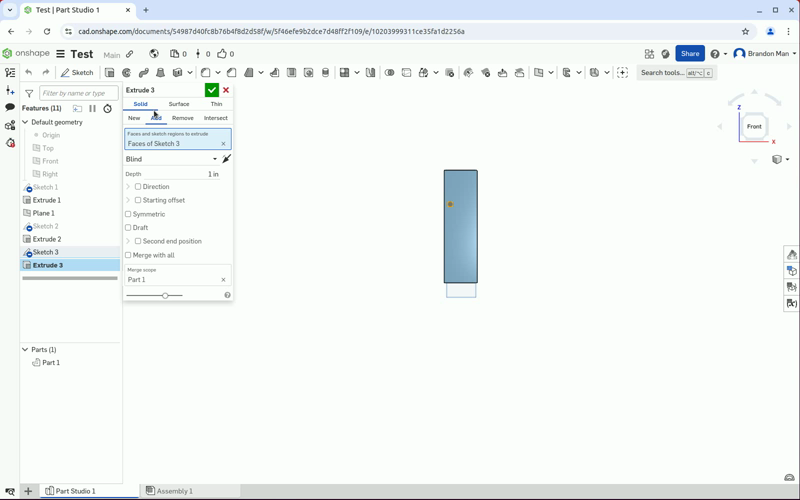
mouse_move(186, 120)
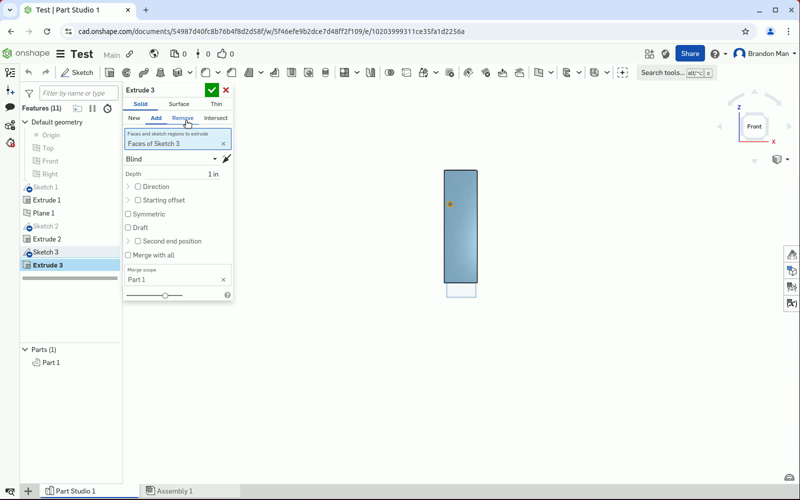
click(186, 120)
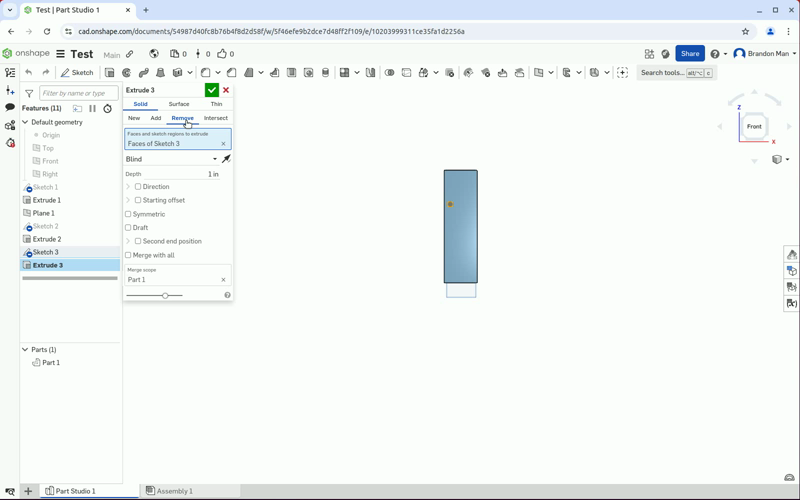
key(tab, 4)
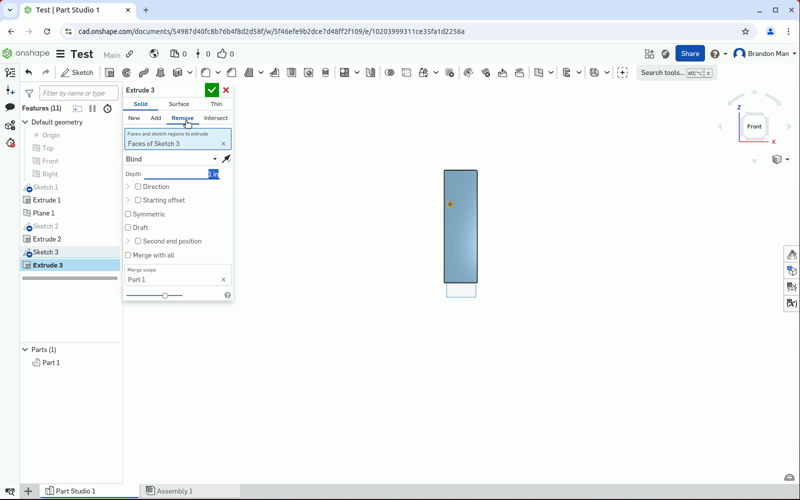
text(3.37)
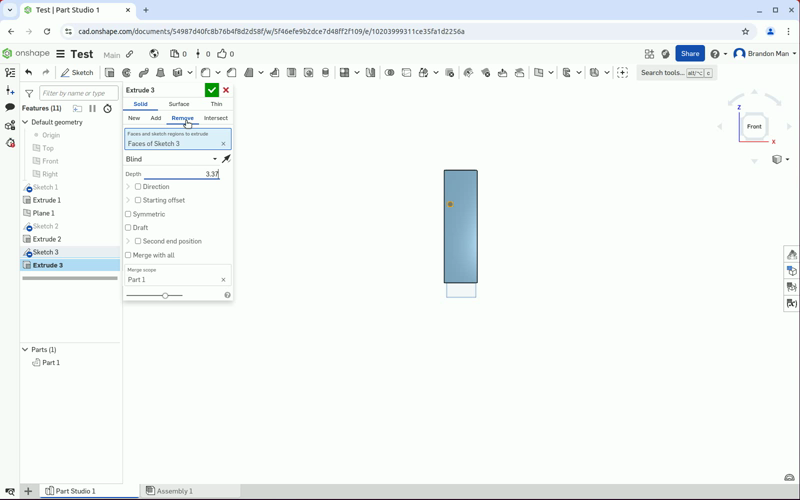
key(tab, 6)
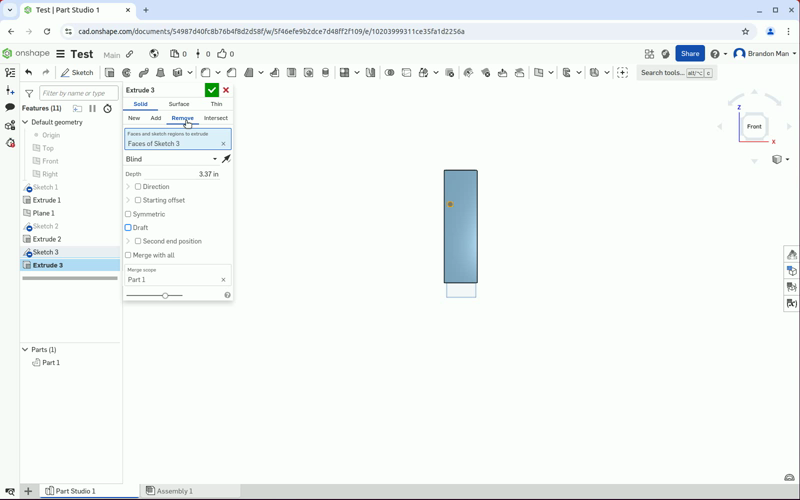
key(space)
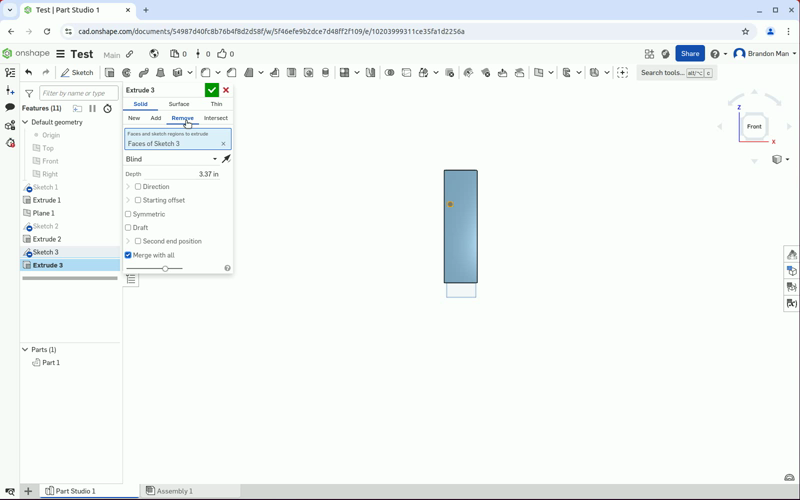
key(enter)
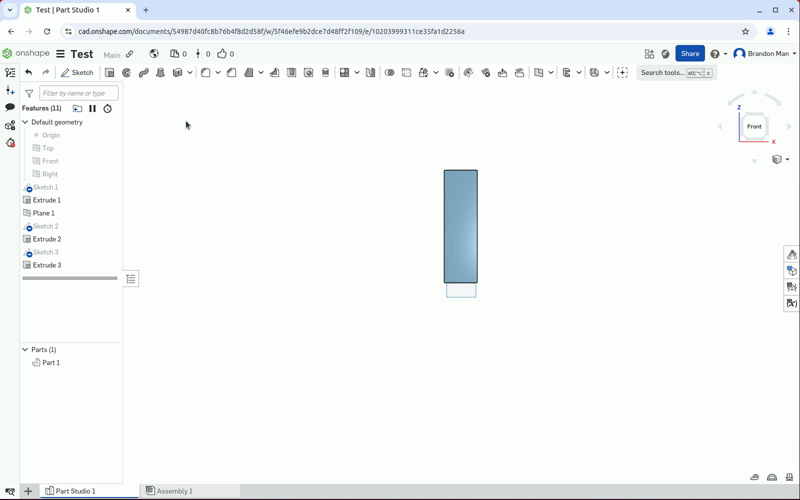
key(shift+h)
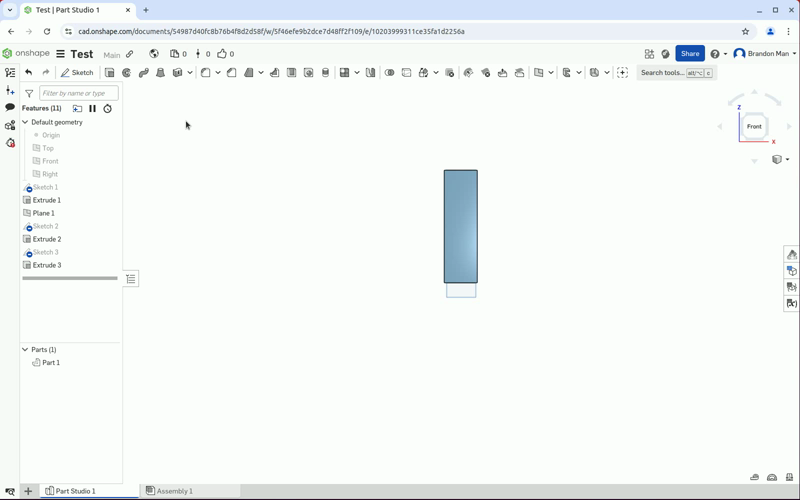
key(shift+h)
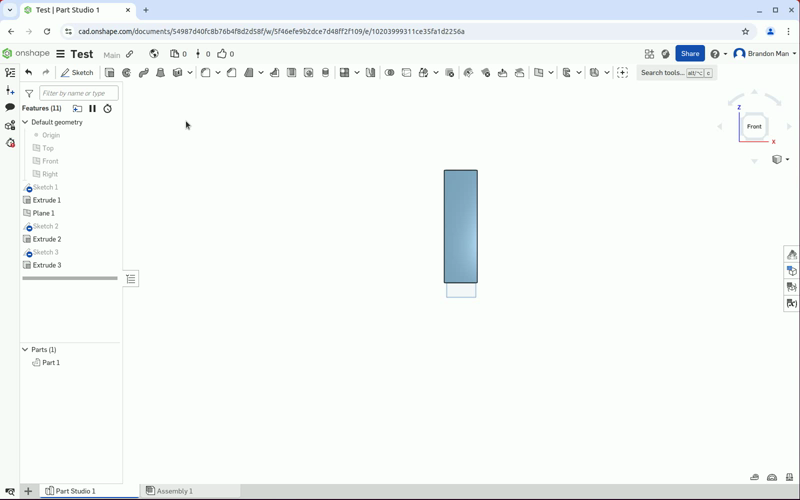
mouse_move(73, 189)
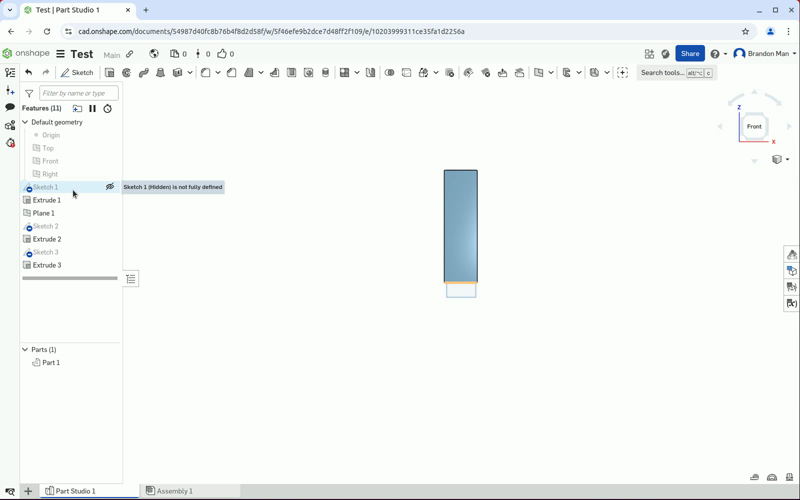
click(73, 189)
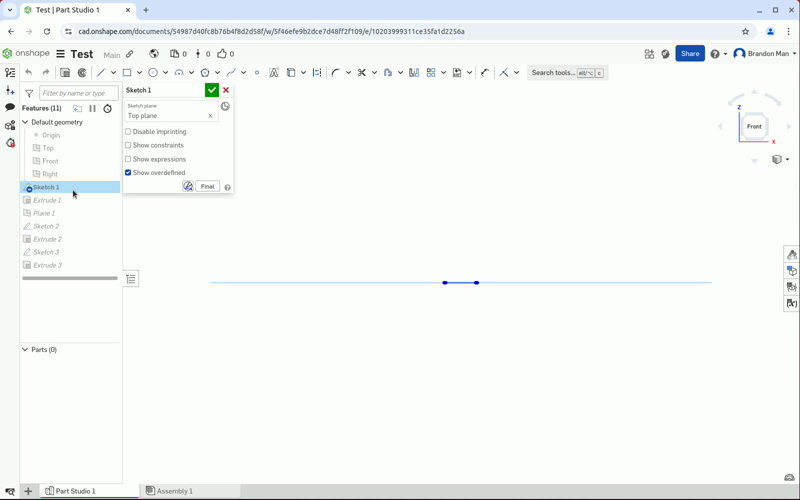
mouse_move(229, 92)
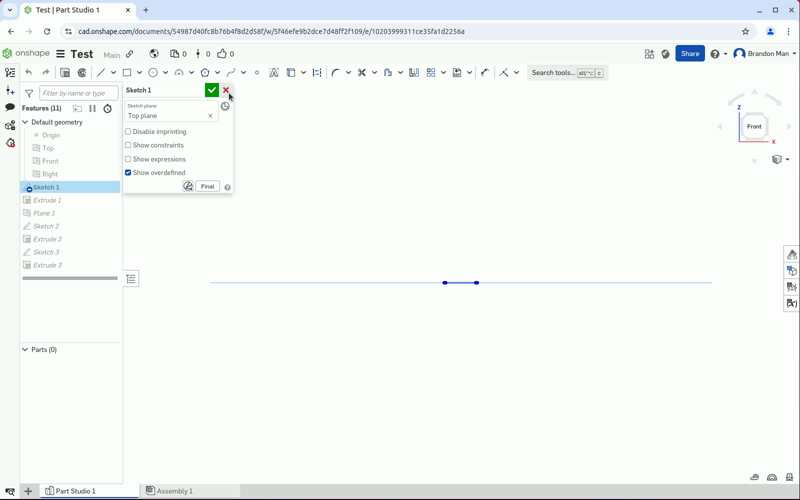
click(229, 92)
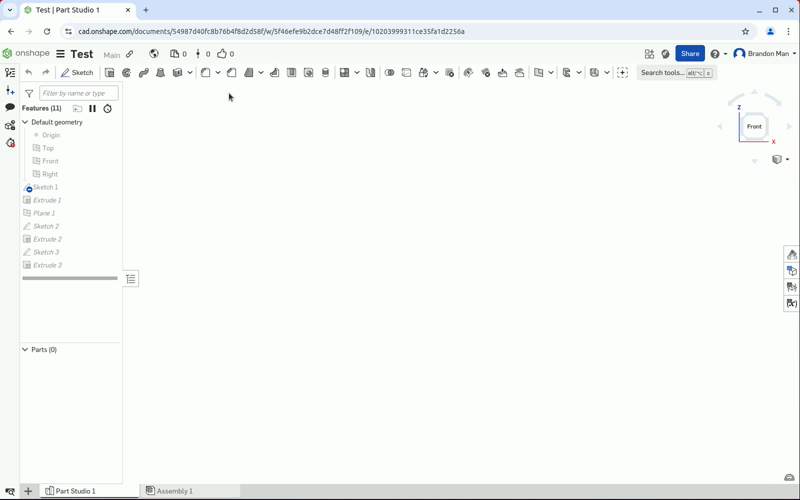
key(shift+s)
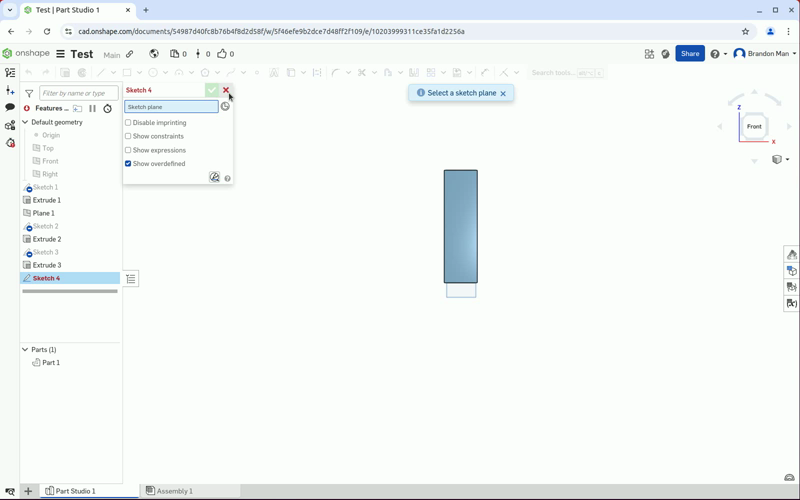
mouse_move(73, 215)
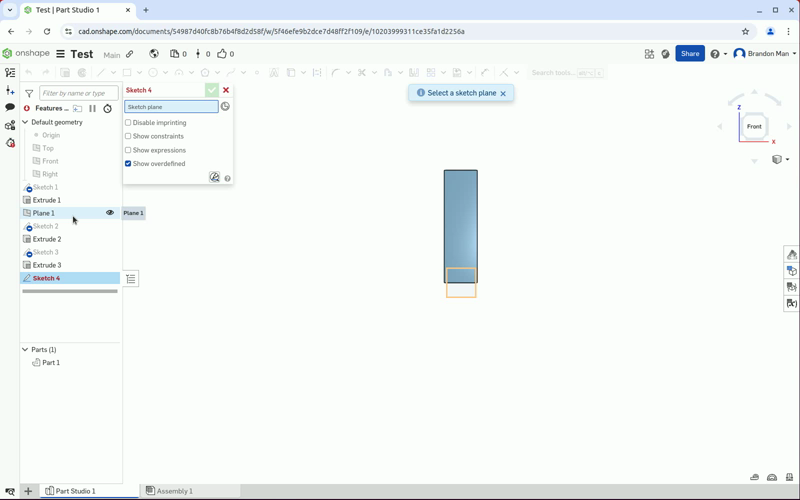
click(73, 215)
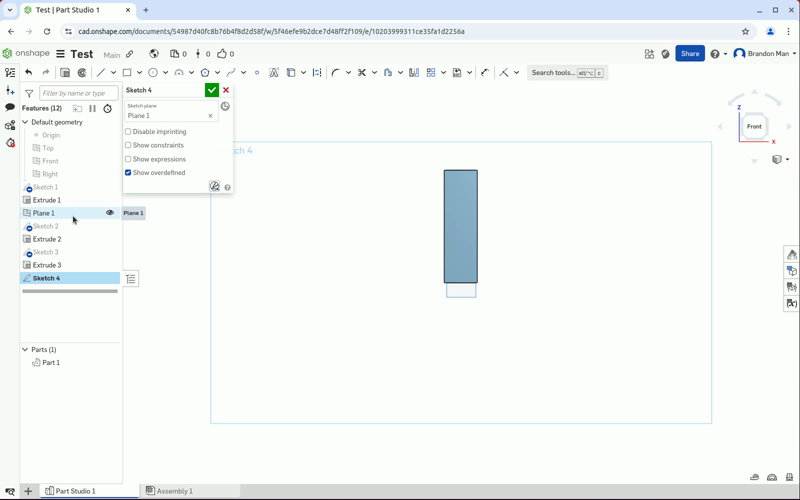
mouse_move(73, 352)
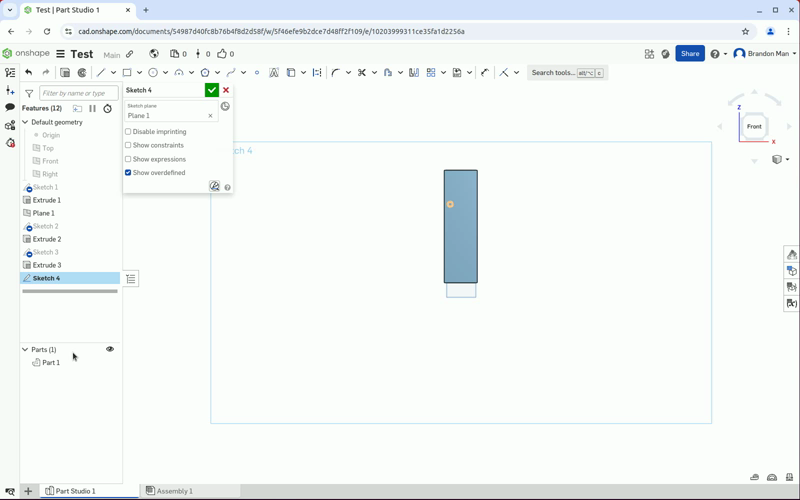
key(y)
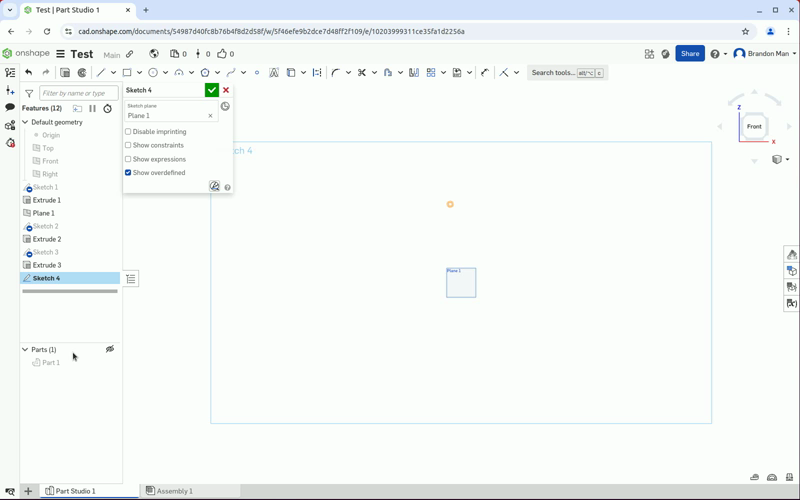
key(c)
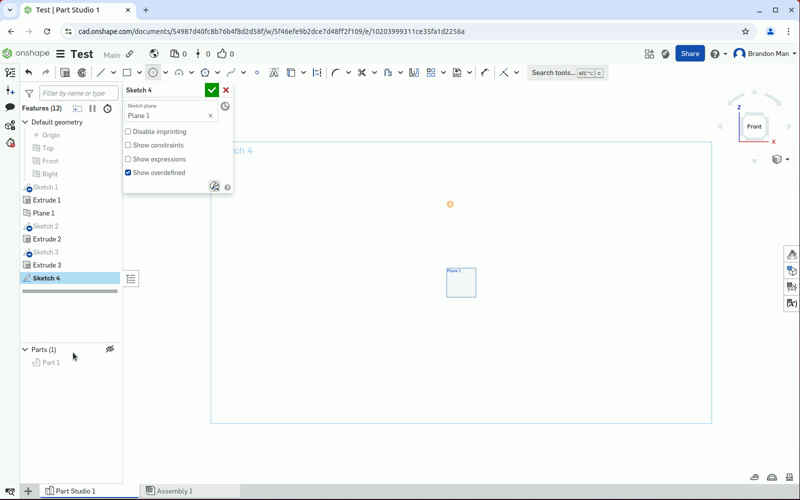
key_down(shift)
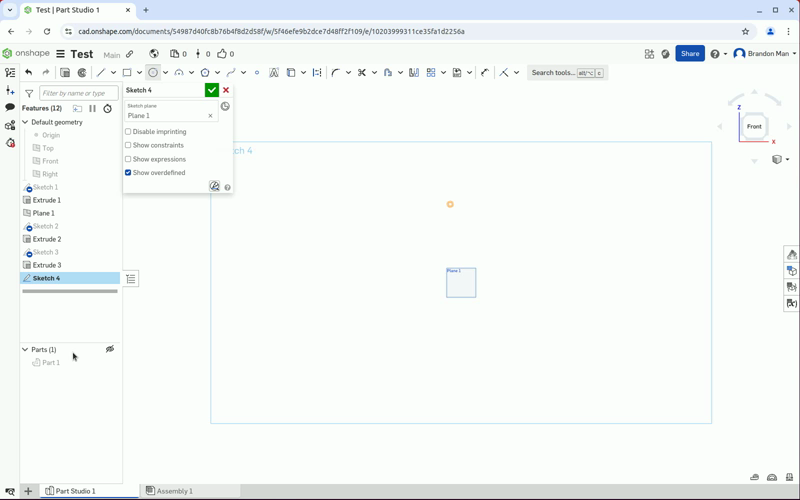
mouse_move(472, 204)
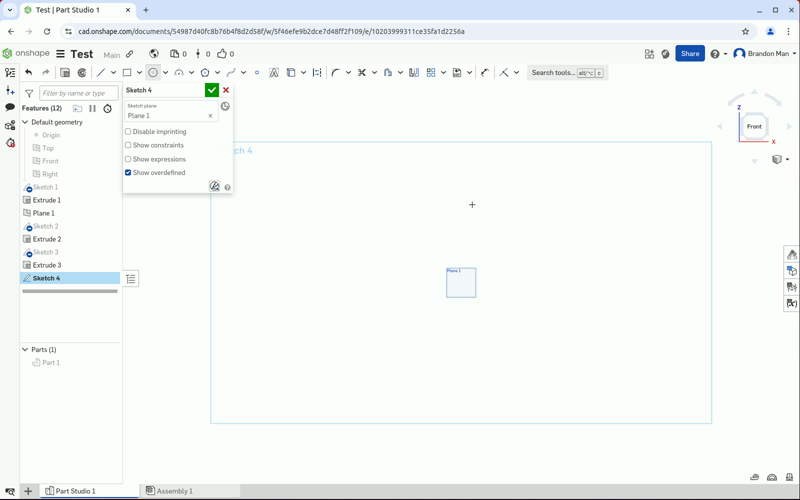
click(472, 204)
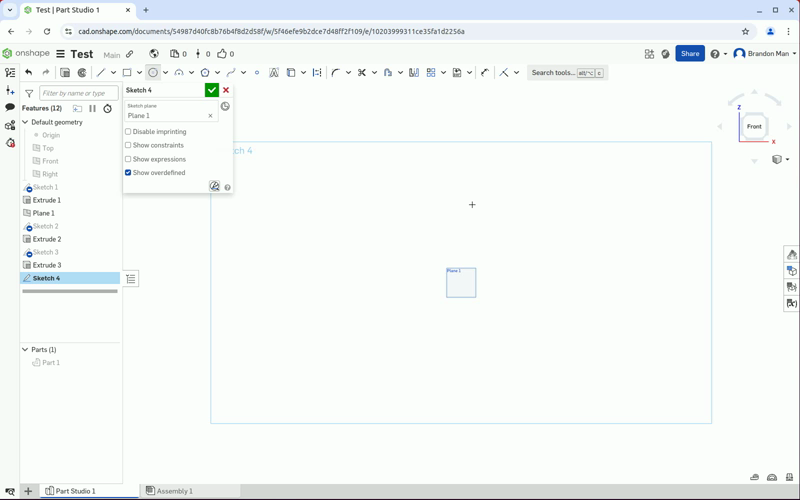
key_up(shift)
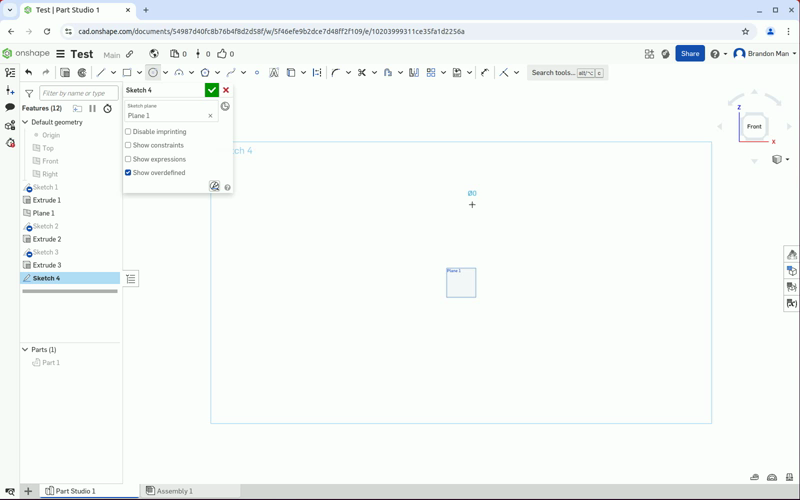
mouse_move(474, 204)
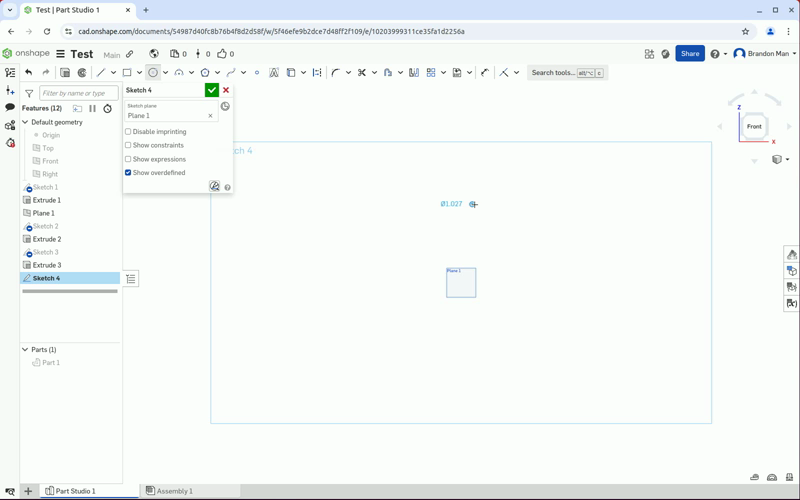
scroll(6)
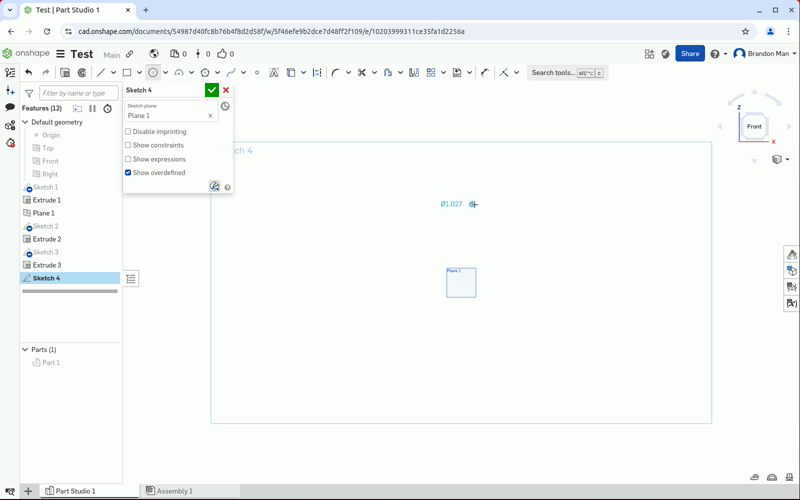
scroll(6)
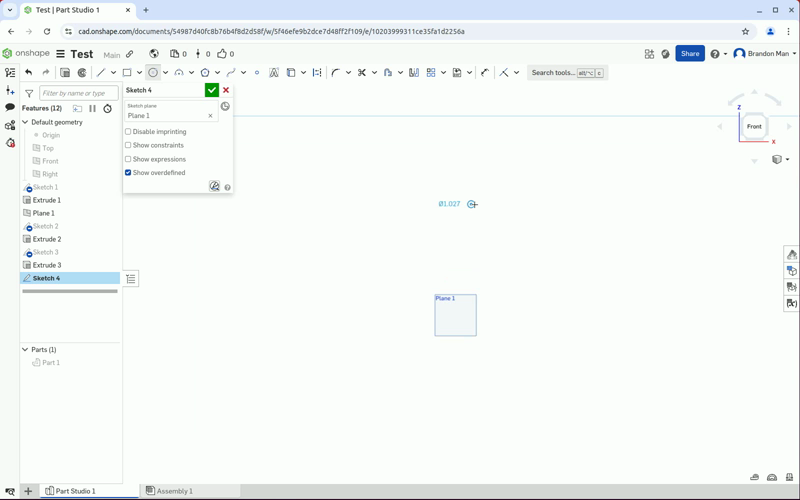
scroll(6)
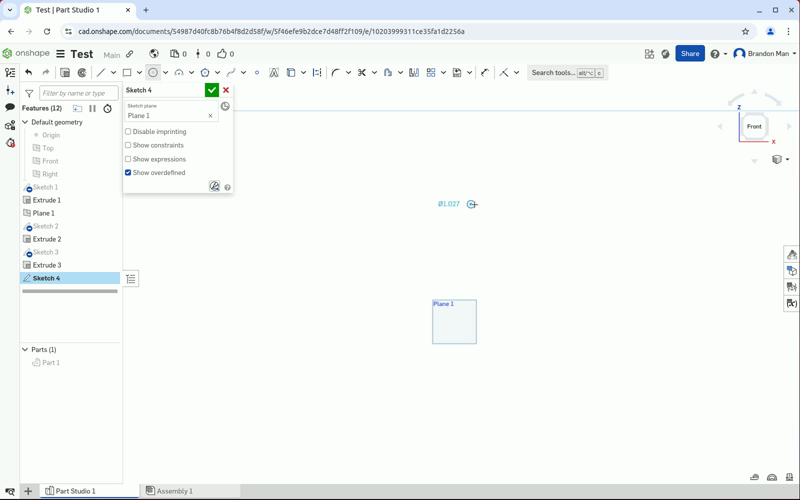
scroll(6)
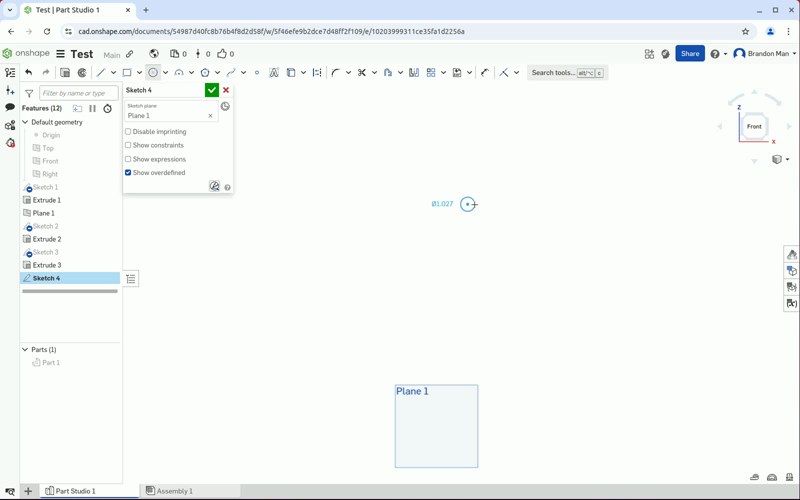
scroll(6)
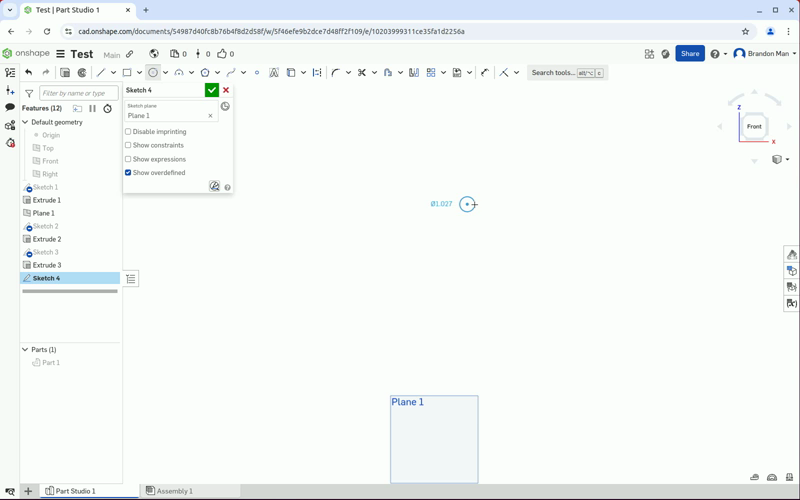
scroll(6)
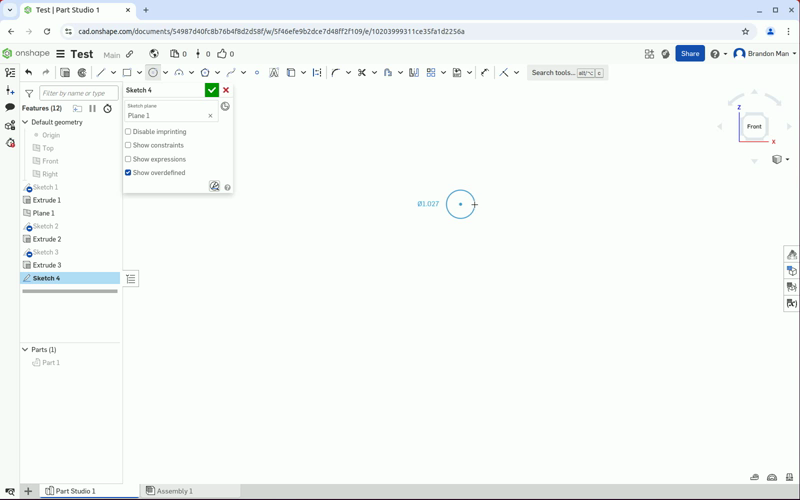
scroll(6)
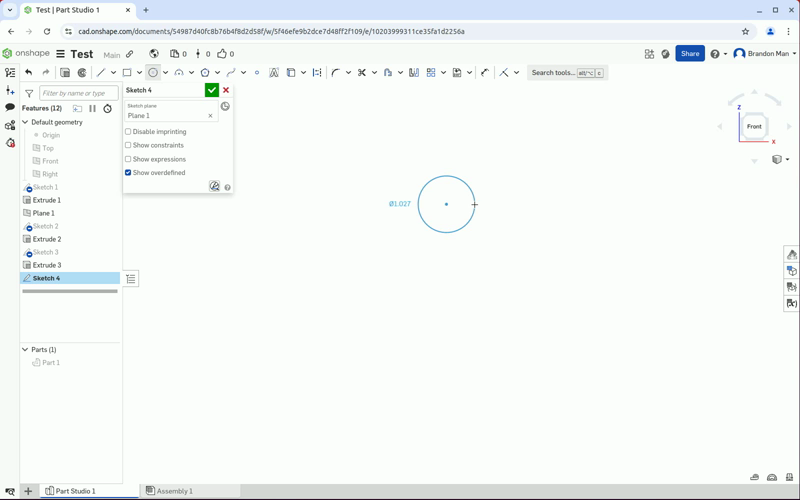
click(474, 204)
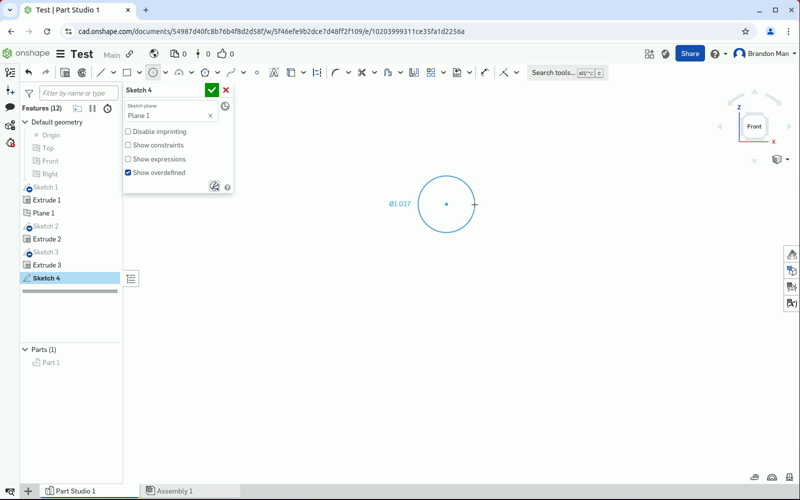
scroll(-6)
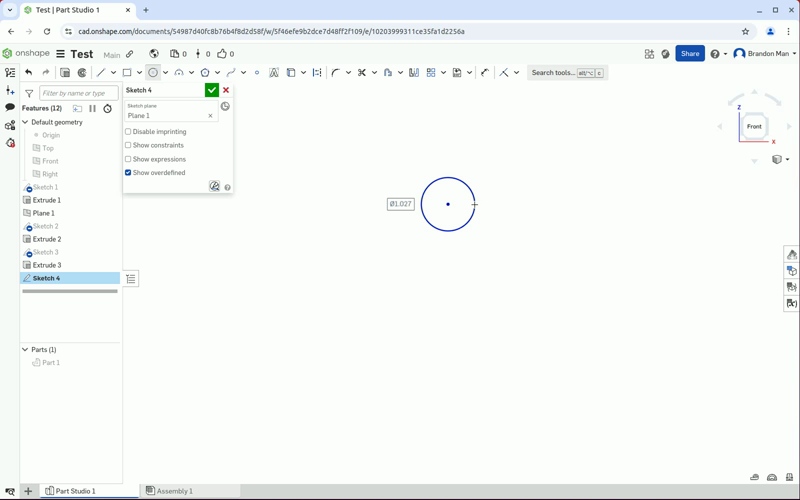
scroll(-6)
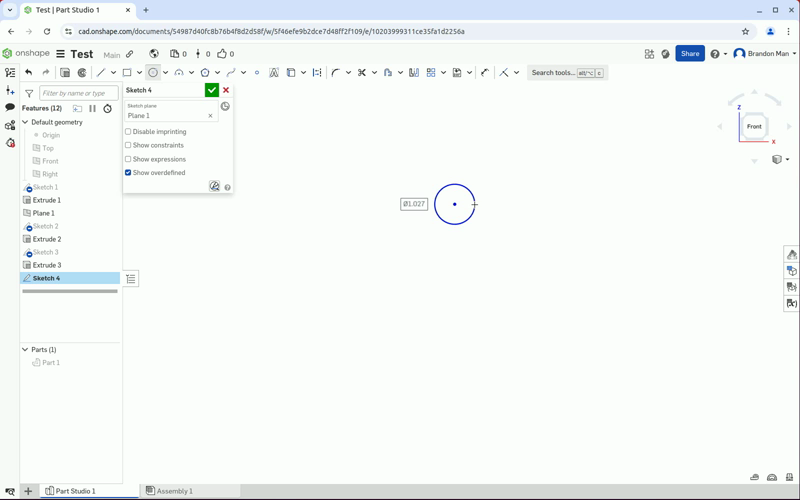
scroll(-6)
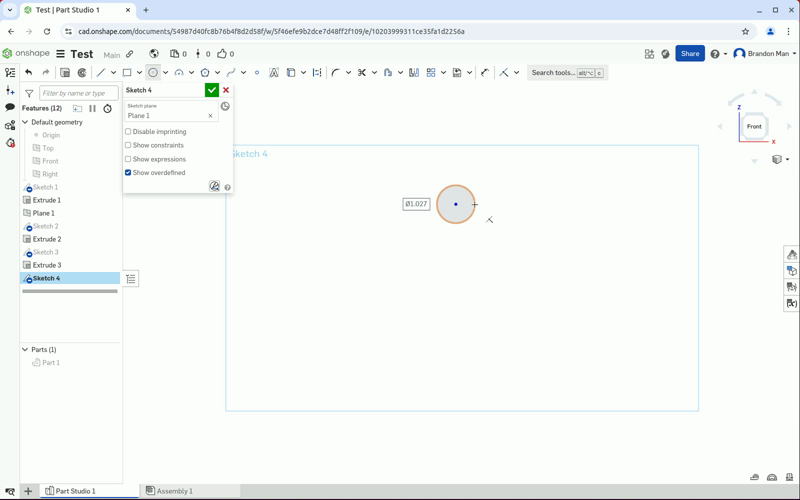
scroll(-6)
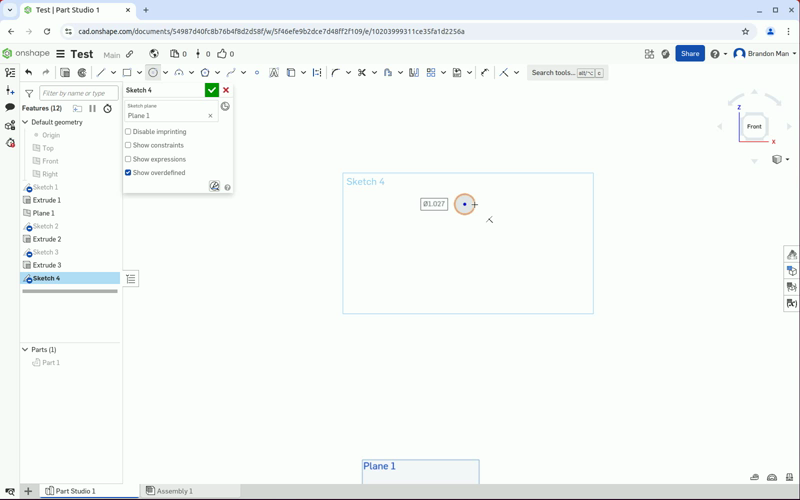
scroll(-6)
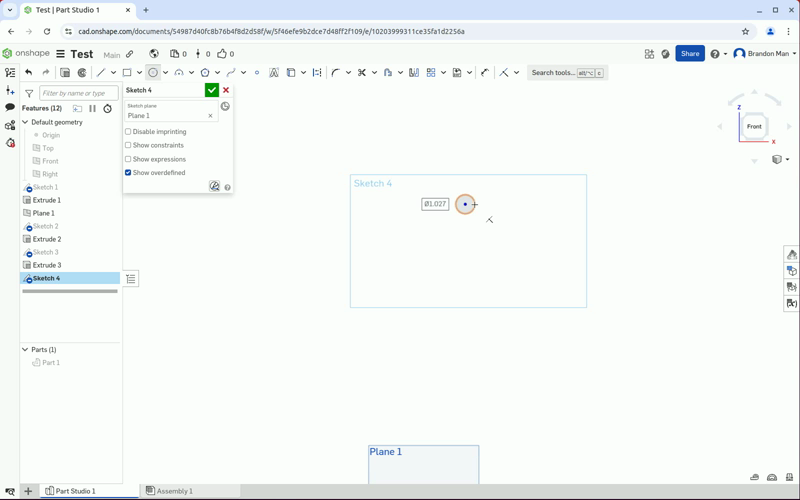
scroll(-6)
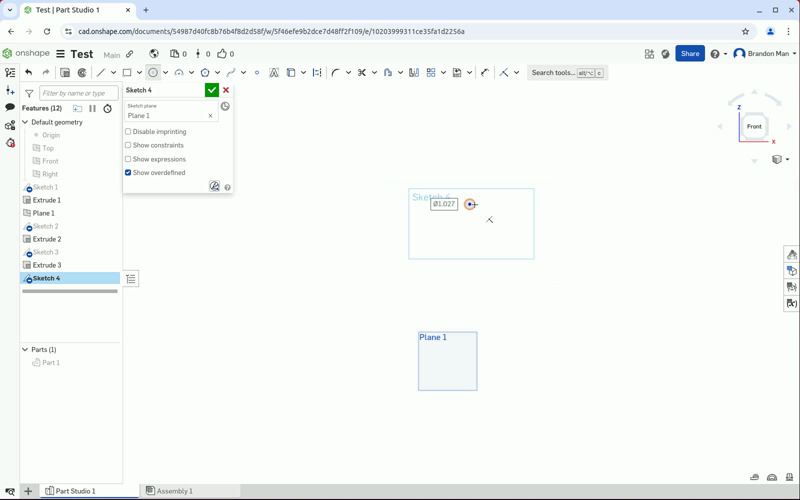
scroll(-6)
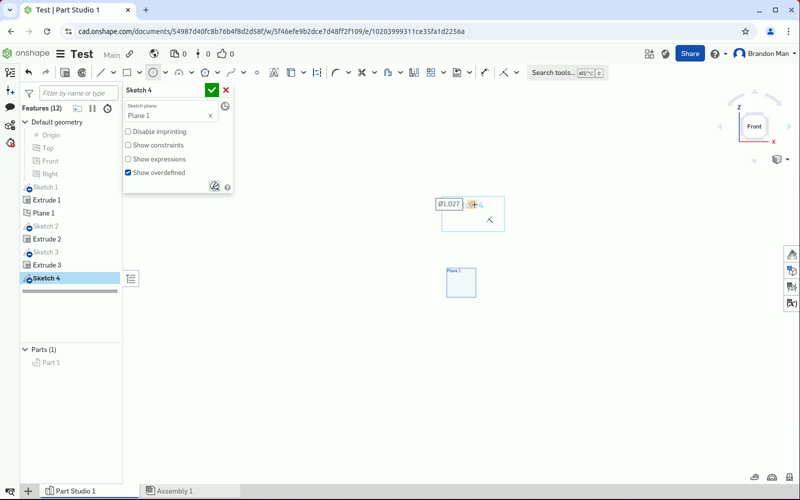
key(esc)
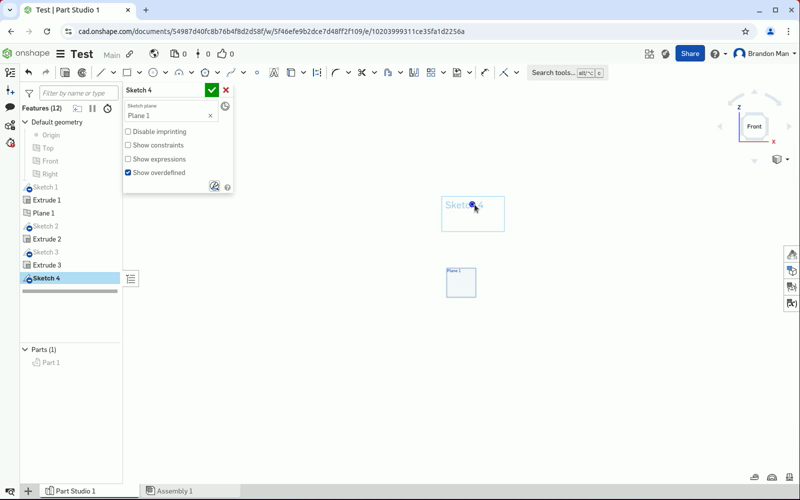
mouse_move(471, 204)
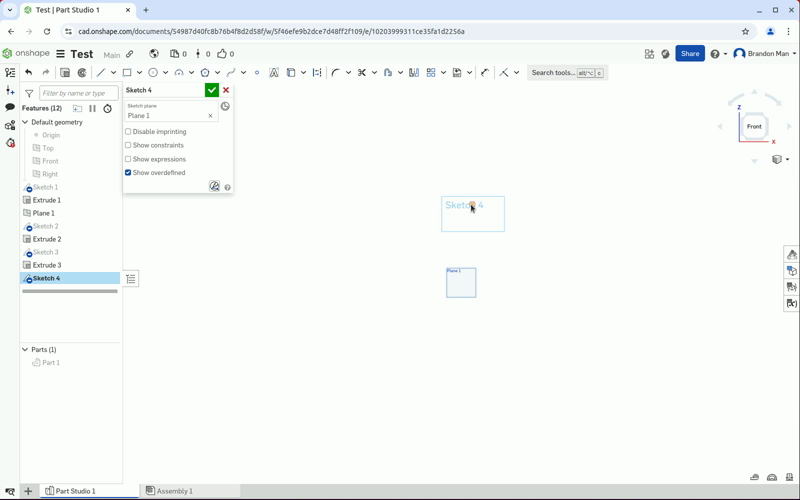
scroll(6)
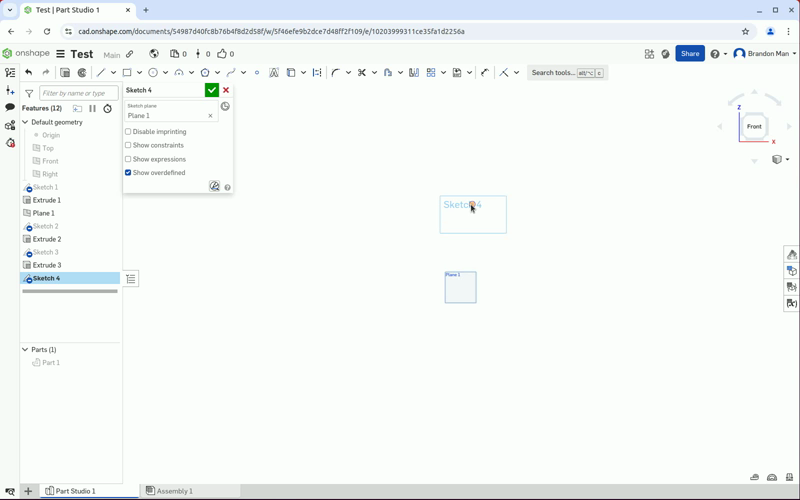
scroll(6)
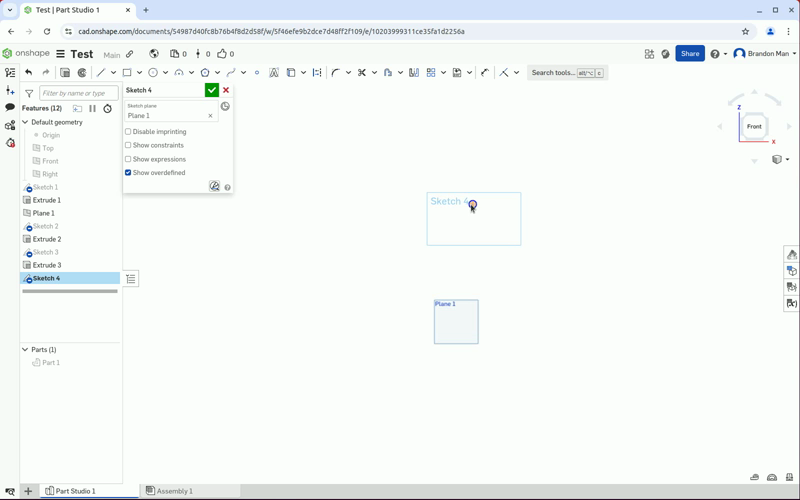
scroll(6)
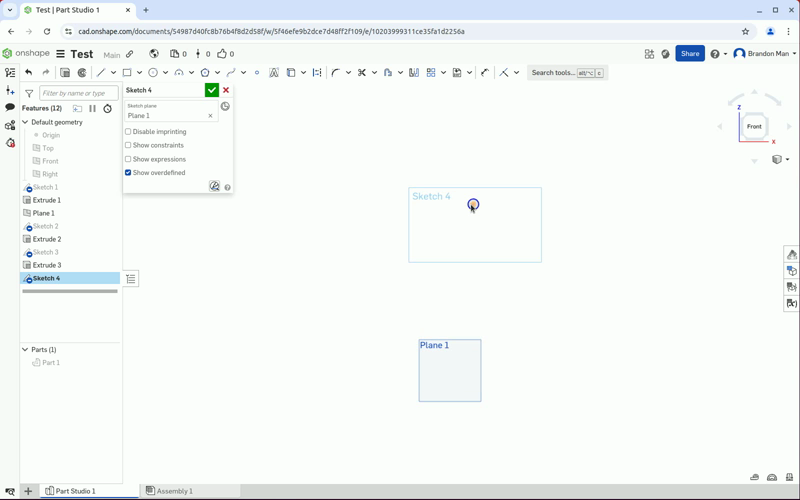
scroll(6)
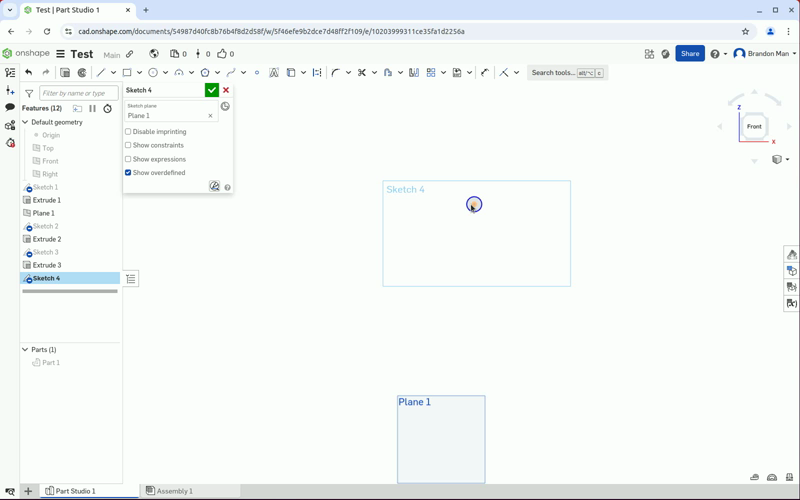
scroll(6)
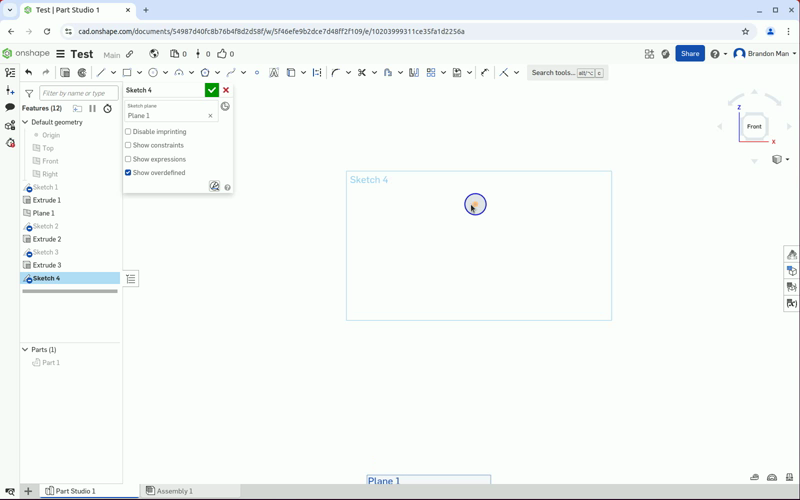
scroll(6)
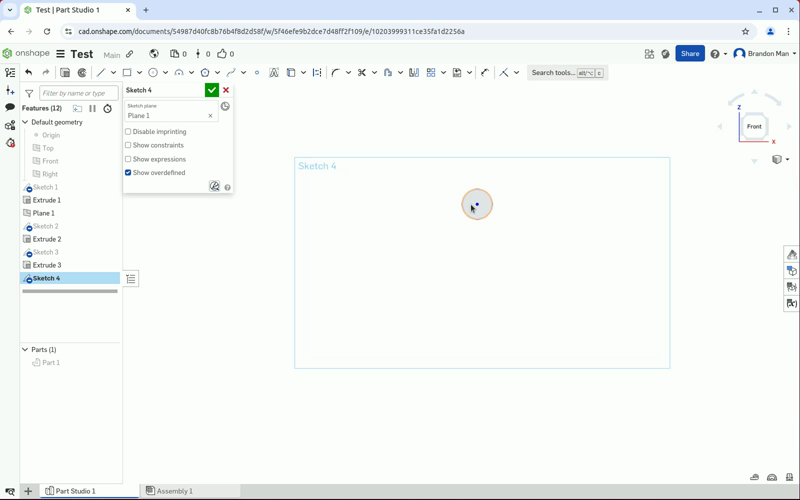
scroll(6)
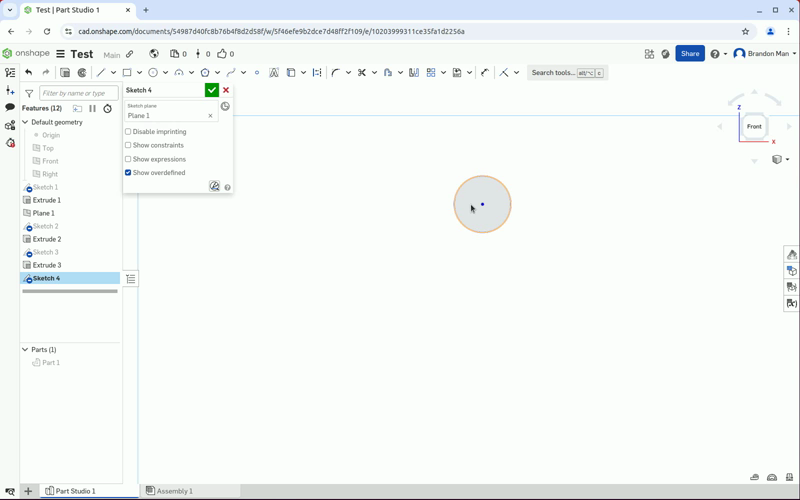
click(471, 204)
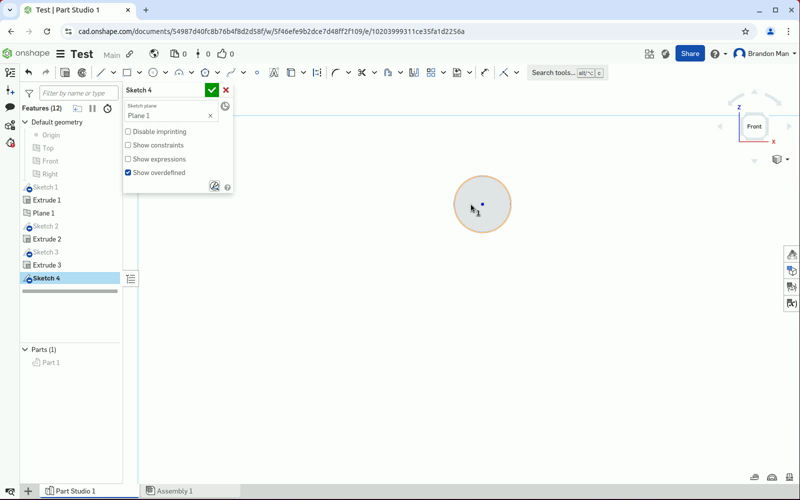
scroll(-6)
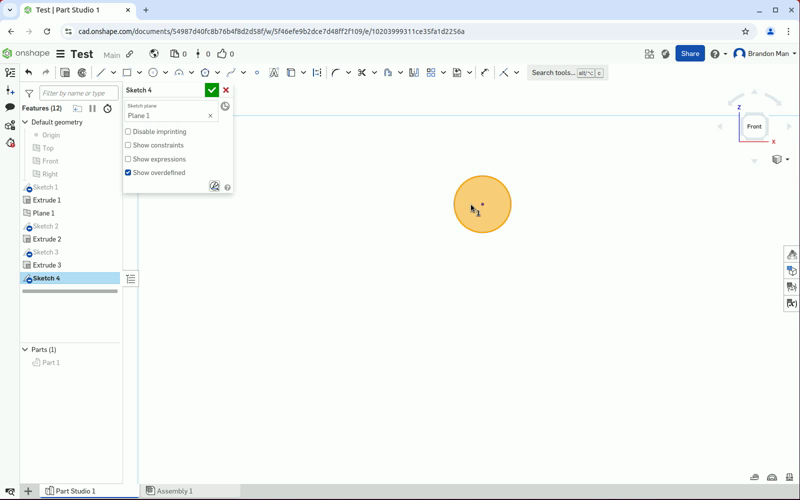
scroll(-6)
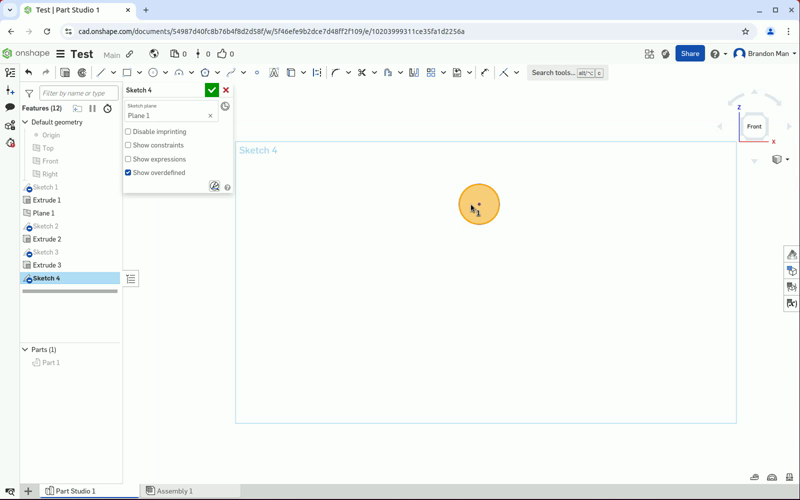
scroll(-6)
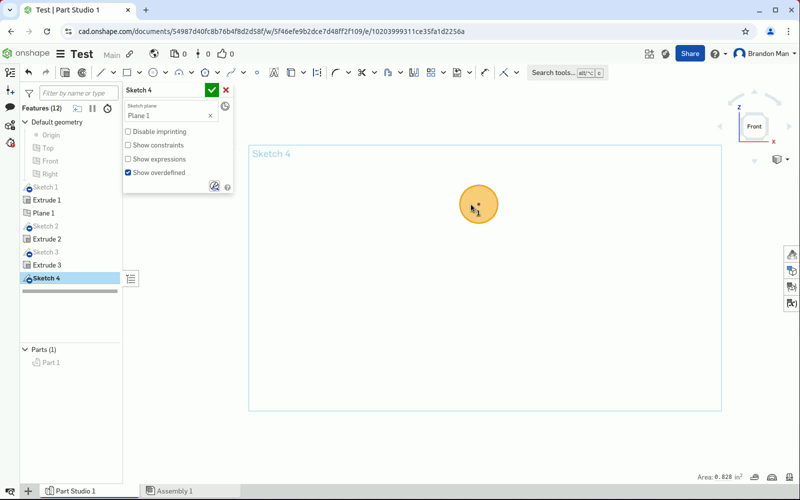
scroll(-6)
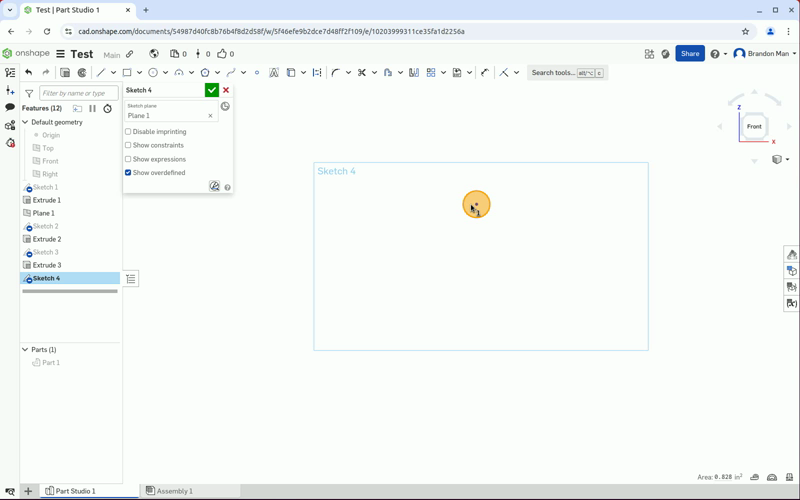
scroll(-6)
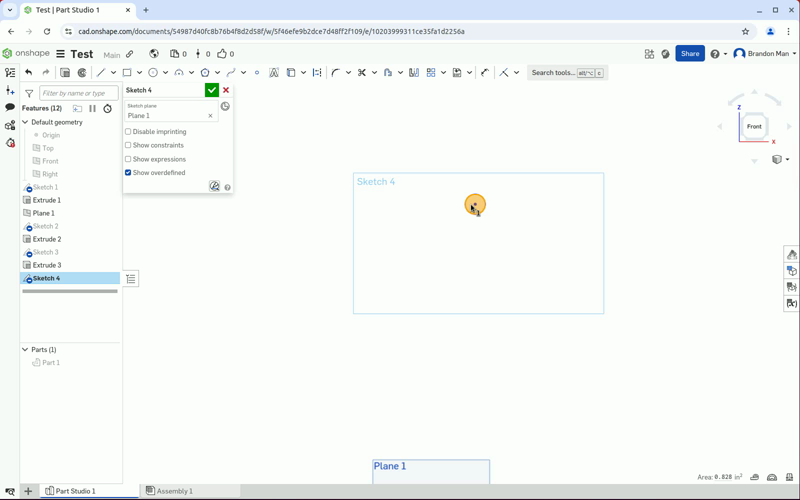
scroll(-6)
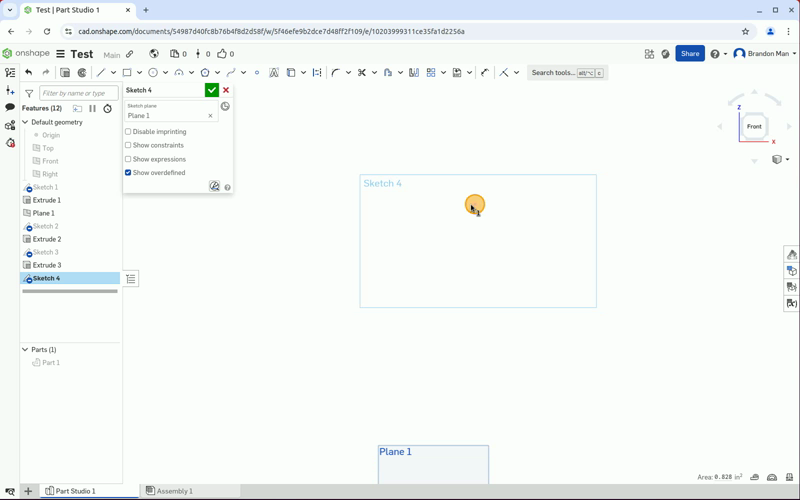
scroll(-6)
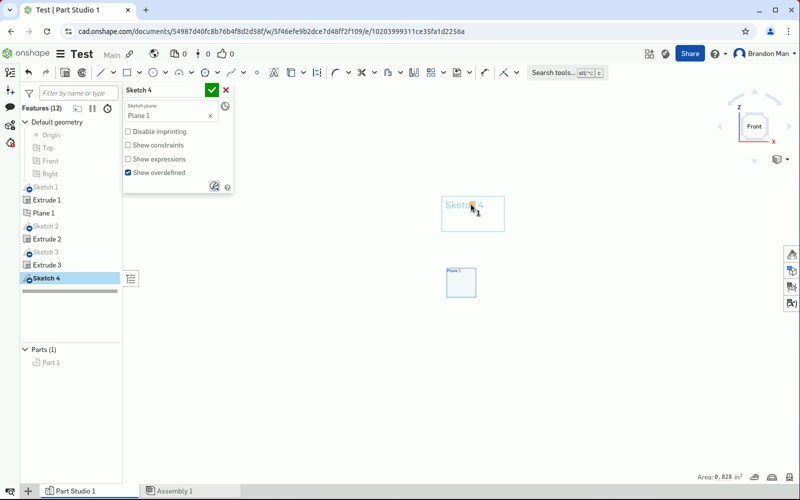
mouse_move(73, 352)
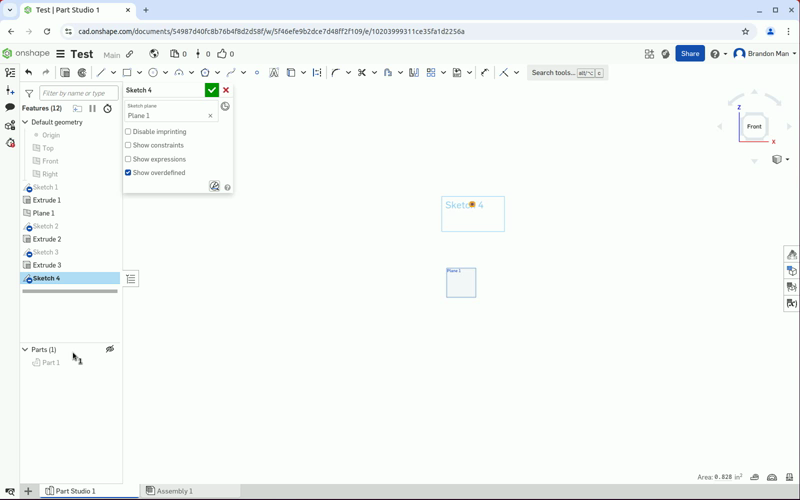
key(shift+y)
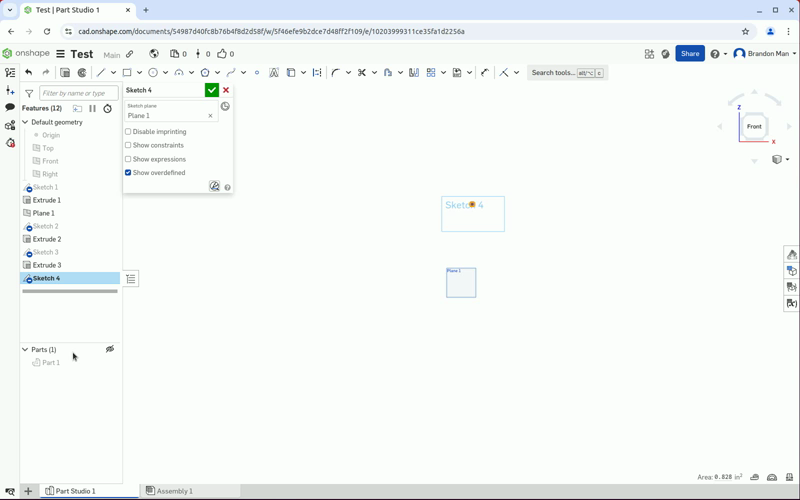
key(shift+e)
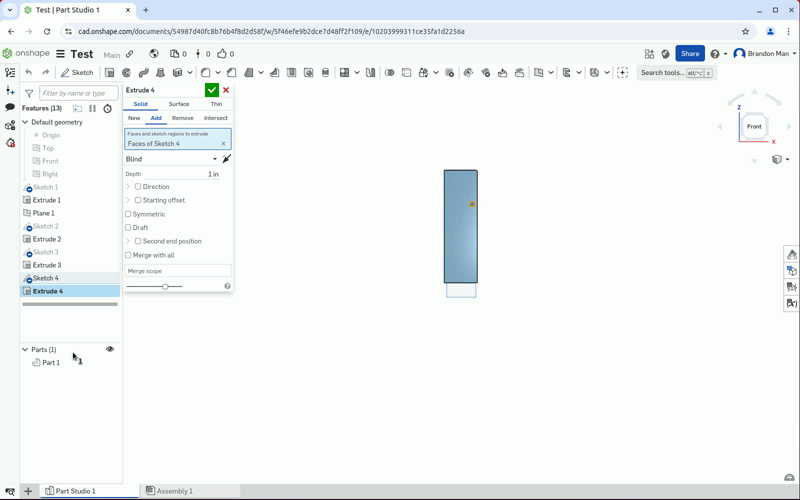
mouse_move(143, 106)
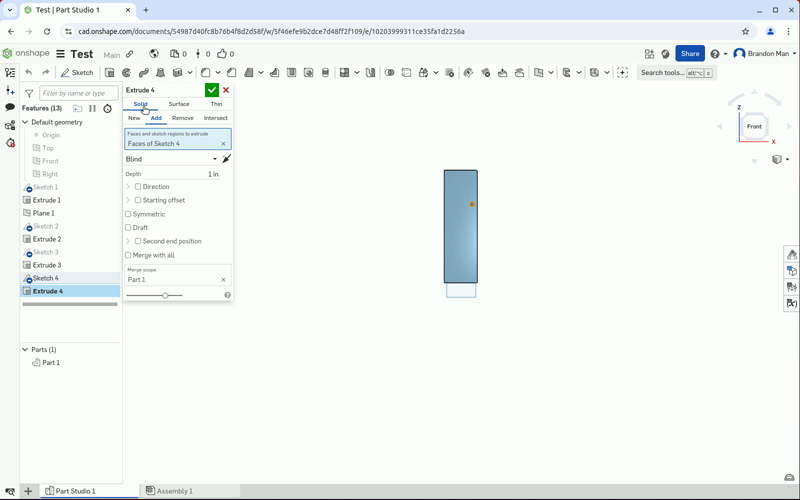
click(143, 106)
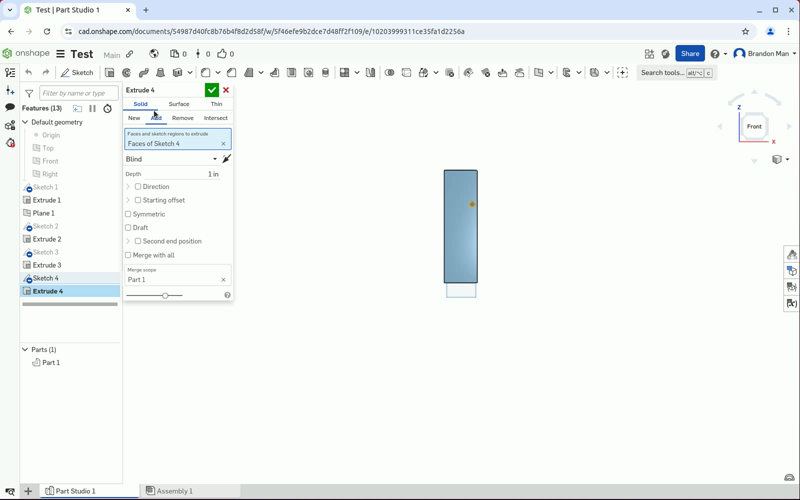
mouse_move(186, 120)
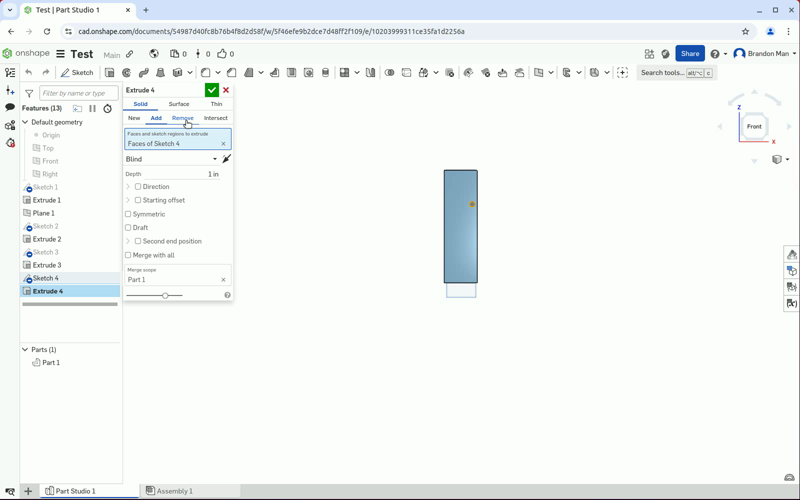
click(186, 120)
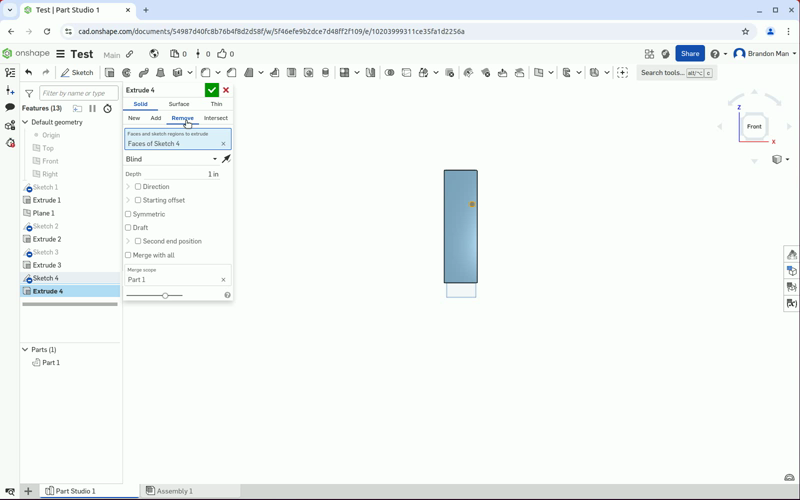
key(tab, 4)
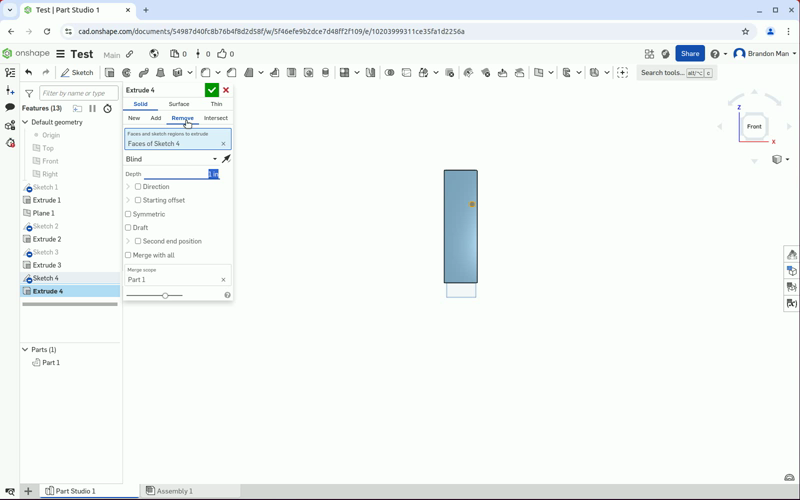
text(3.37)
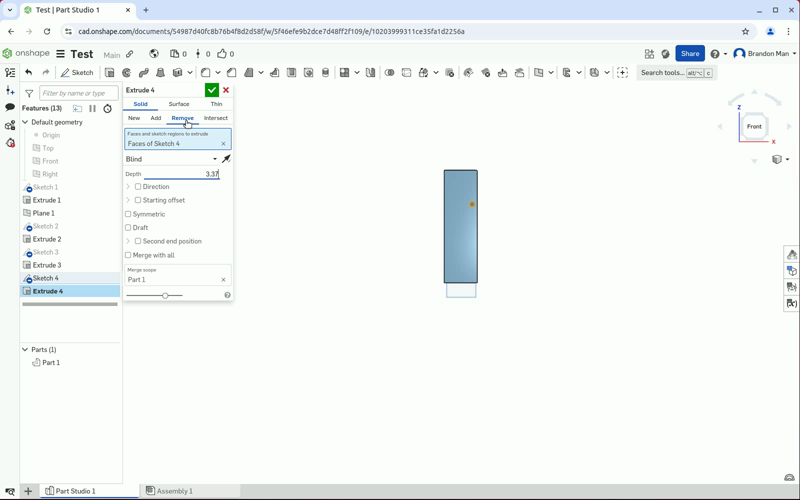
key(tab, 6)
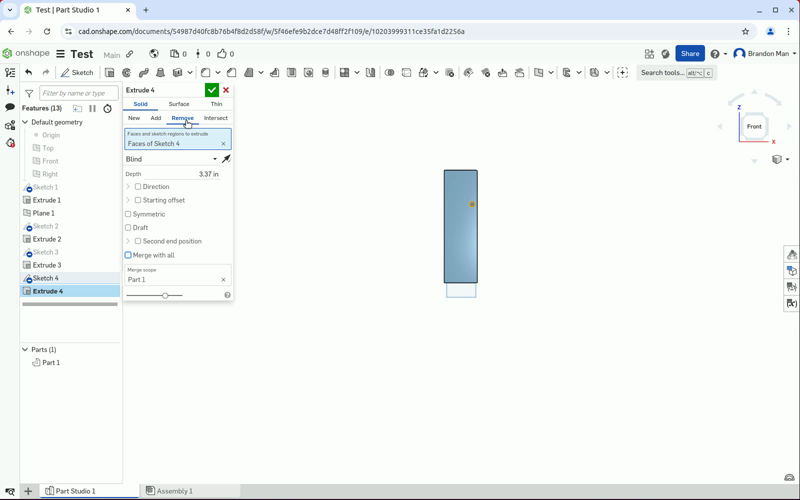
key(space)
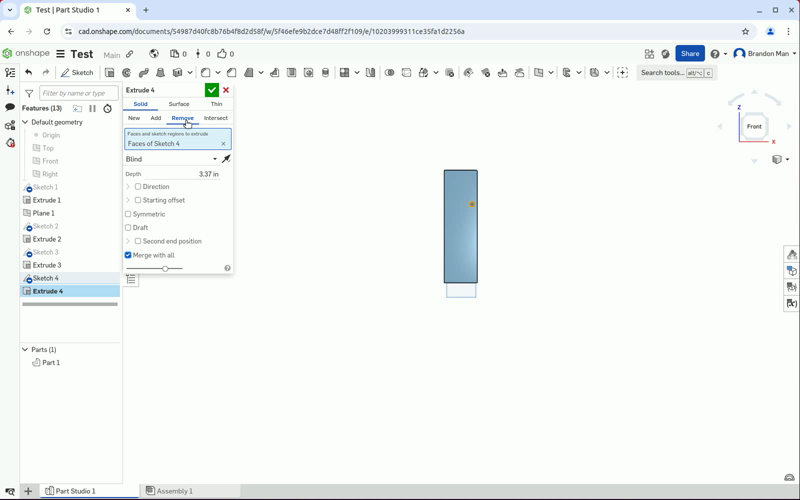
key(enter)
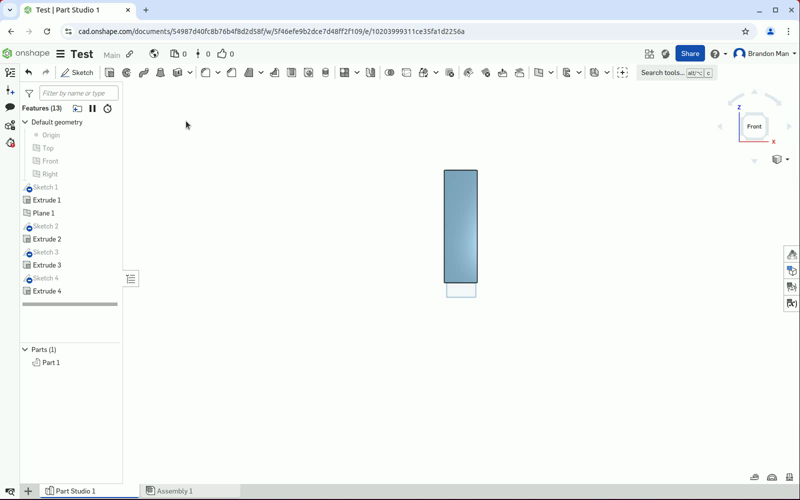
key(shift+h)
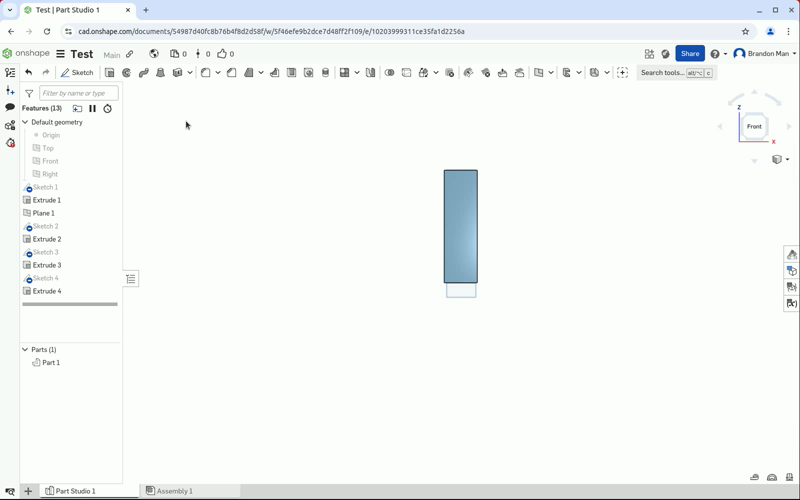
key(shift+h)
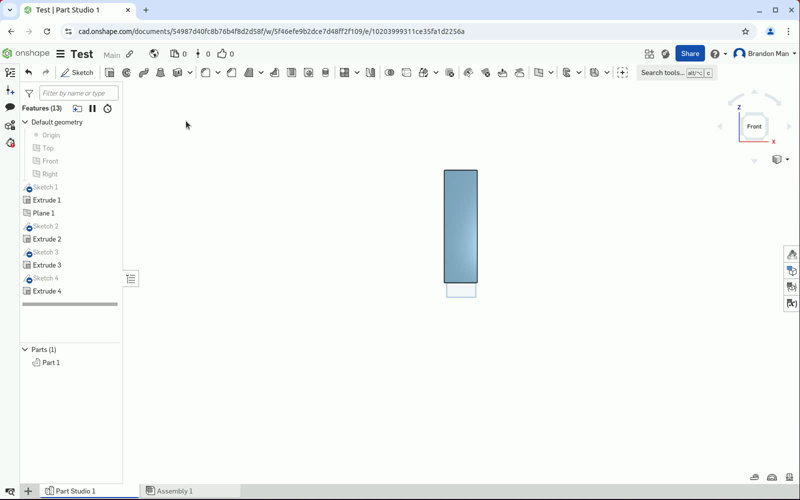
mouse_move(73, 189)
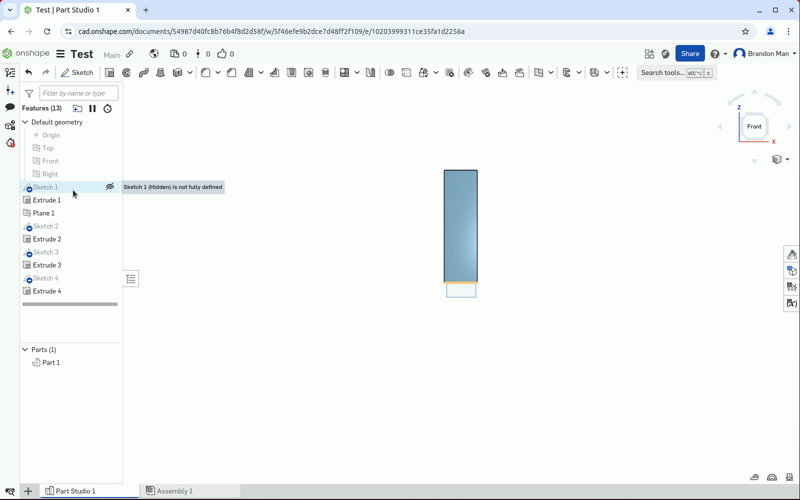
click(73, 189)
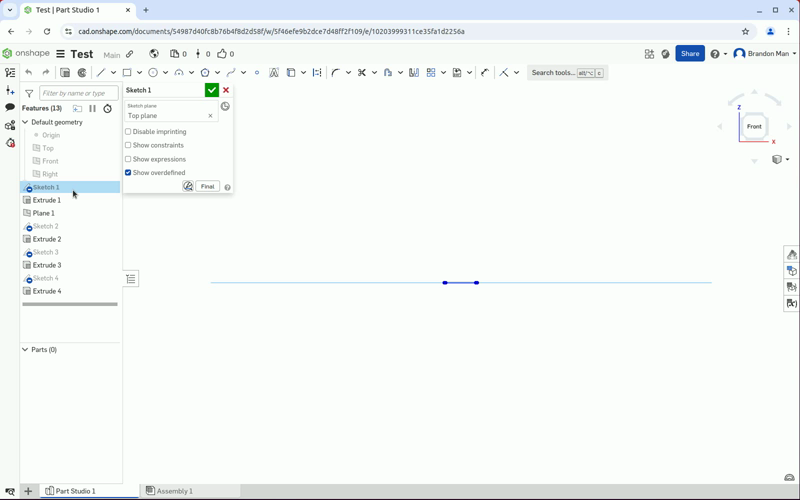
mouse_move(229, 92)
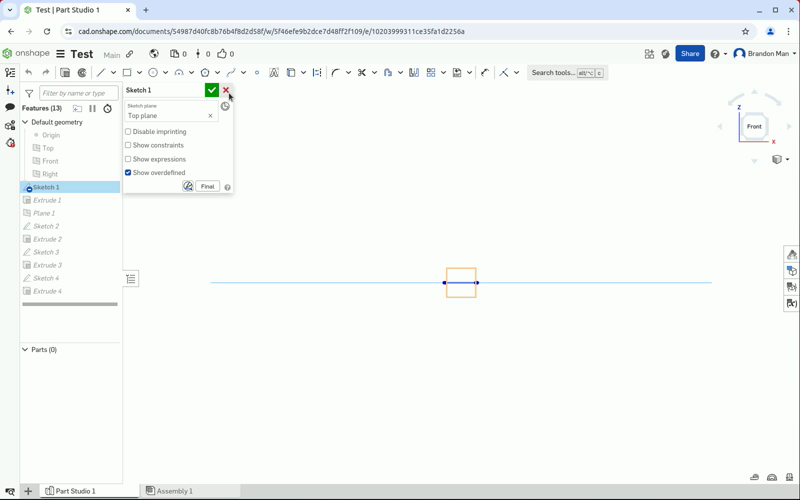
click(229, 92)
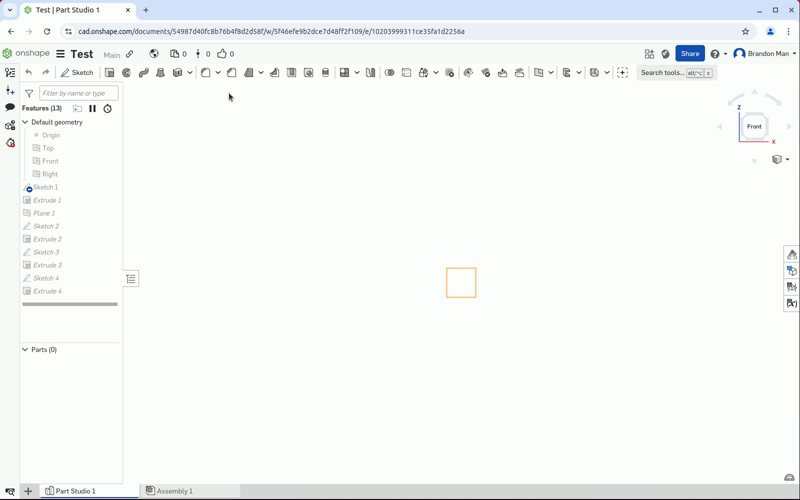
key(shift+s)
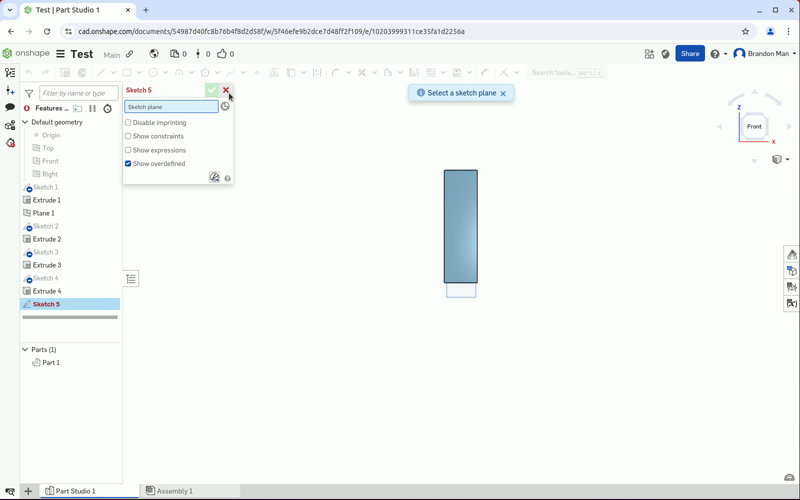
mouse_move(73, 215)
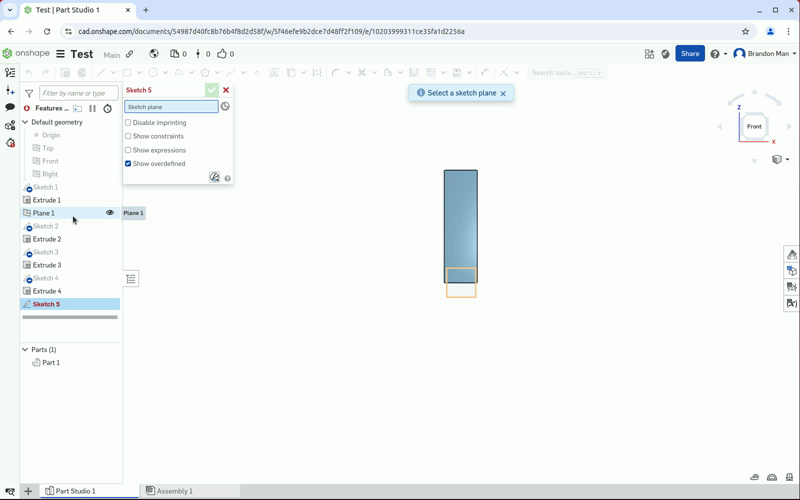
click(73, 215)
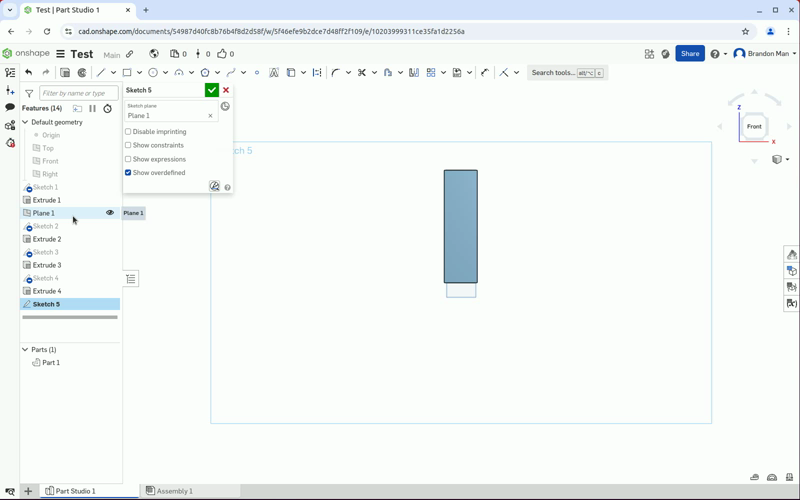
mouse_move(73, 352)
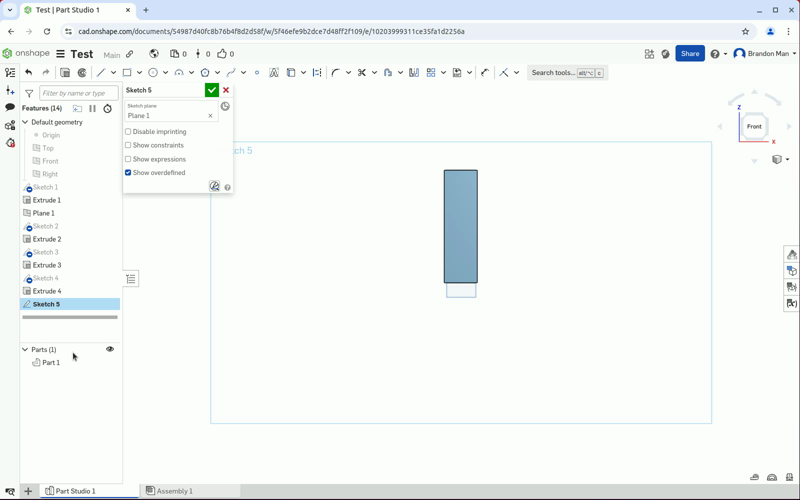
key(y)
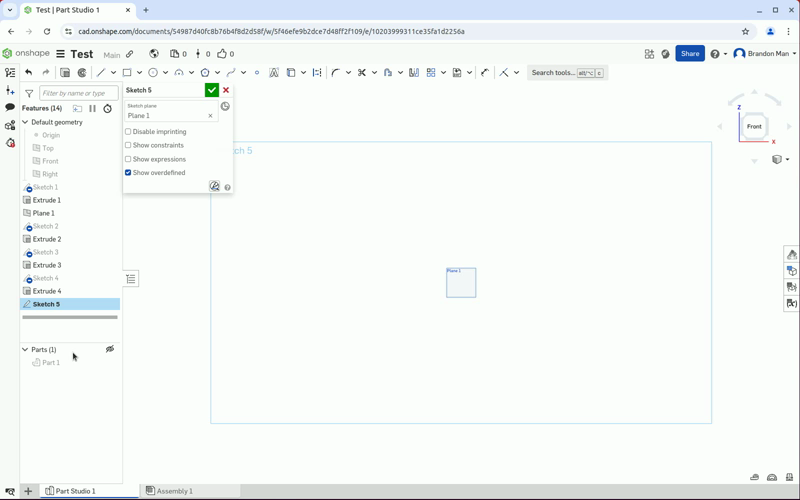
key(c)
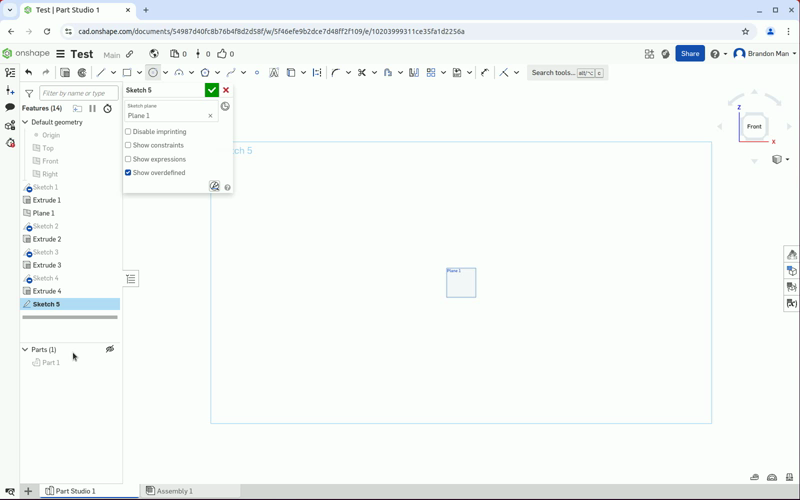
key_down(shift)
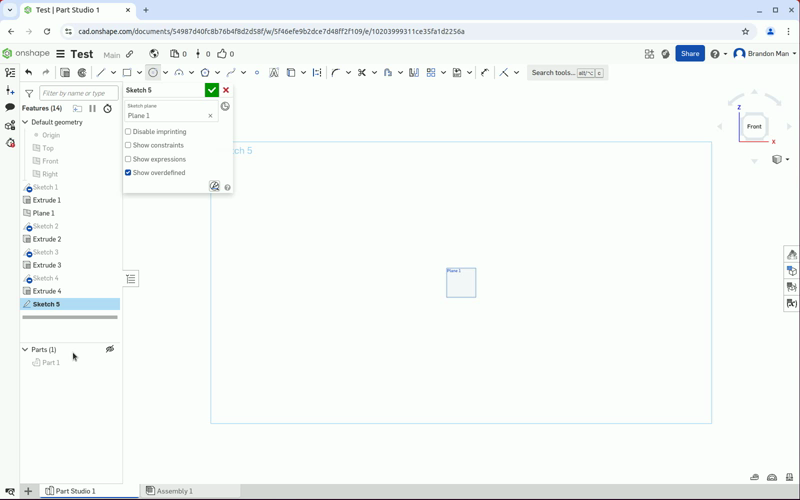
mouse_move(472, 226)
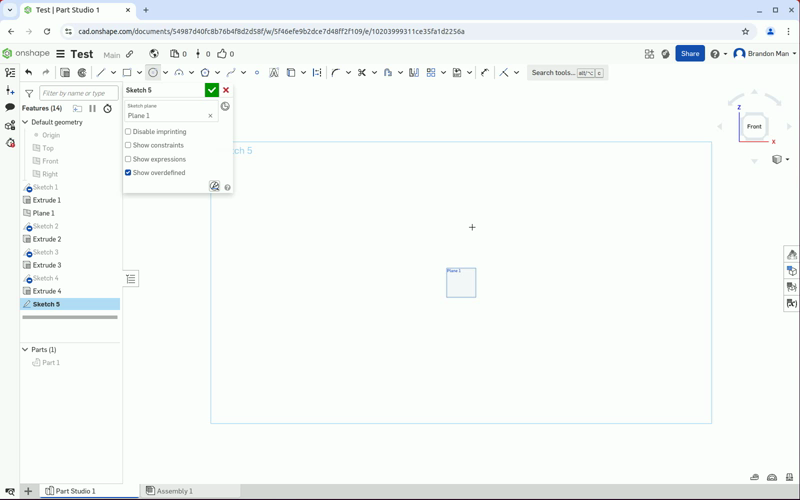
click(472, 226)
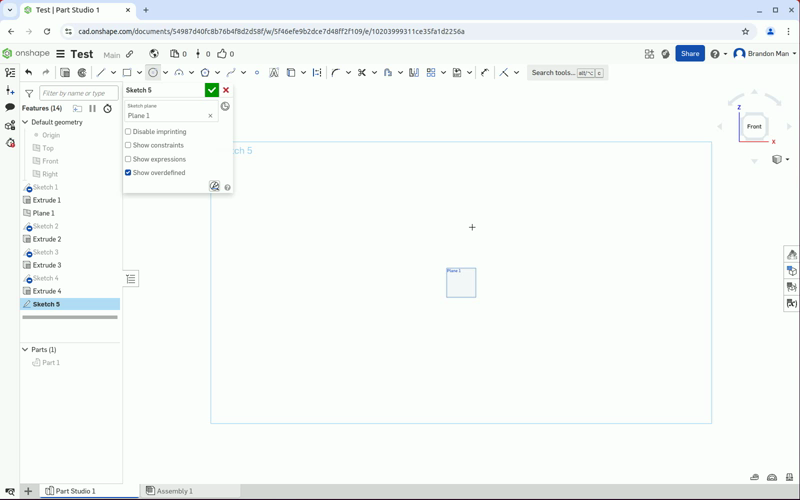
key_up(shift)
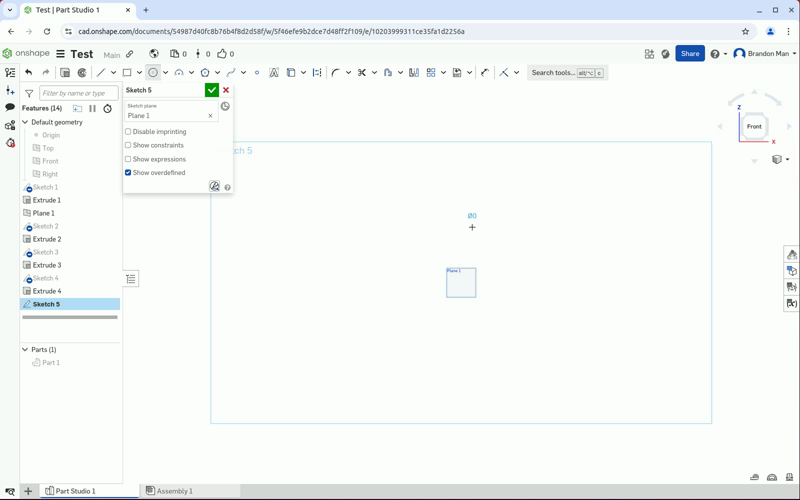
mouse_move(474, 226)
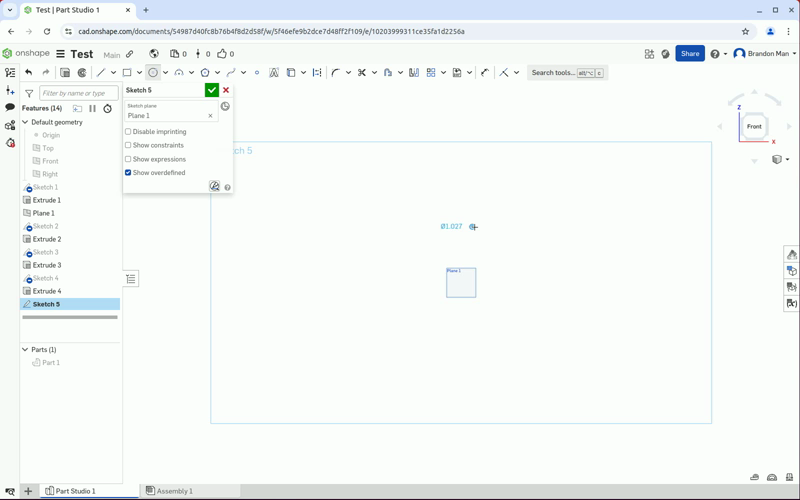
scroll(6)
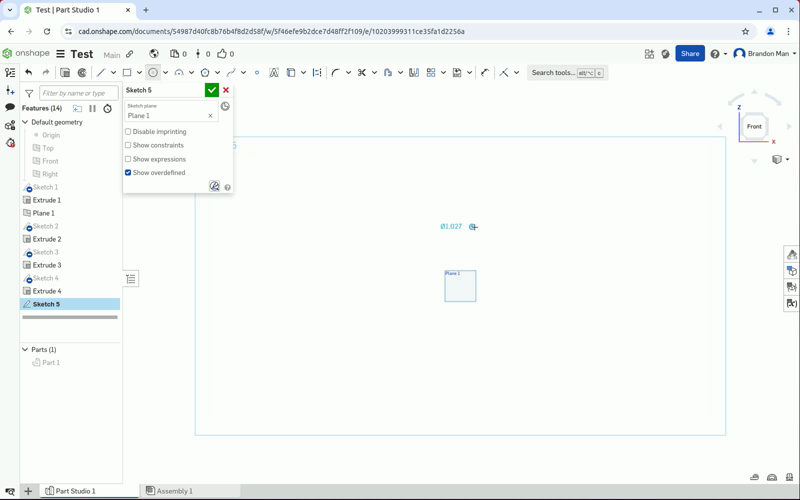
scroll(6)
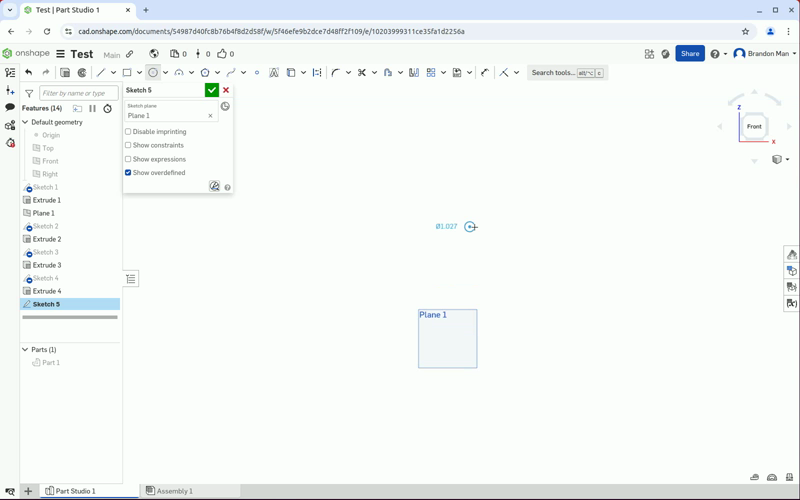
scroll(6)
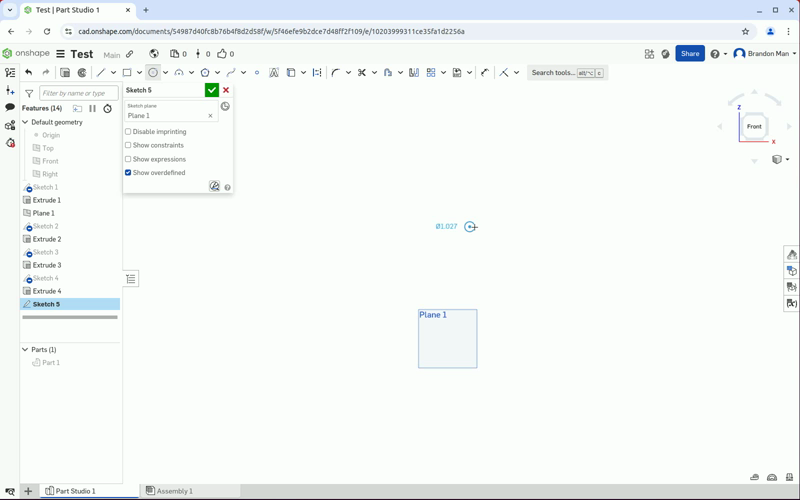
scroll(6)
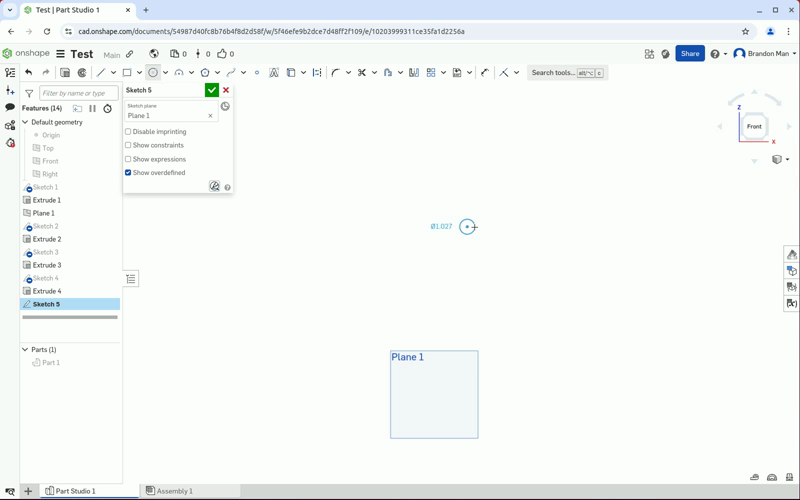
scroll(6)
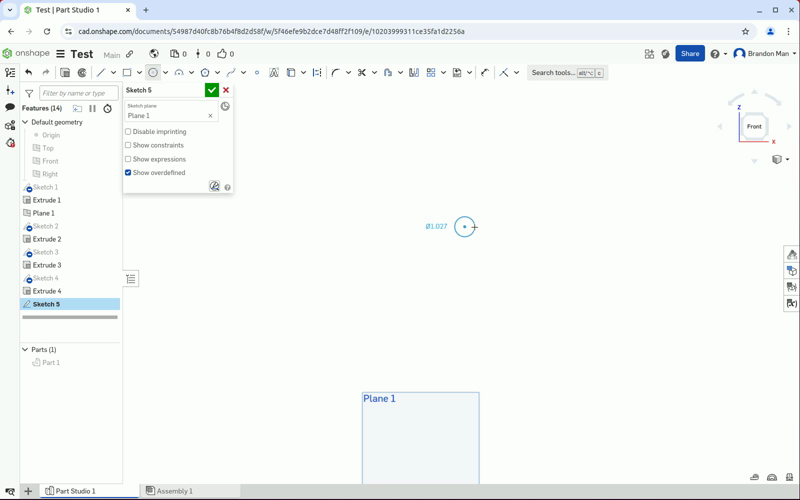
scroll(6)
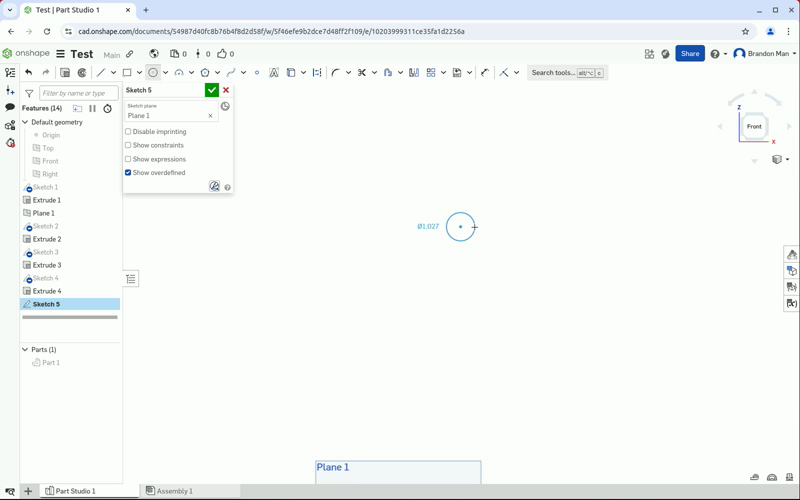
scroll(6)
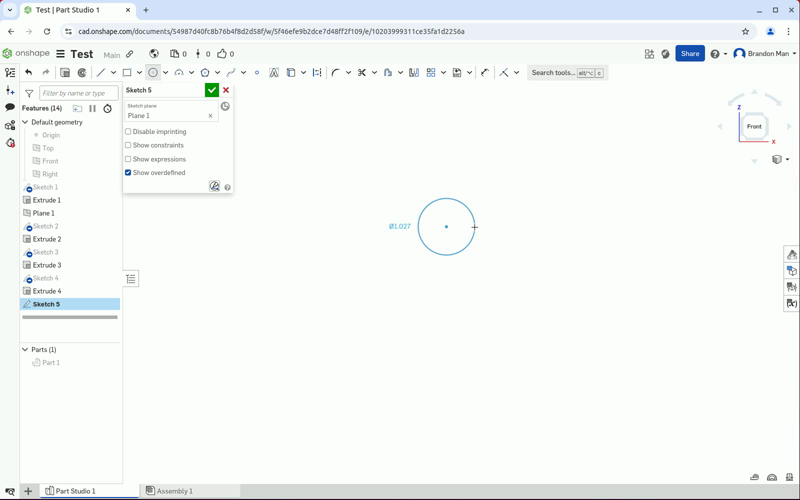
click(474, 226)
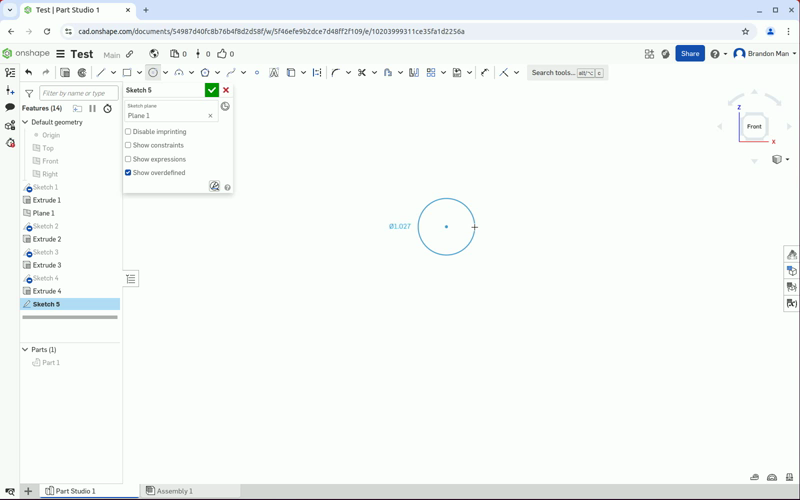
scroll(-6)
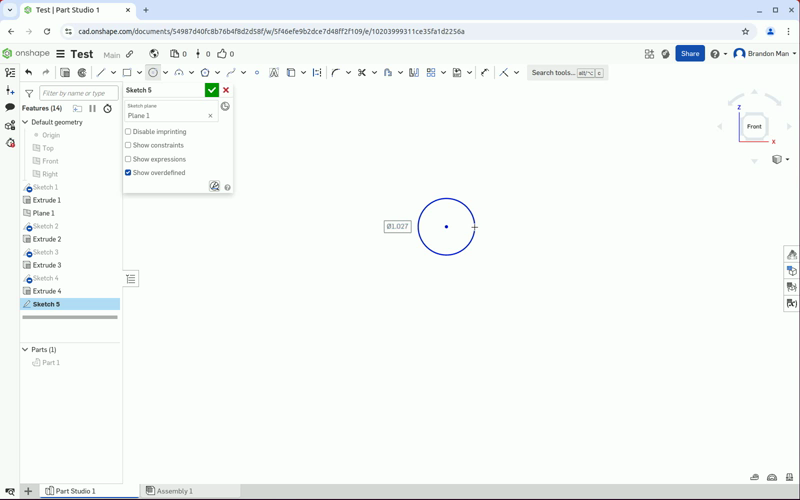
scroll(-6)
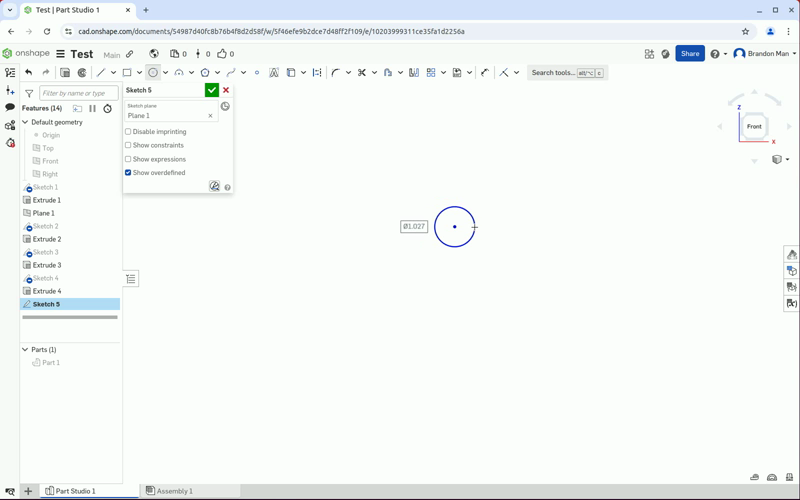
scroll(-6)
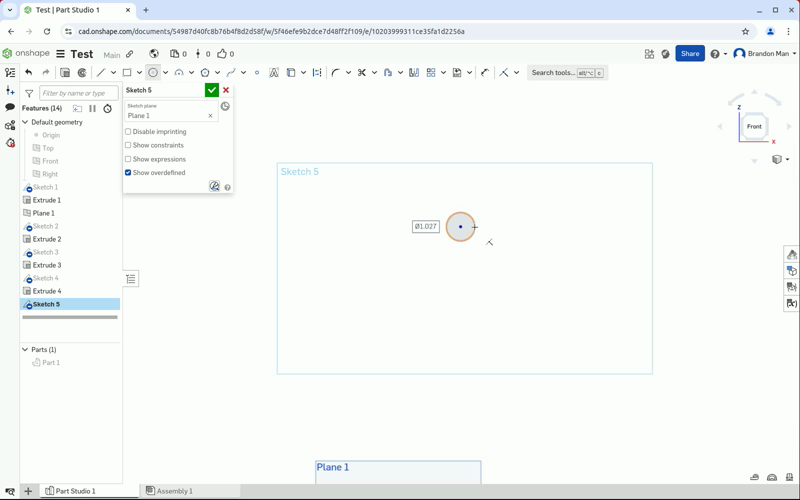
scroll(-6)
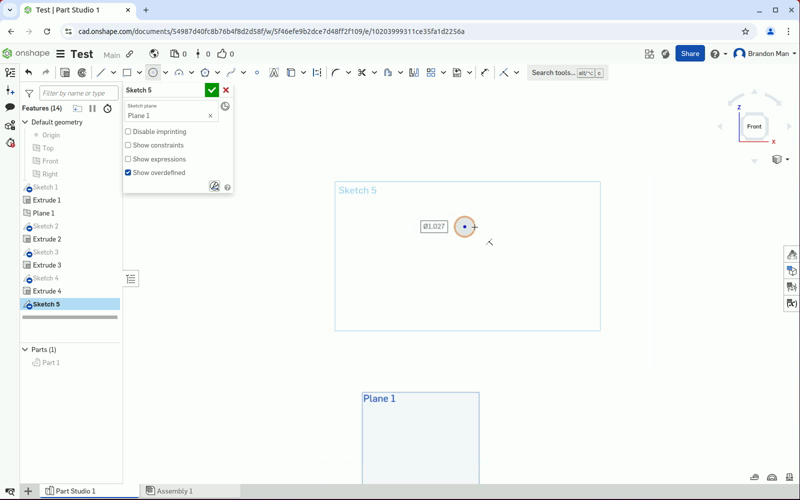
scroll(-6)
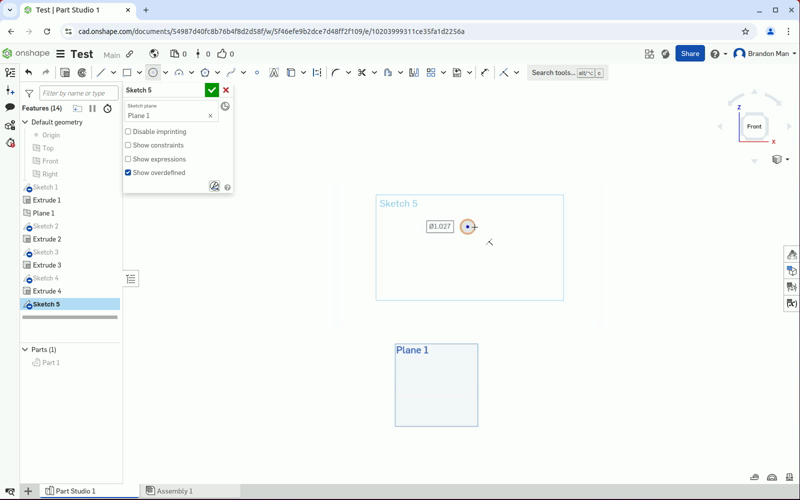
scroll(-6)
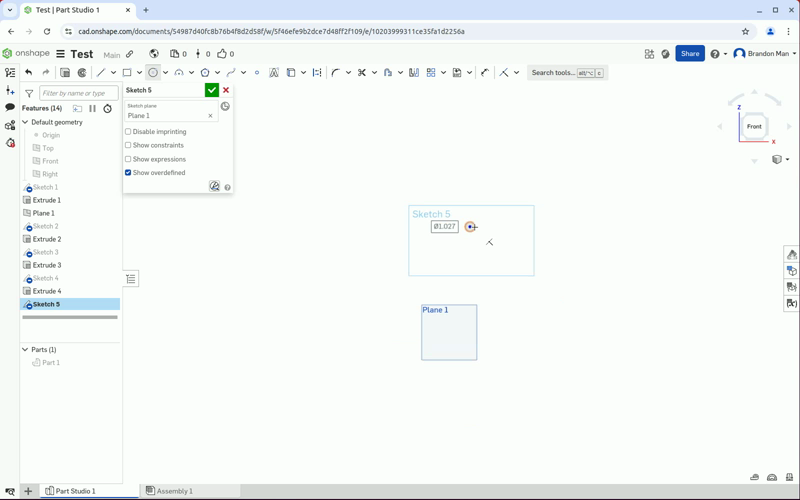
scroll(-6)
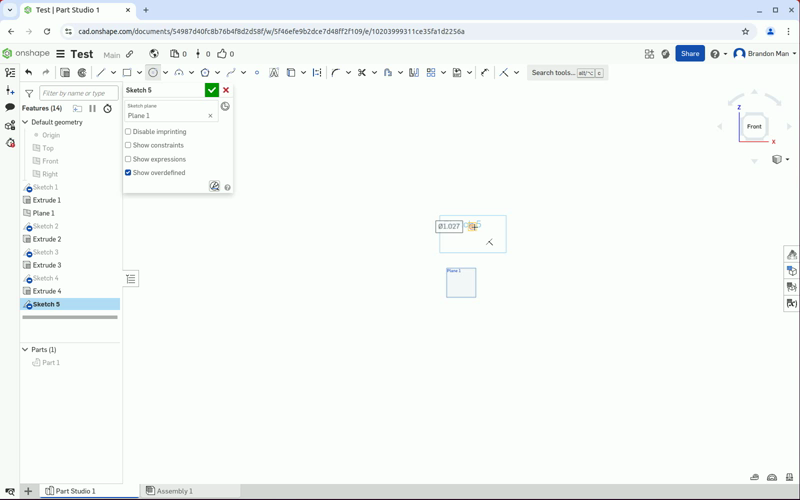
key(esc)
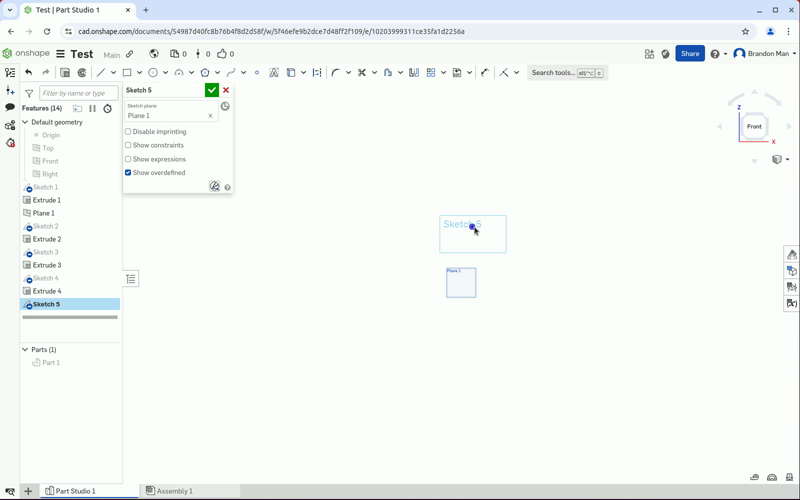
mouse_move(472, 225)
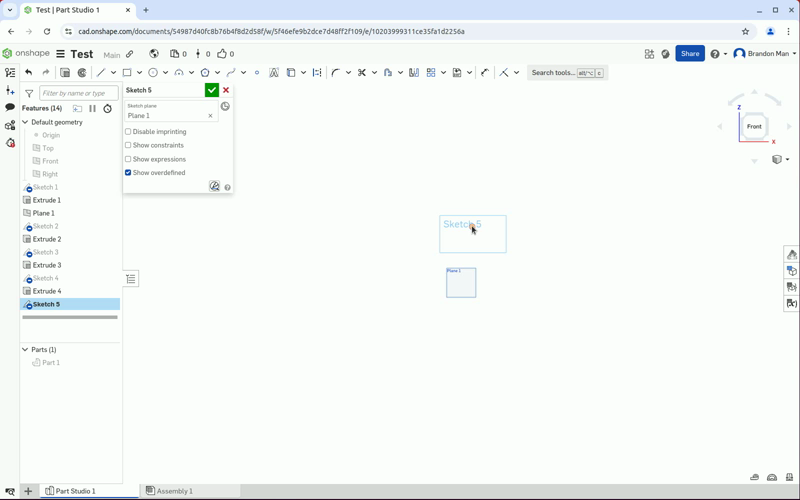
scroll(6)
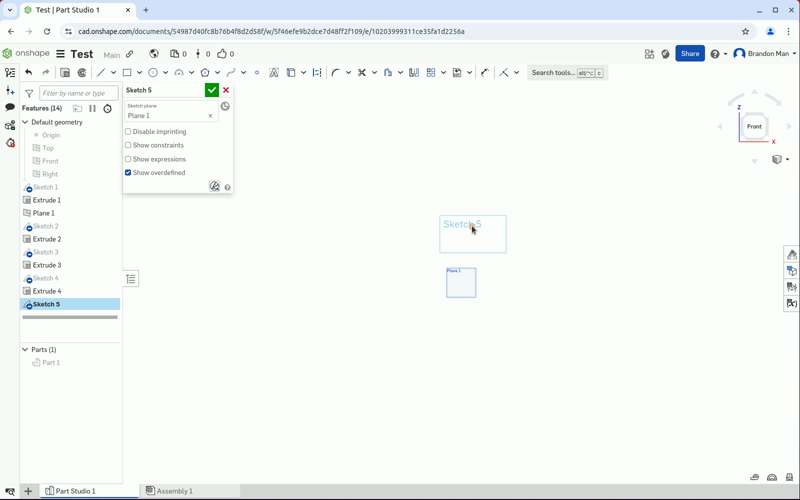
scroll(6)
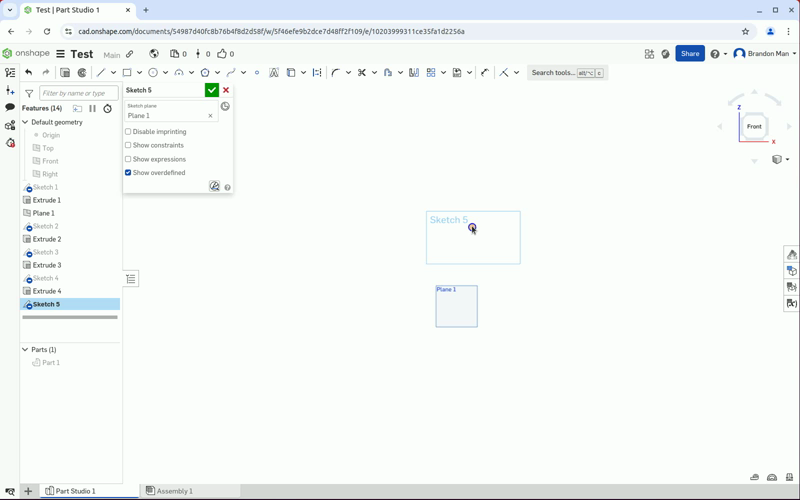
scroll(6)
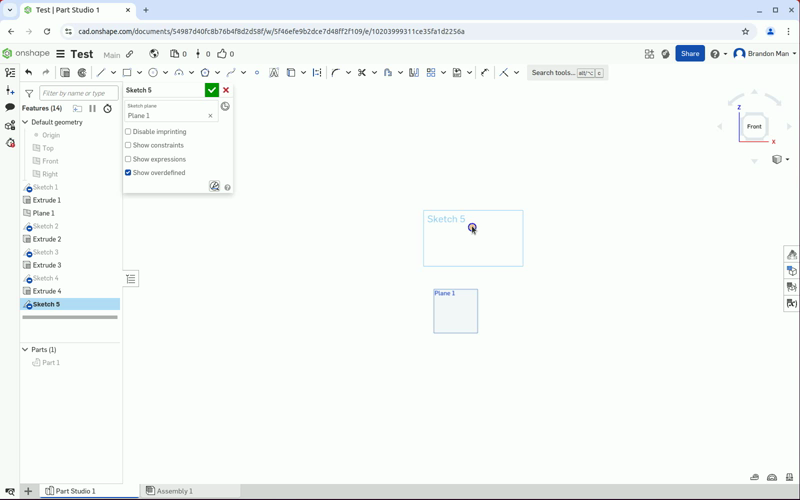
scroll(6)
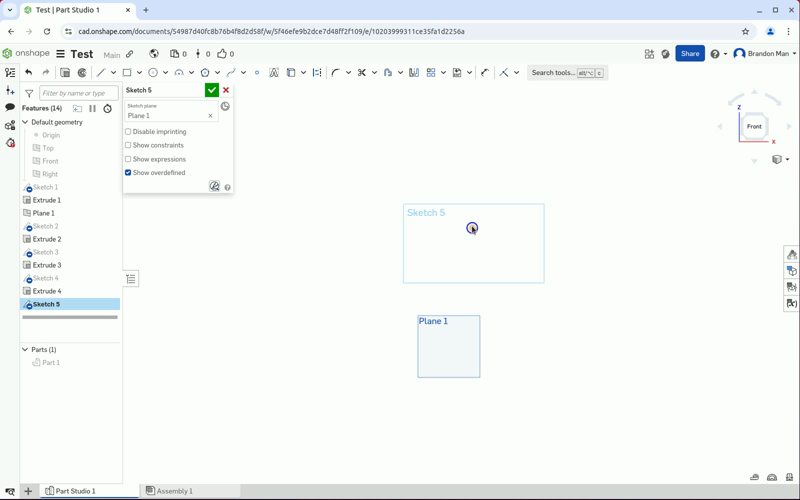
scroll(6)
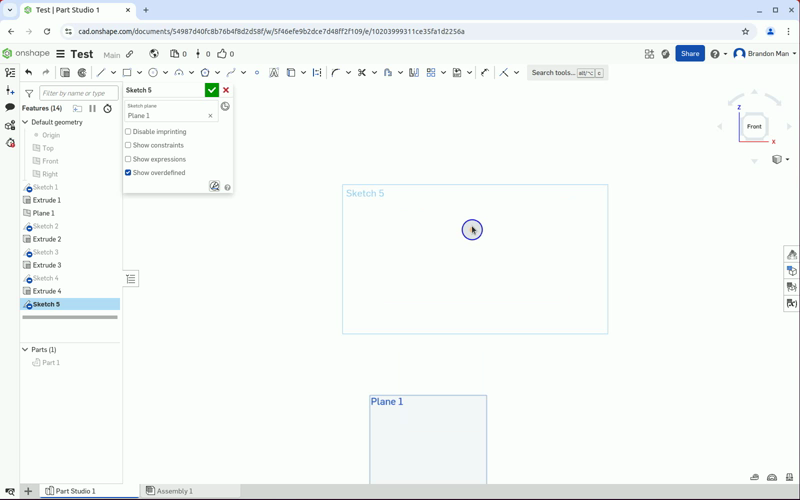
scroll(6)
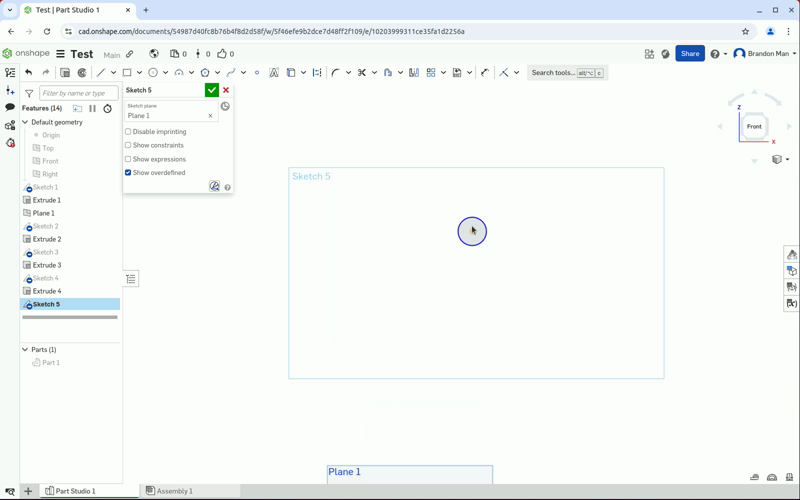
scroll(6)
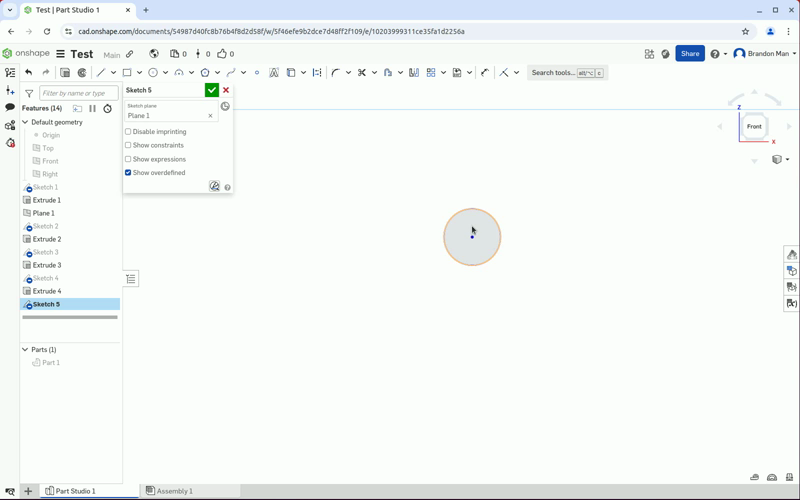
click(472, 225)
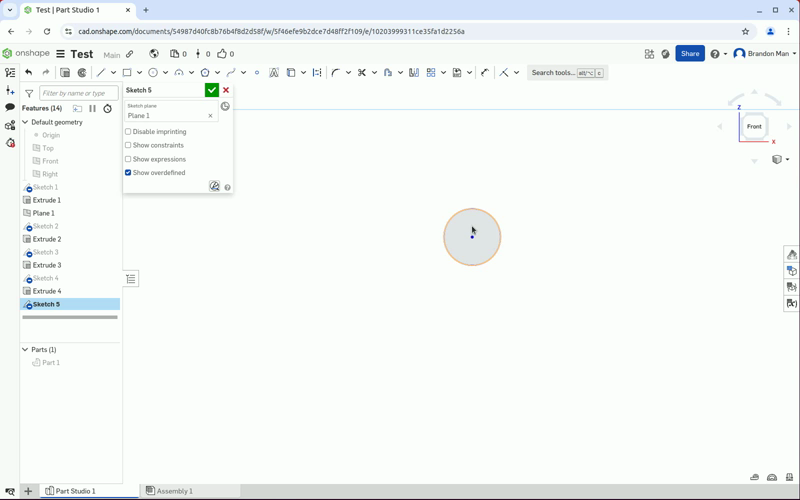
scroll(-6)
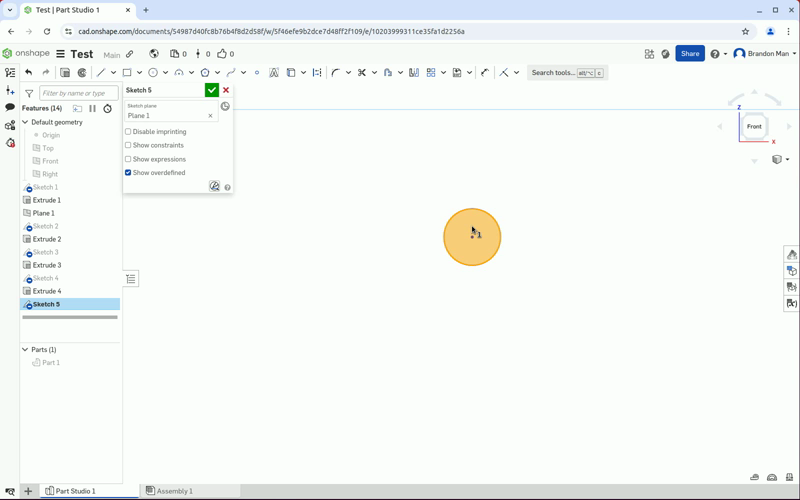
scroll(-6)
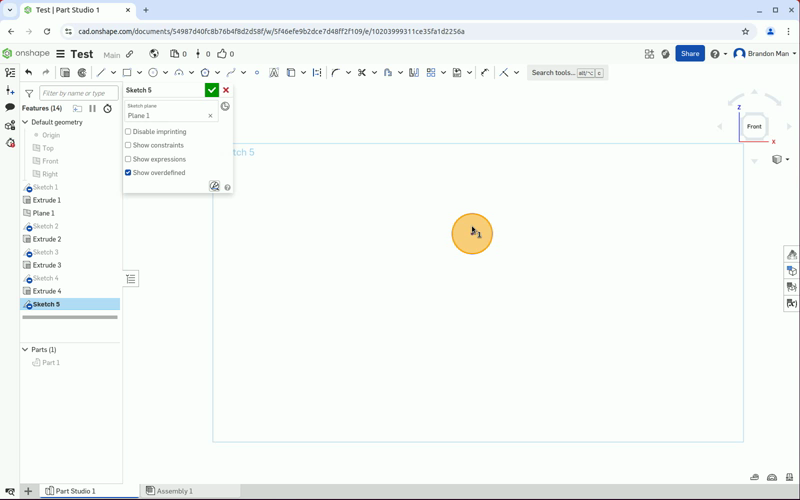
scroll(-6)
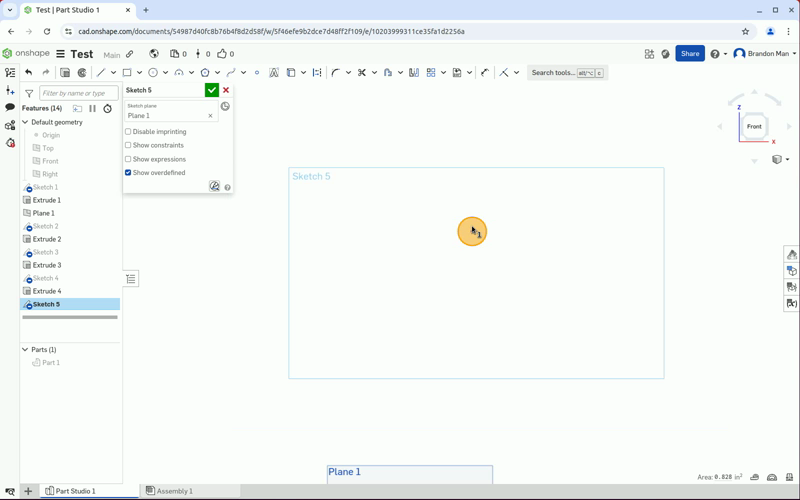
scroll(-6)
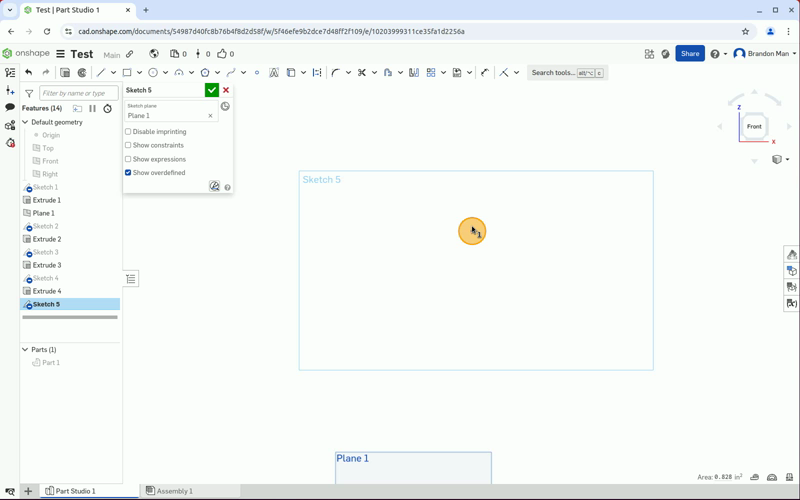
scroll(-6)
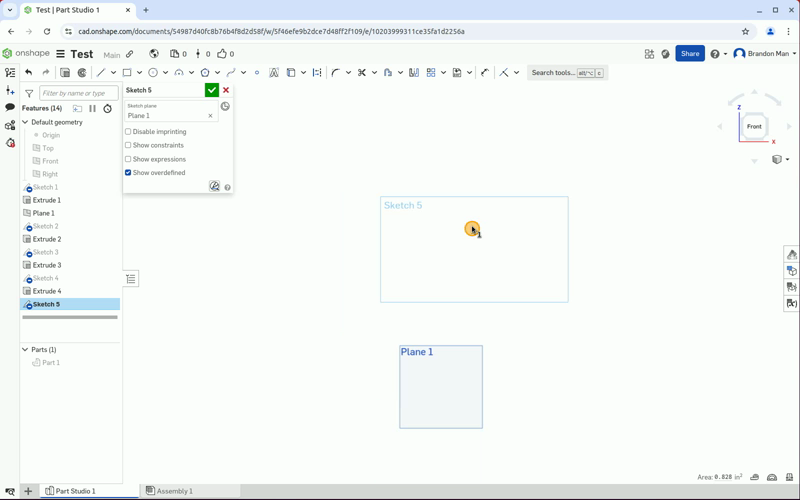
scroll(-6)
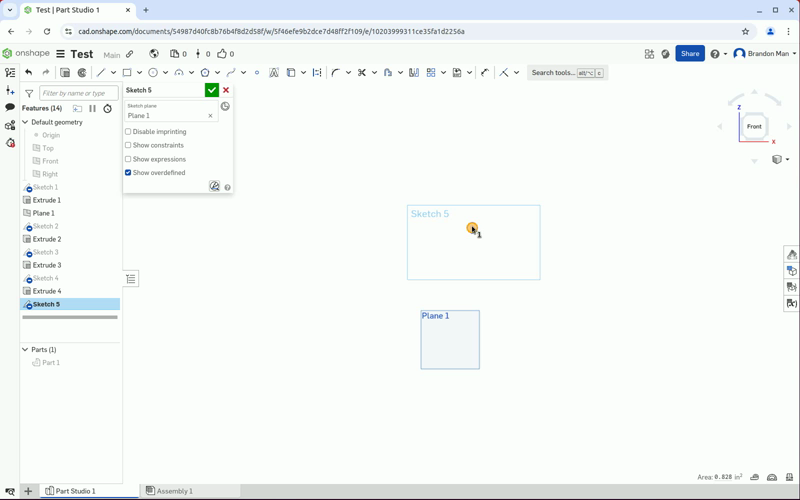
scroll(-6)
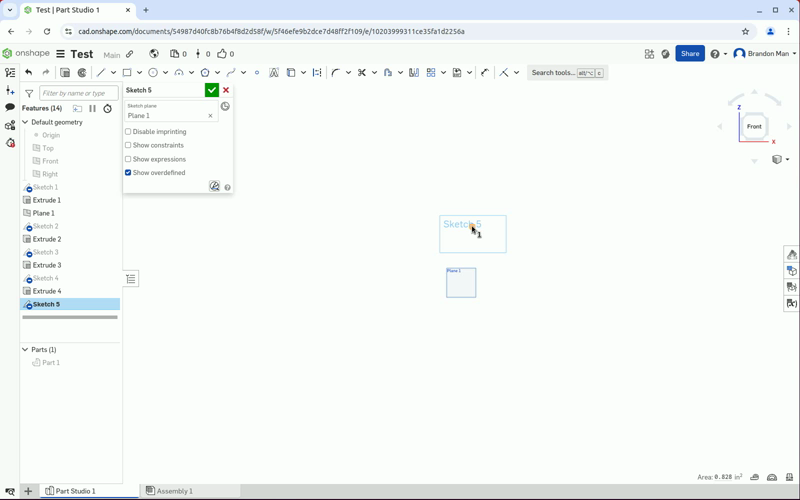
mouse_move(73, 352)
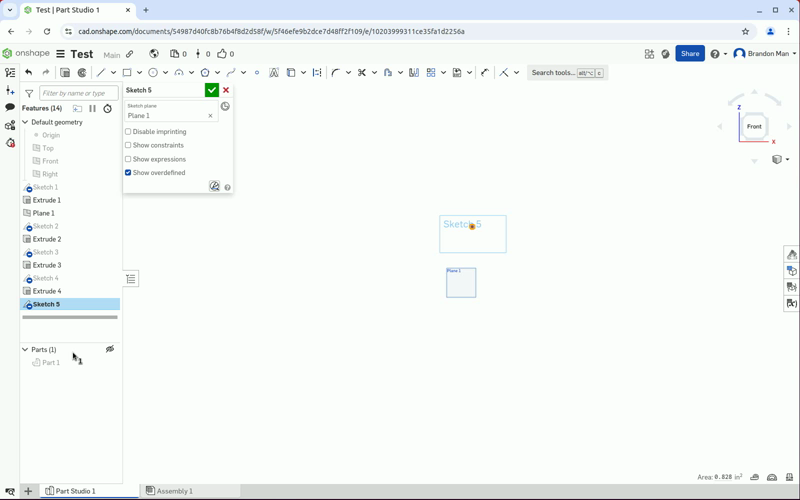
key(shift+y)
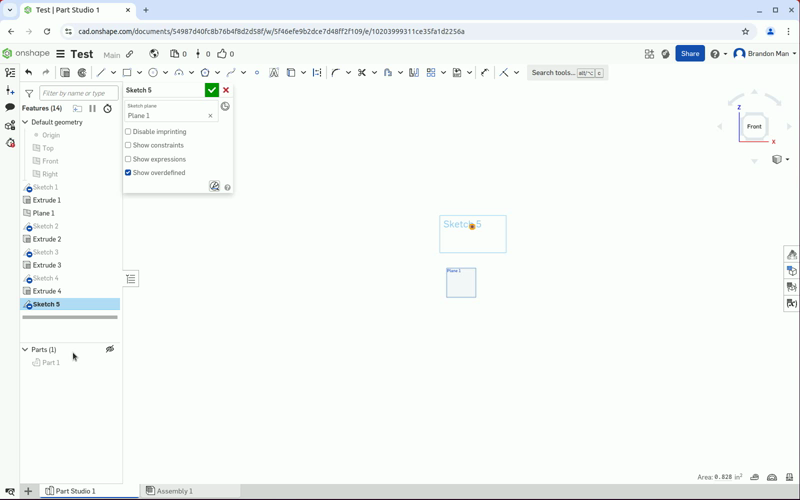
key(shift+e)
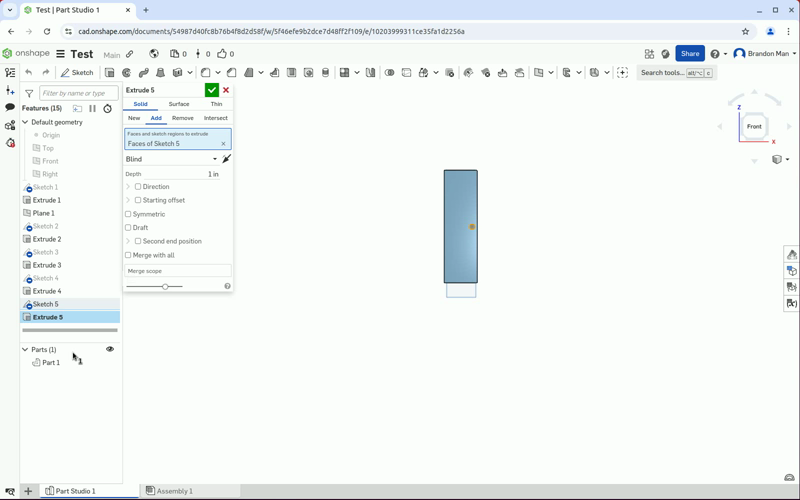
mouse_move(143, 106)
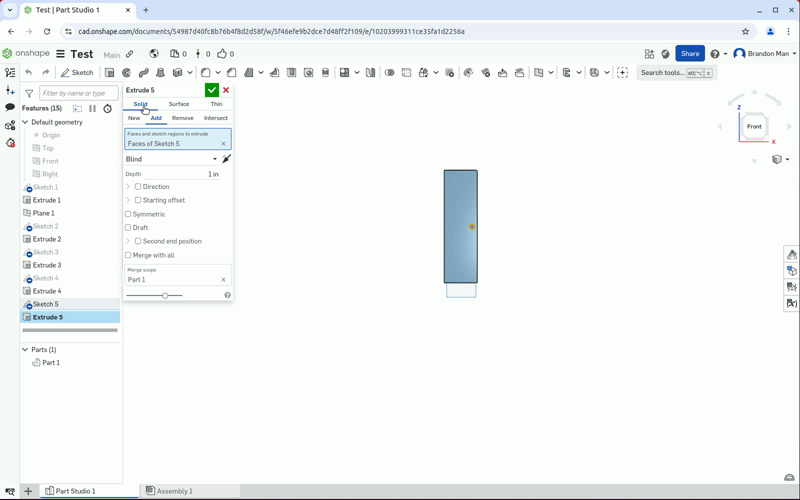
click(143, 106)
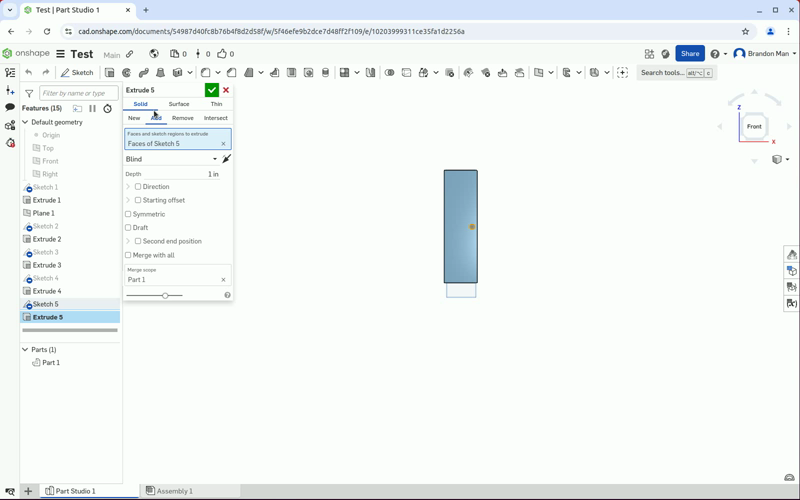
mouse_move(186, 120)
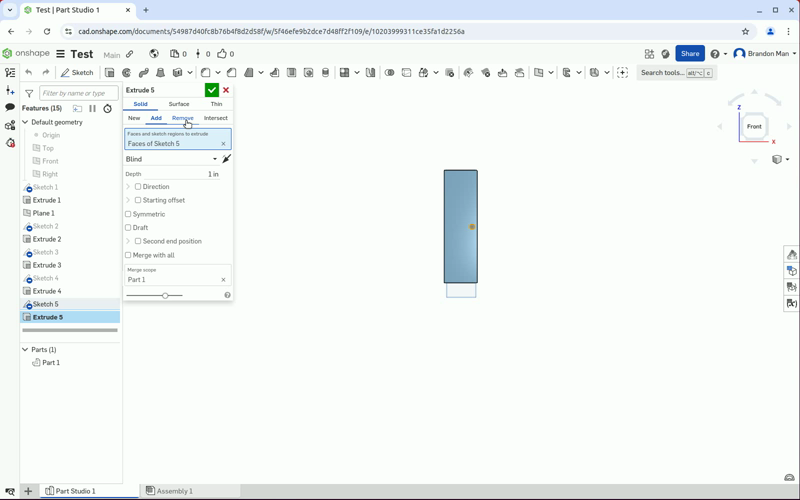
click(186, 120)
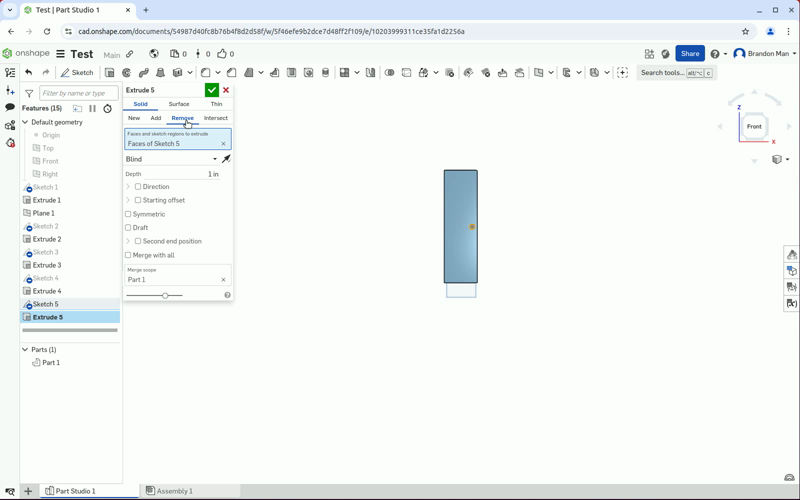
key(tab, 4)
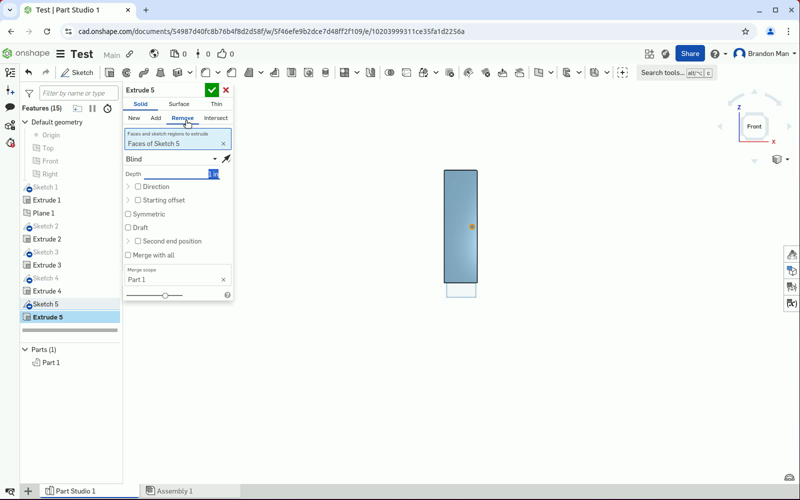
text(3.37)
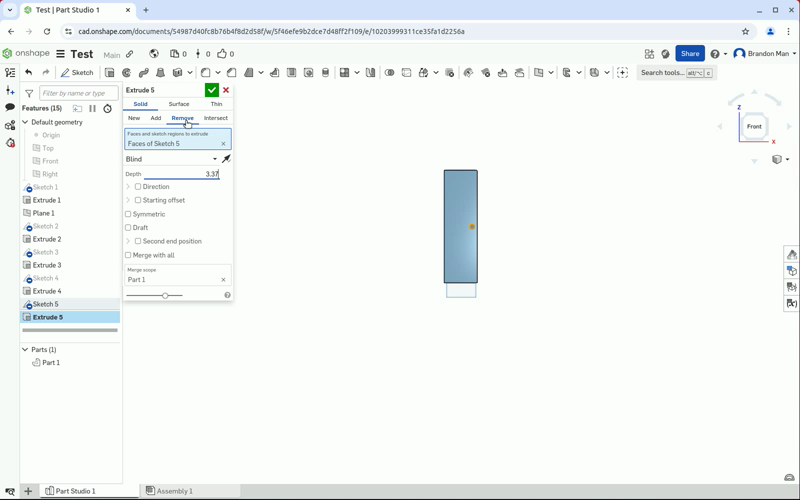
key(tab, 6)
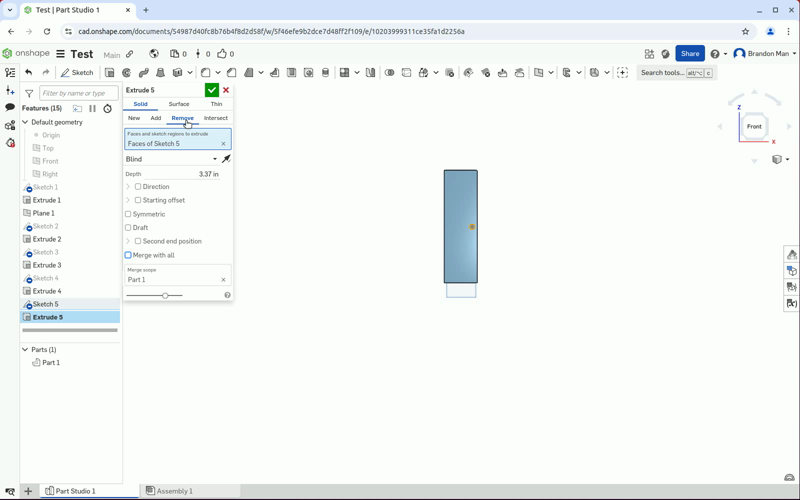
key(space)
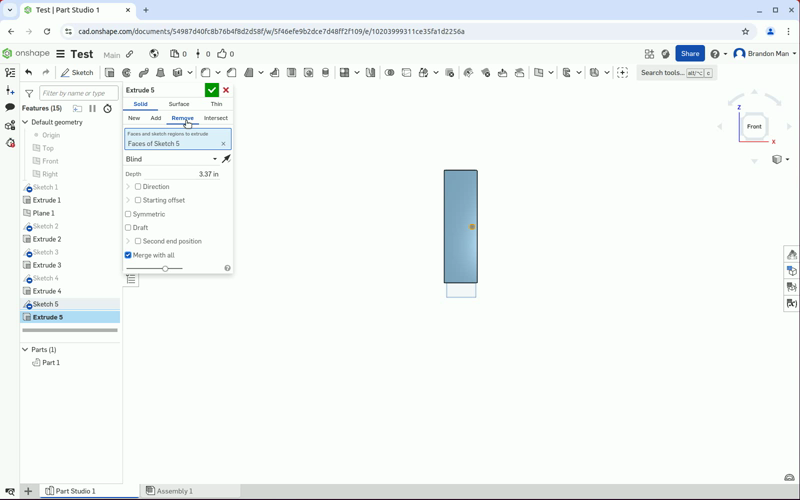
key(enter)
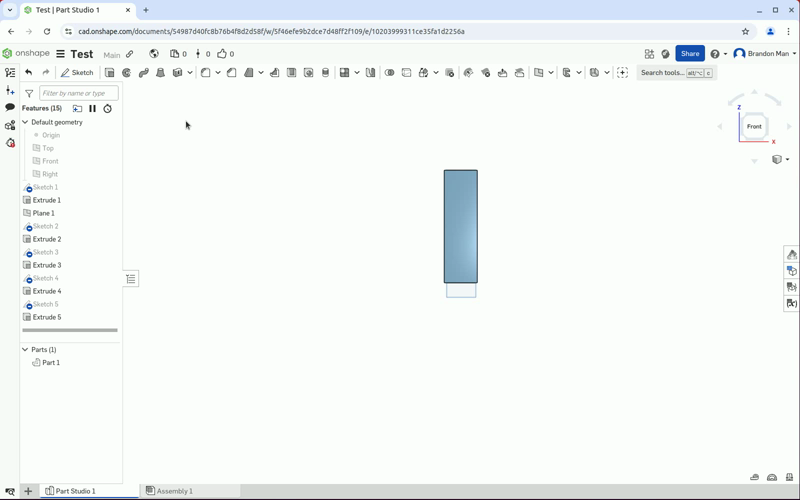
key(shift+h)
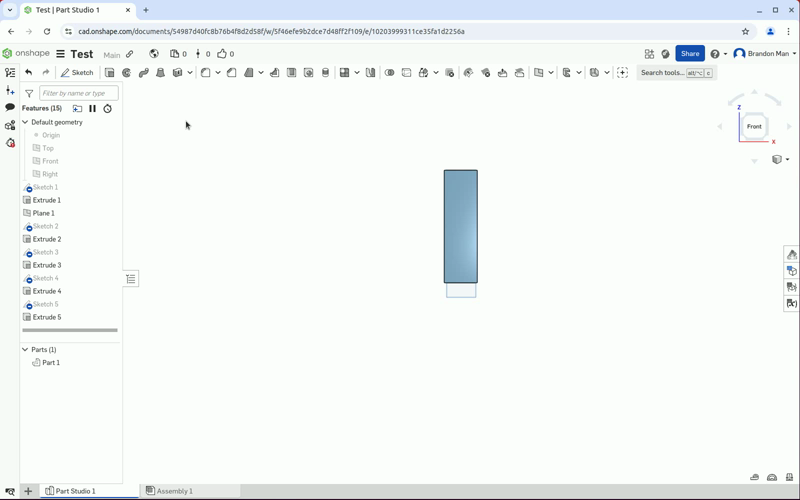
key(shift+h)
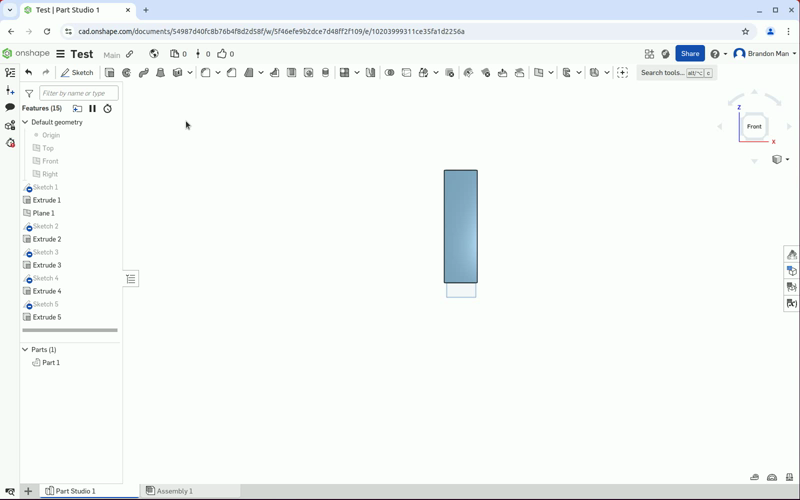
mouse_move(73, 189)
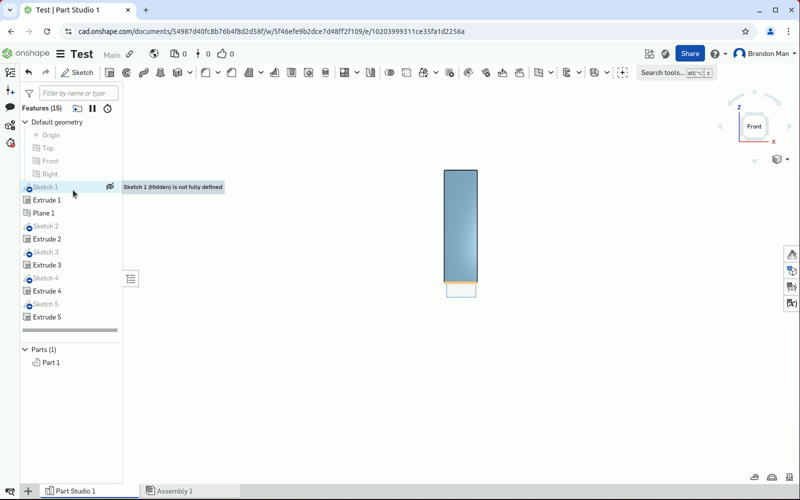
click(73, 189)
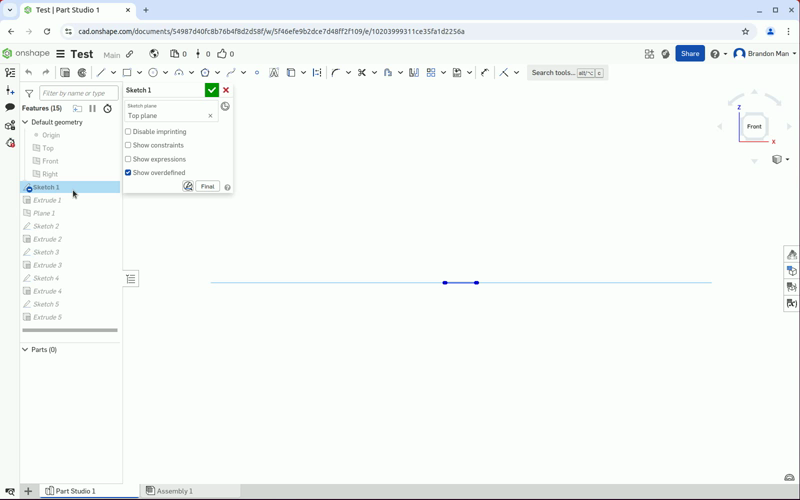
mouse_move(229, 92)
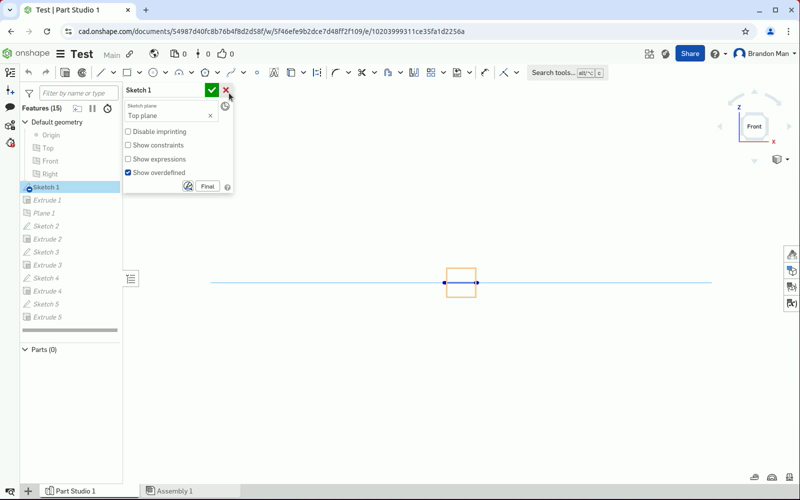
click(229, 92)
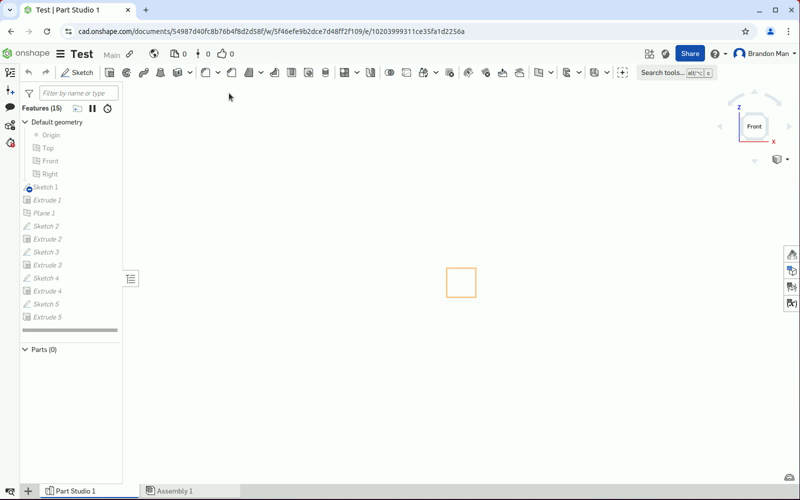
key(shift+s)
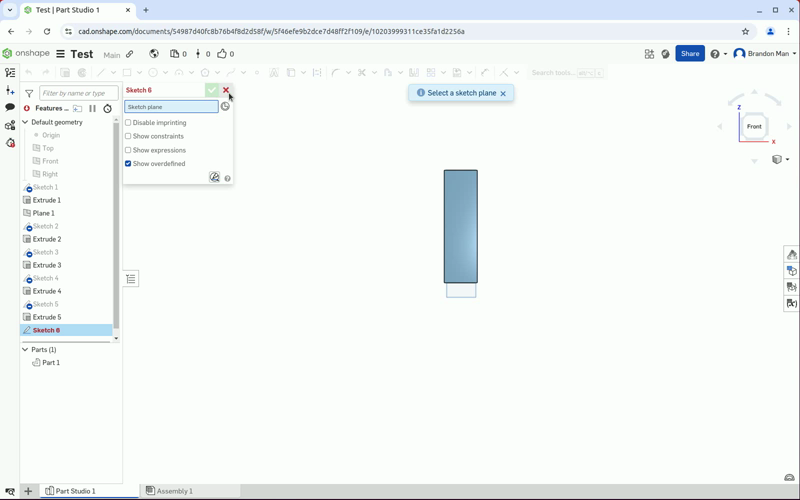
mouse_move(69, 215)
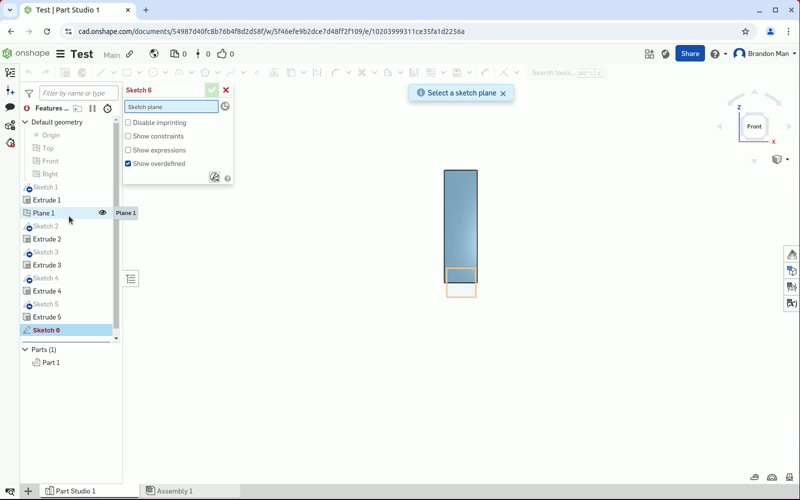
click(69, 215)
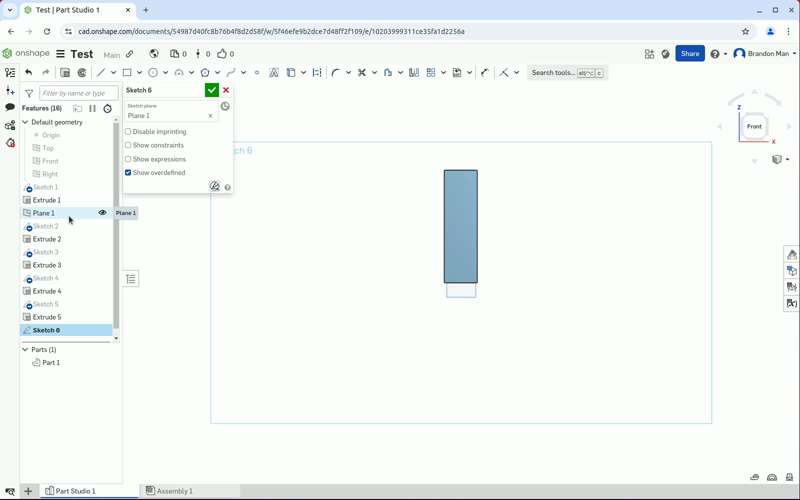
mouse_move(73, 352)
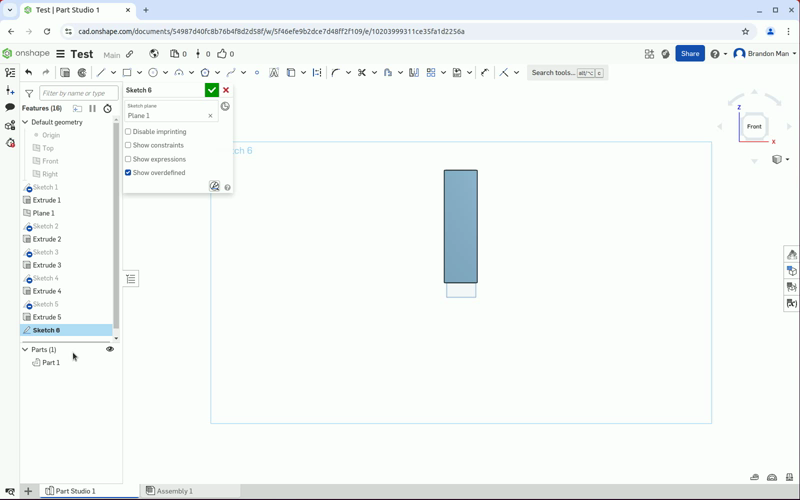
key(y)
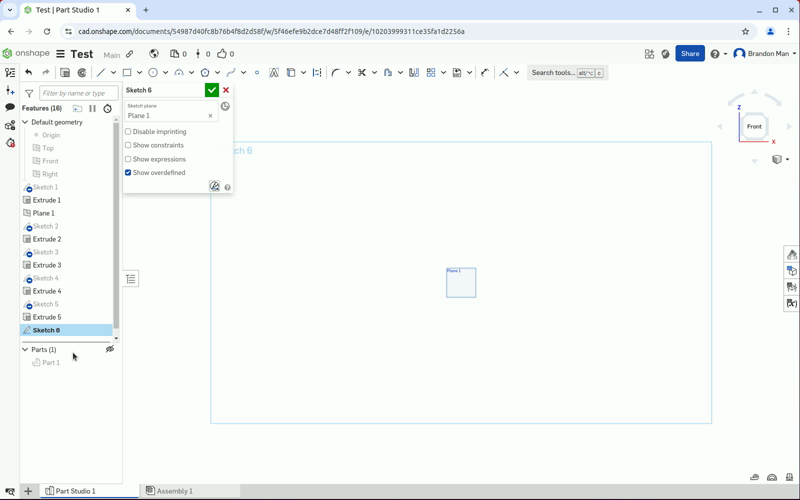
key(c)
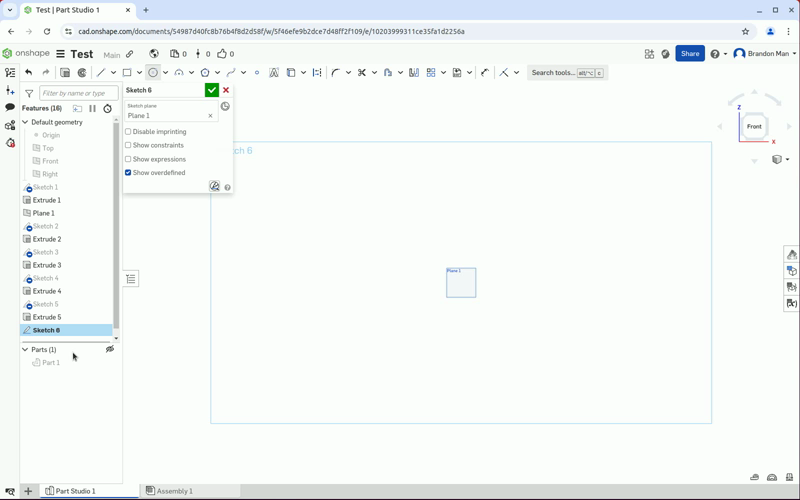
key_down(shift)
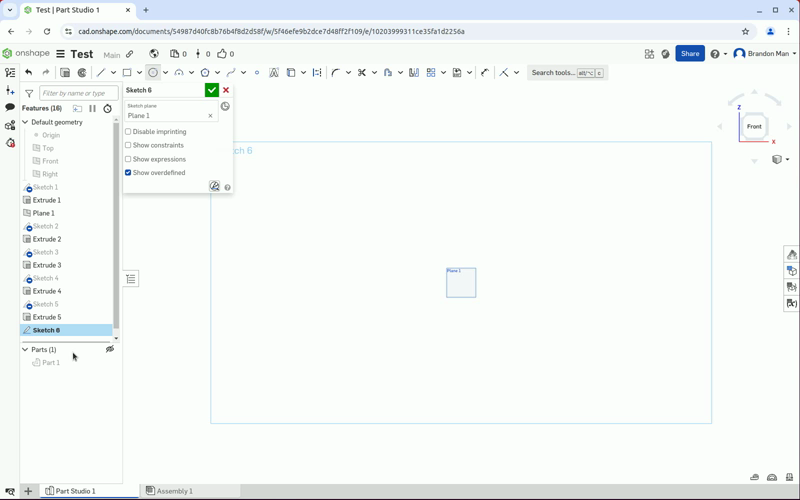
mouse_move(450, 226)
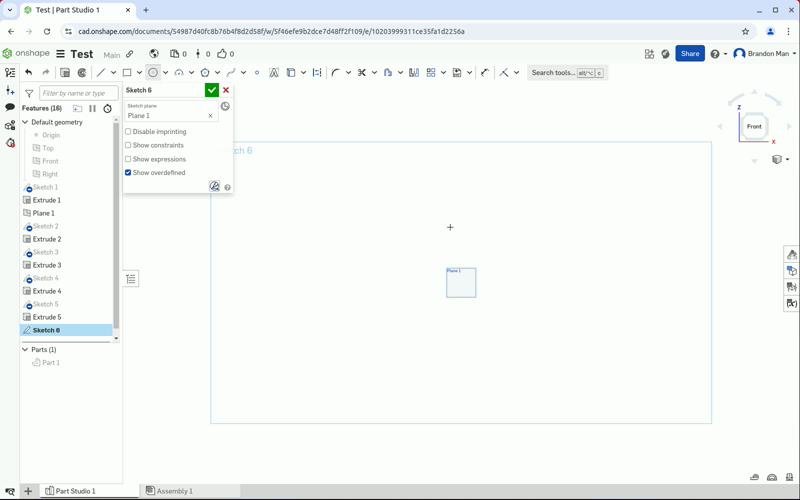
click(450, 226)
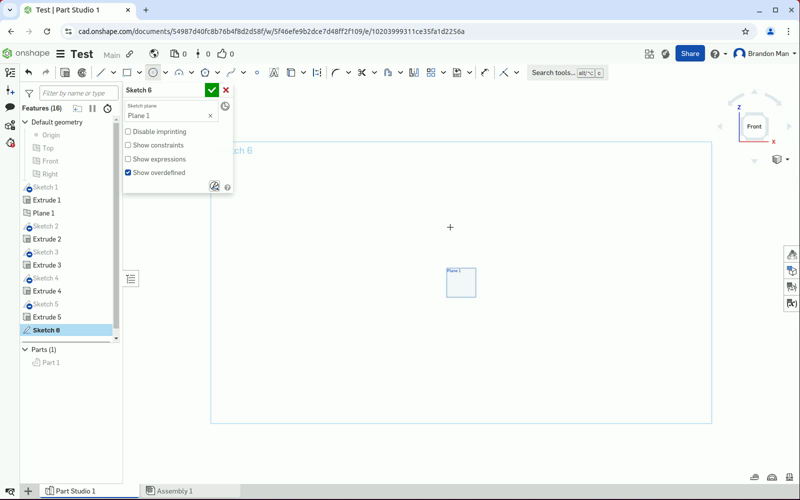
key_up(shift)
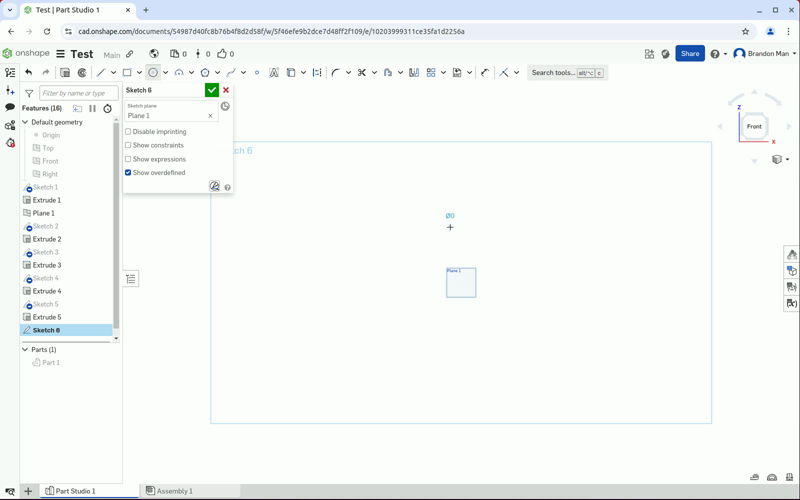
mouse_move(452, 226)
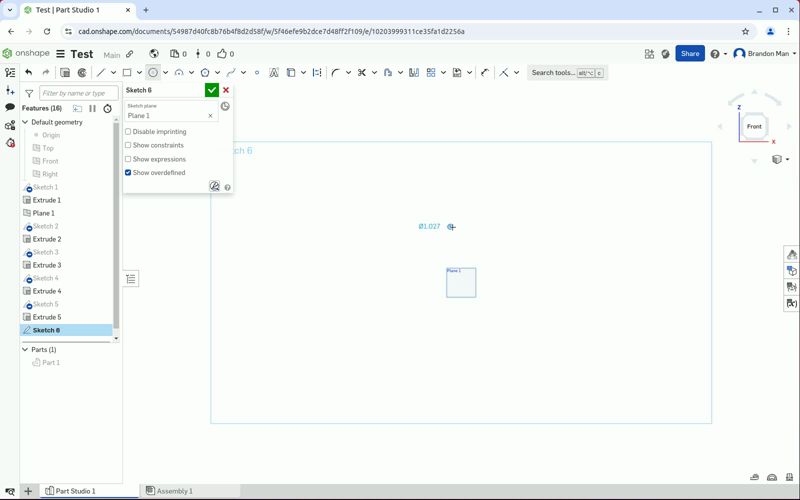
scroll(6)
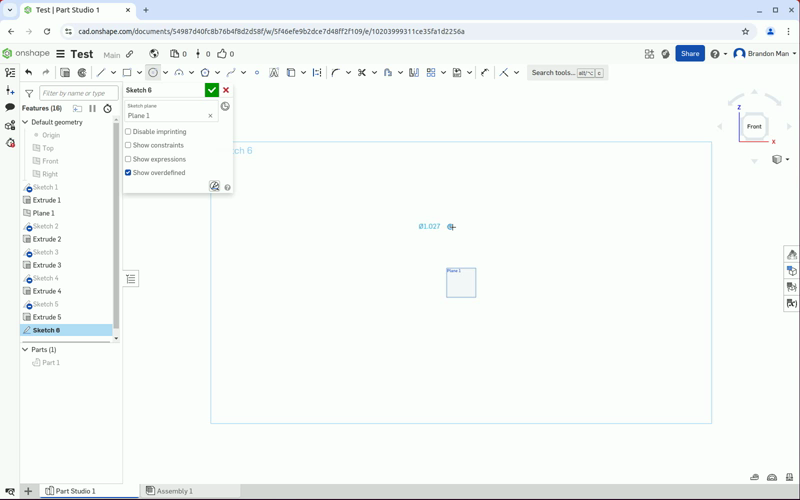
scroll(6)
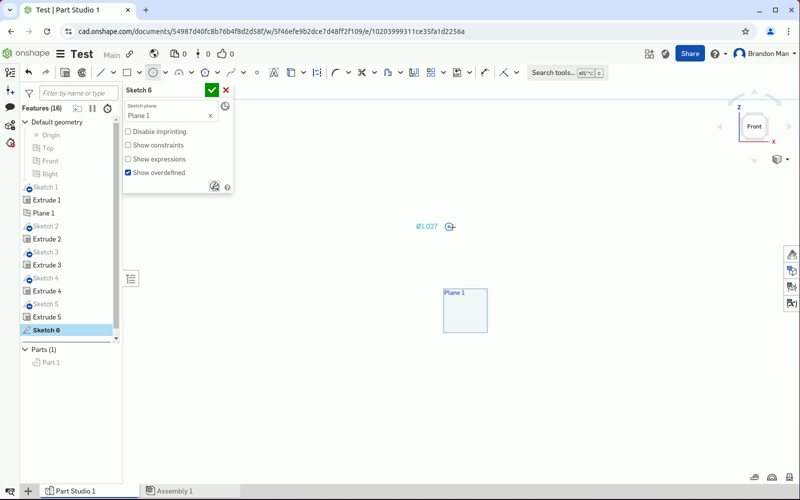
scroll(6)
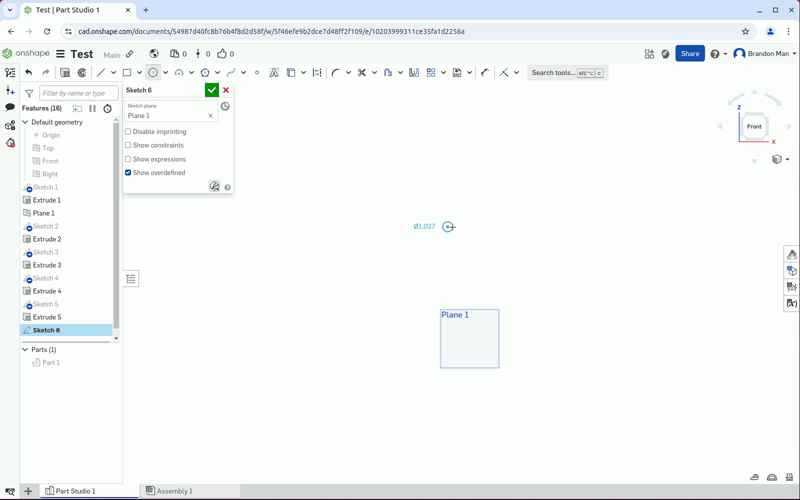
scroll(6)
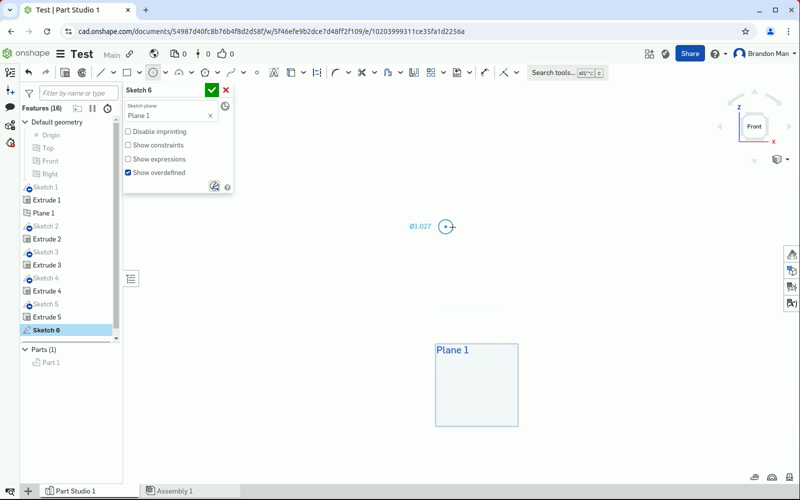
scroll(6)
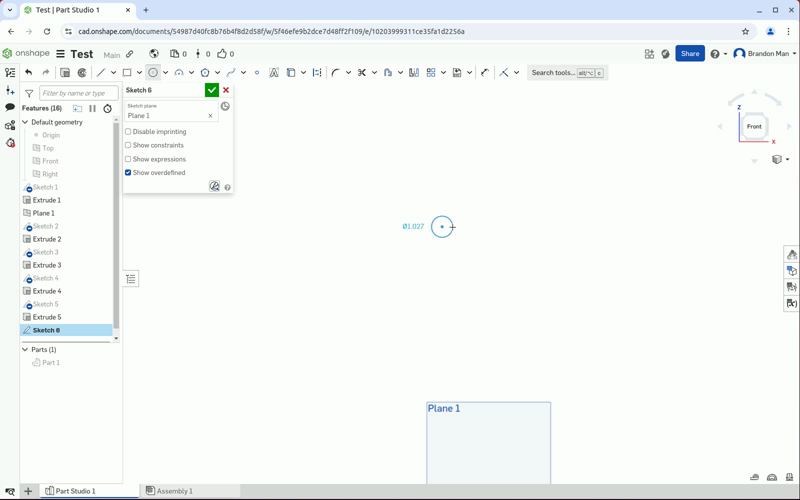
scroll(6)
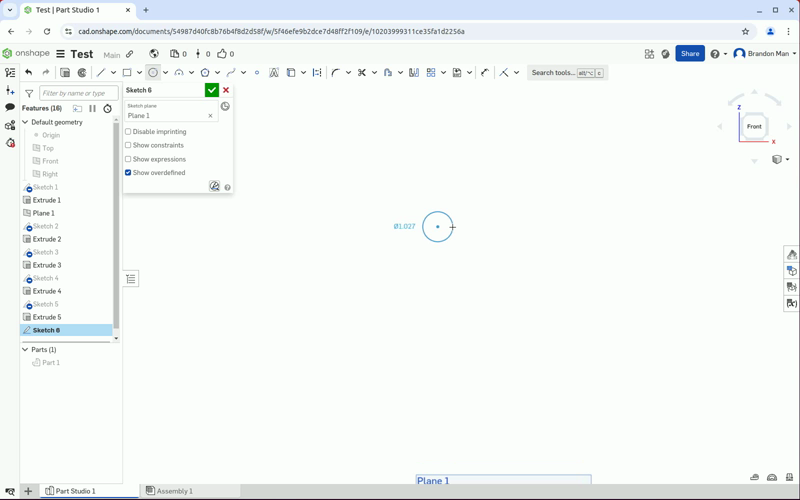
scroll(6)
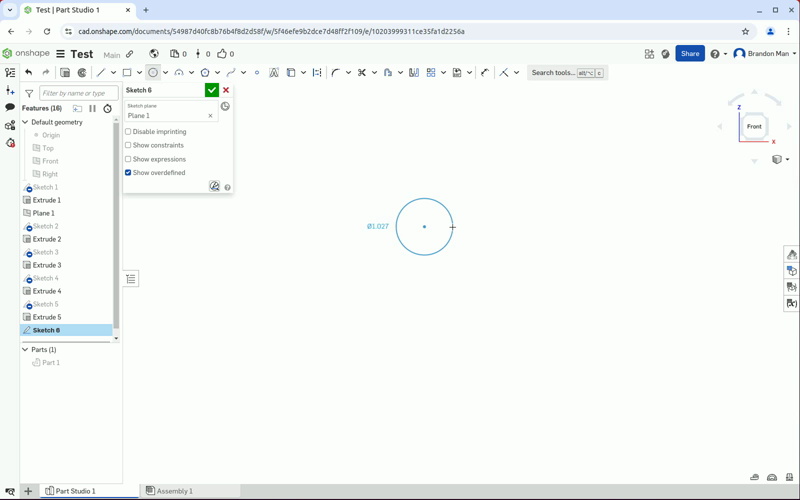
click(452, 226)
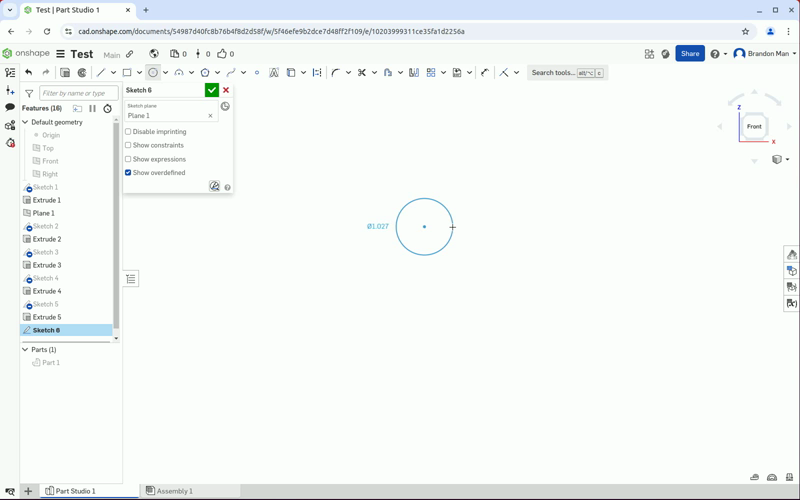
scroll(-6)
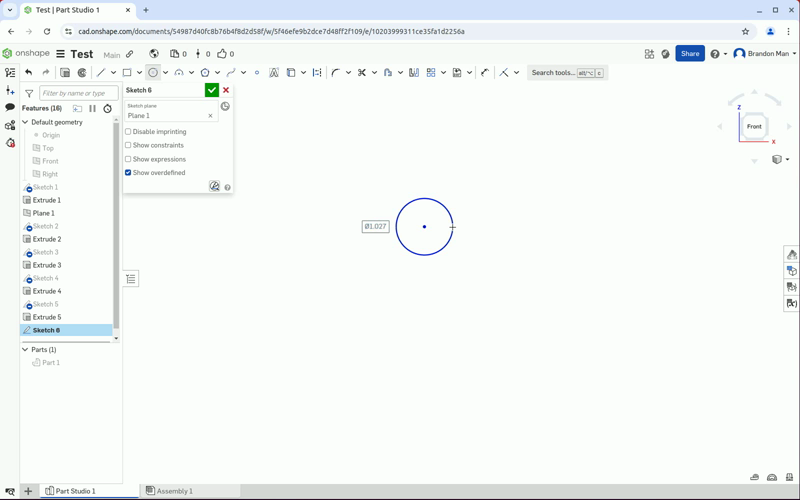
scroll(-6)
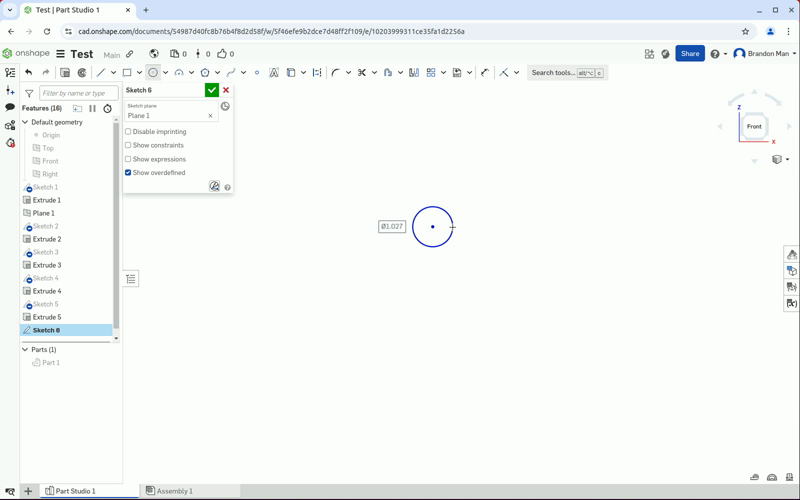
scroll(-6)
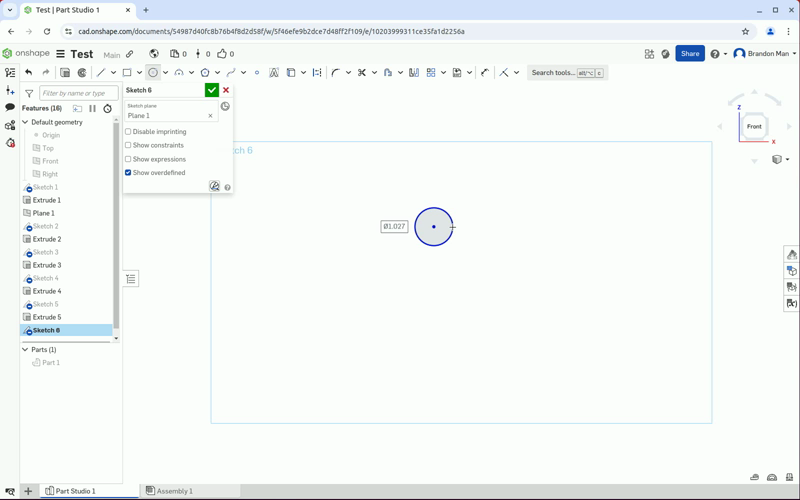
scroll(-6)
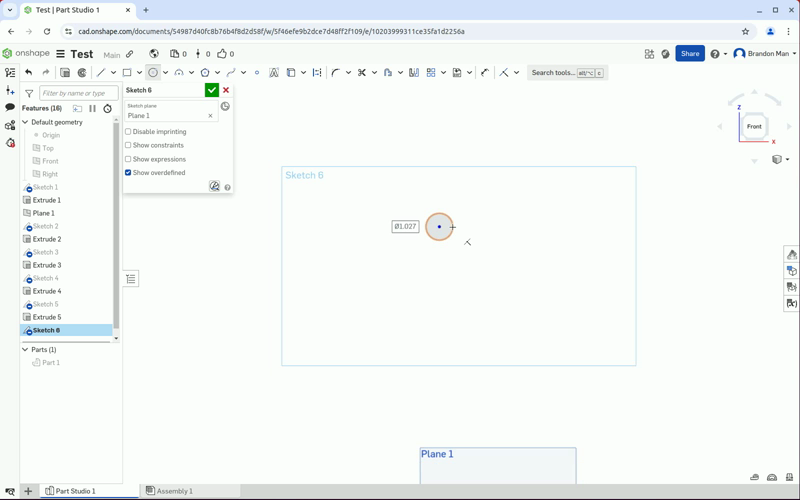
scroll(-6)
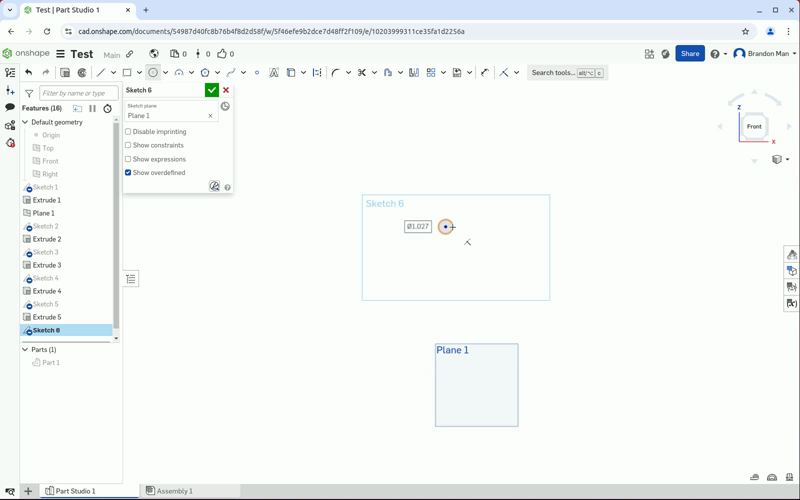
scroll(-6)
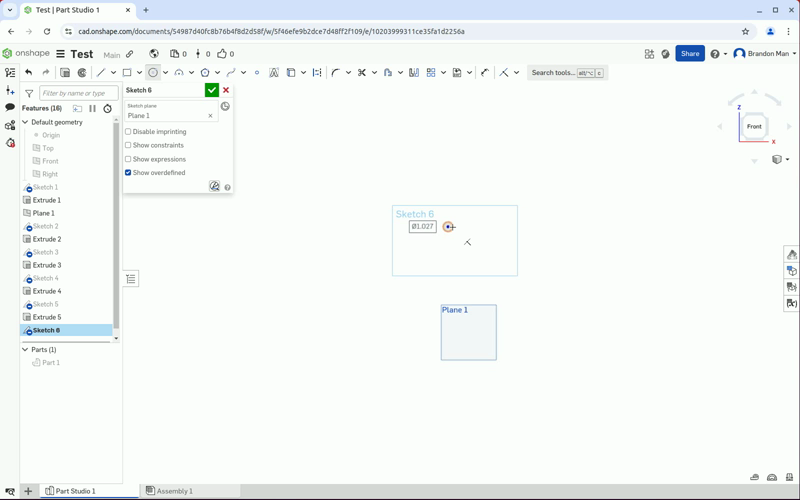
scroll(-6)
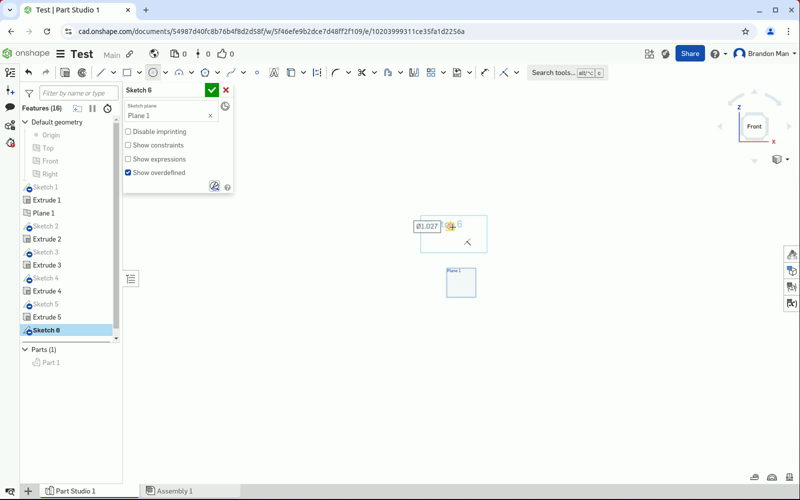
key(esc)
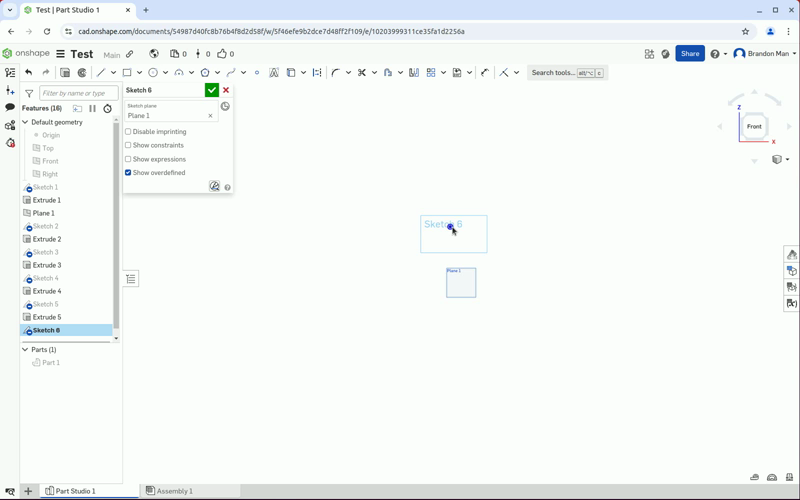
mouse_move(450, 224)
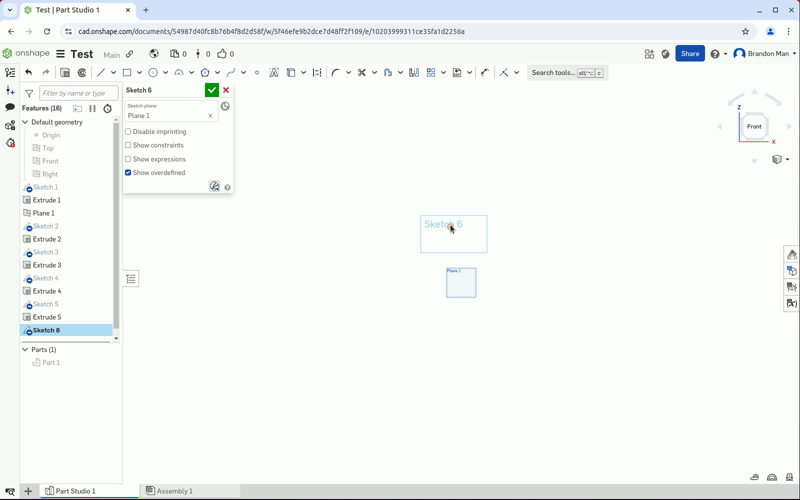
scroll(6)
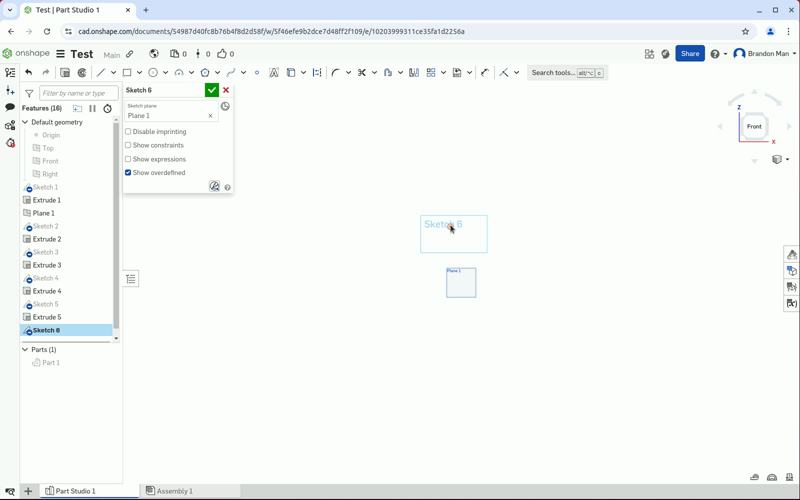
scroll(6)
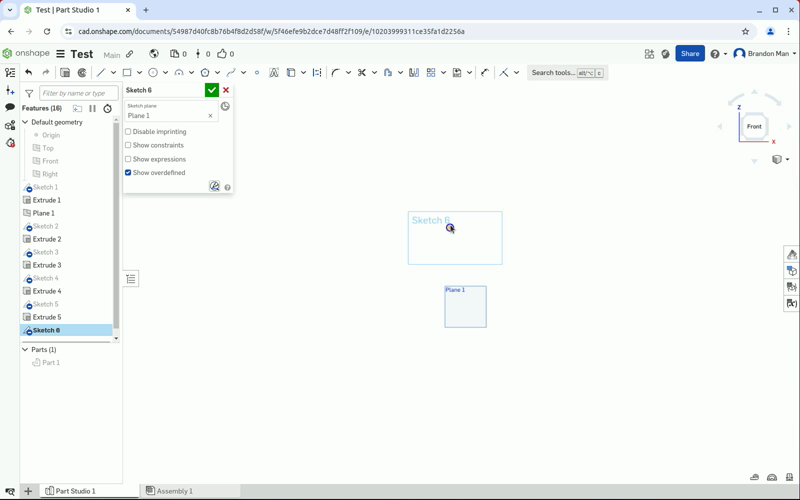
scroll(6)
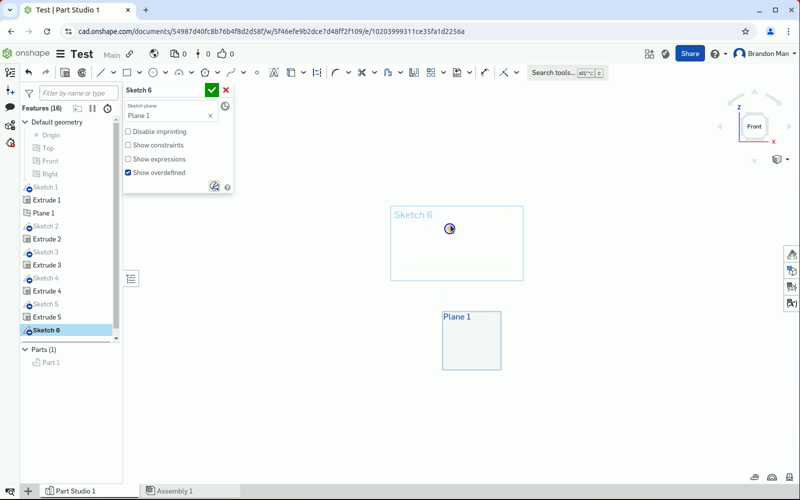
scroll(6)
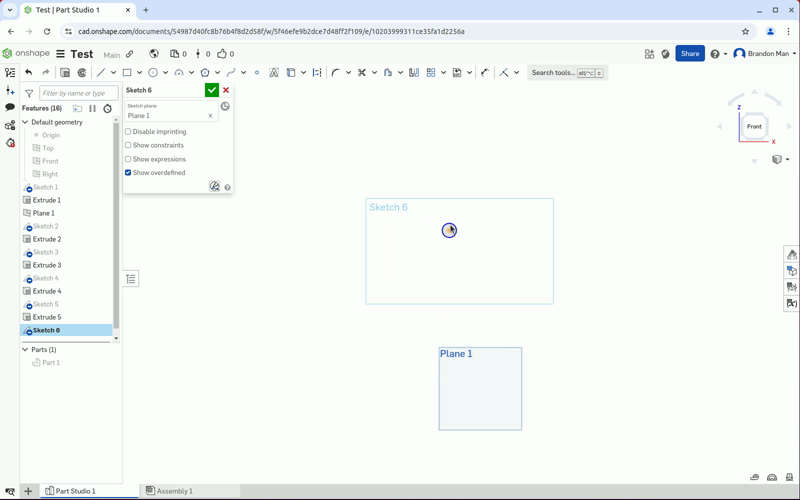
scroll(6)
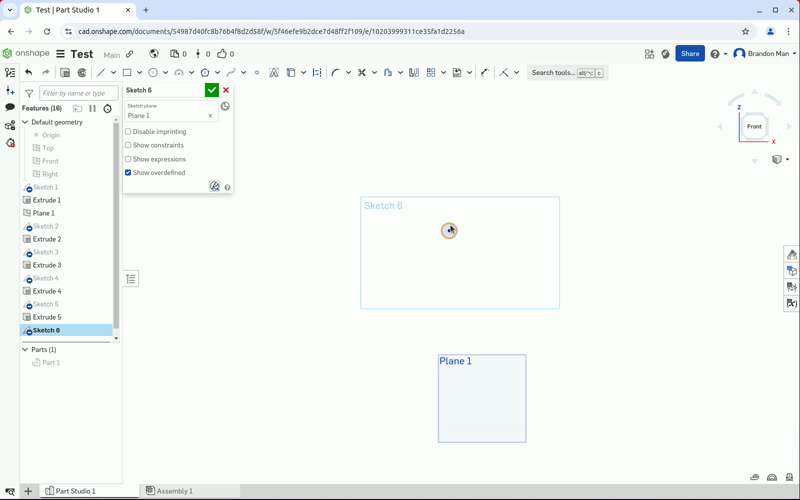
scroll(6)
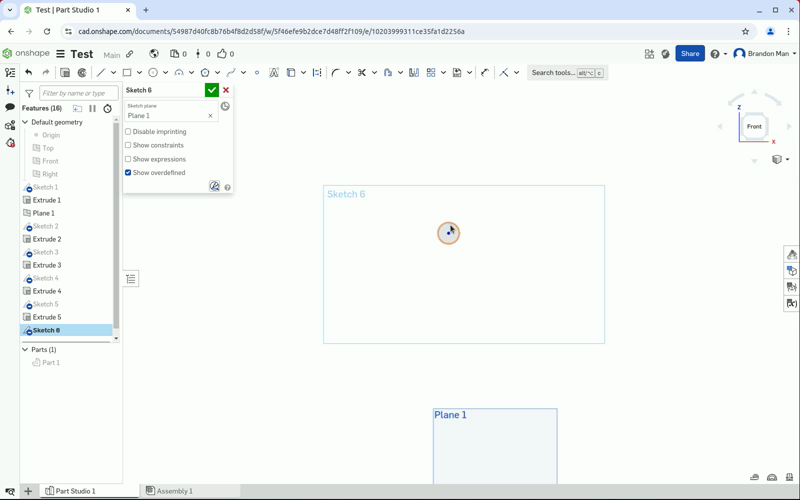
scroll(6)
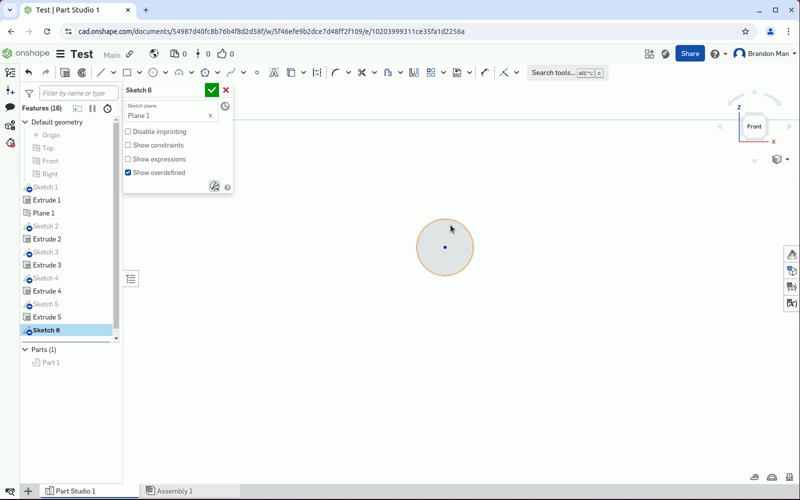
click(450, 224)
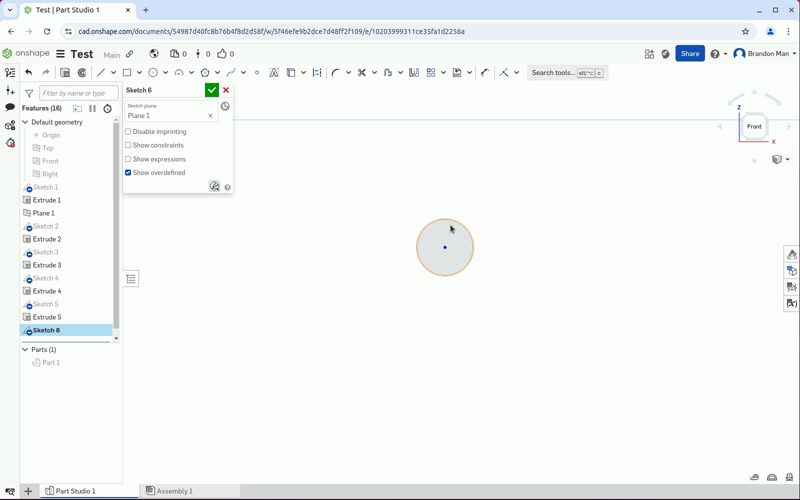
scroll(-6)
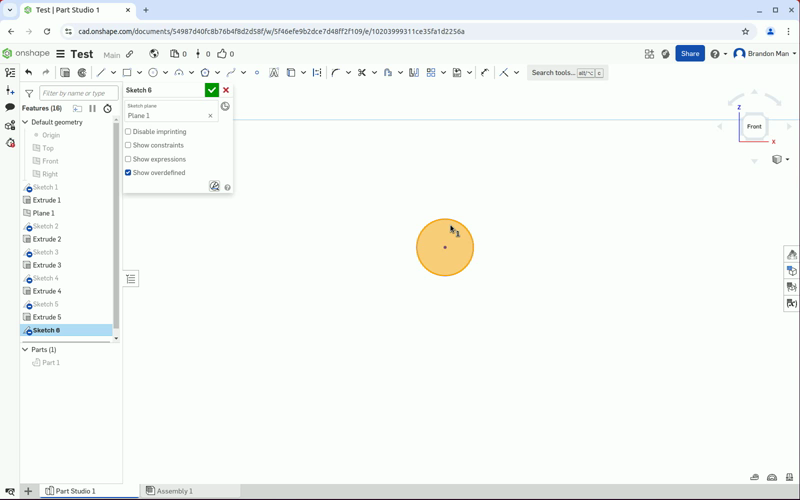
scroll(-6)
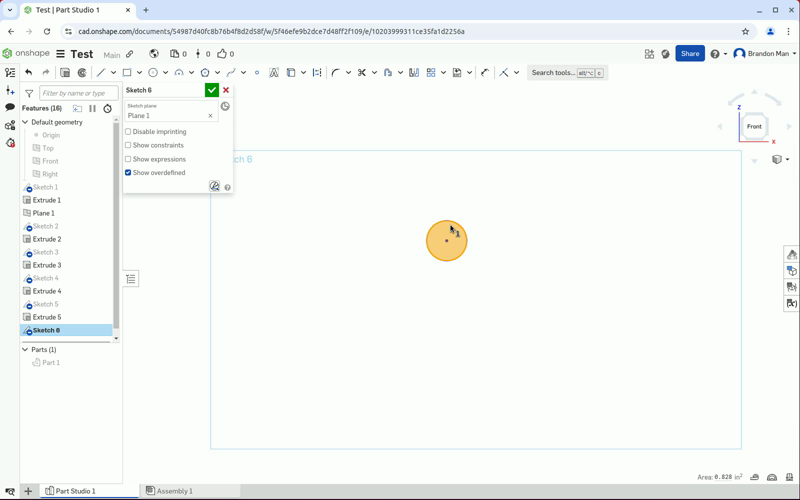
scroll(-6)
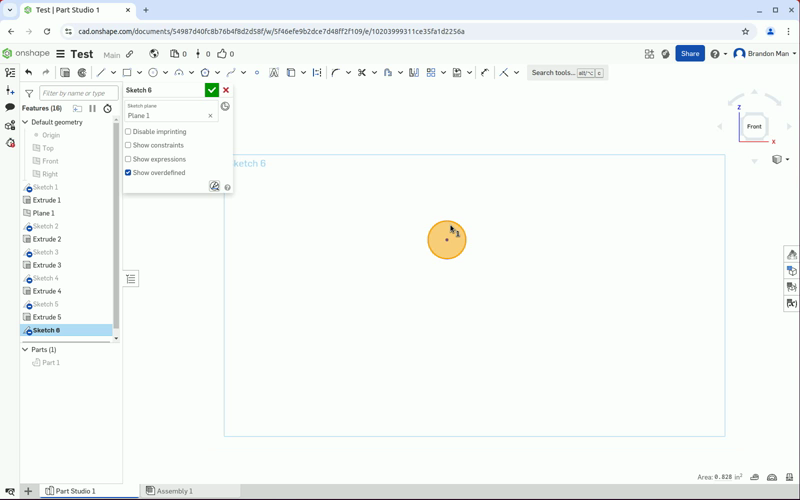
scroll(-6)
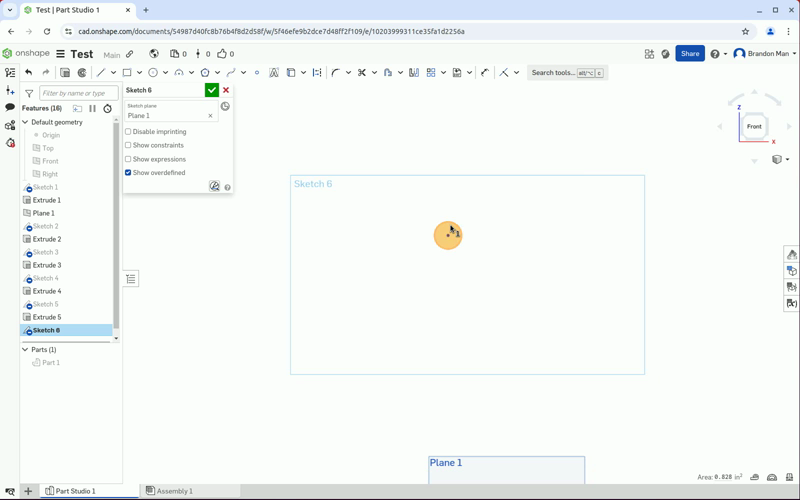
scroll(-6)
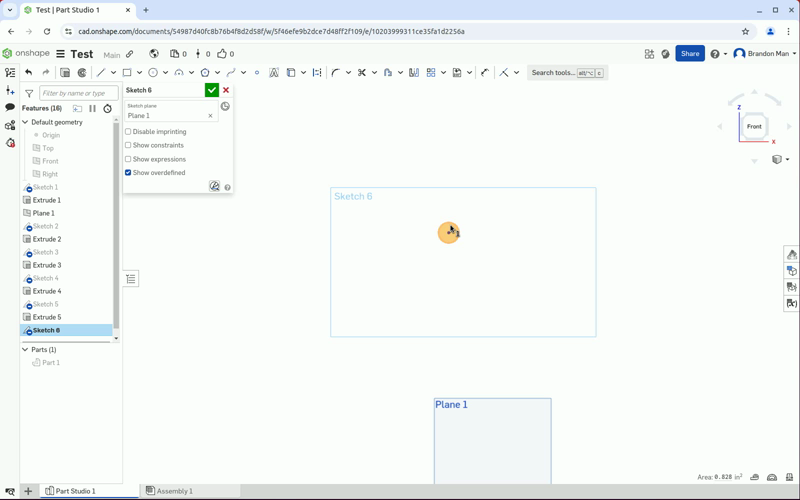
scroll(-6)
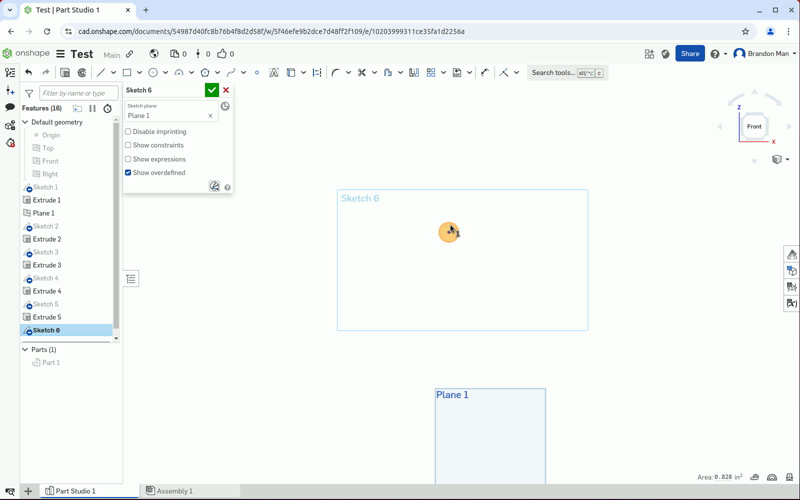
scroll(-6)
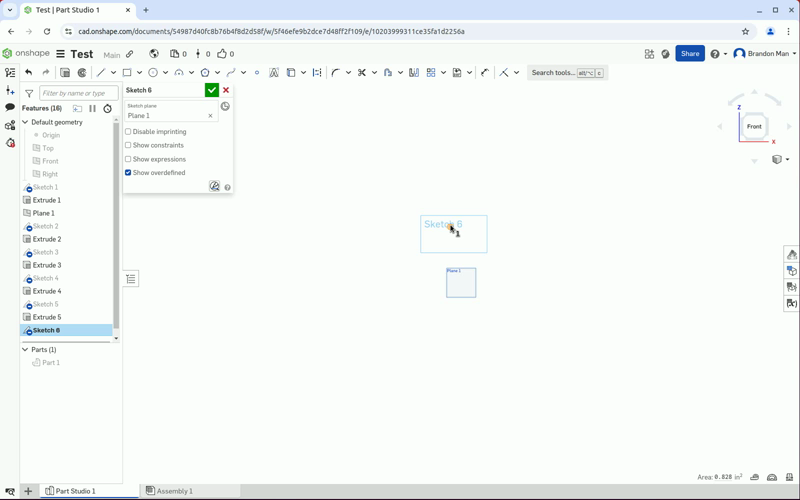
mouse_move(73, 352)
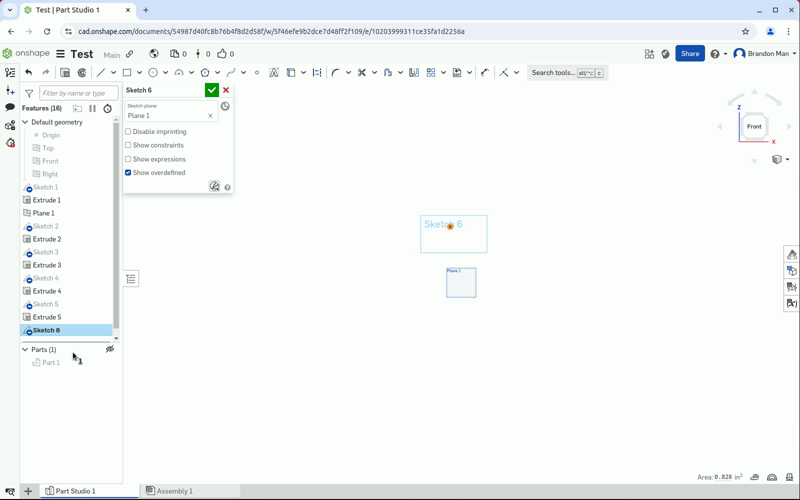
key(shift+y)
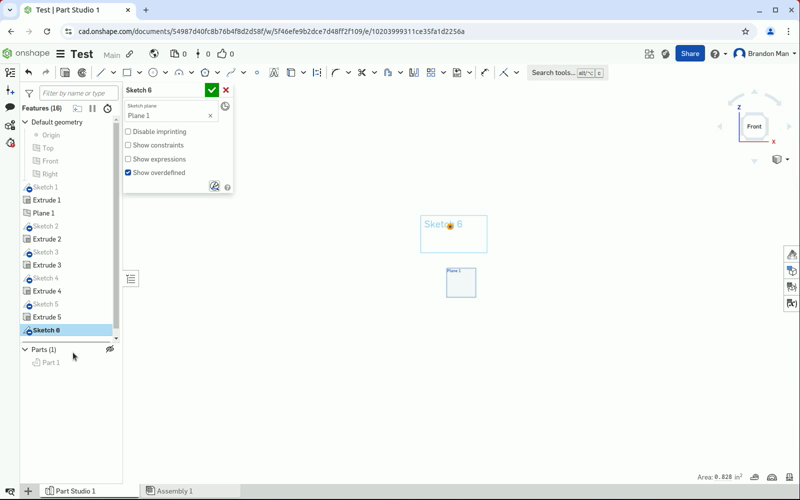
key(shift+e)
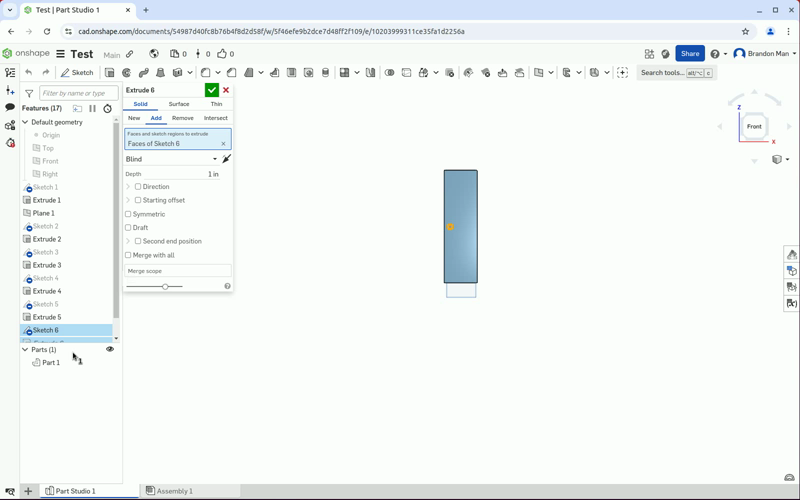
mouse_move(143, 106)
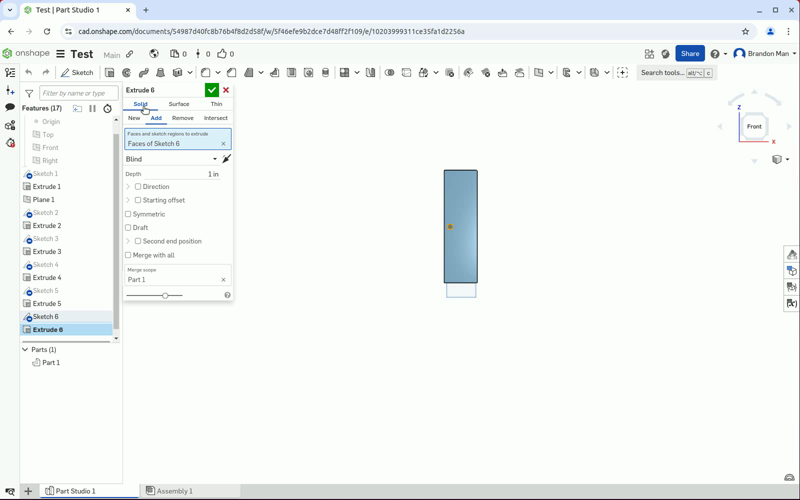
click(143, 106)
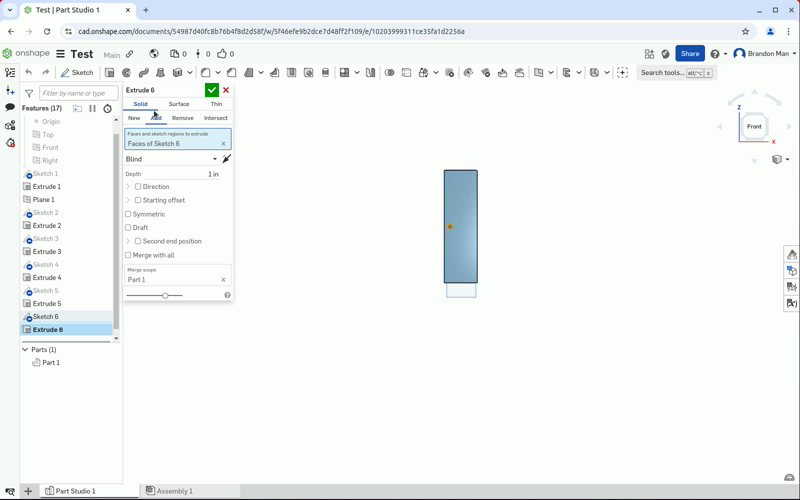
mouse_move(186, 120)
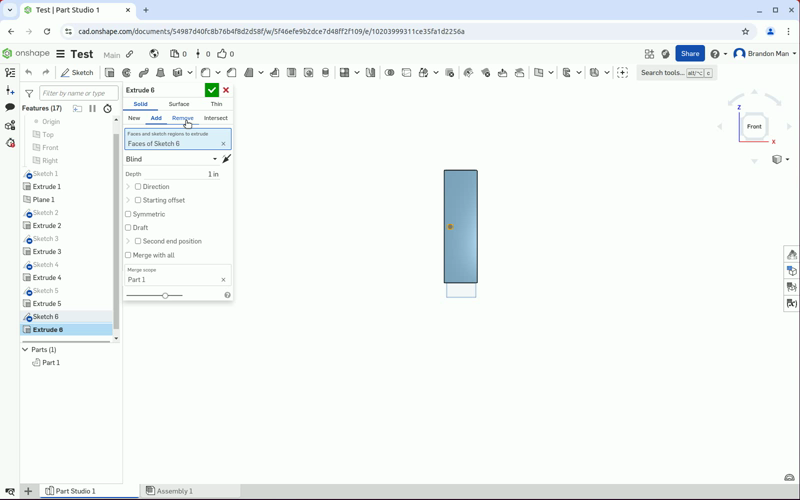
click(186, 120)
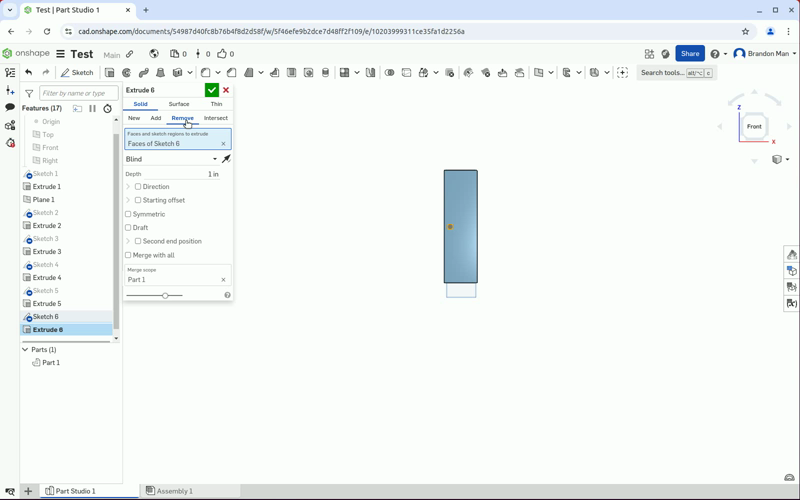
key(tab, 4)
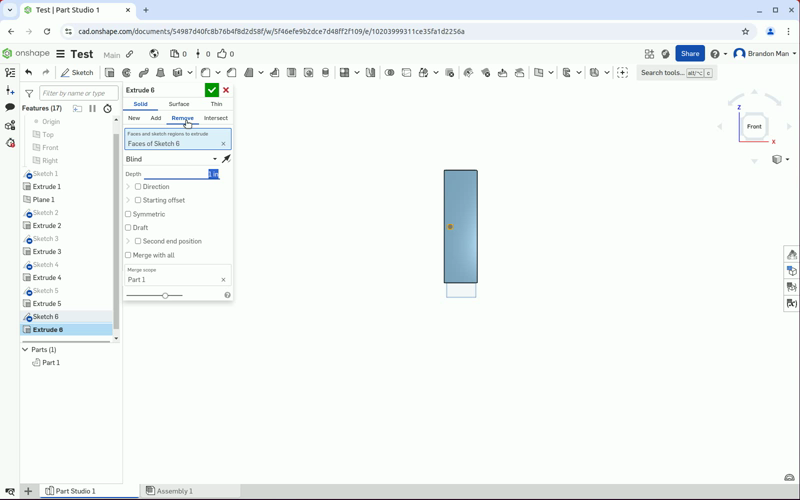
text(3.37)
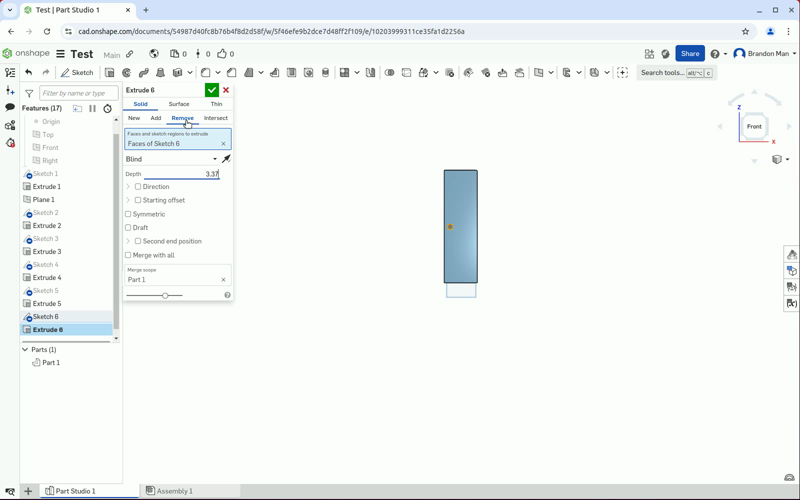
key(tab, 6)
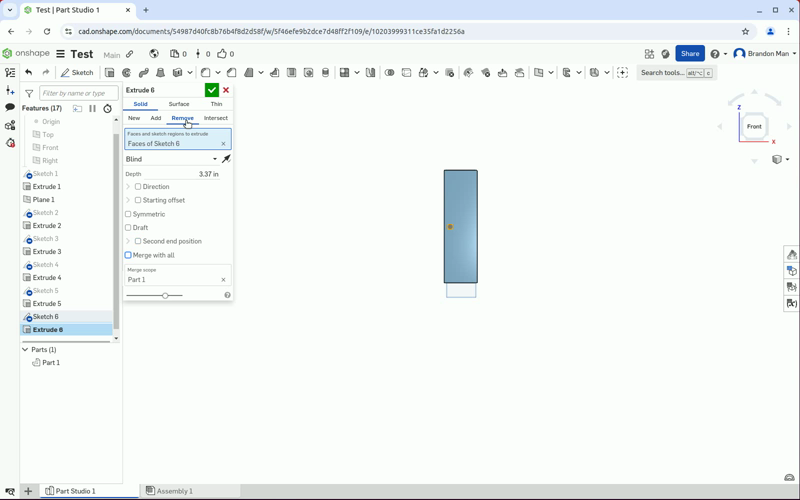
key(space)
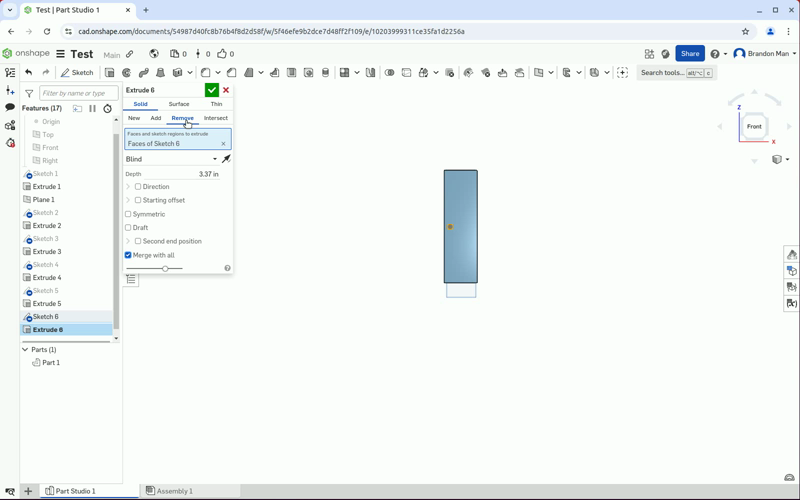
key(enter)
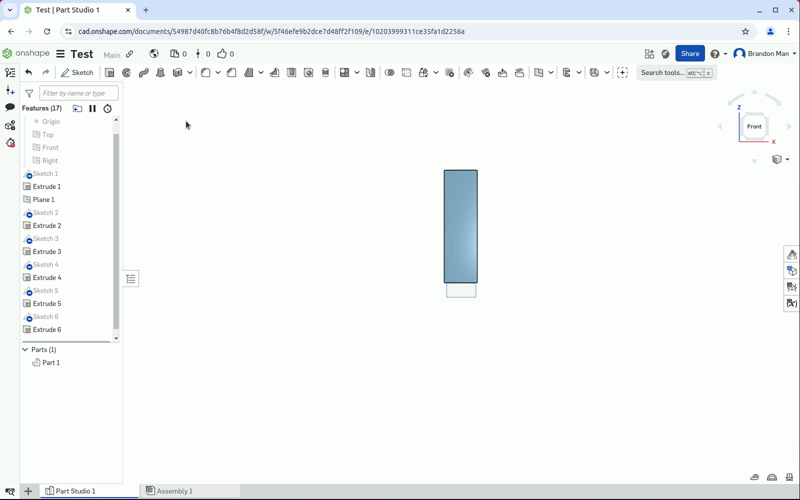
key(shift+h)
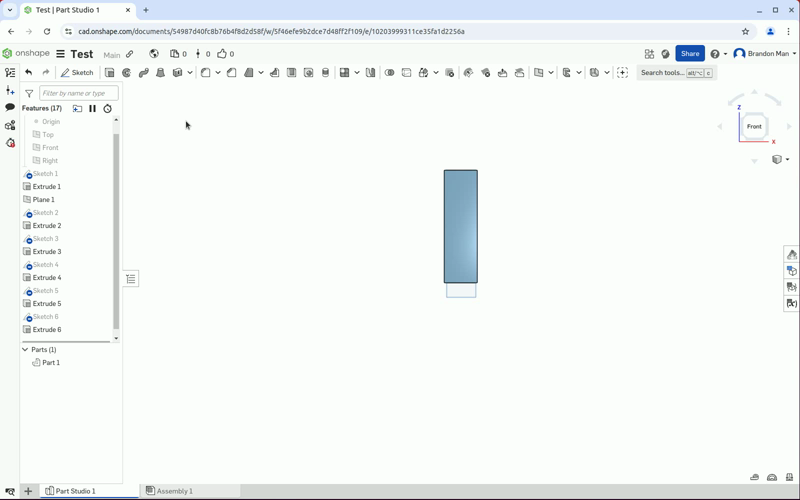
key(shift+h)
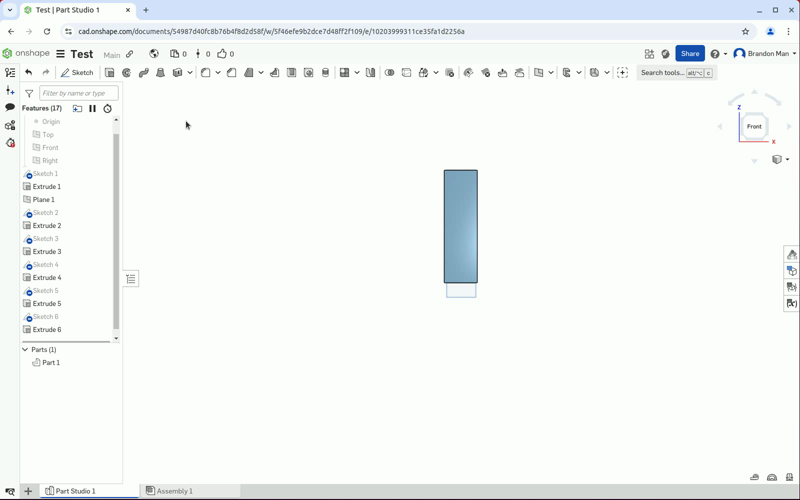
mouse_move(69, 176)
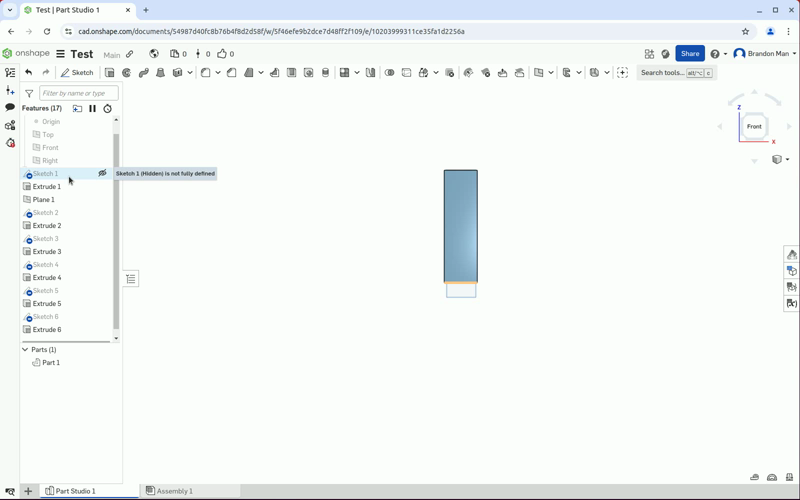
click(69, 176)
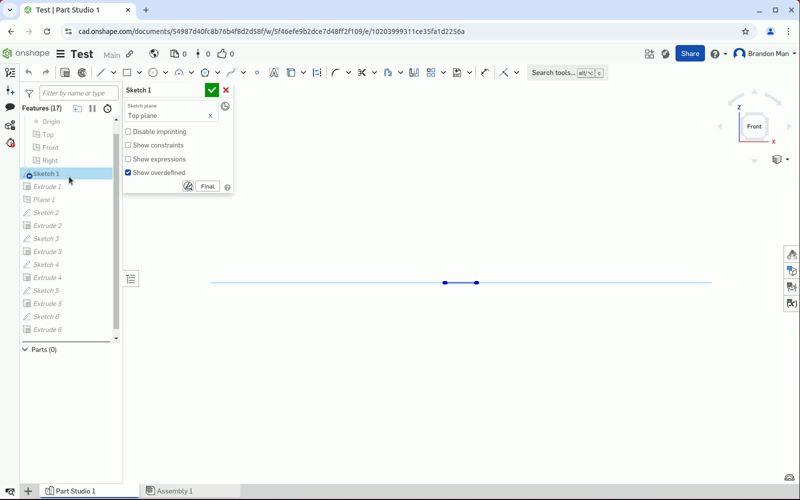
mouse_move(229, 92)
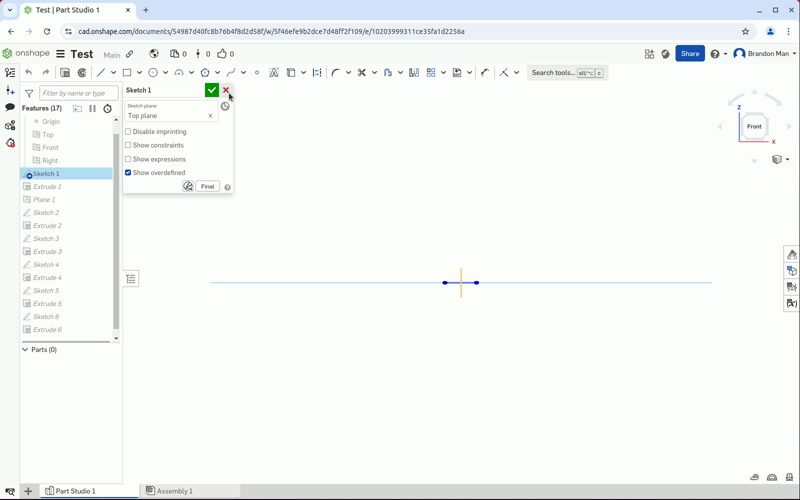
click(229, 92)
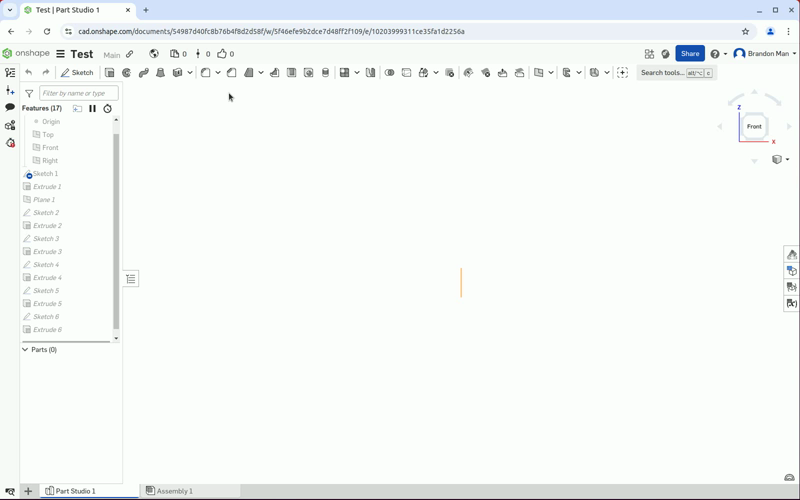
key(shift+s)
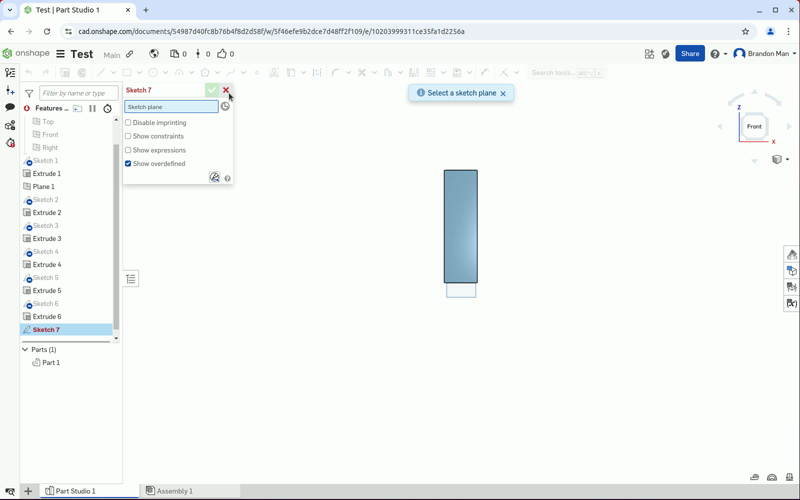
mouse_move(69, 189)
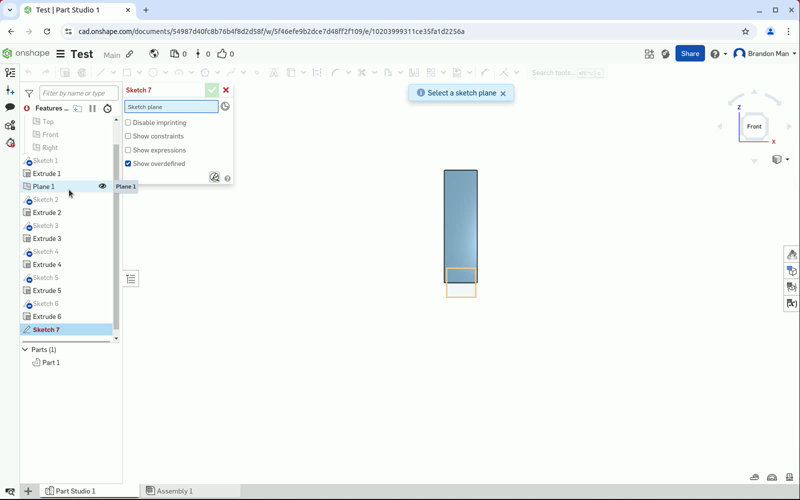
click(69, 189)
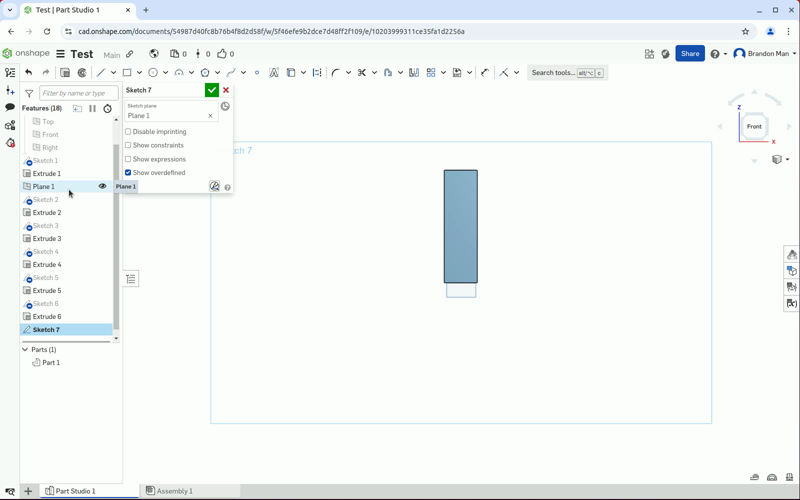
mouse_move(73, 352)
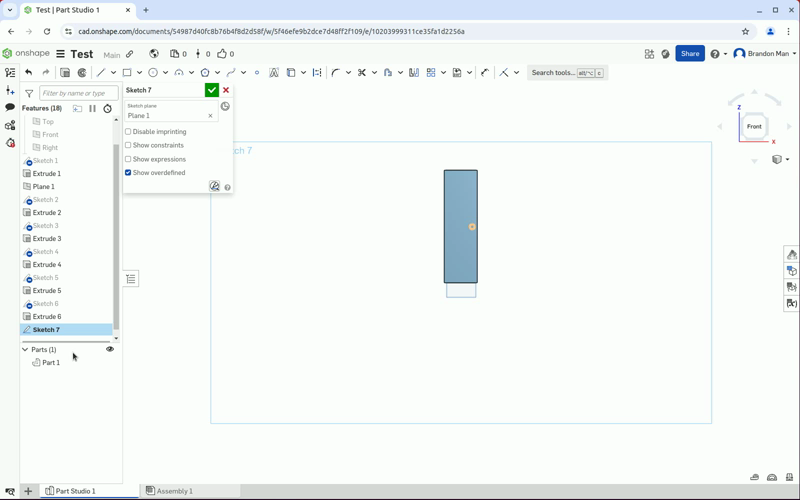
key(y)
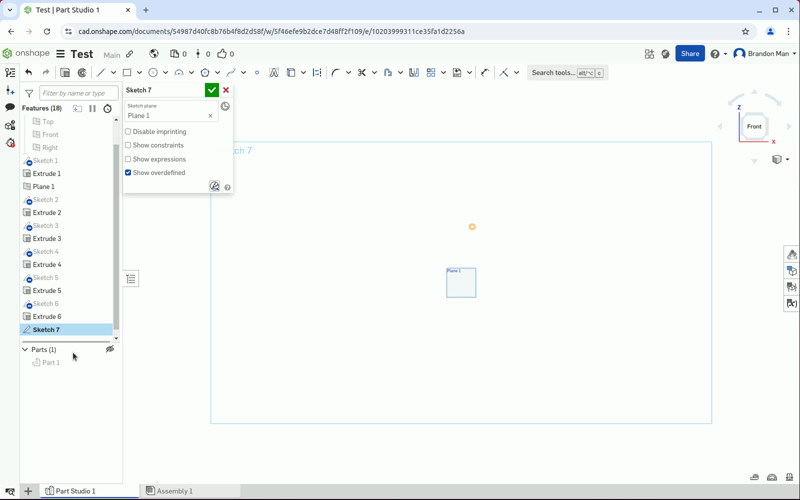
key(c)
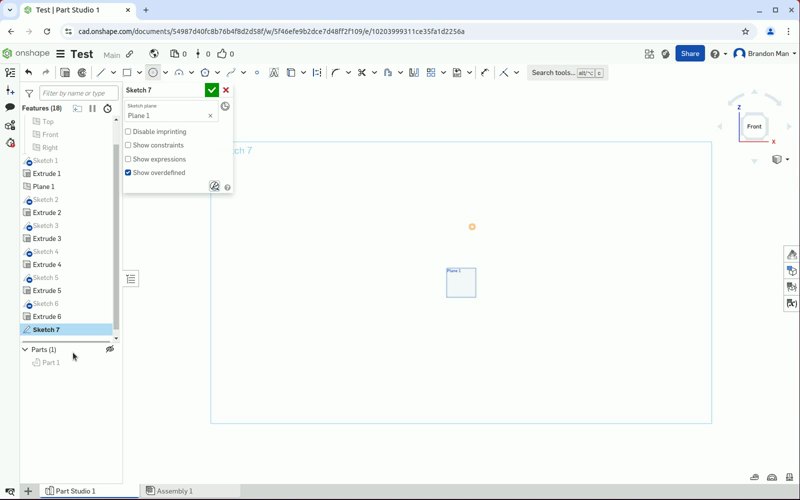
key_down(shift)
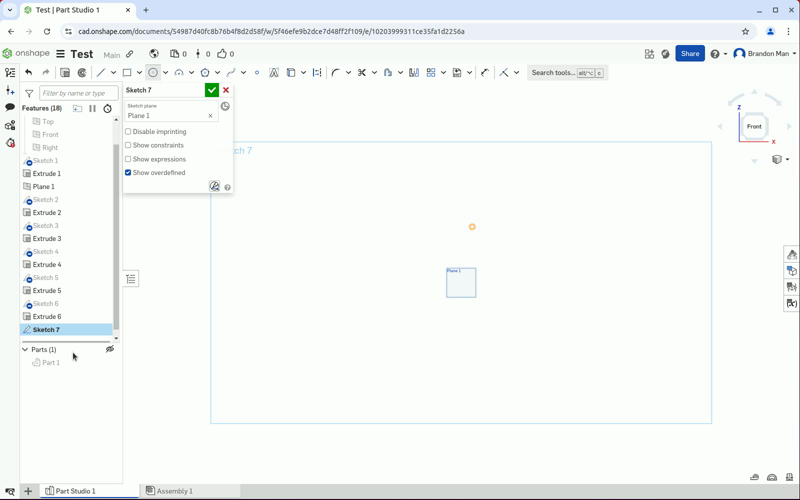
mouse_move(460, 215)
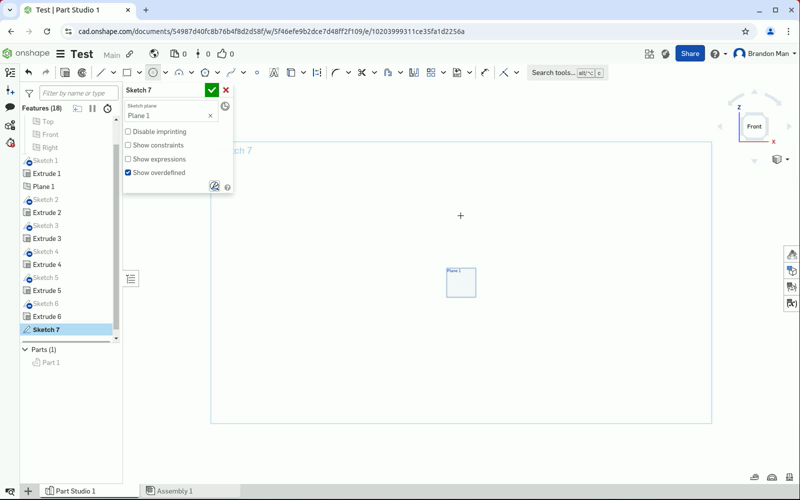
click(460, 215)
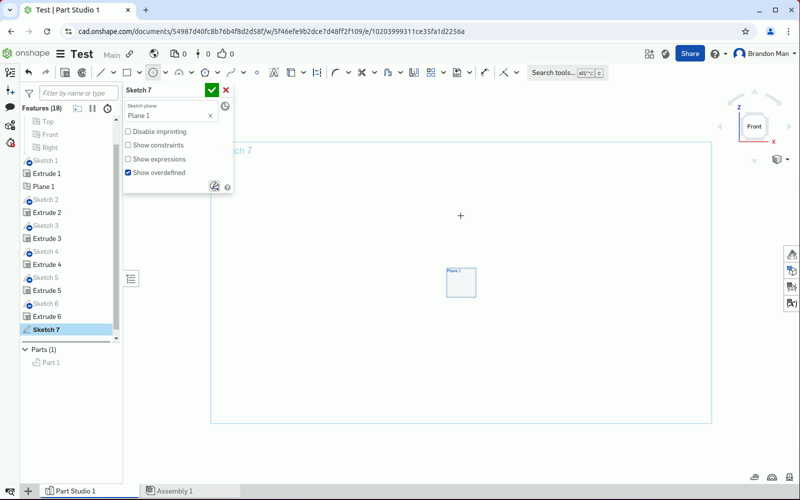
key_up(shift)
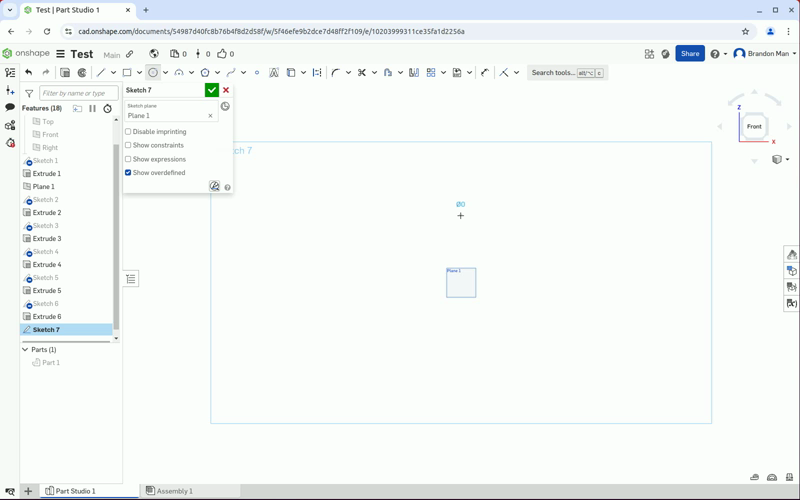
mouse_move(470, 215)
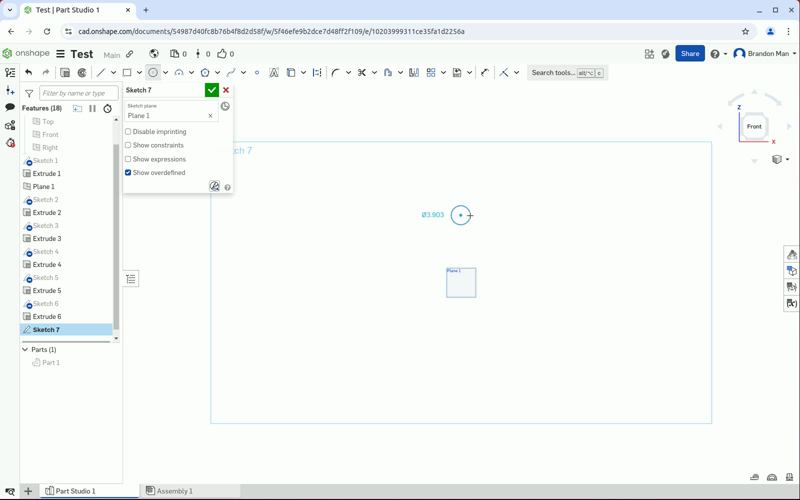
click(470, 215)
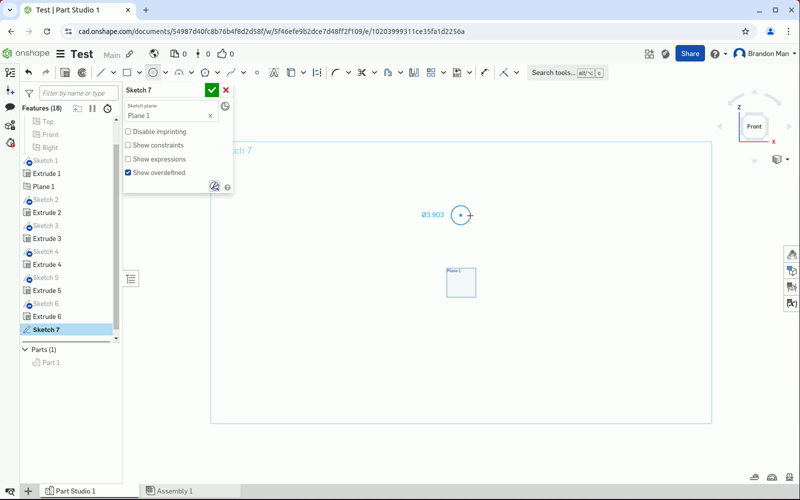
key(esc)
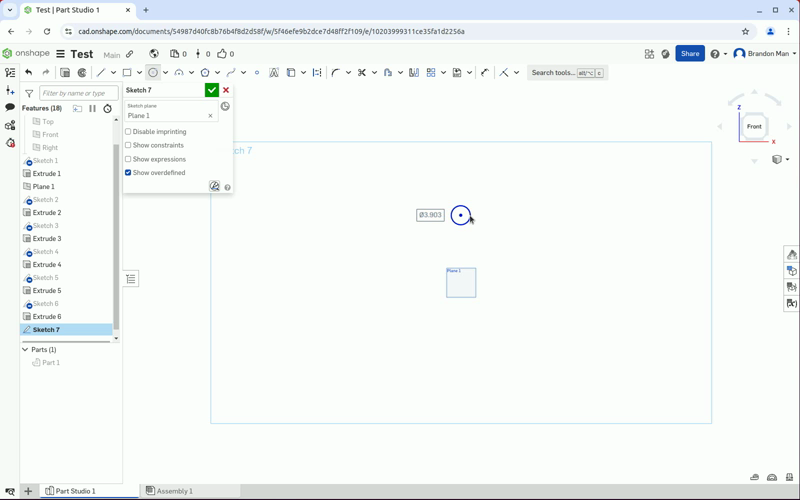
mouse_move(460, 208)
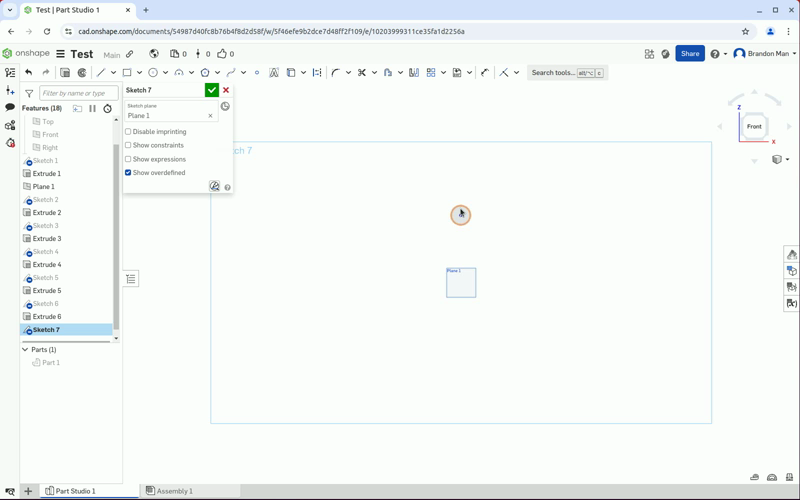
scroll(6)
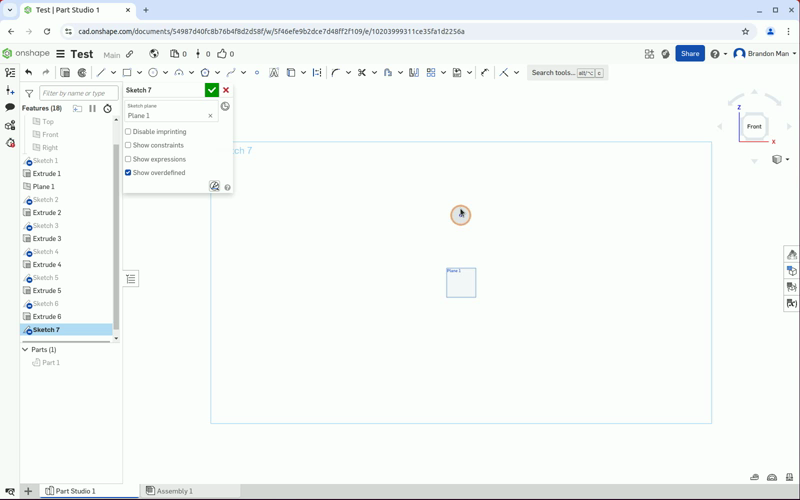
scroll(6)
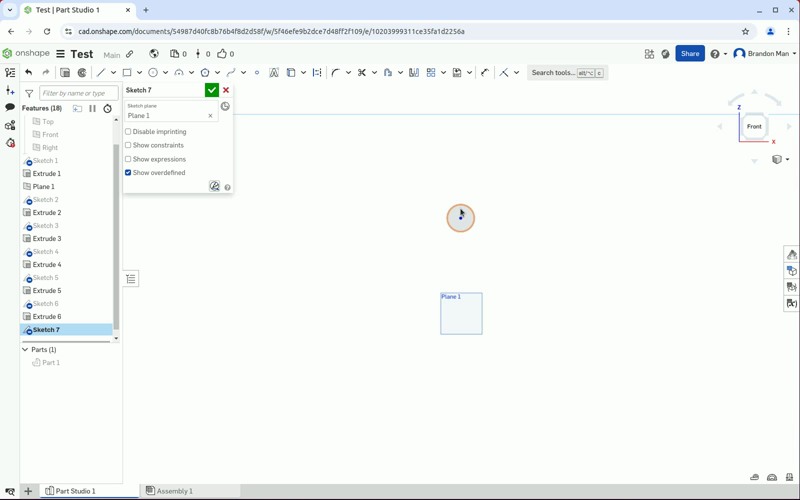
scroll(6)
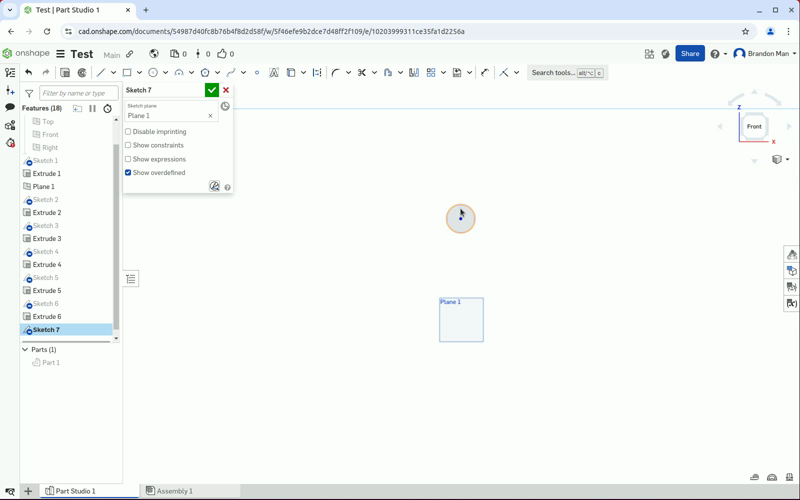
scroll(6)
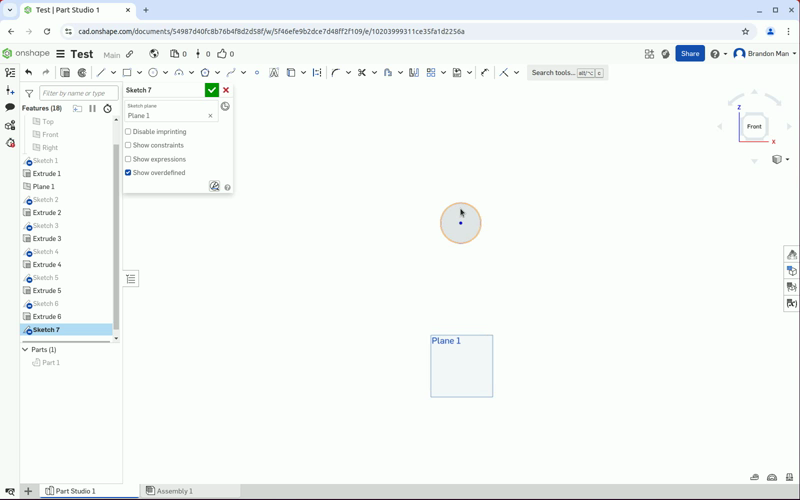
scroll(6)
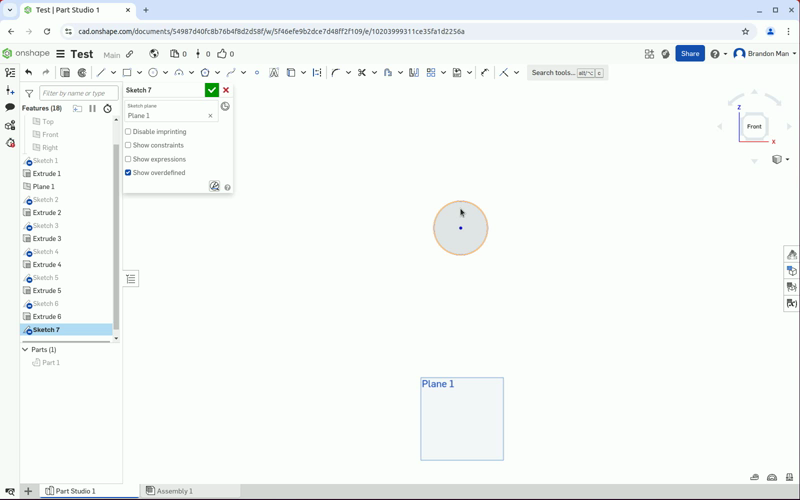
scroll(6)
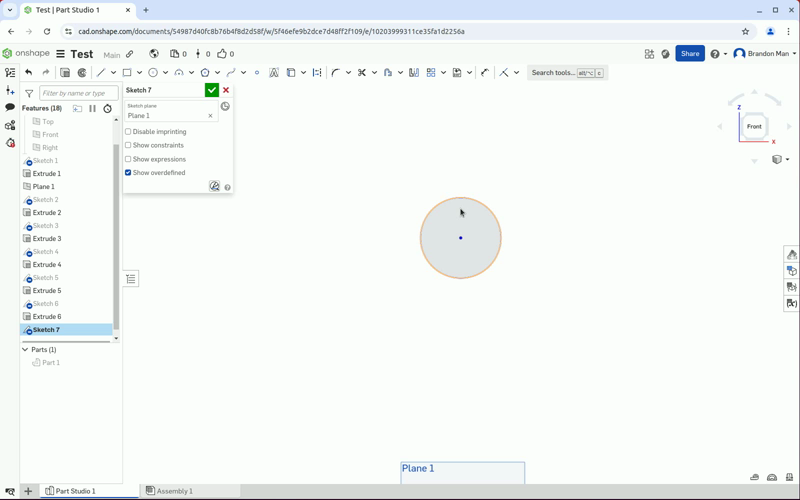
scroll(6)
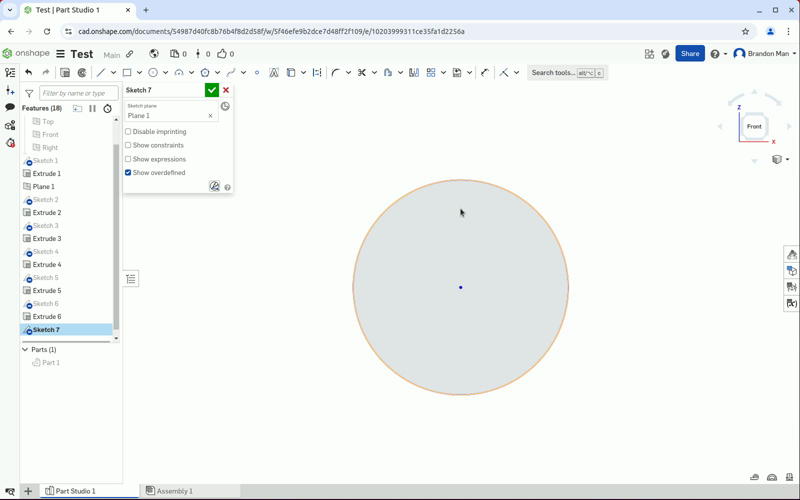
click(460, 208)
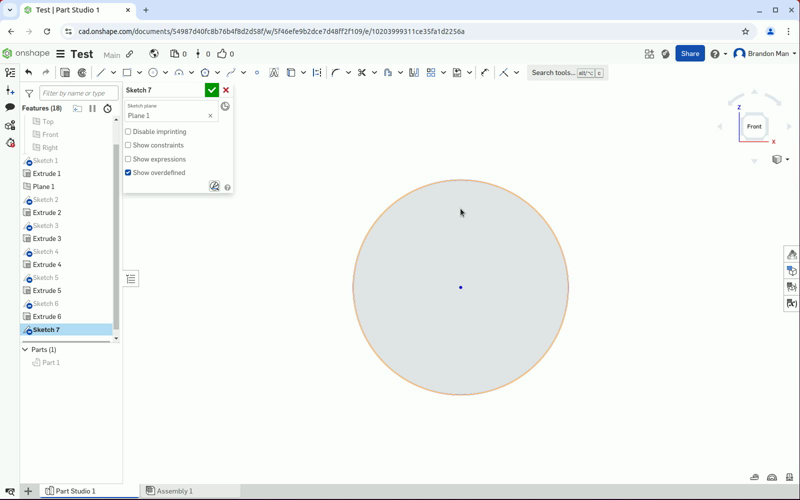
scroll(-6)
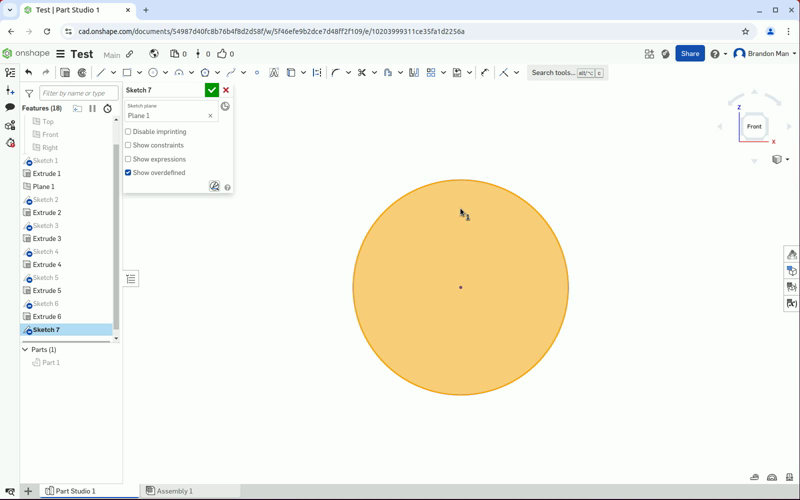
scroll(-6)
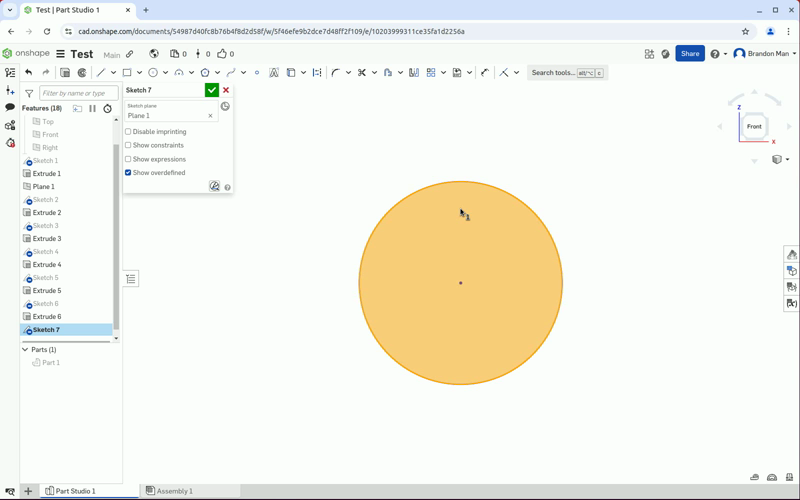
scroll(-6)
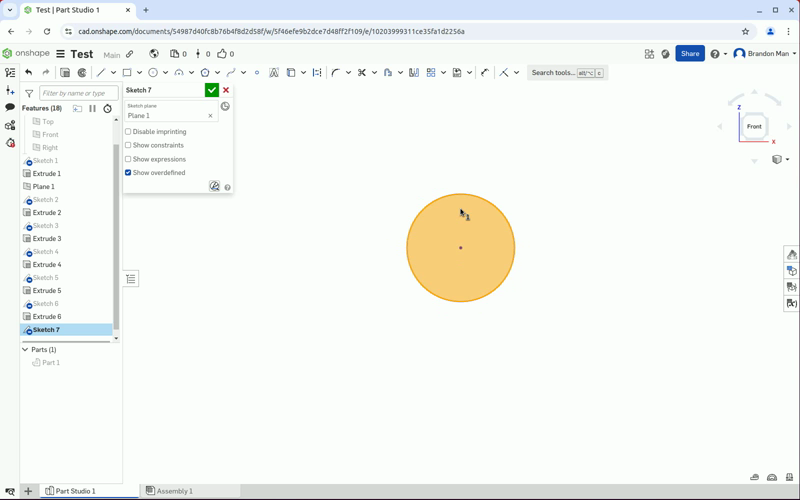
scroll(-6)
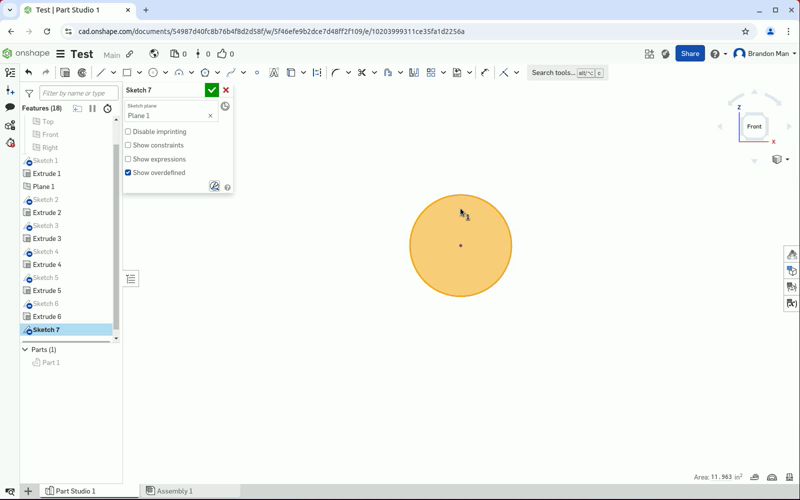
scroll(-6)
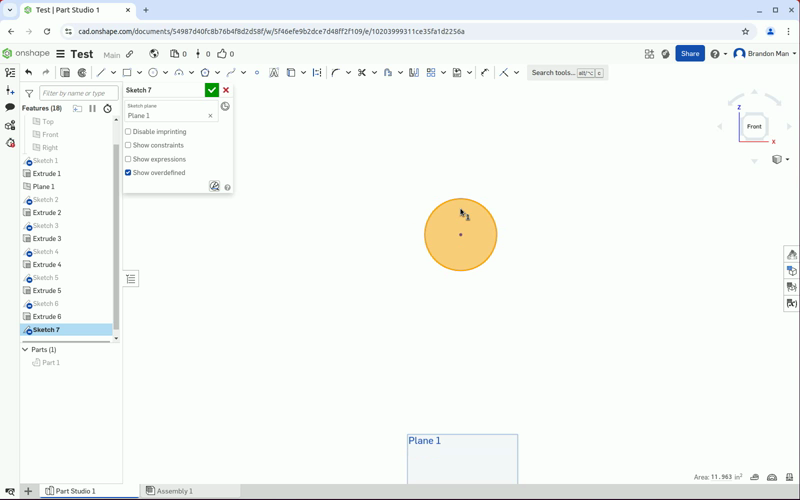
scroll(-6)
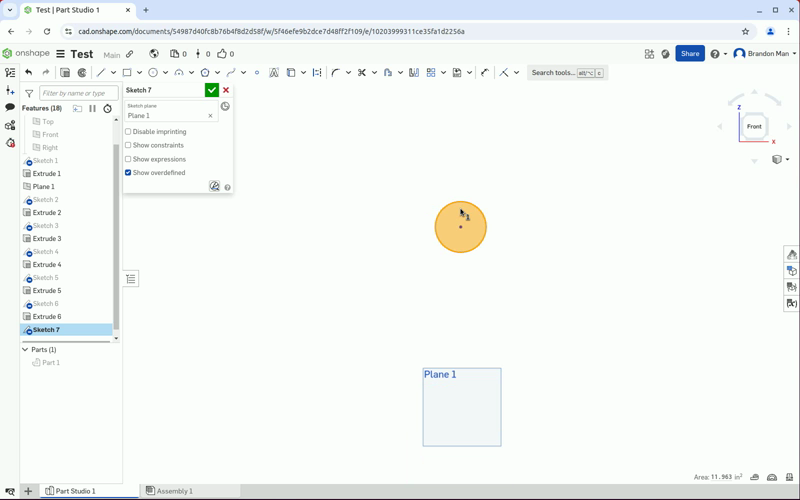
scroll(-6)
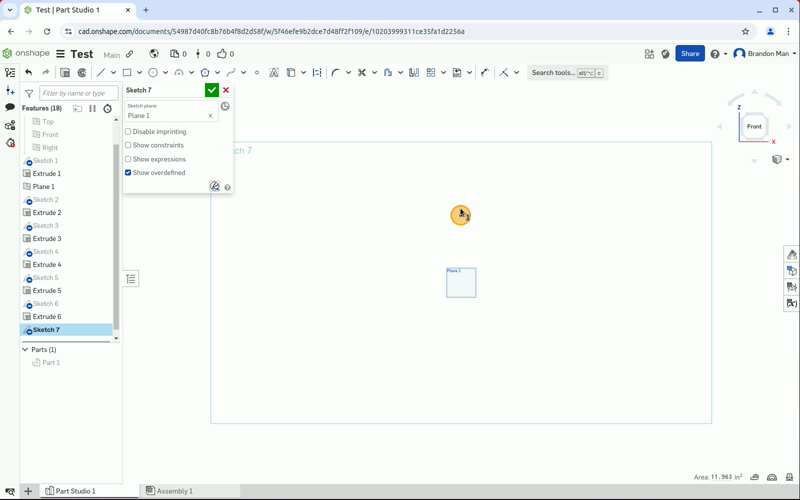
mouse_move(73, 352)
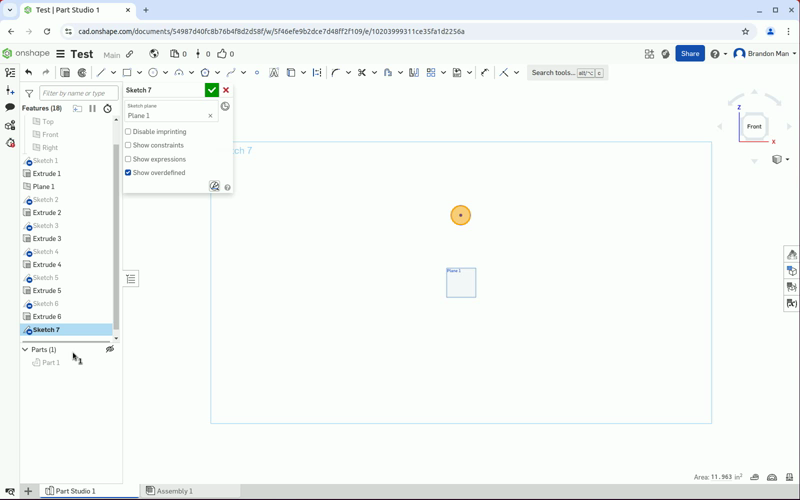
key(shift+y)
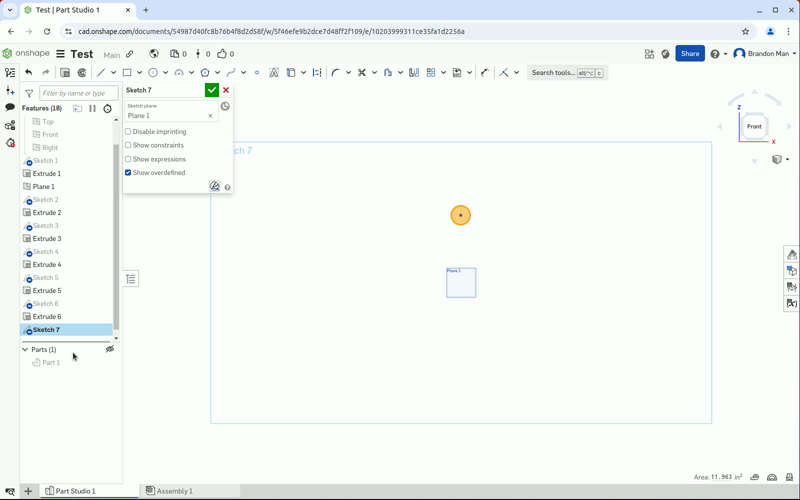
key(shift+e)
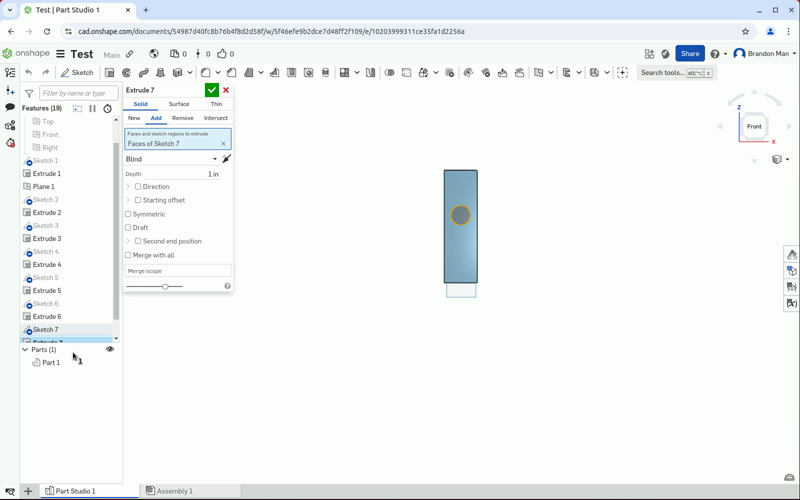
mouse_move(143, 106)
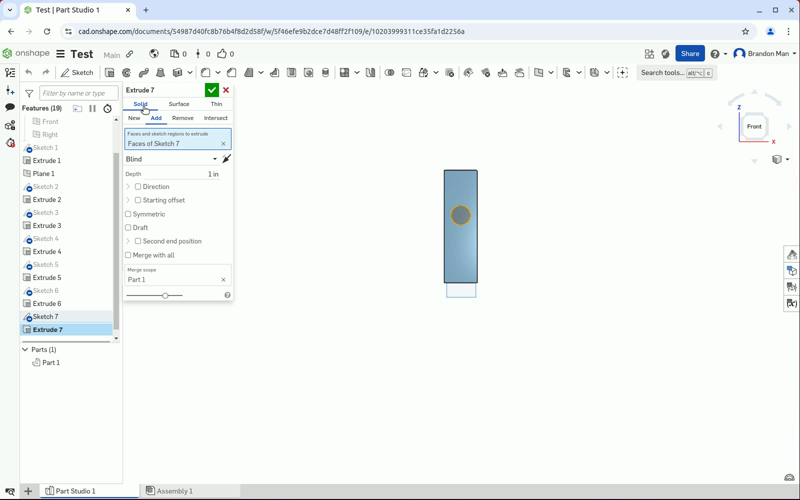
click(143, 106)
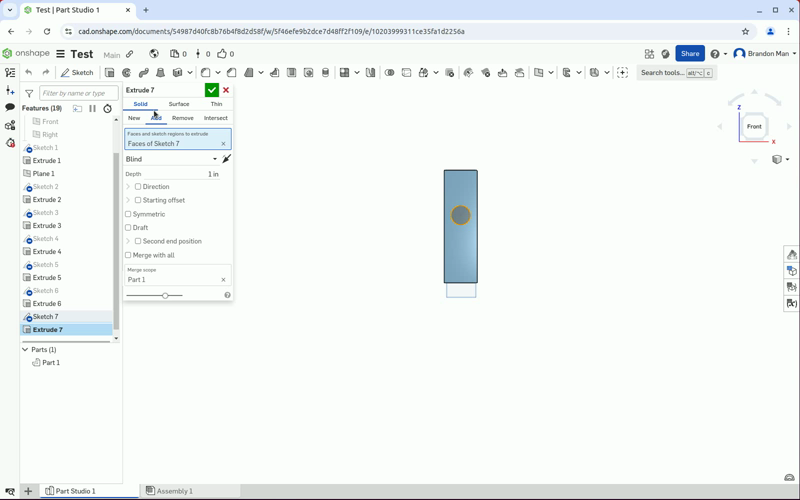
mouse_move(186, 120)
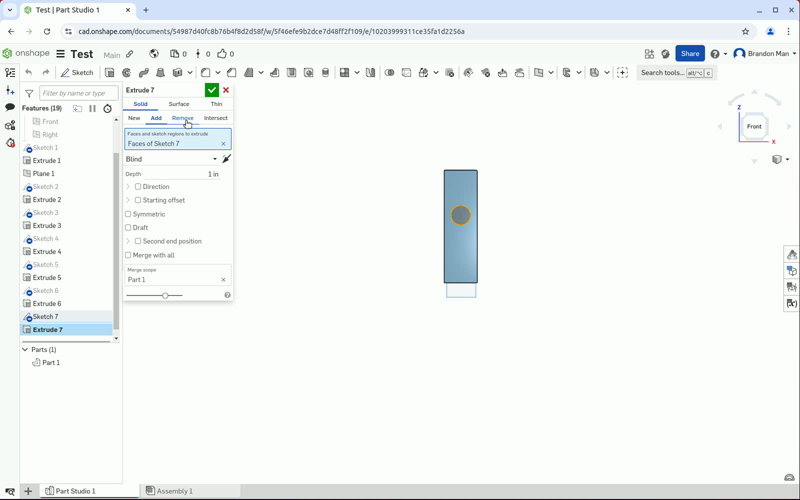
click(186, 120)
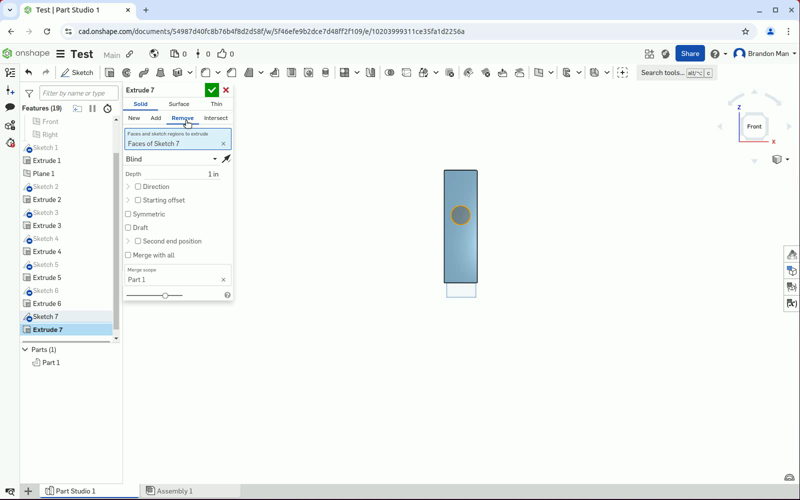
key(tab, 4)
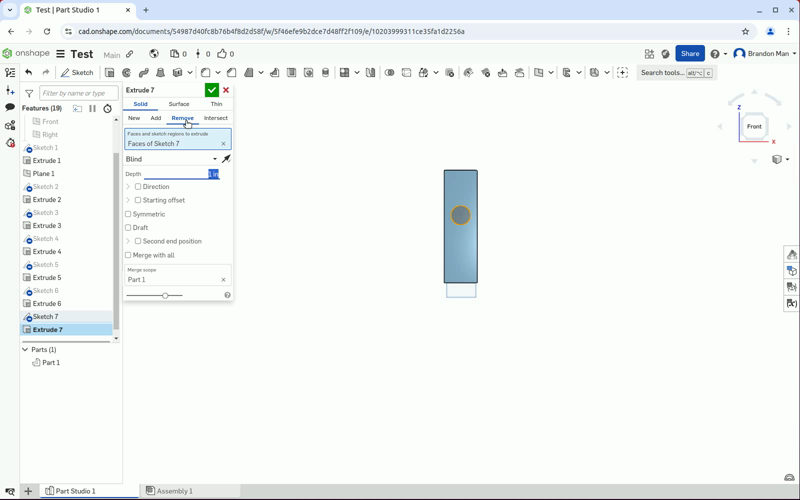
text(3.37)
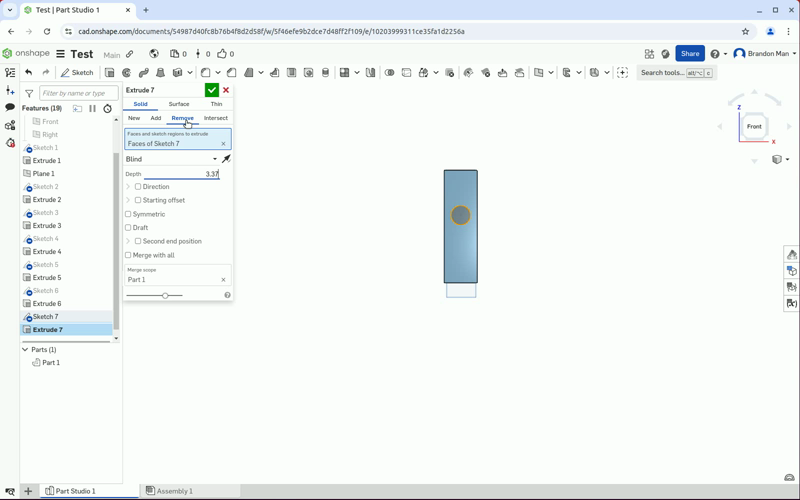
key(tab, 6)
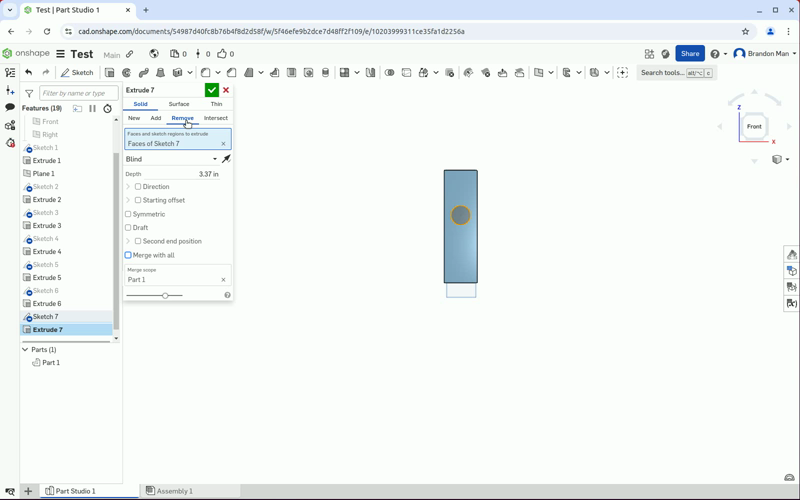
key(space)
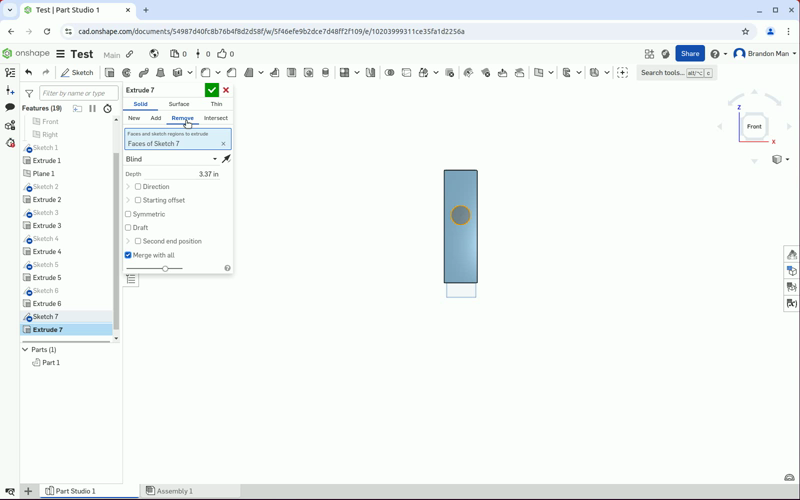
key(enter)
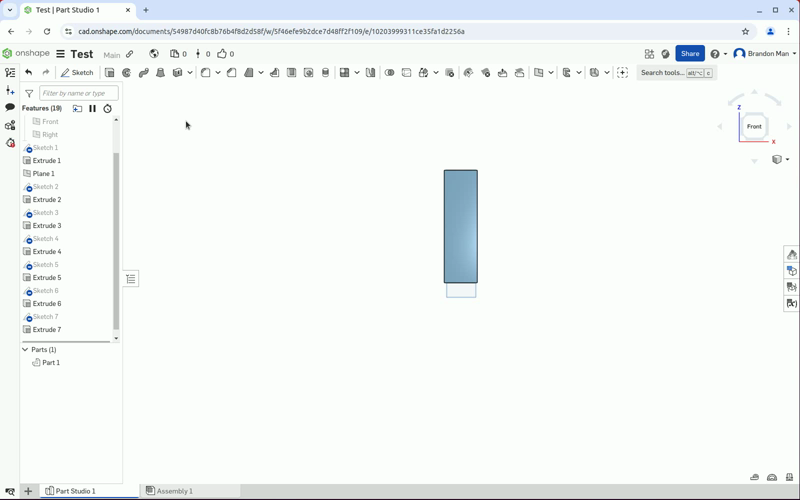
key(shift+h)
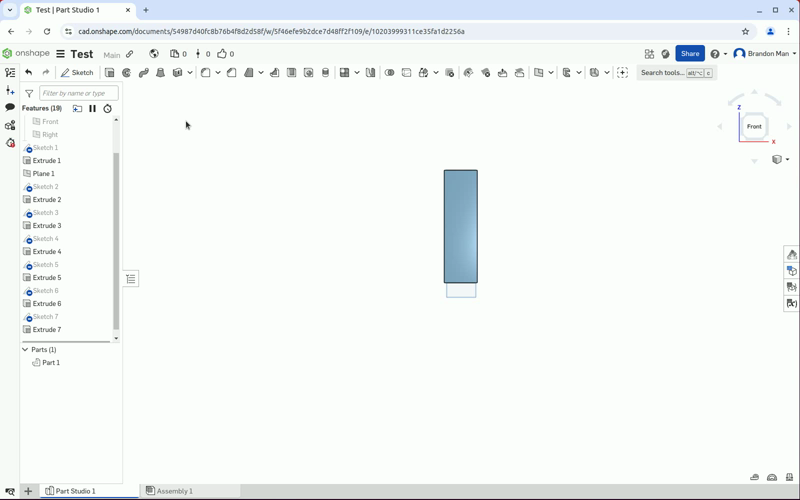
key(shift+h)
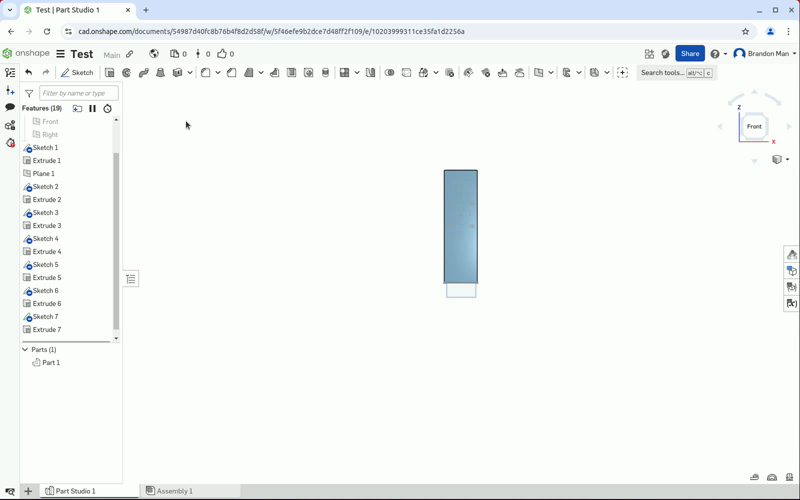
key(shift+7)
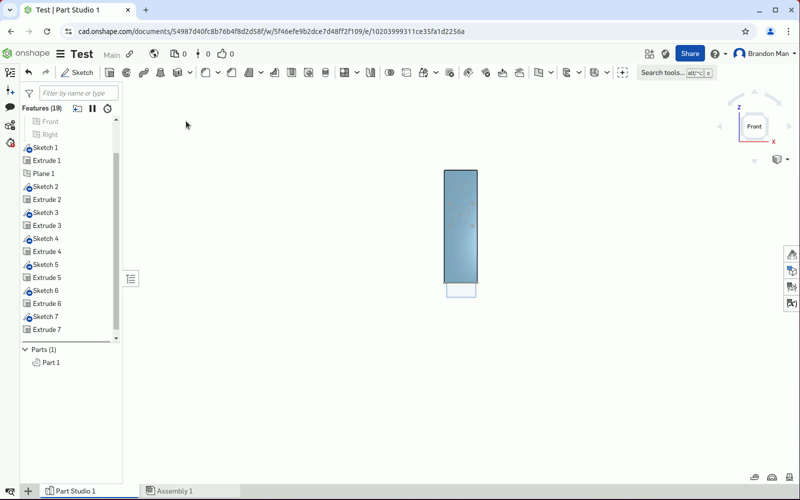
key(left, 2)
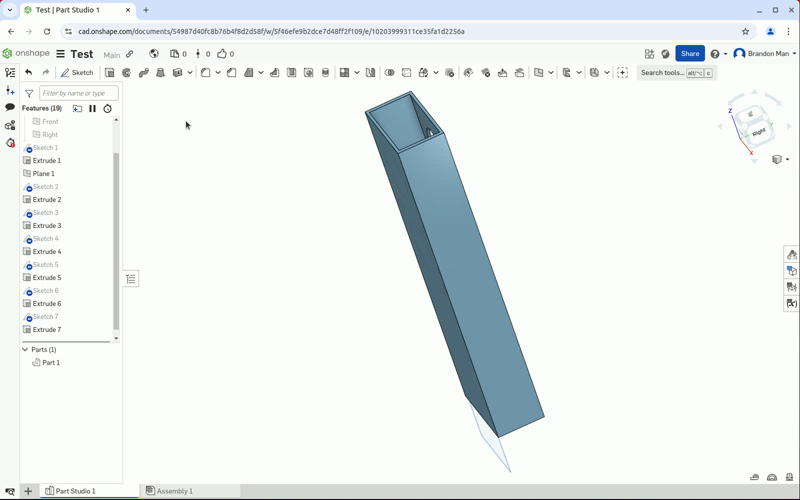
key(down, 2)
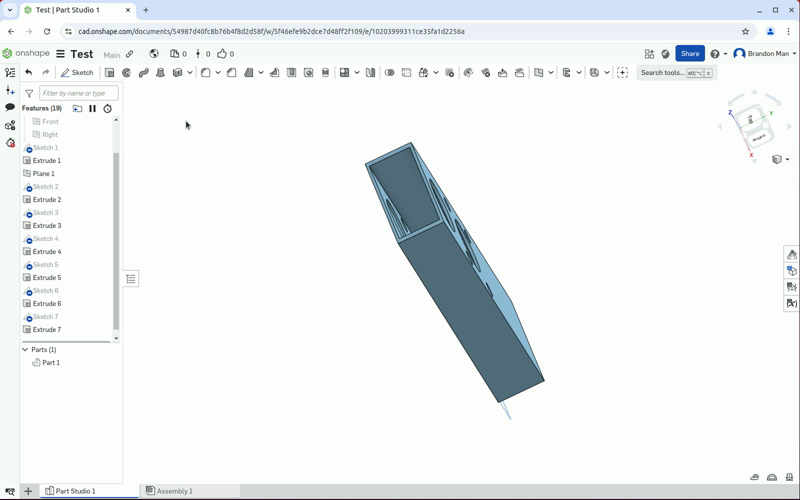
key(up, 2)
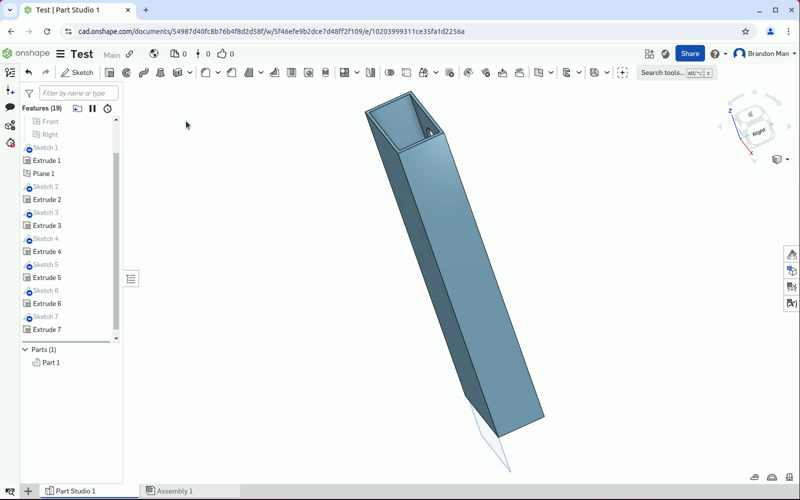
key(right, 2)
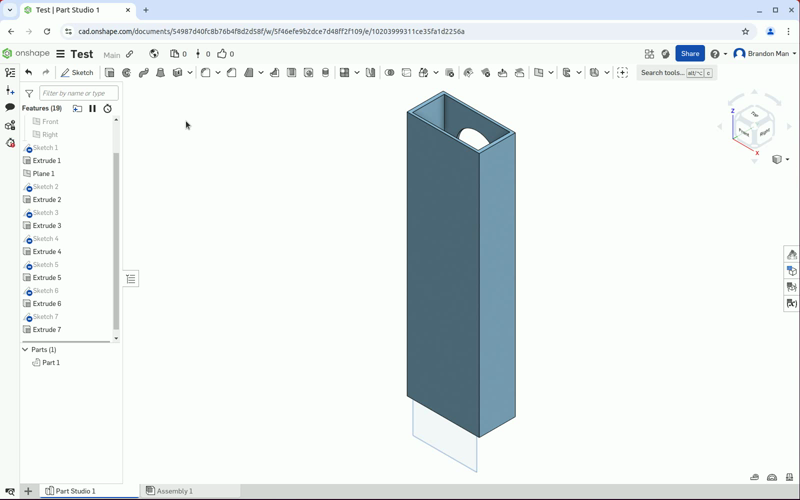
mouse_move(69, 150)
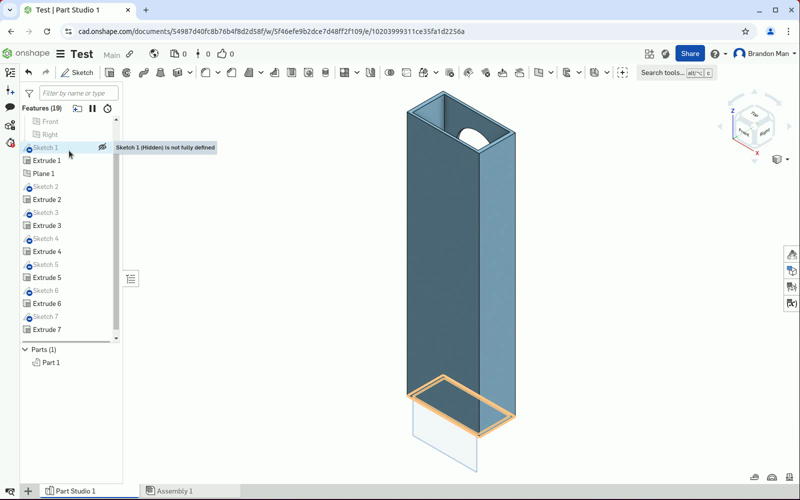
click(69, 150)